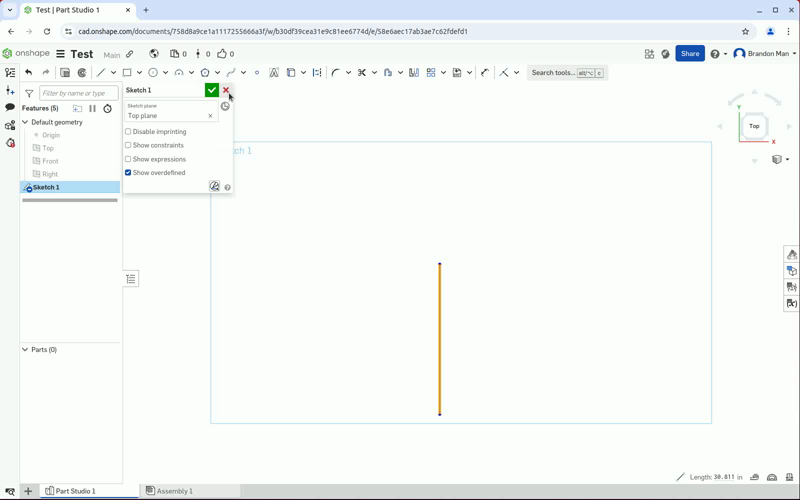
key(shift+h)
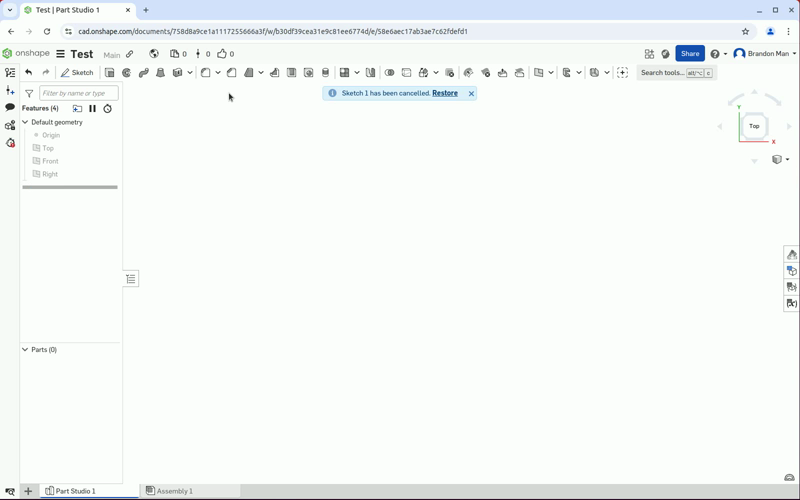
mouse_move(73, 352)
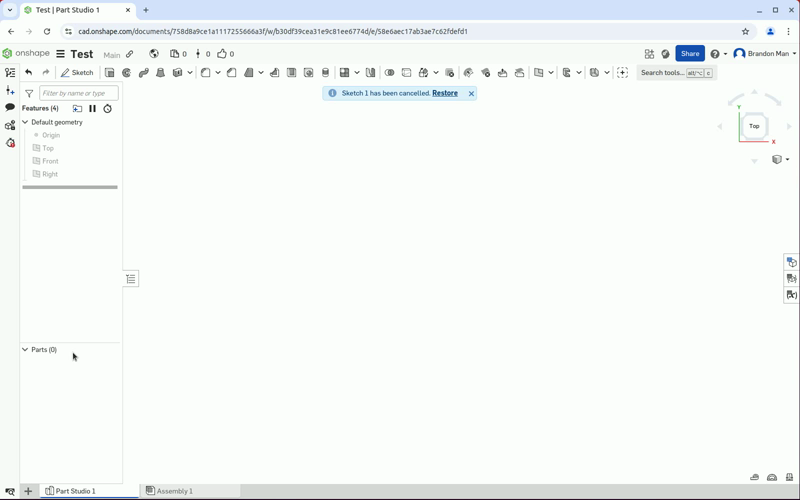
key(y)
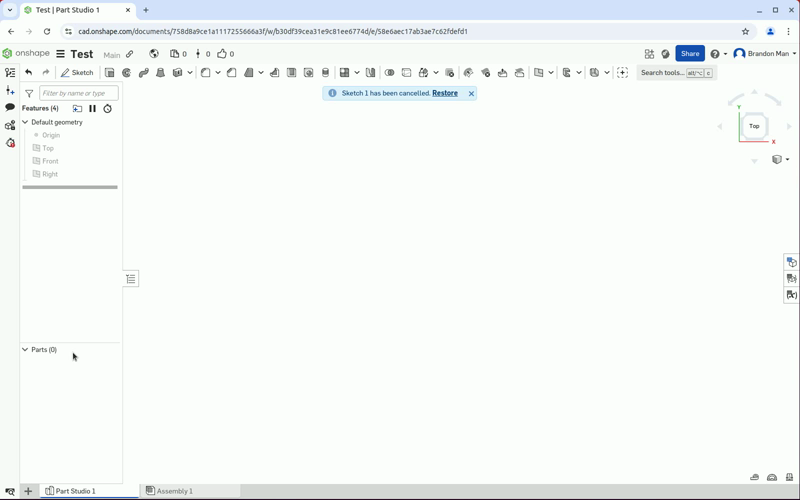
key(shift+p)
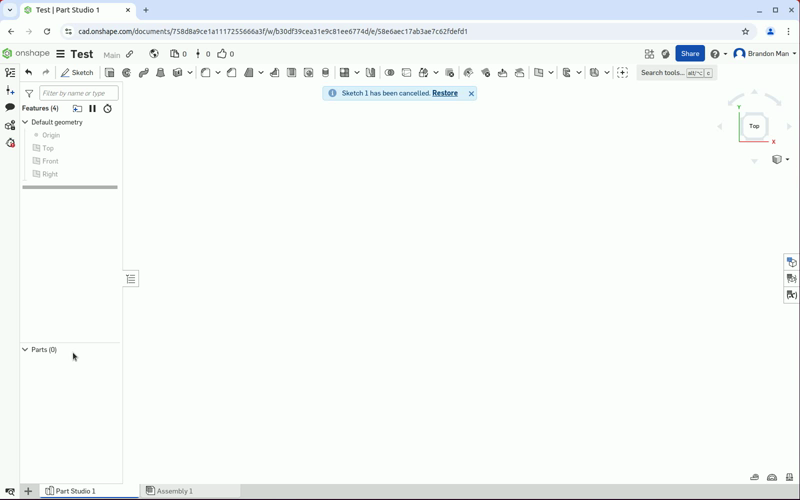
key(space)
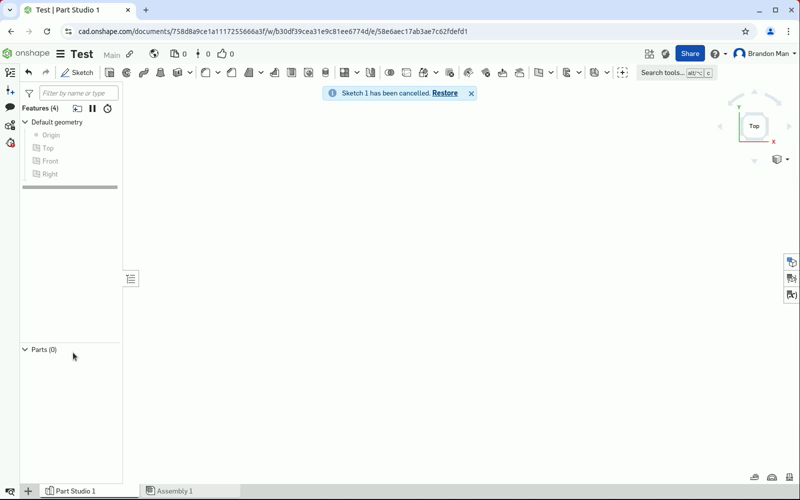
key_down(shift)
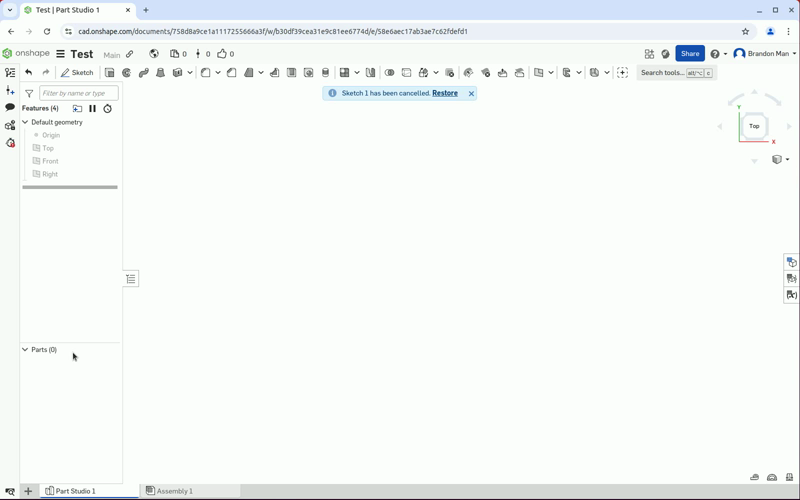
key(up)
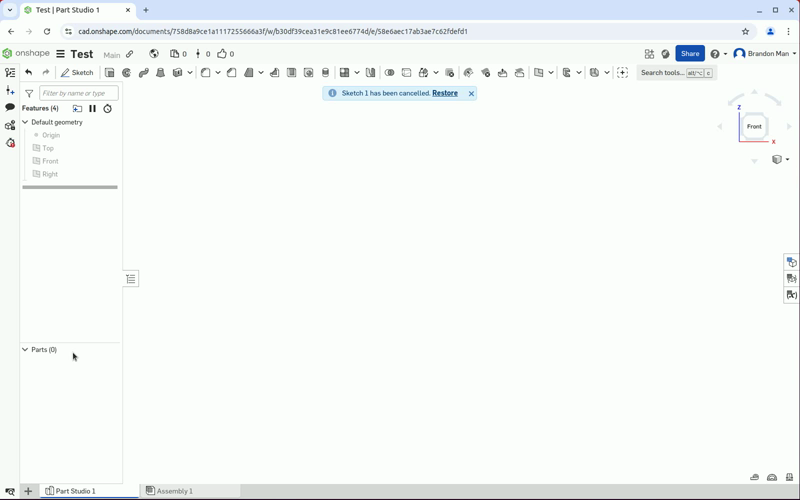
key_up(shift)
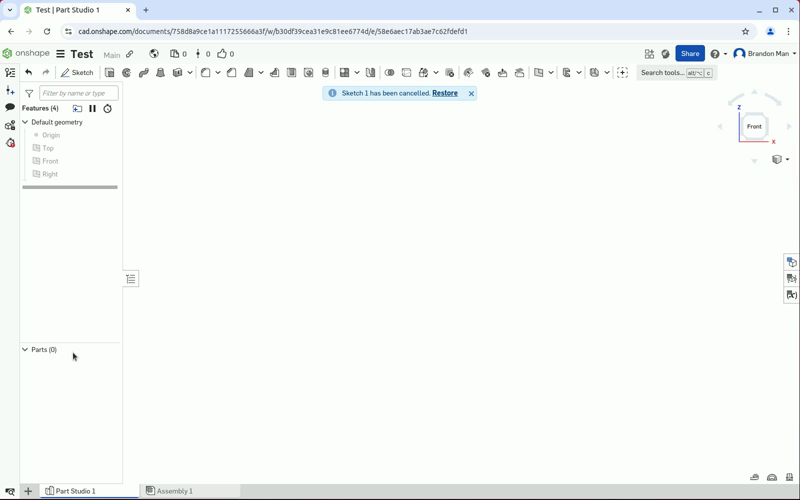
key(space)
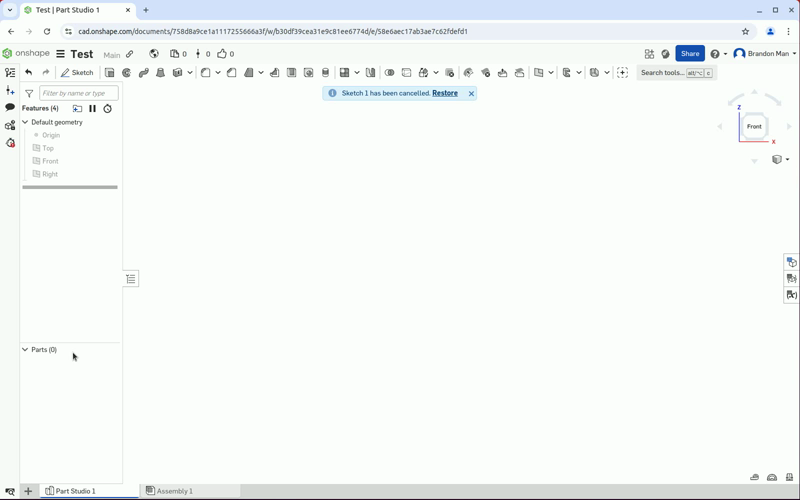
key_down(shift)
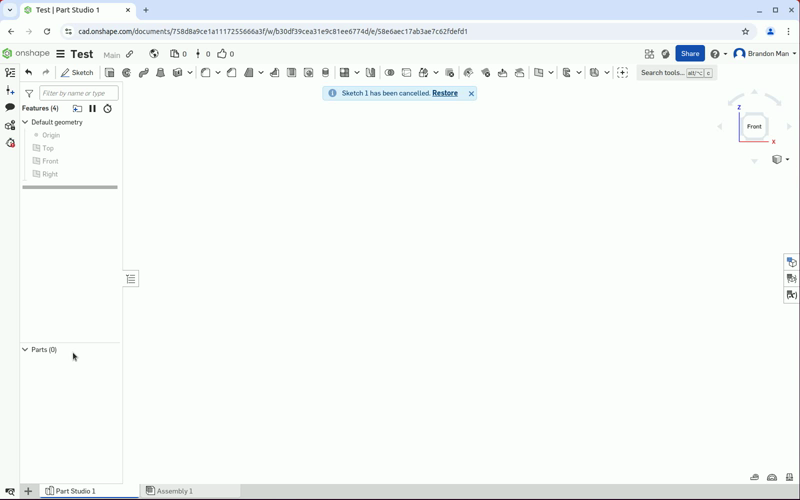
key(left)
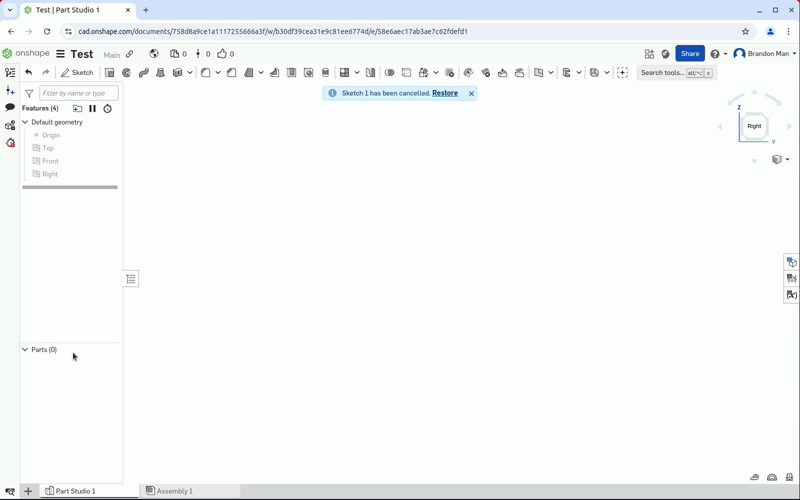
key_up(shift)
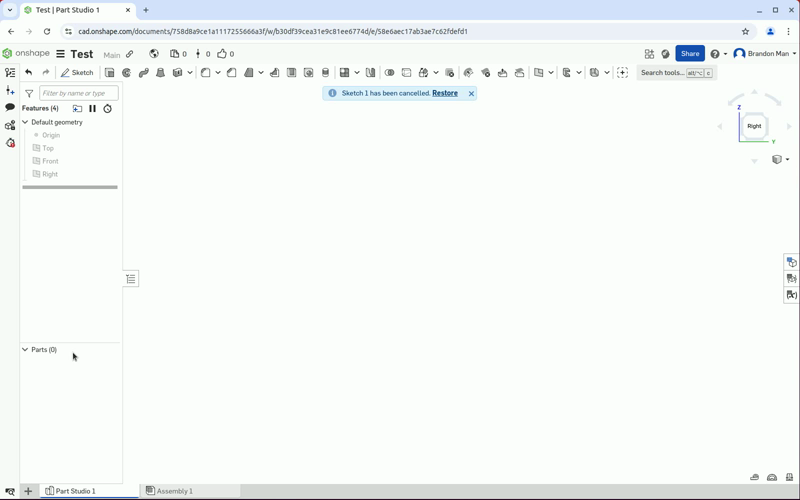
mouse_move(73, 352)
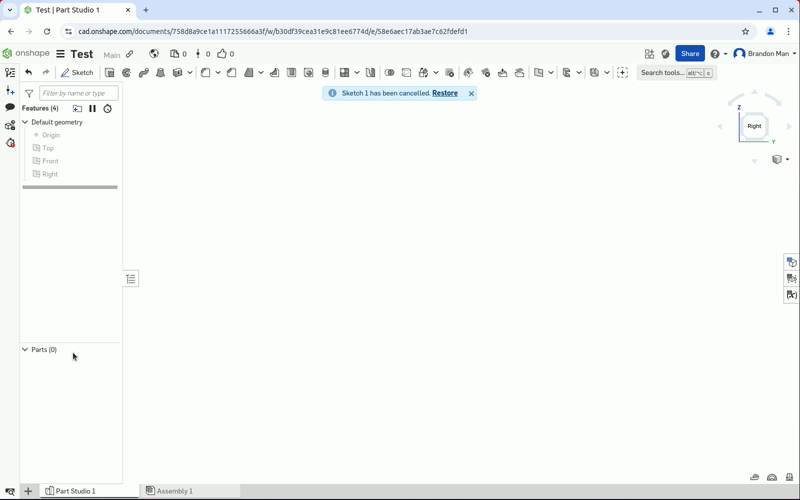
key(shift+y)
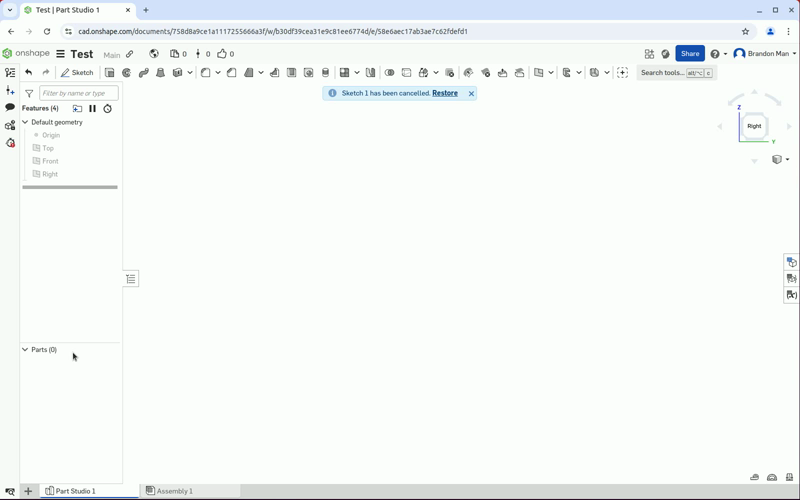
key(shift+s)
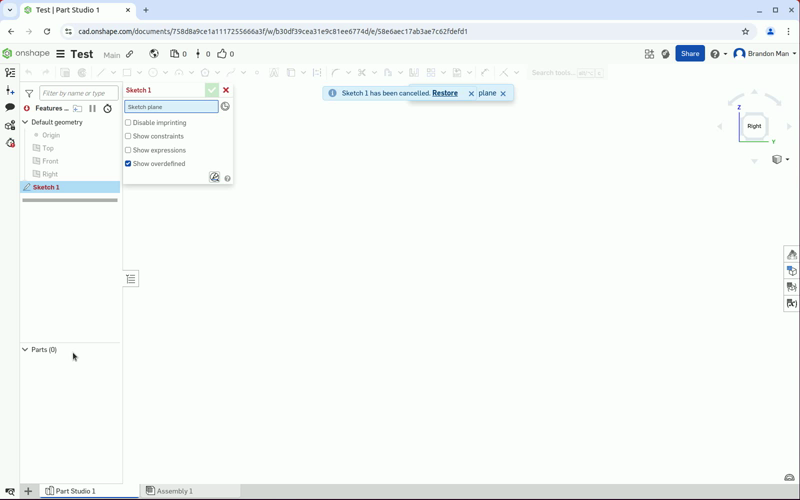
mouse_move(73, 176)
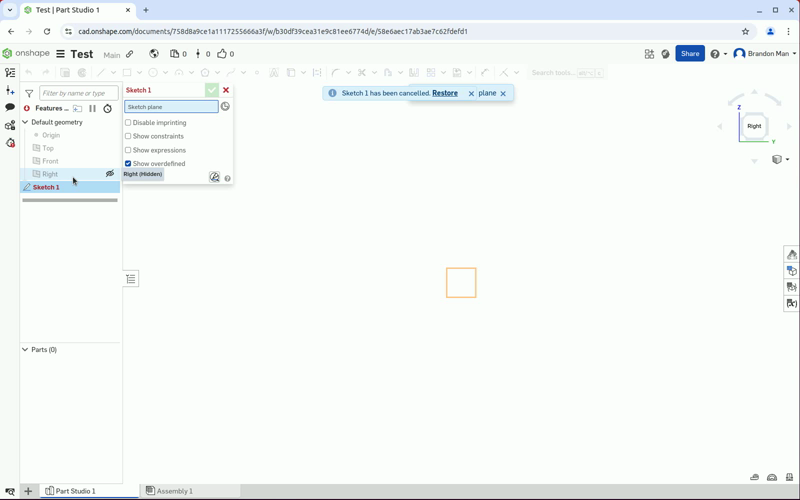
click(73, 176)
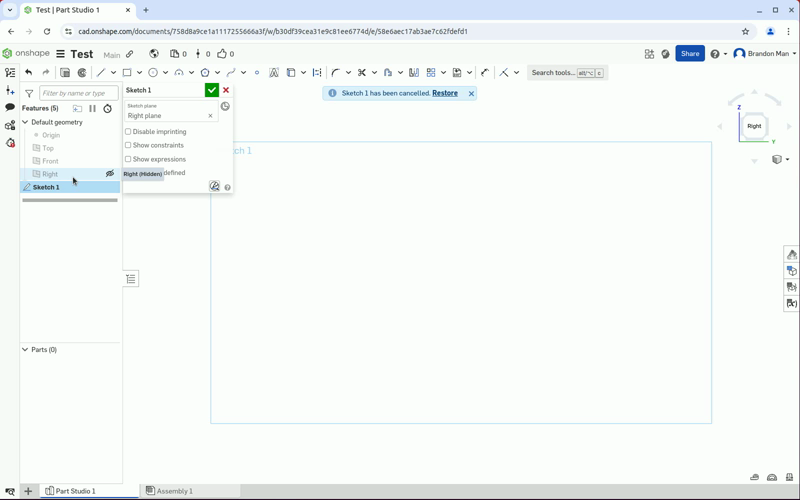
mouse_move(73, 352)
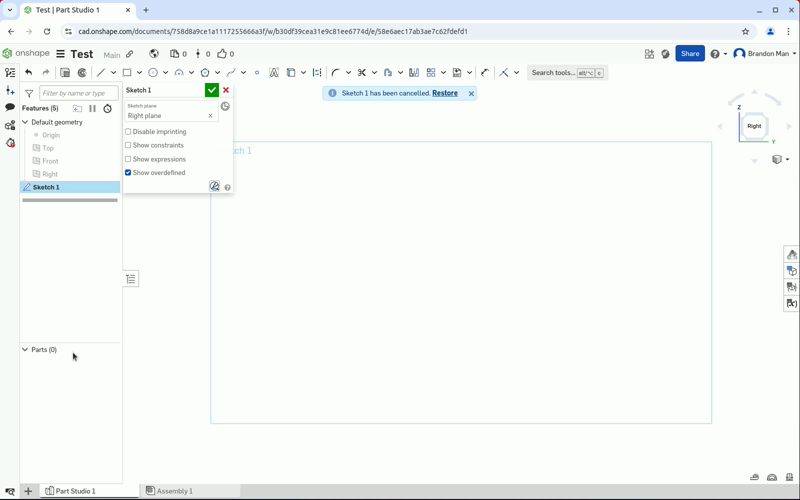
key(y)
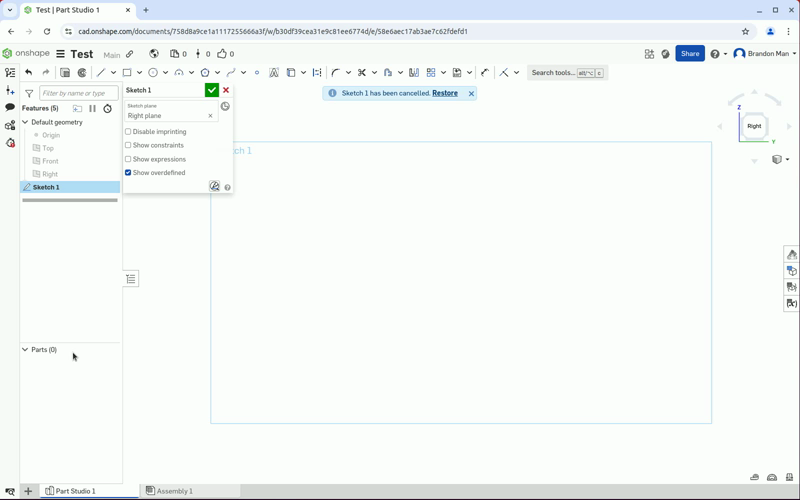
key(l)
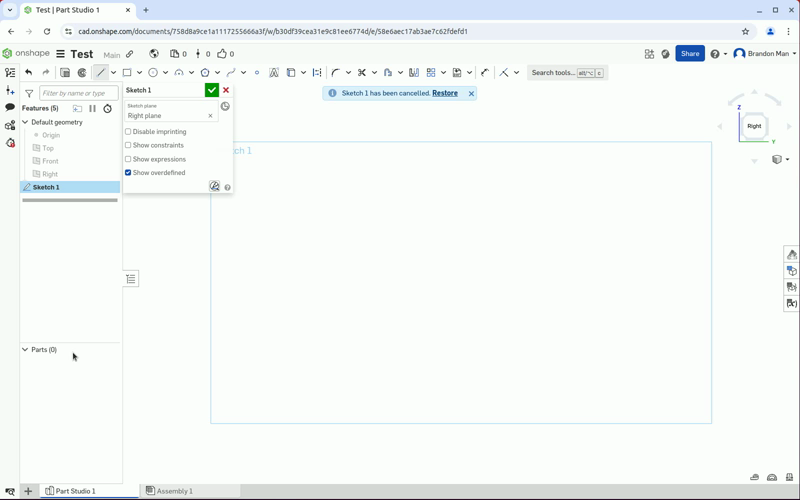
key_down(shift)
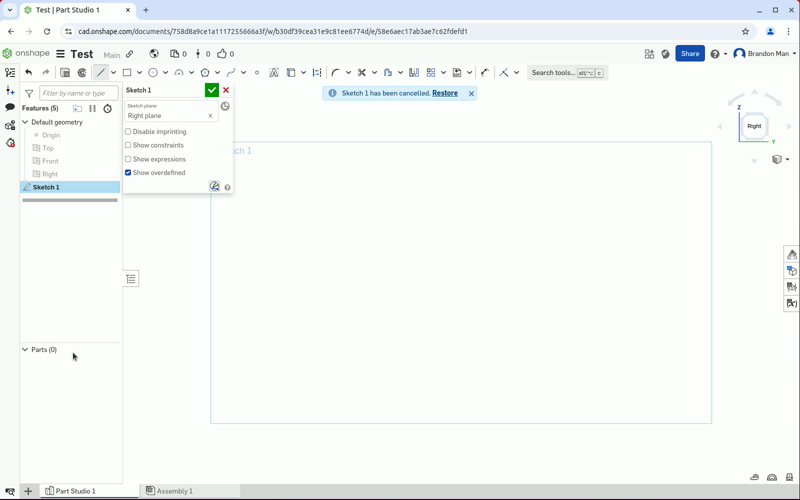
mouse_move(418, 282)
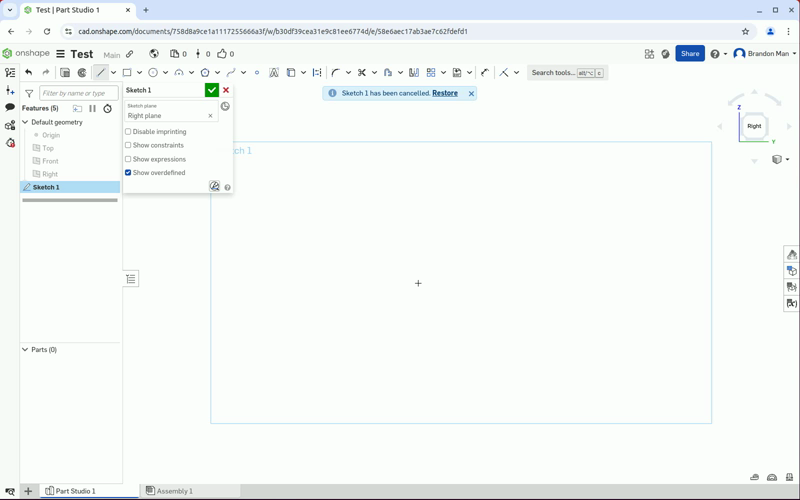
click(418, 282)
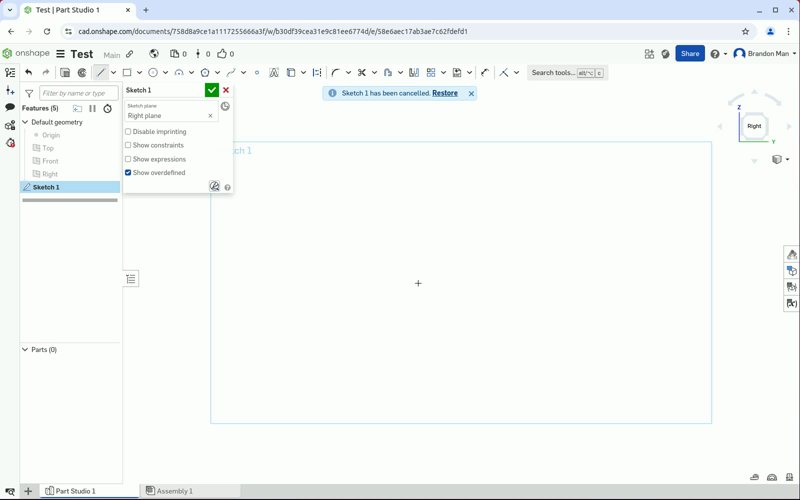
key_up(shift)
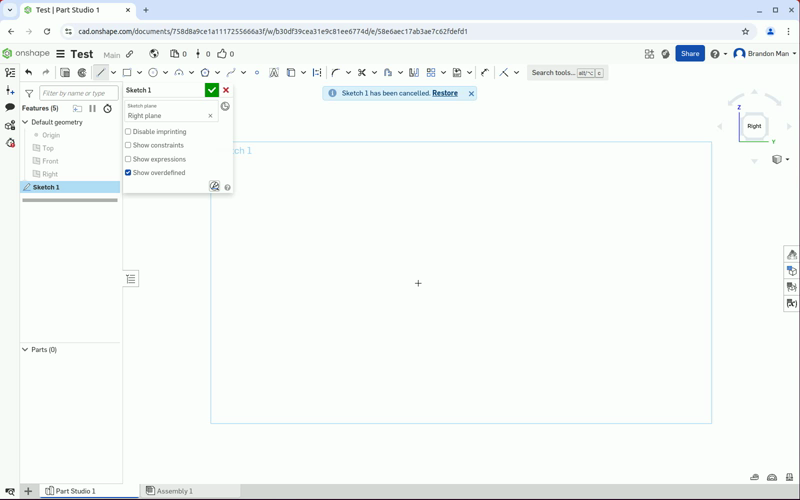
key_down(shift)
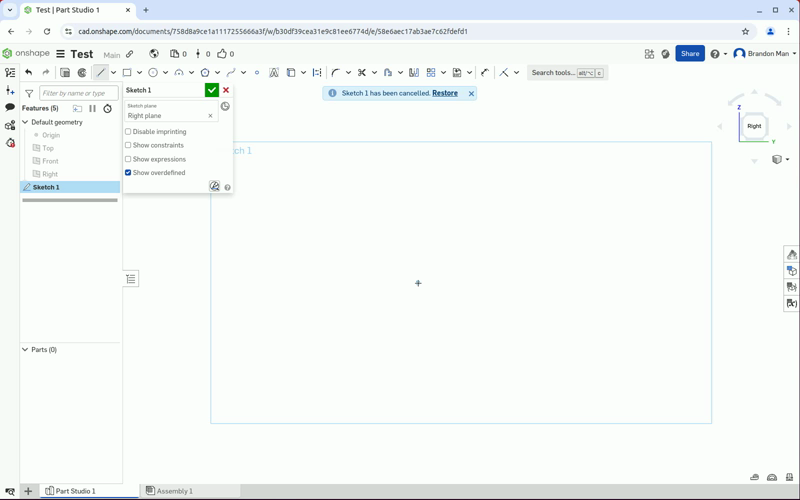
mouse_move(448, 282)
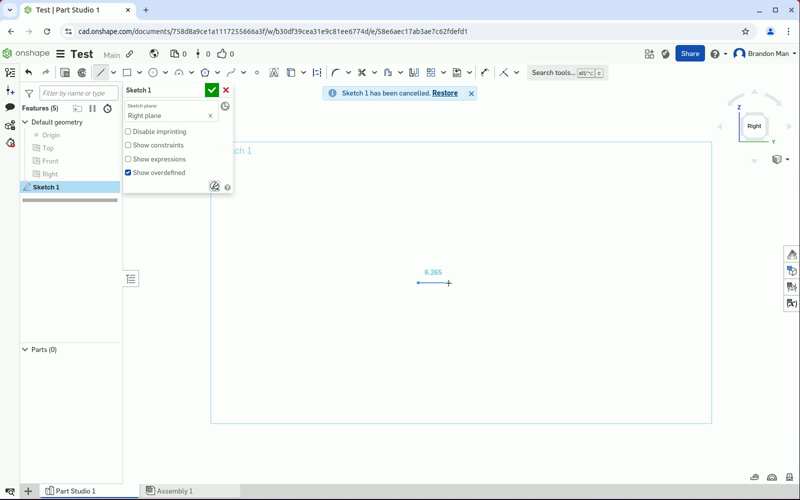
mouse_move(440, 319)
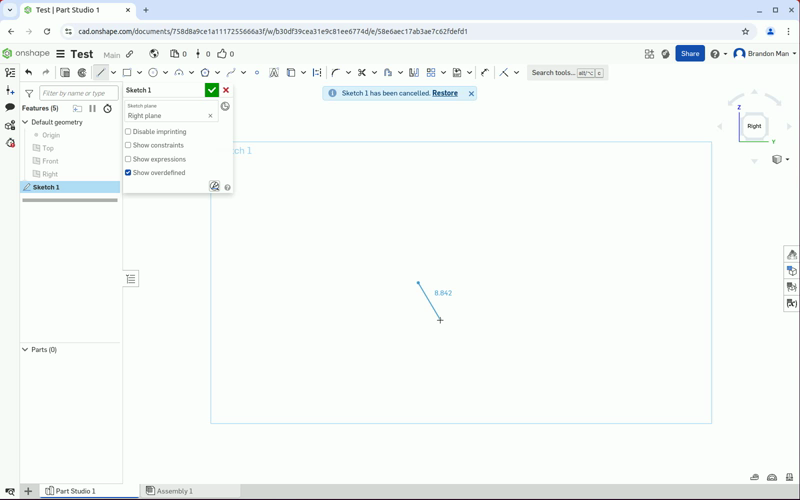
click(440, 319)
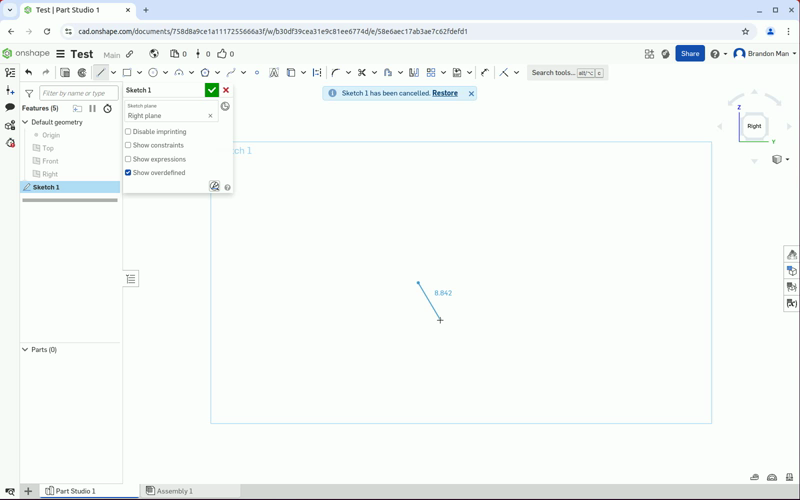
key_up(shift)
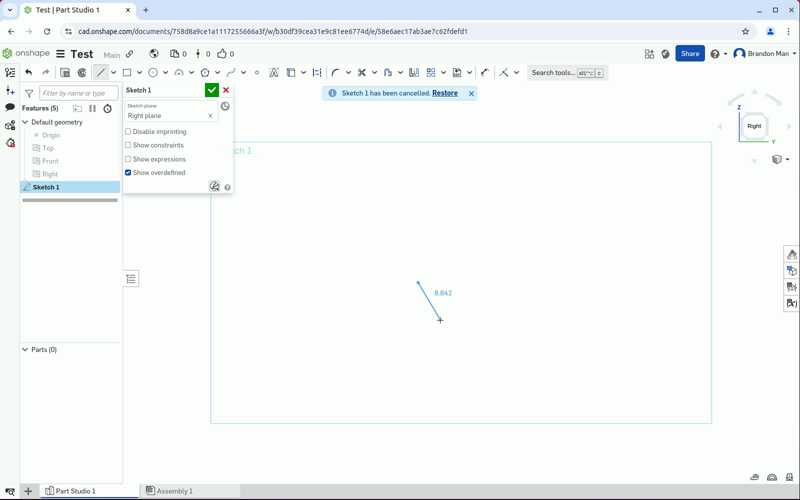
key_down(shift)
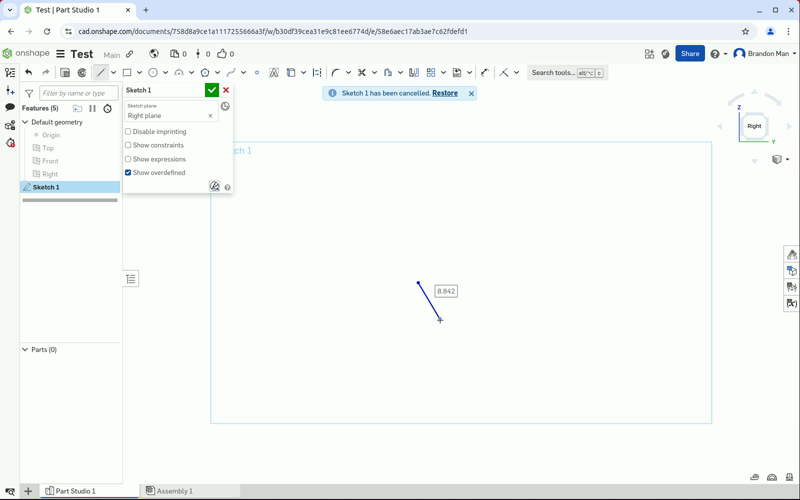
mouse_move(470, 319)
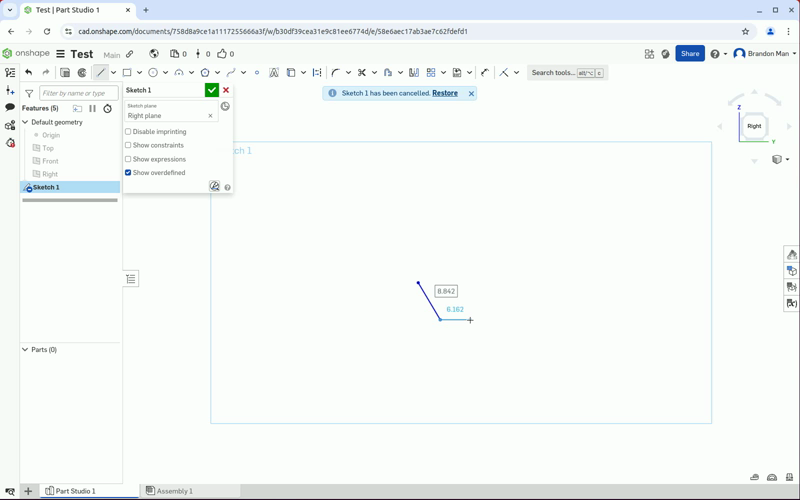
mouse_move(481, 319)
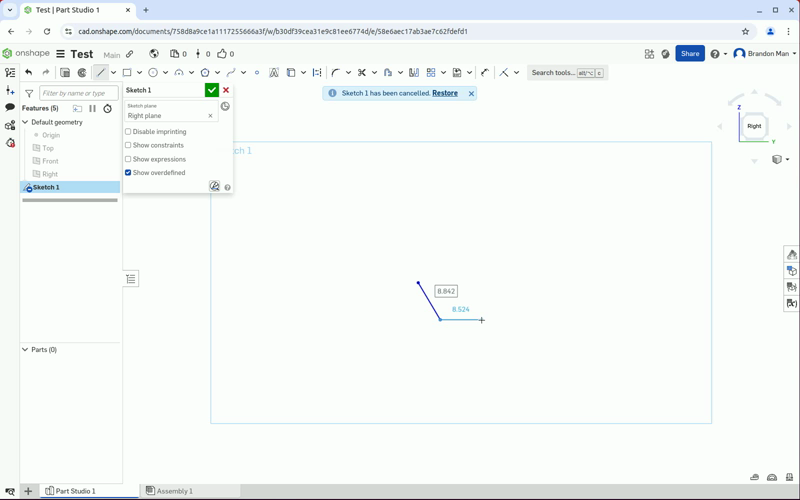
click(481, 319)
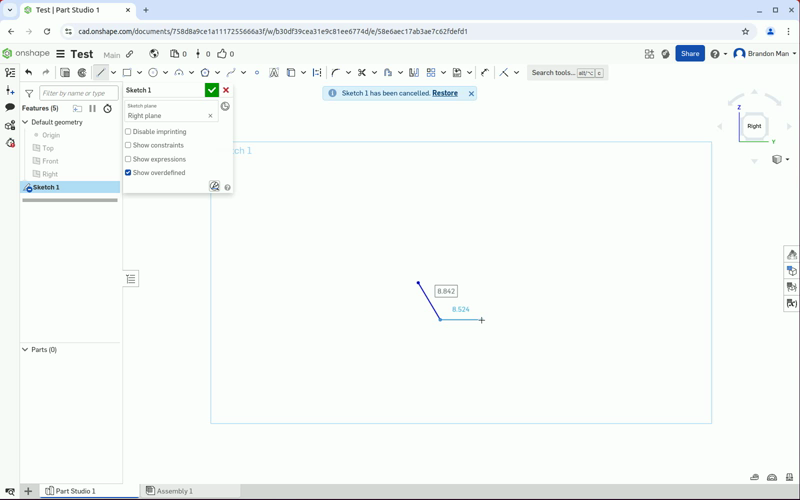
key_up(shift)
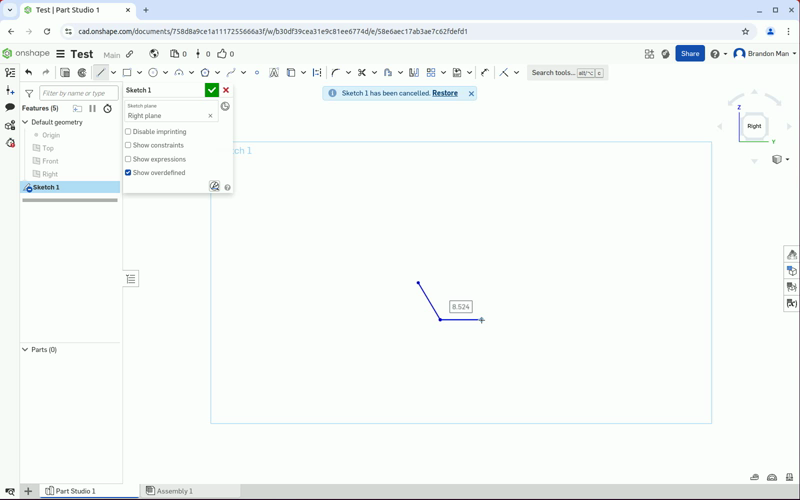
key_down(shift)
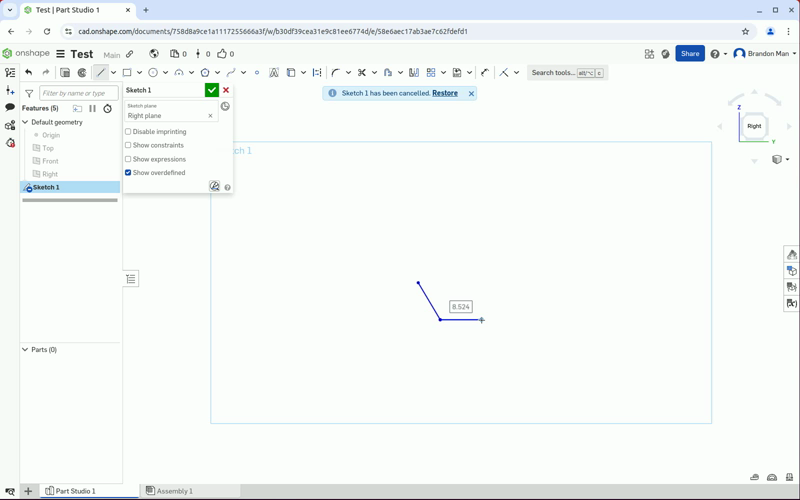
mouse_move(511, 319)
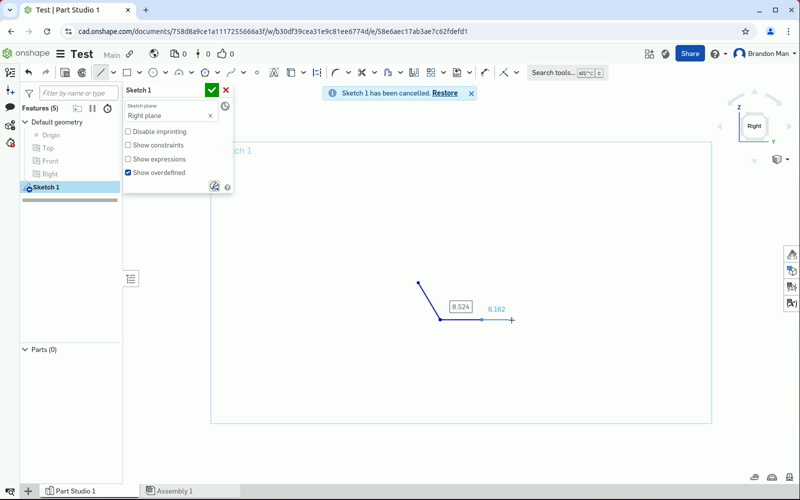
mouse_move(503, 282)
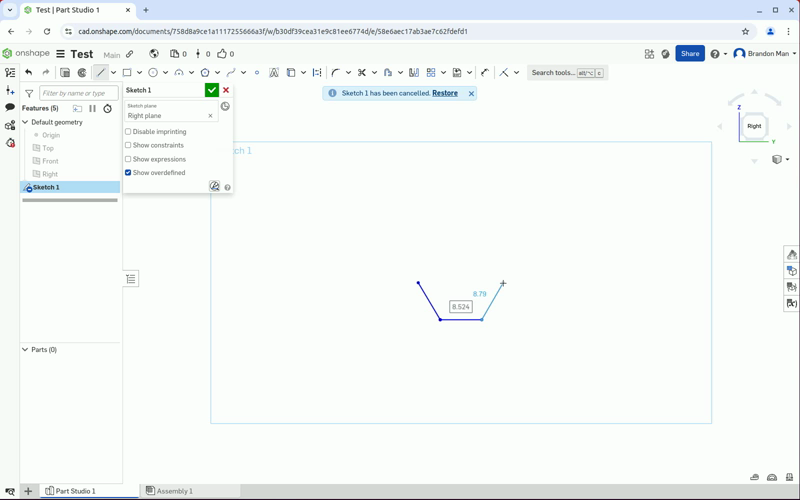
click(503, 282)
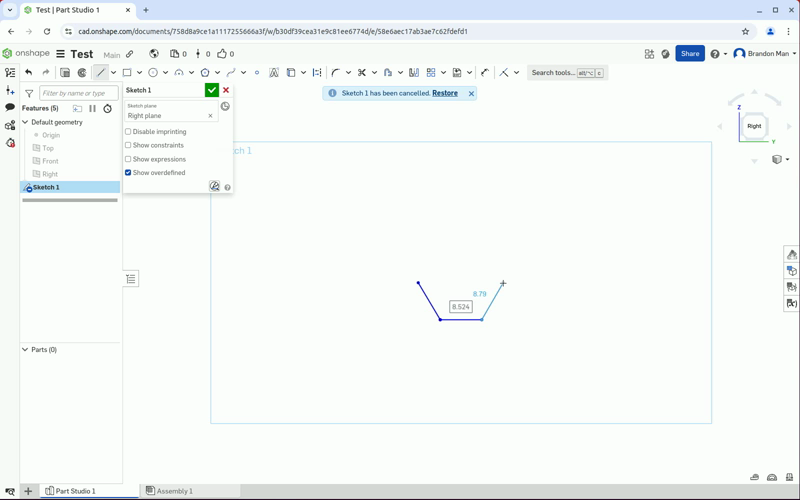
key_up(shift)
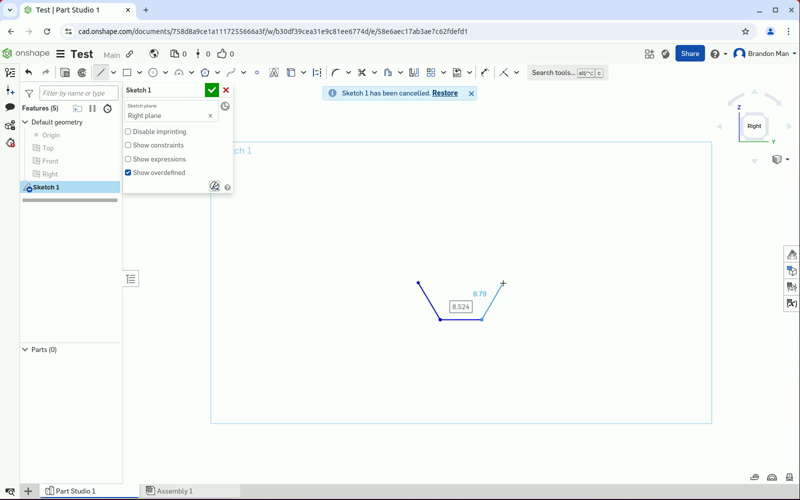
key_down(shift)
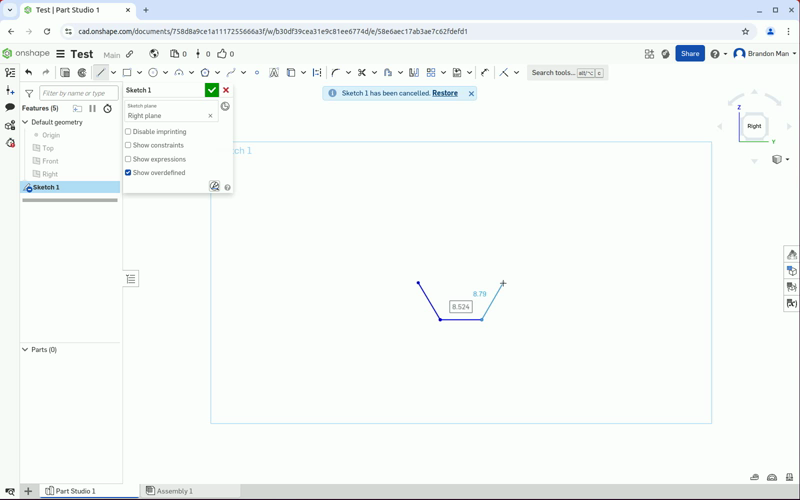
mouse_move(533, 282)
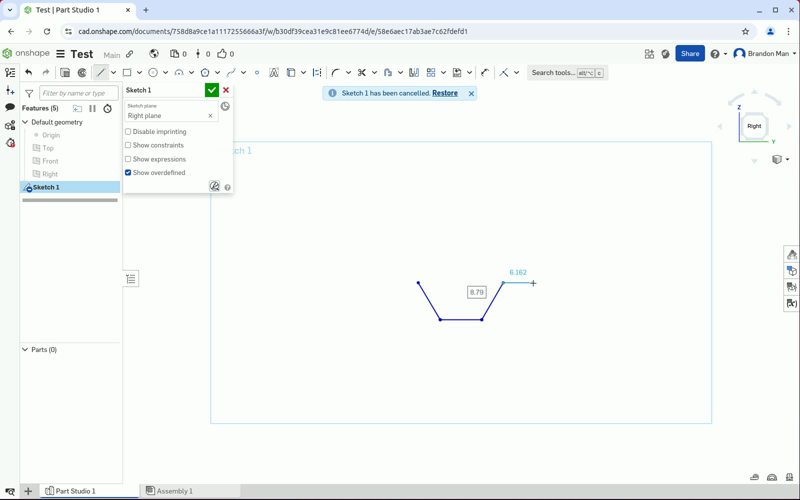
mouse_move(481, 246)
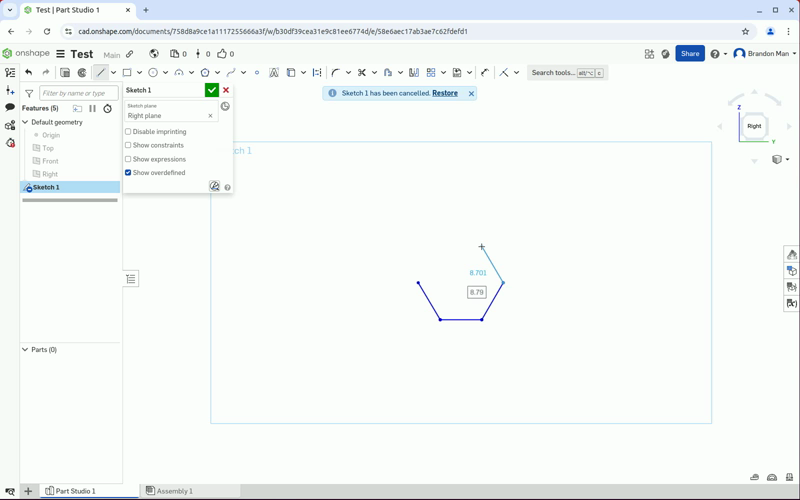
click(481, 246)
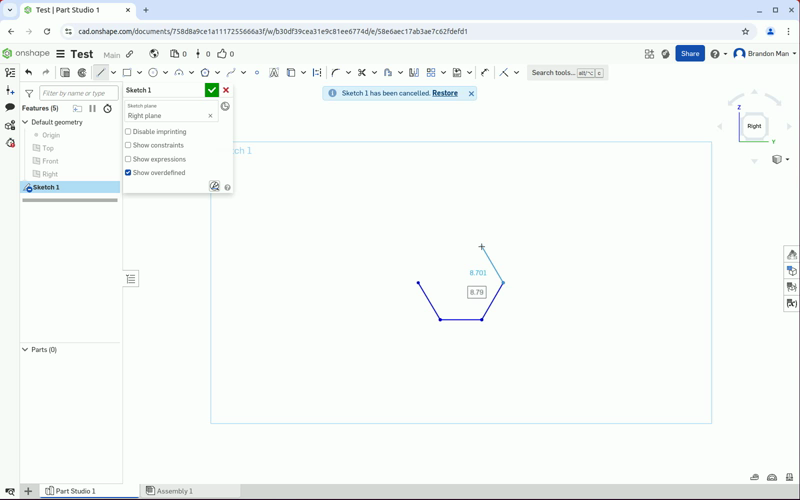
key_up(shift)
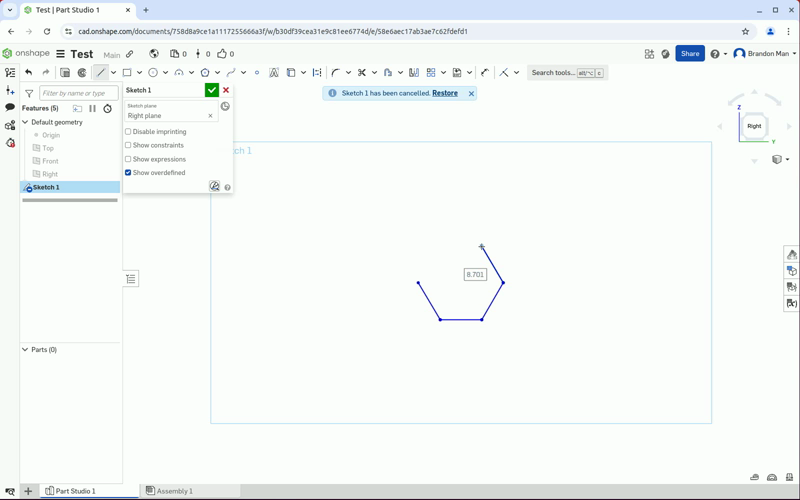
key_down(shift)
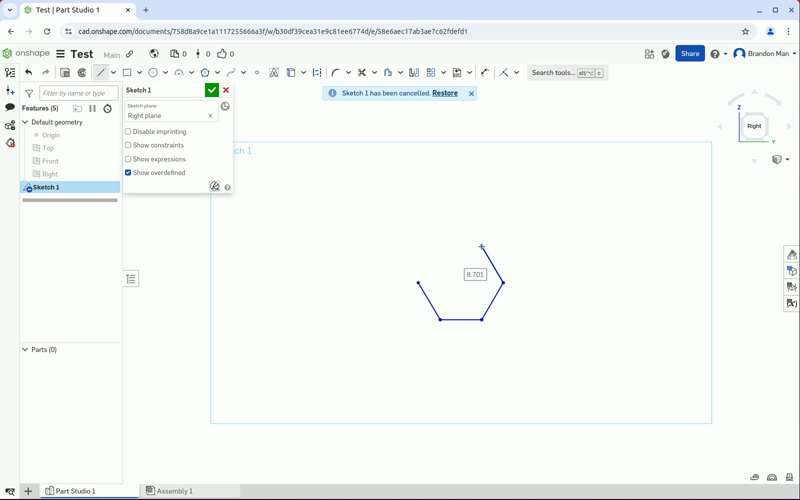
mouse_move(511, 246)
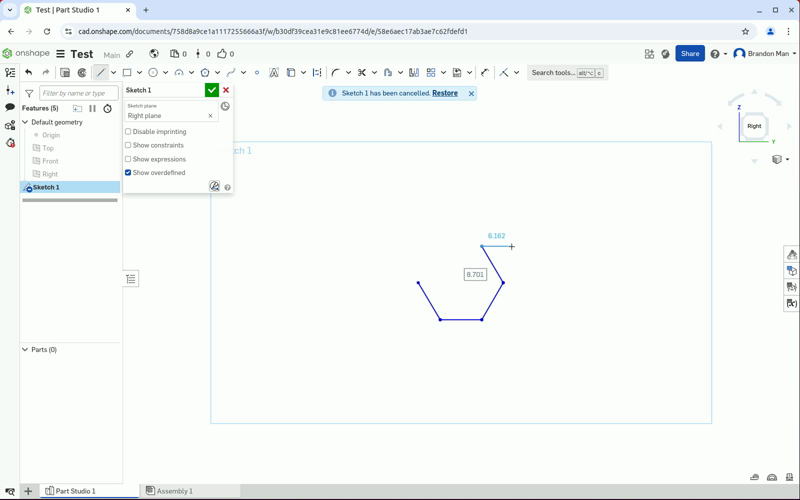
mouse_move(440, 246)
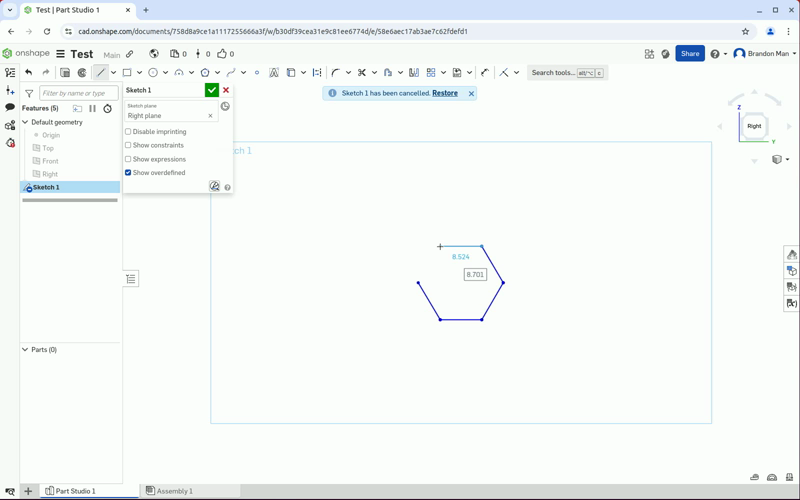
click(440, 246)
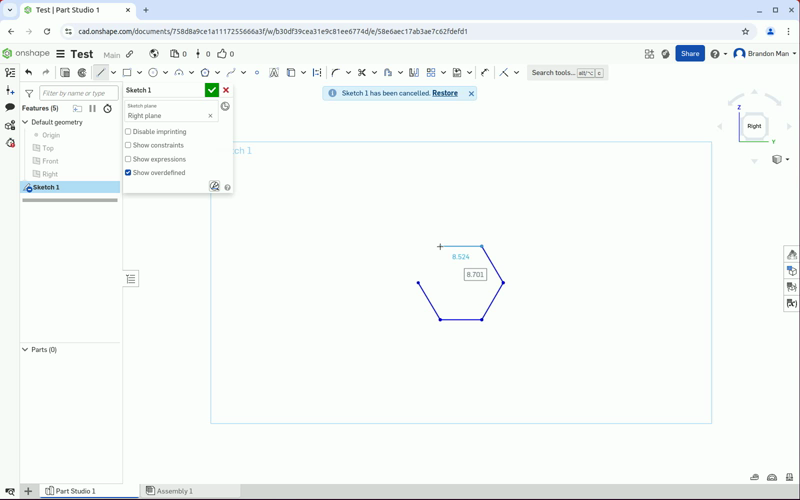
key_up(shift)
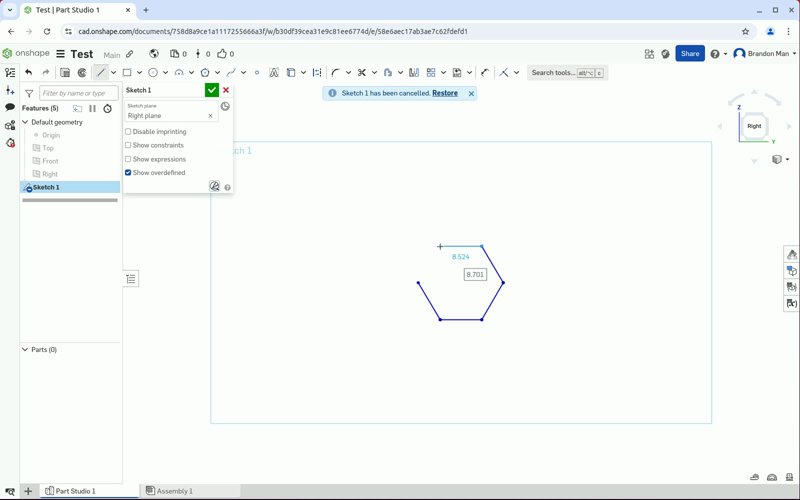
mouse_move(470, 246)
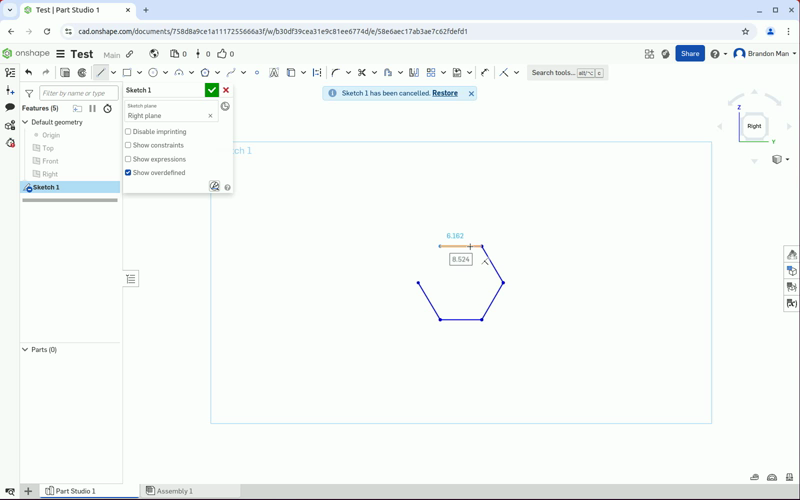
key_down(shift)
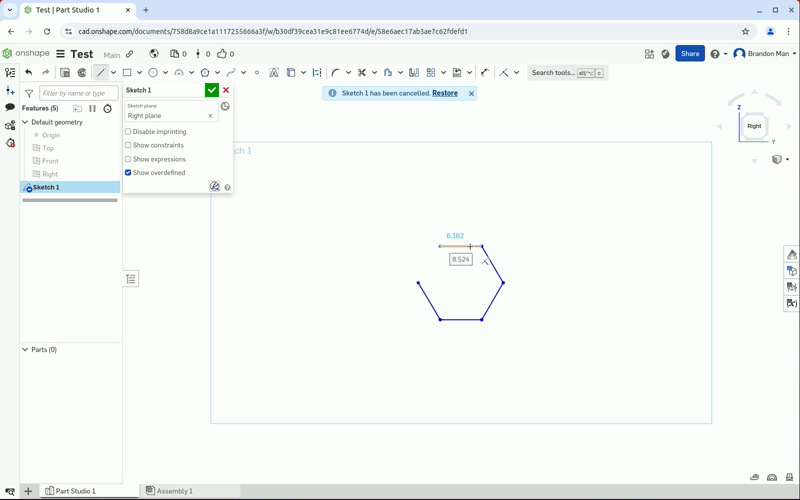
mouse_move(418, 282)
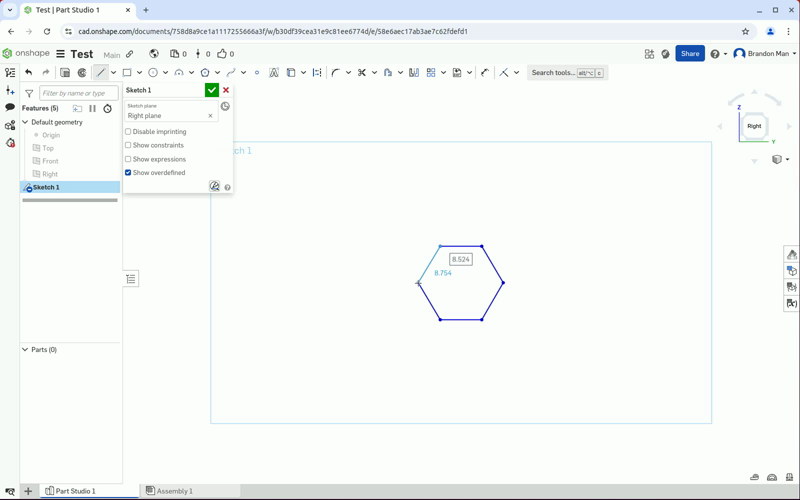
key_up(shift)
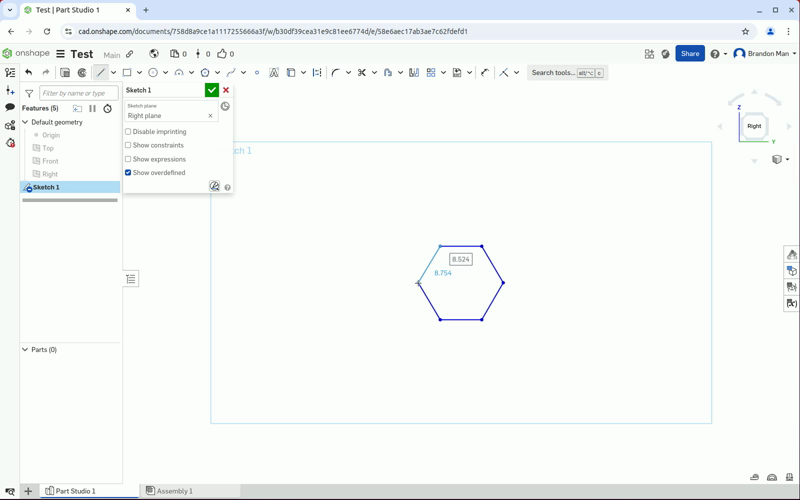
click(418, 282)
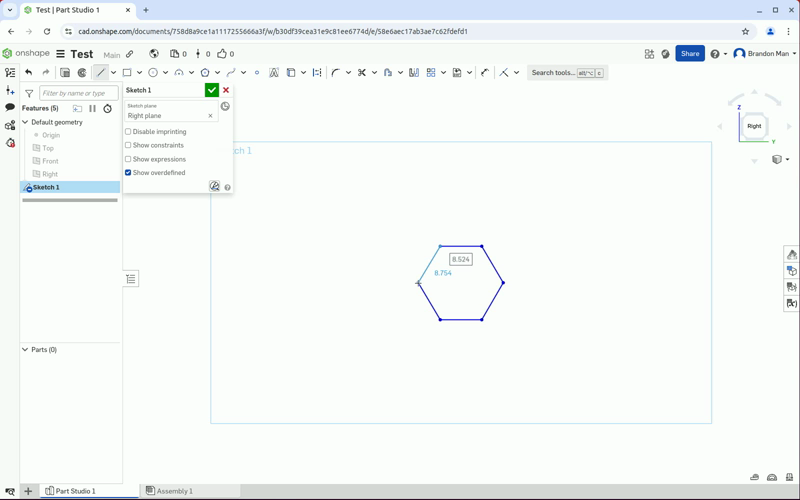
key(esc)
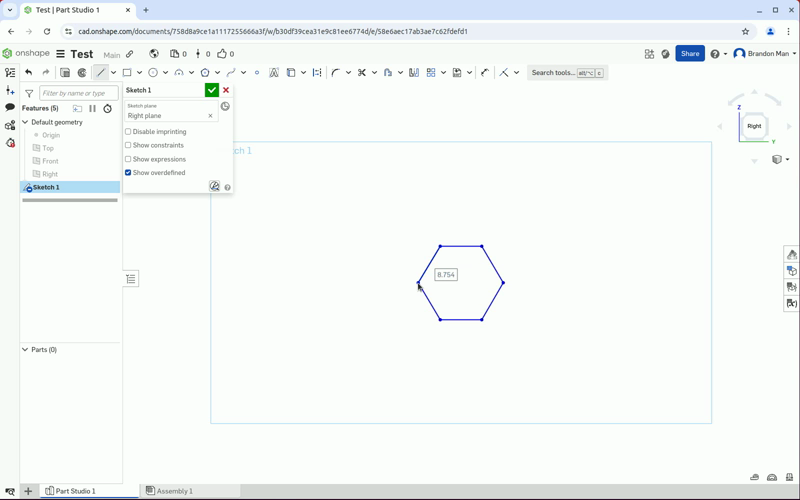
mouse_move(478, 266)
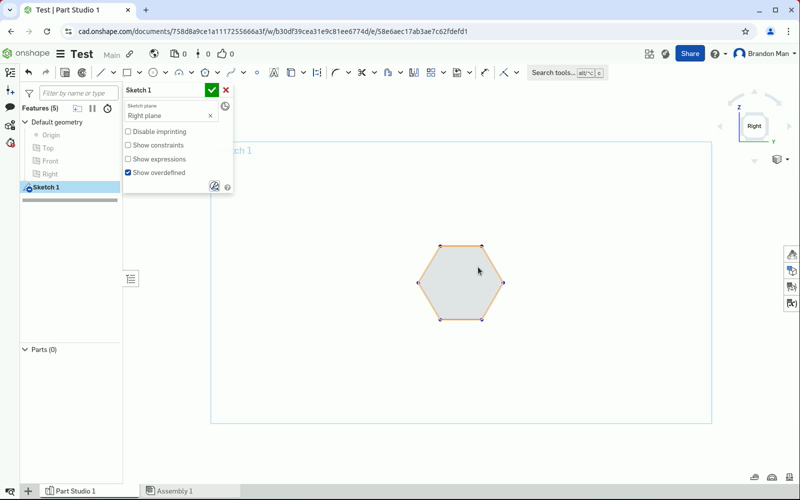
click(478, 266)
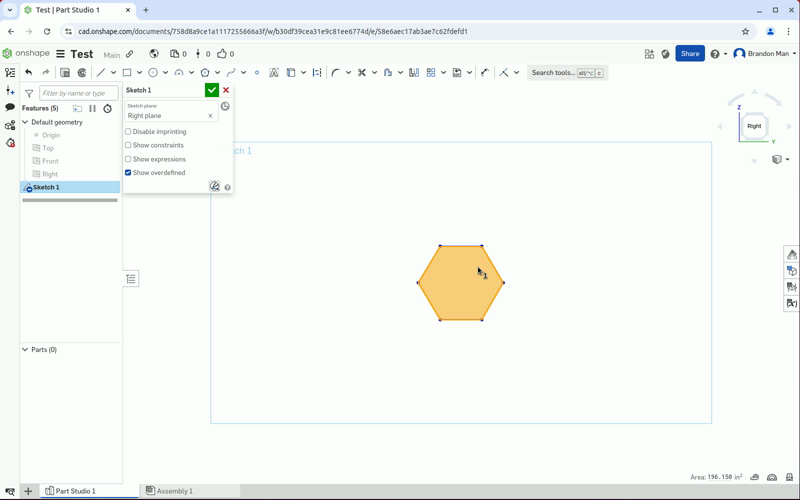
mouse_move(73, 352)
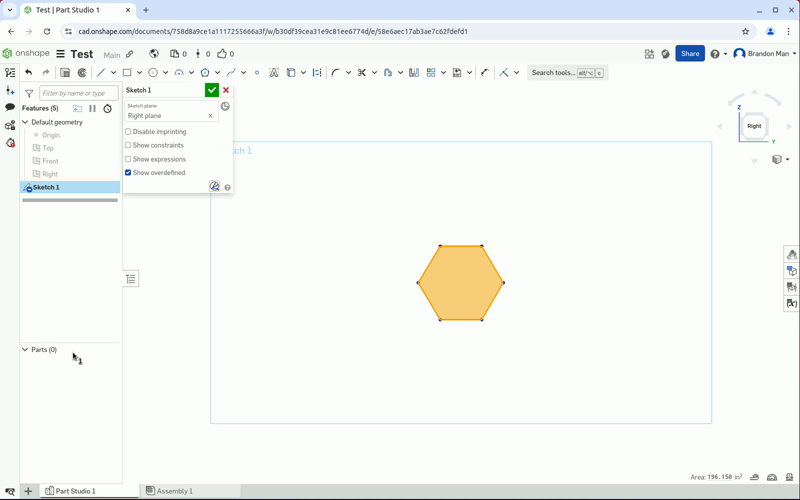
key(shift+y)
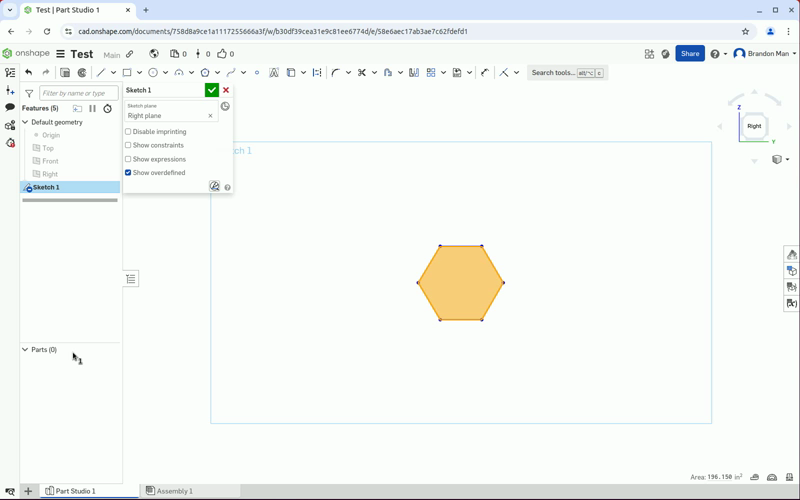
key(shift+e)
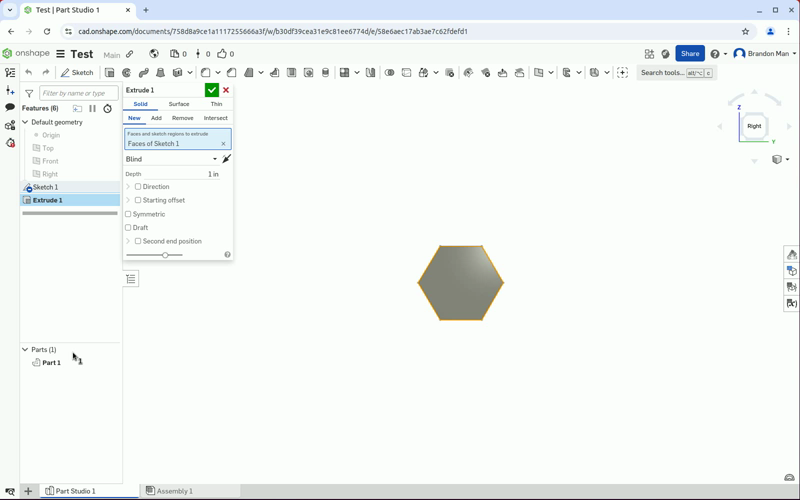
mouse_move(143, 106)
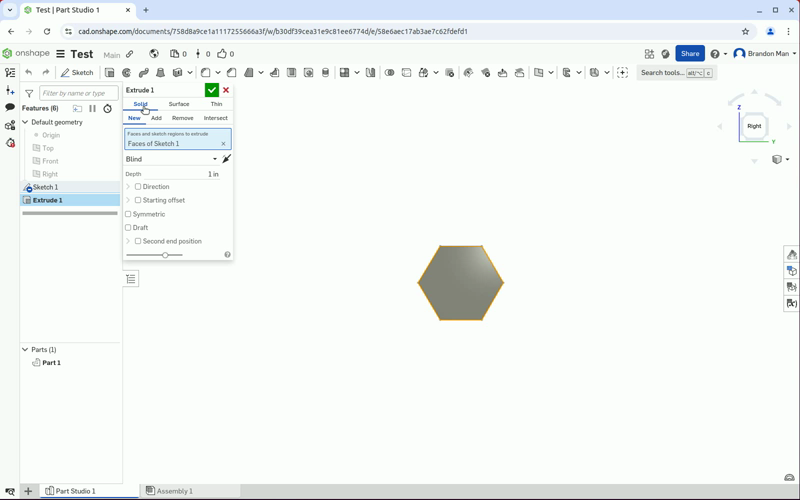
click(143, 106)
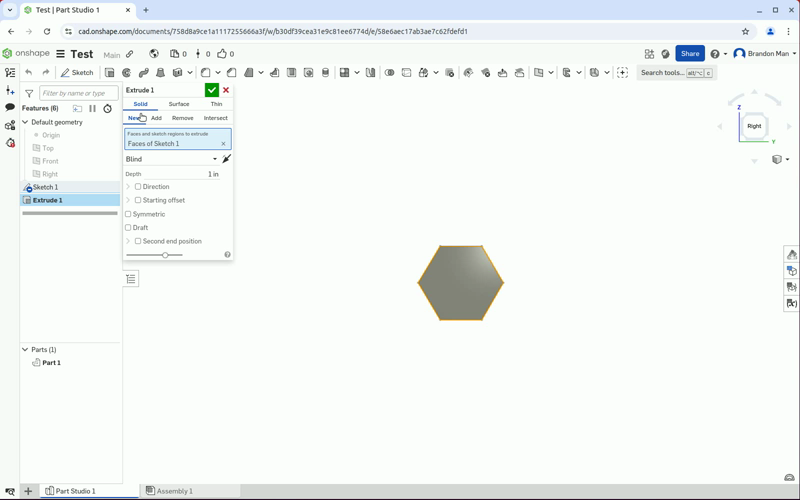
mouse_move(137, 120)
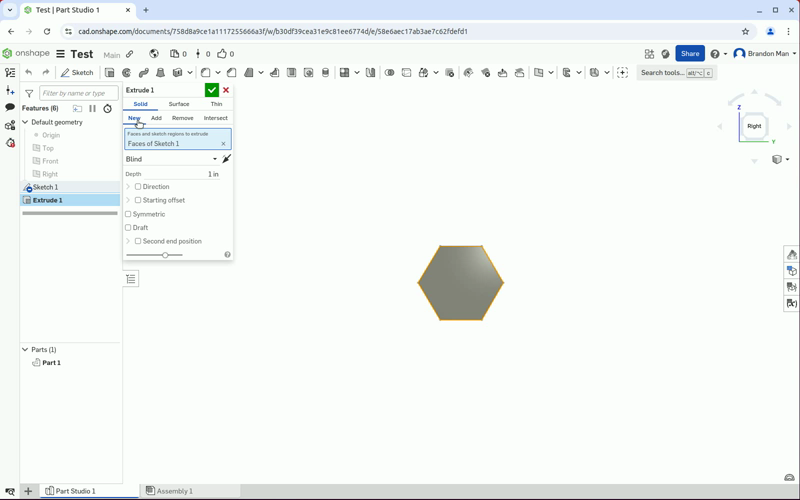
click(137, 120)
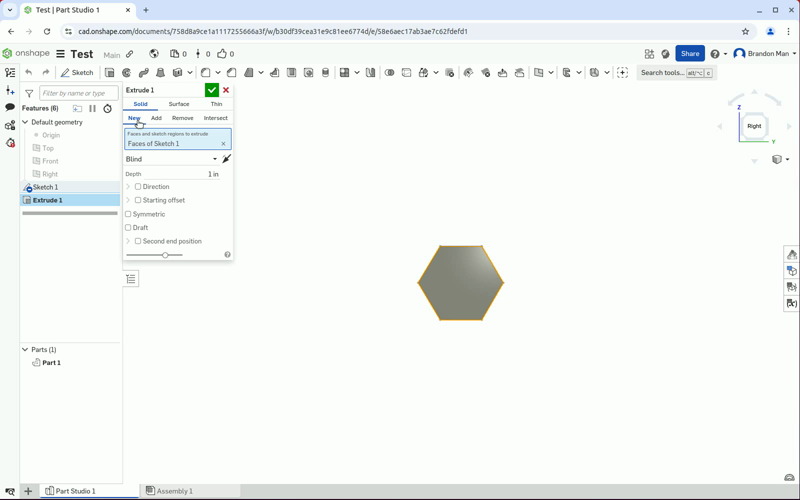
key(tab, 4)
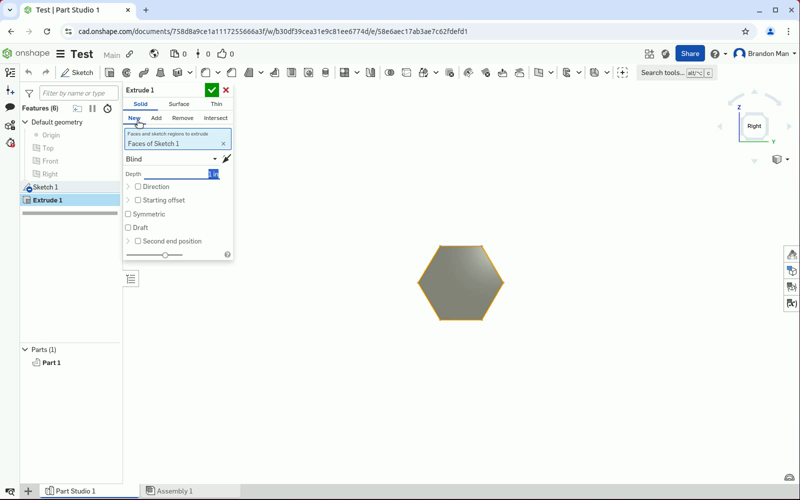
text(46.216)
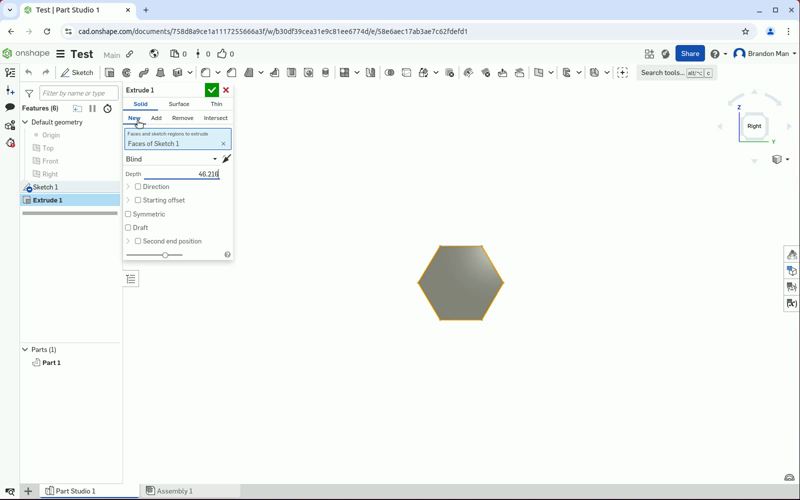
key(tab, 3)
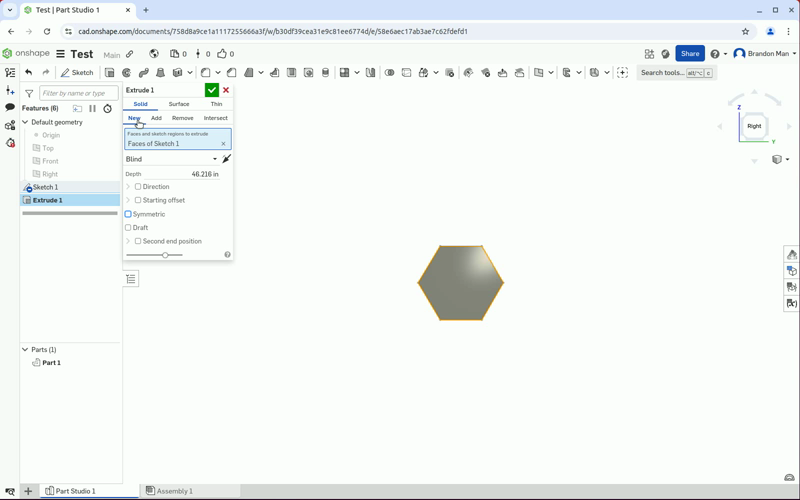
key(space)
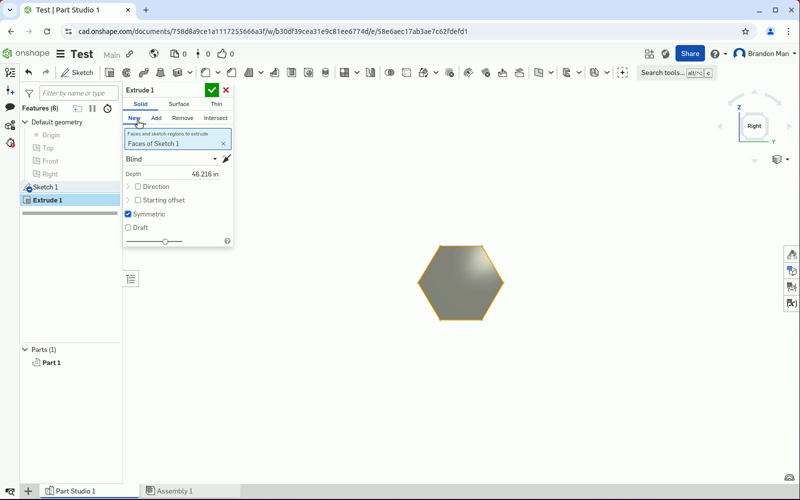
key(enter)
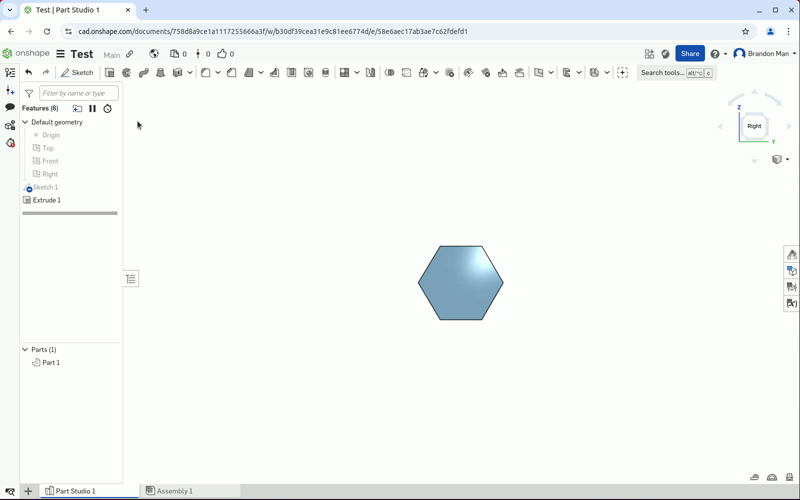
key(shift+h)
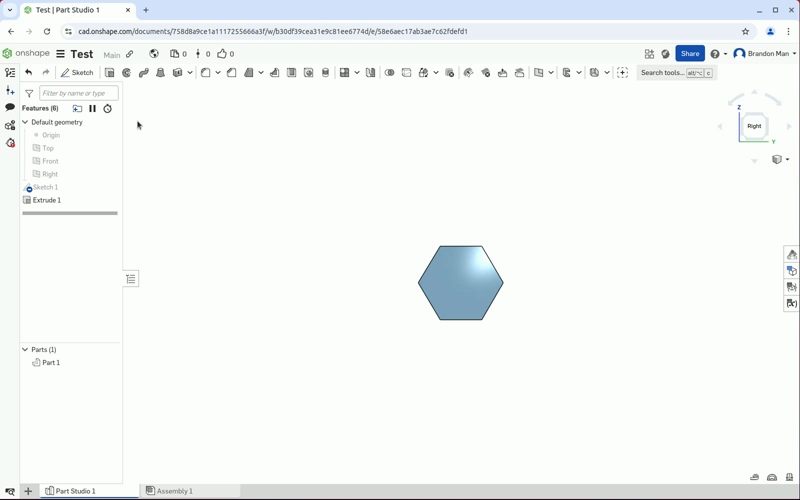
key(shift+h)
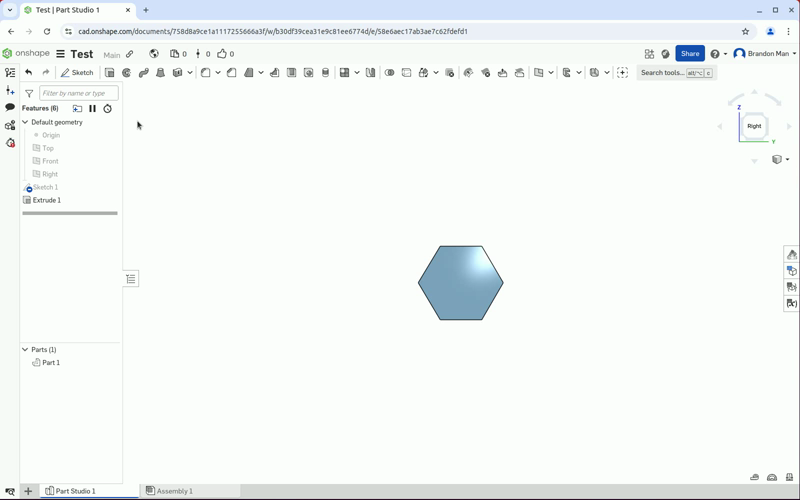
mouse_move(73, 189)
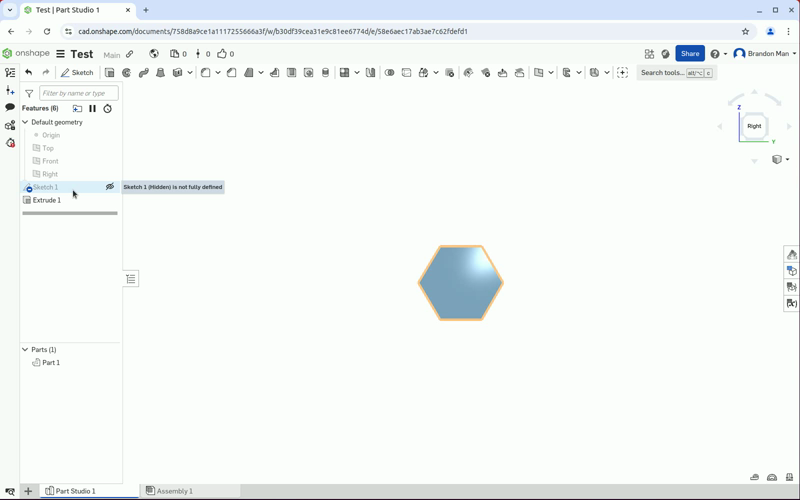
click(73, 189)
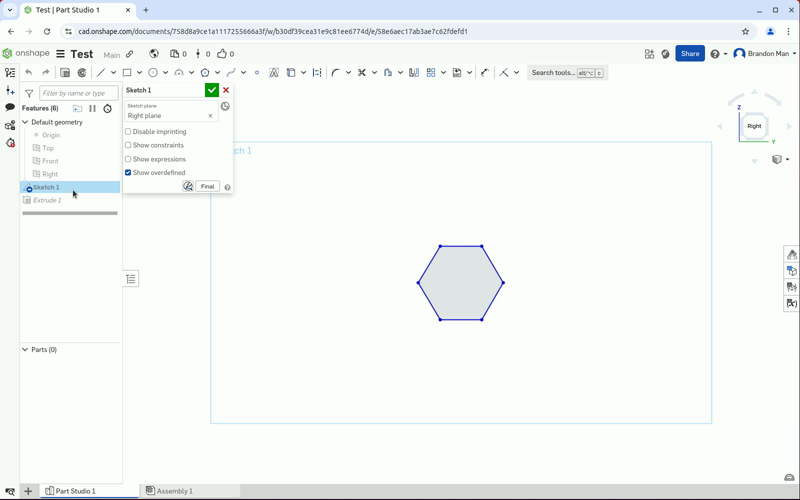
mouse_move(229, 92)
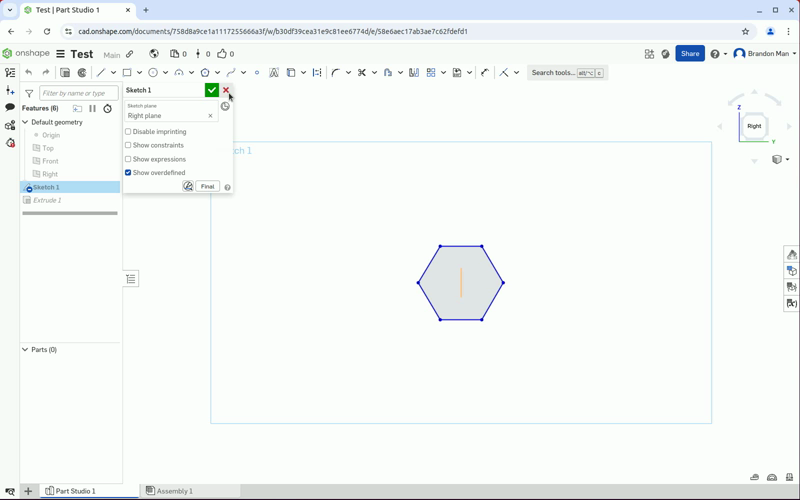
click(229, 92)
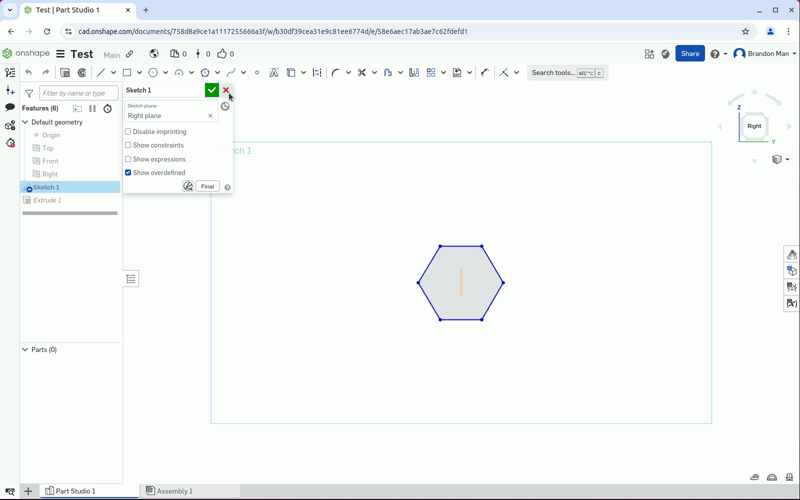
key(shift+s)
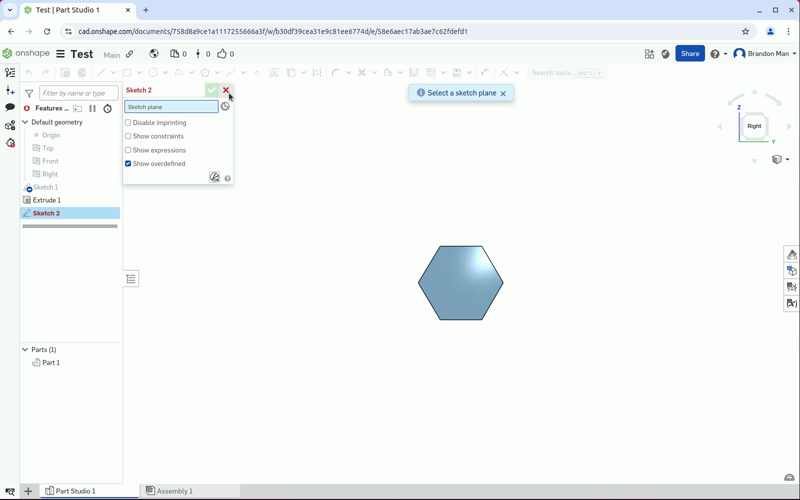
mouse_move(73, 176)
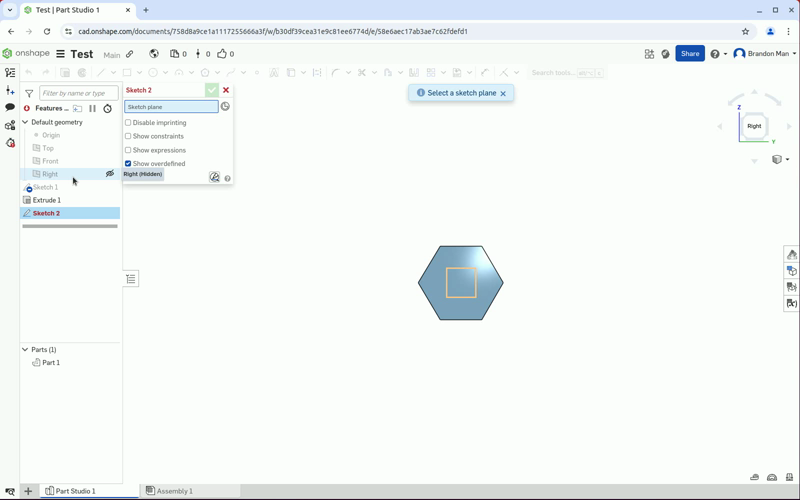
click(73, 176)
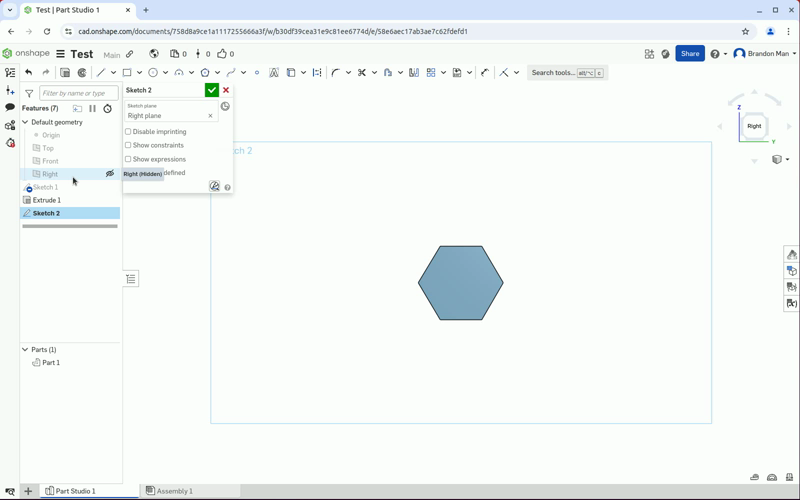
mouse_move(73, 352)
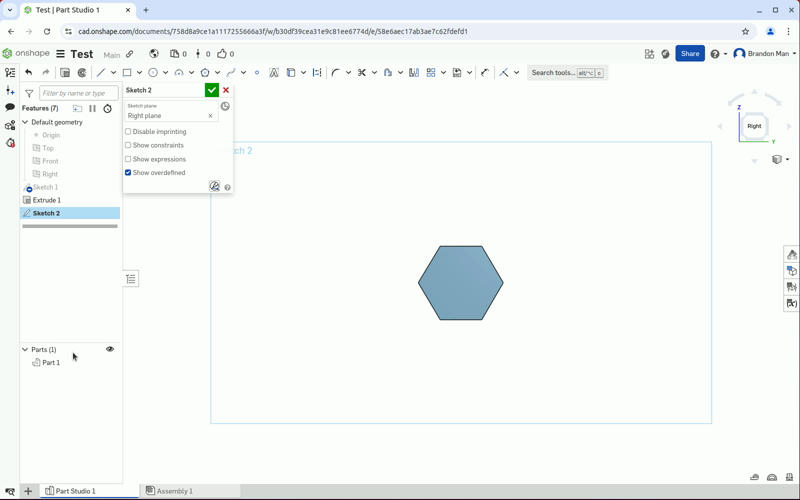
key(y)
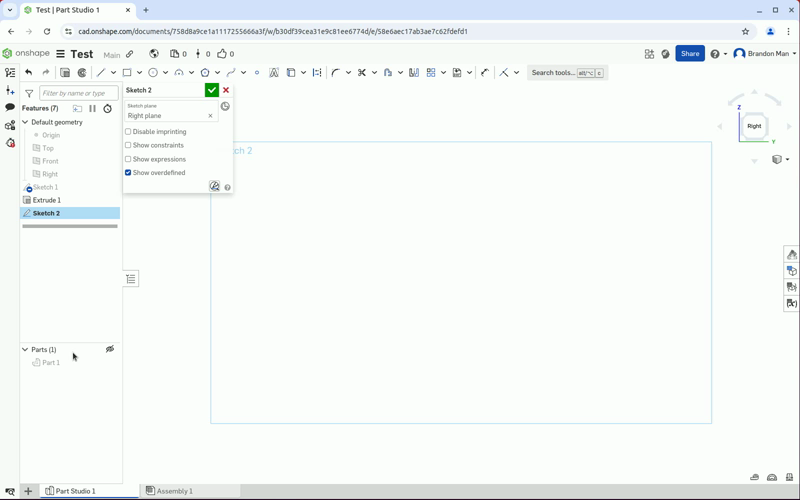
key(l)
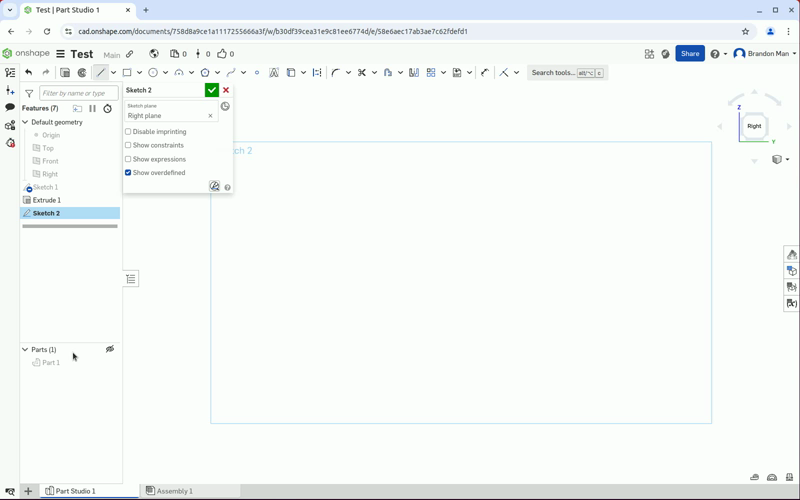
key_down(shift)
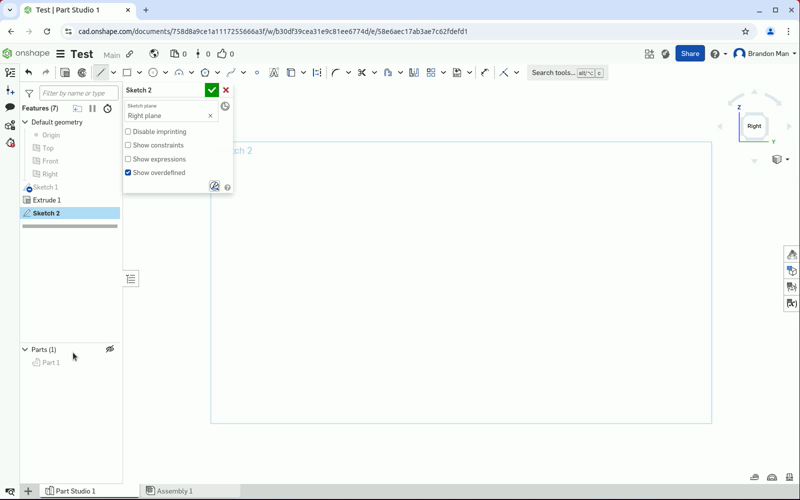
mouse_move(422, 282)
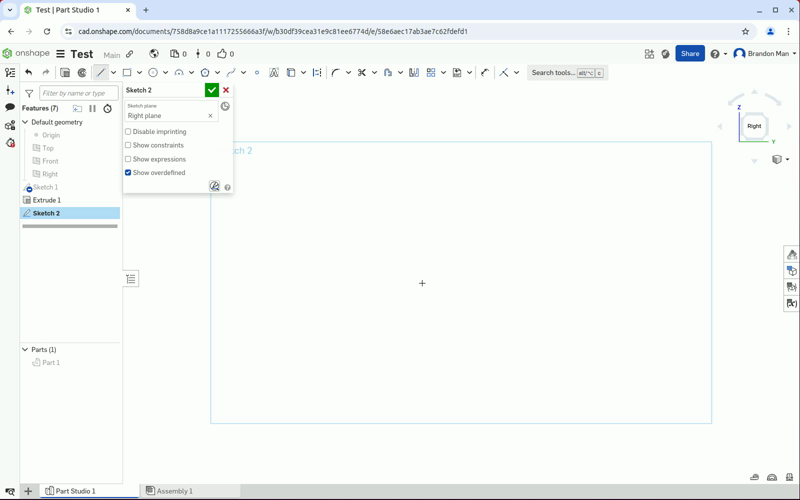
click(422, 282)
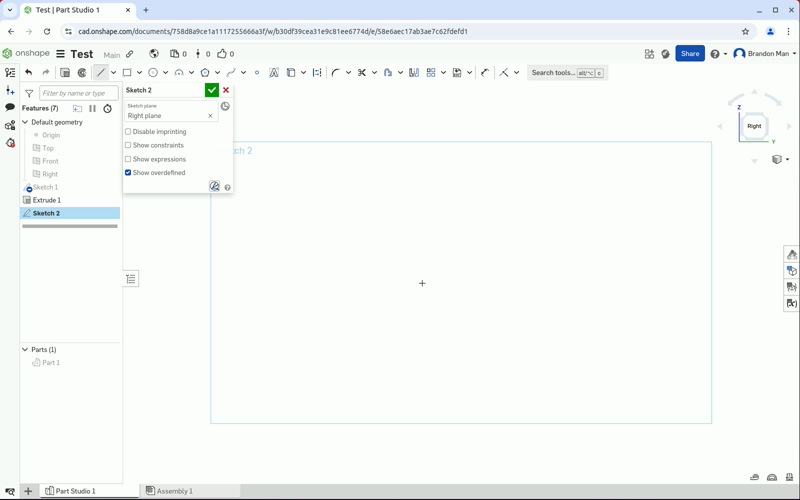
key_up(shift)
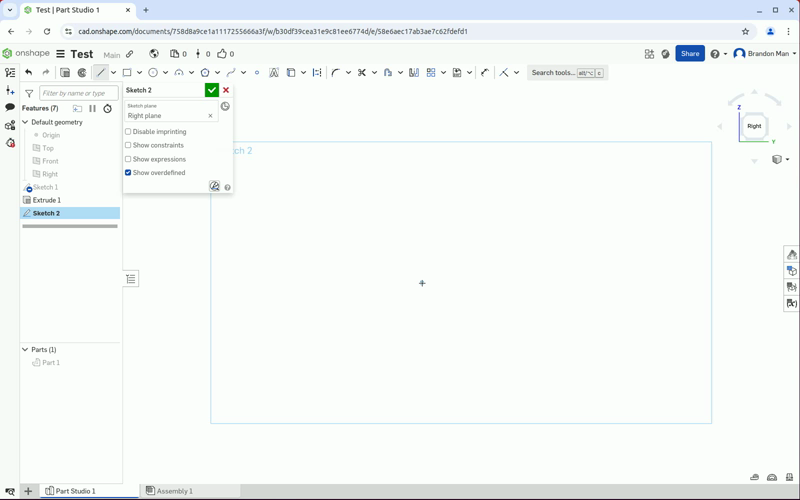
key_down(shift)
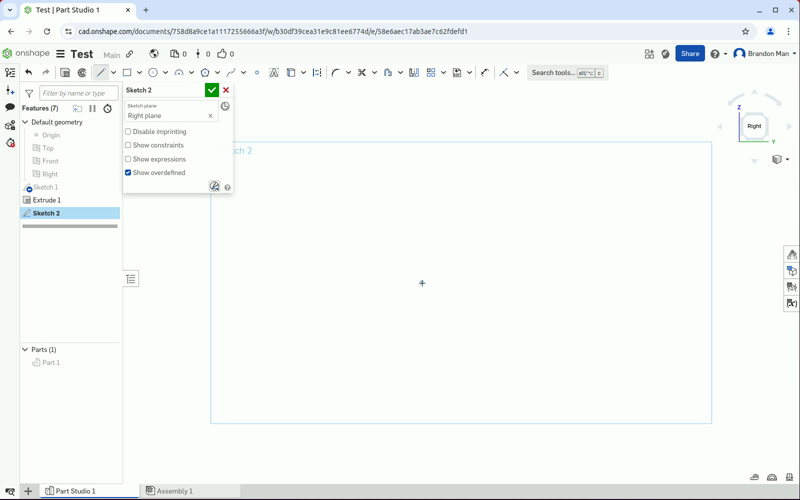
mouse_move(452, 282)
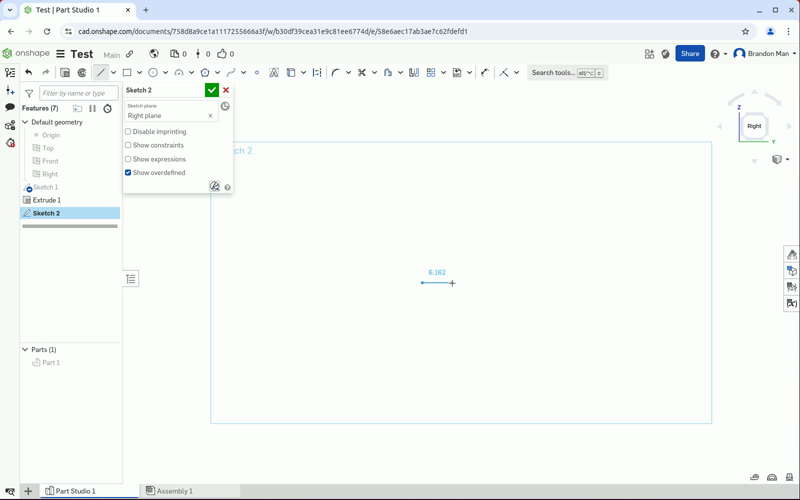
mouse_move(441, 316)
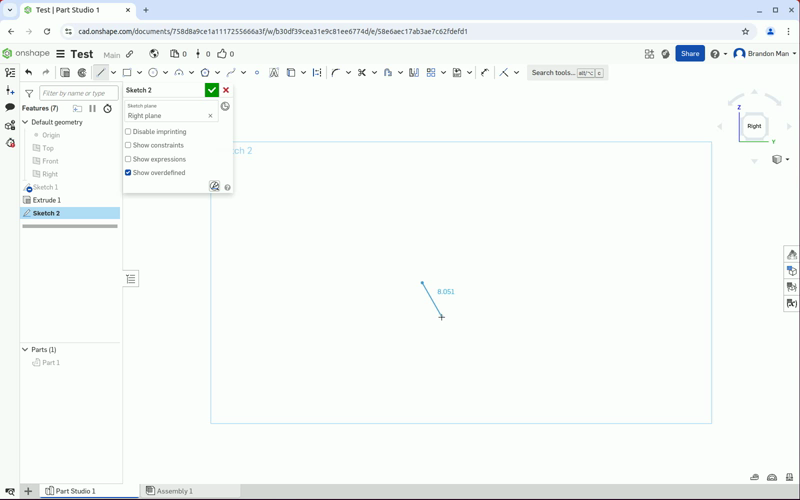
click(441, 316)
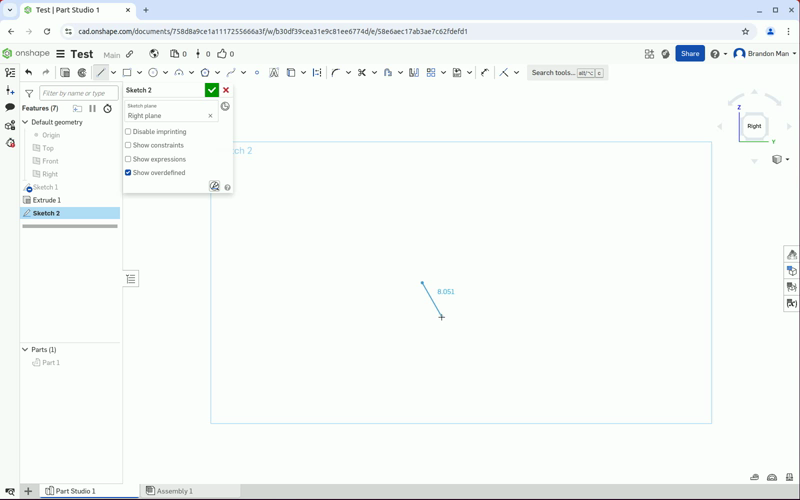
key_up(shift)
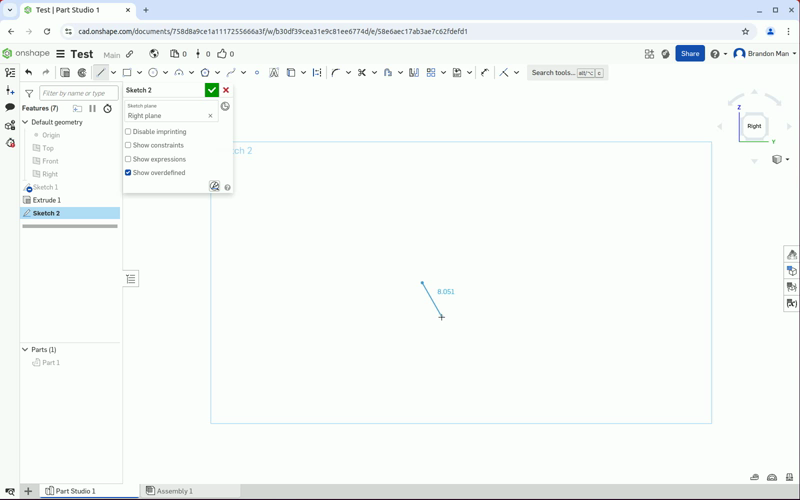
key_down(shift)
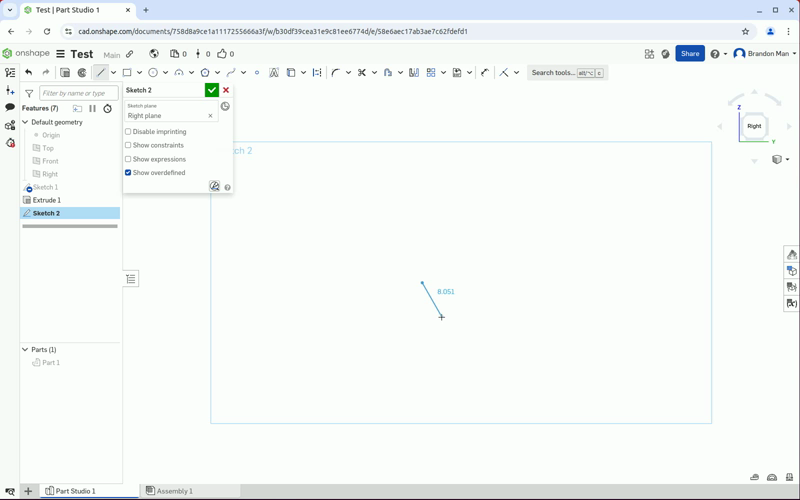
mouse_move(471, 316)
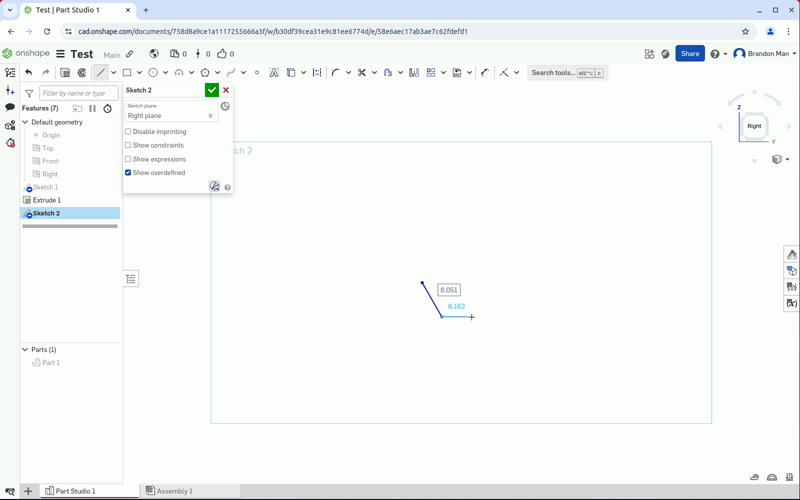
mouse_move(480, 316)
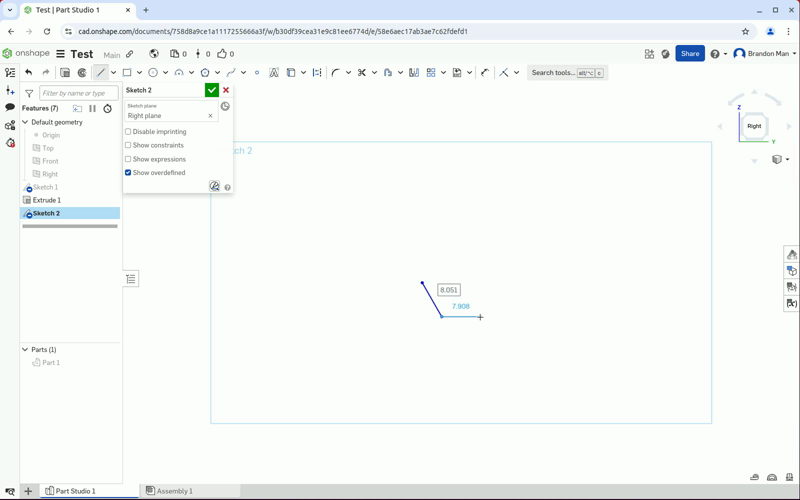
click(480, 316)
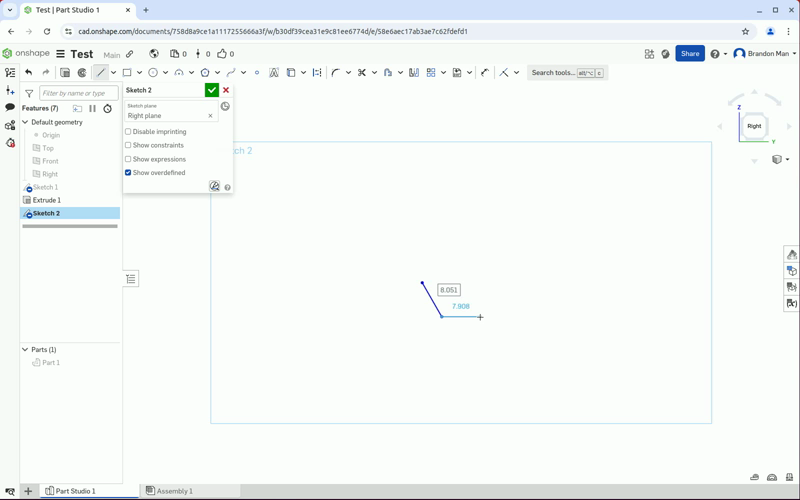
key_up(shift)
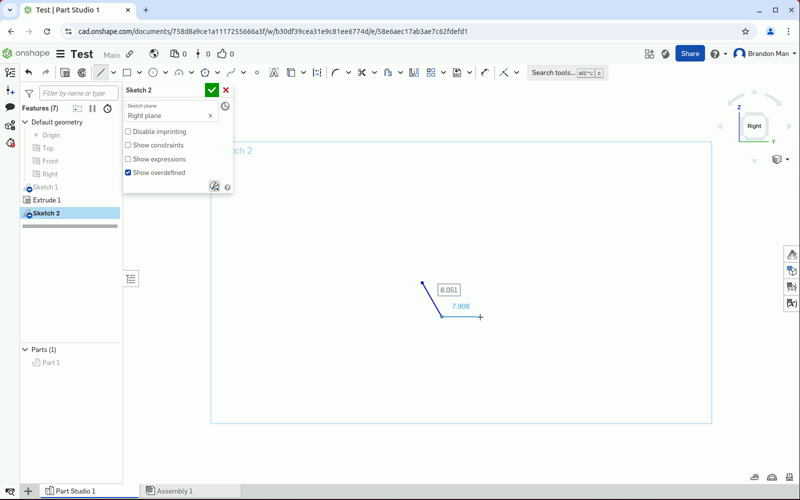
key_down(shift)
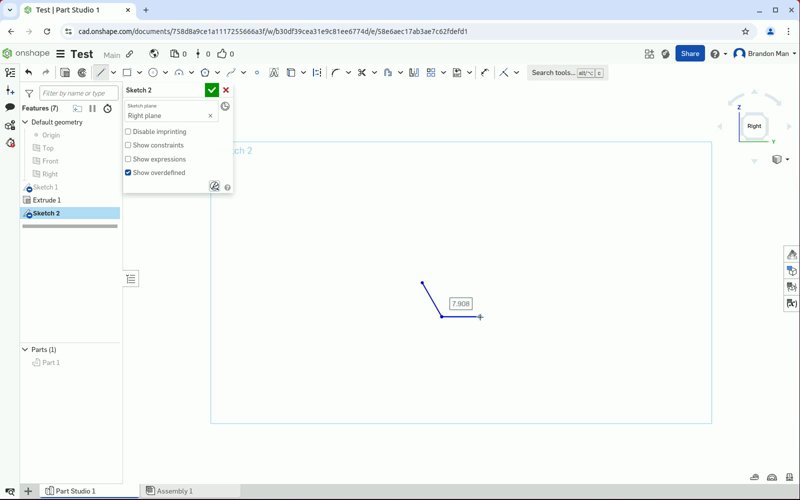
mouse_move(510, 316)
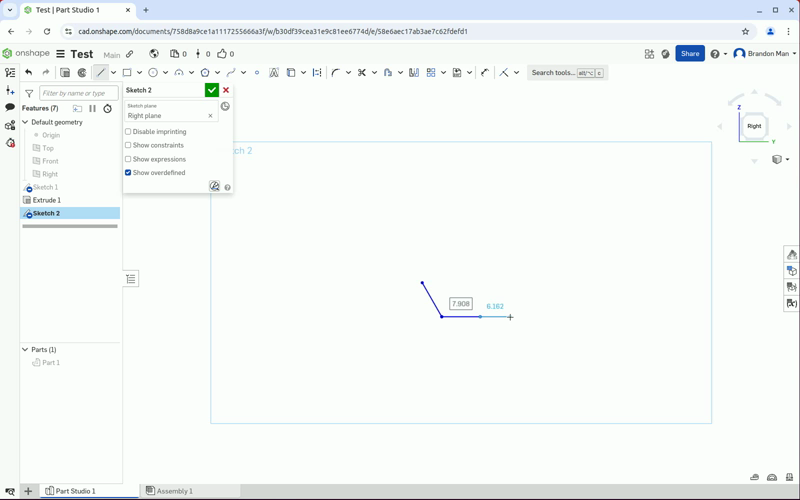
mouse_move(499, 282)
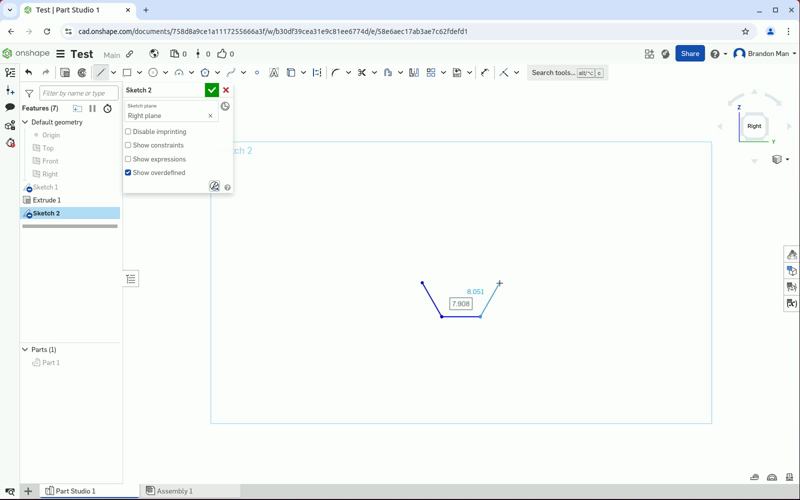
click(499, 282)
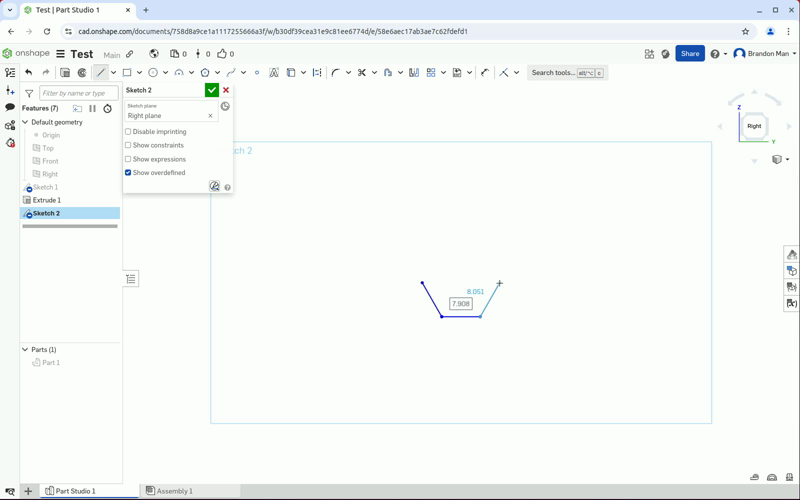
key_up(shift)
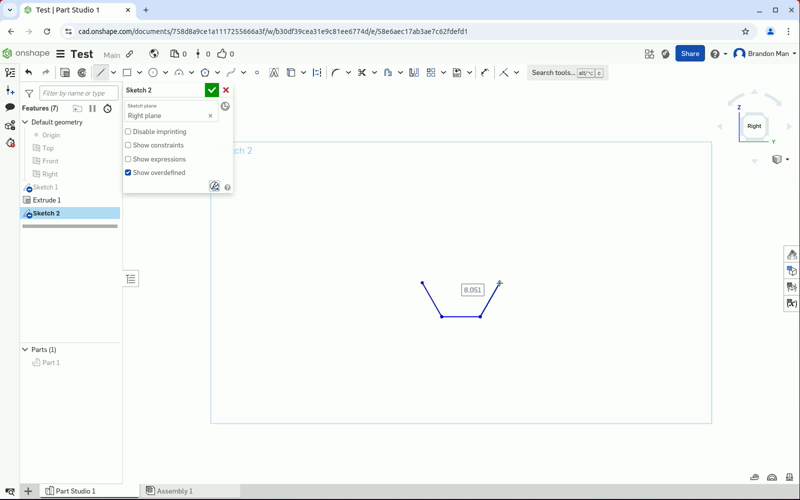
key_down(shift)
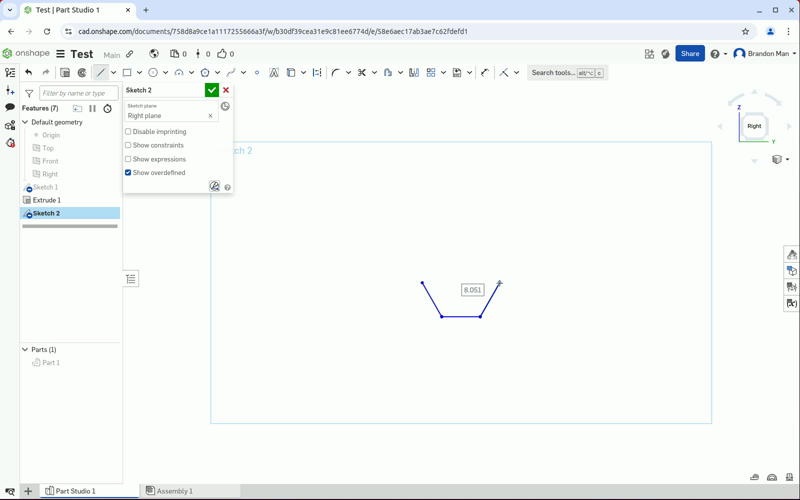
mouse_move(529, 282)
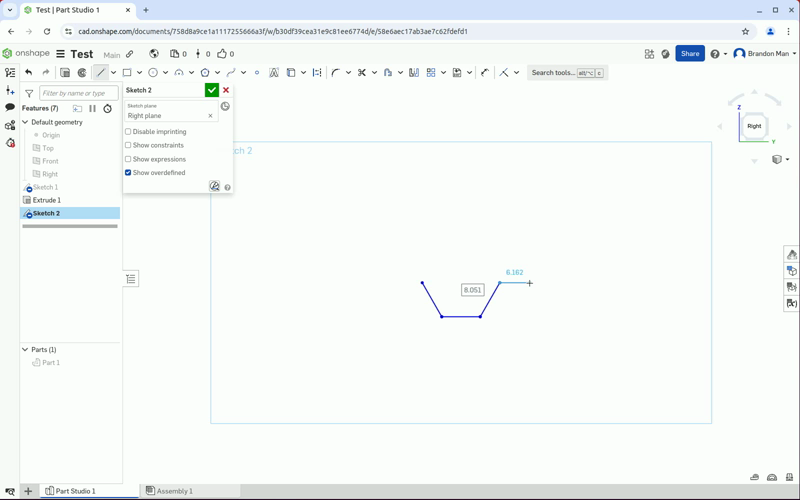
mouse_move(480, 249)
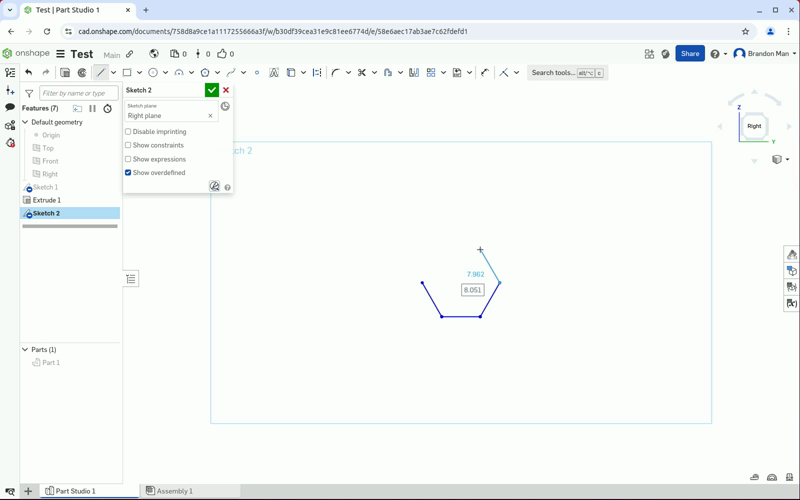
click(480, 249)
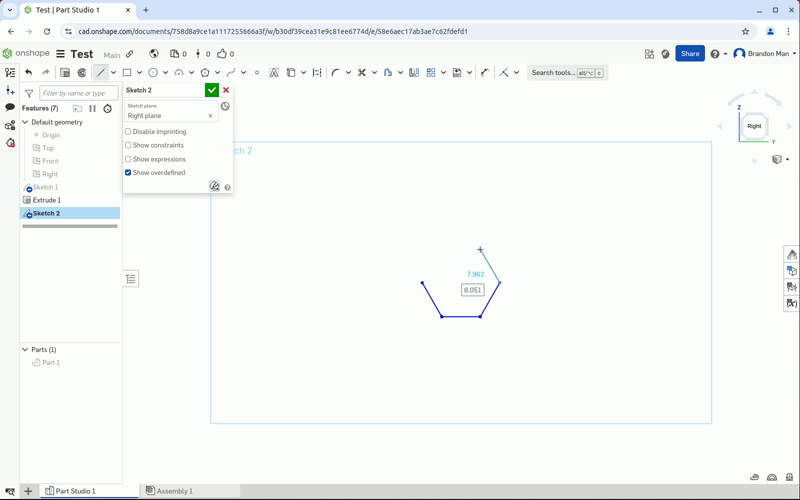
key_up(shift)
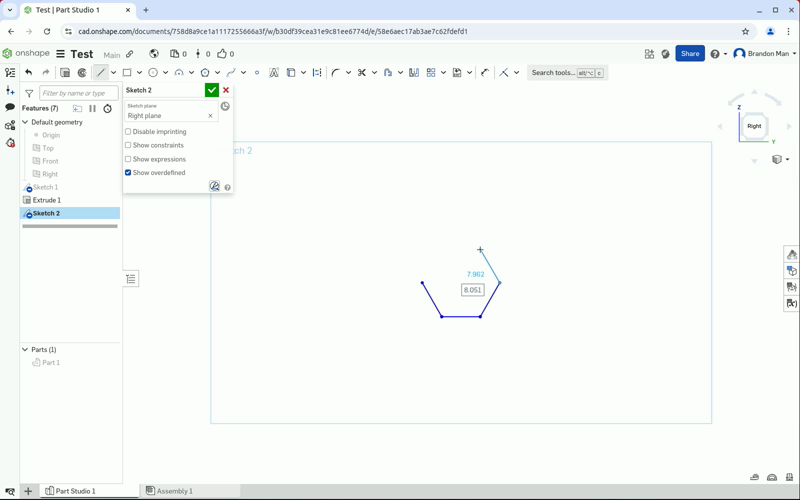
key_down(shift)
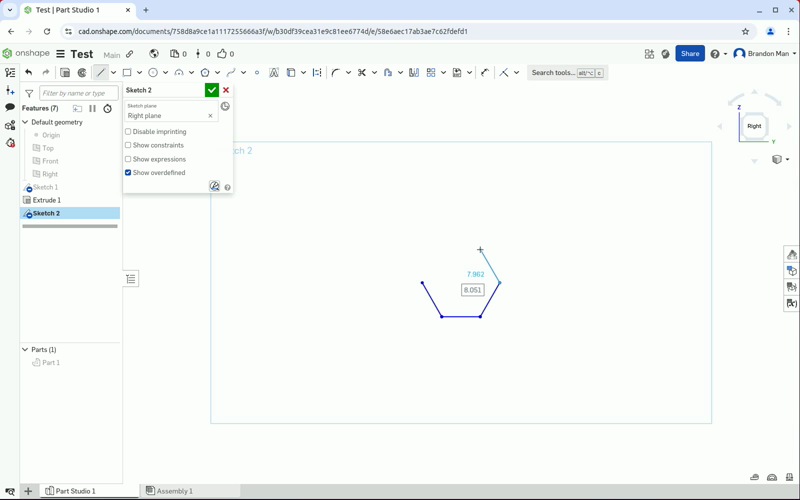
mouse_move(510, 249)
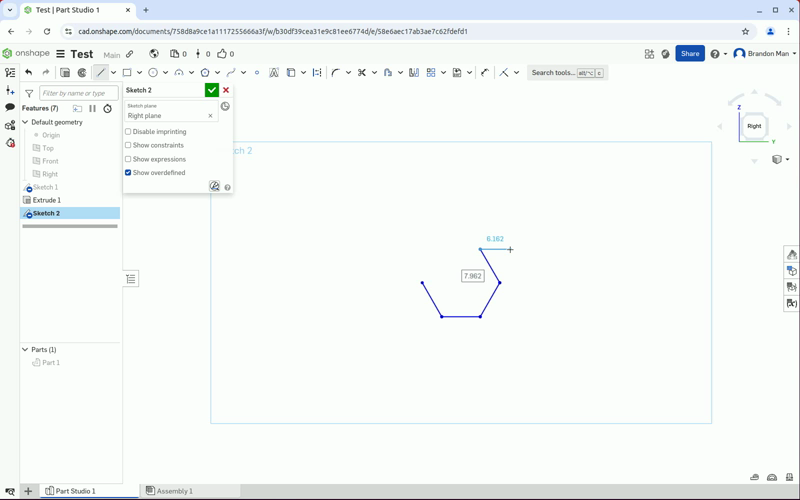
mouse_move(441, 249)
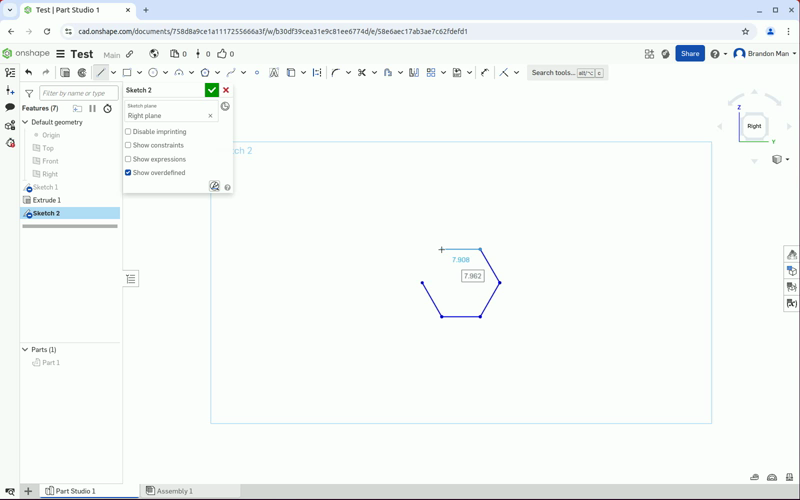
click(441, 249)
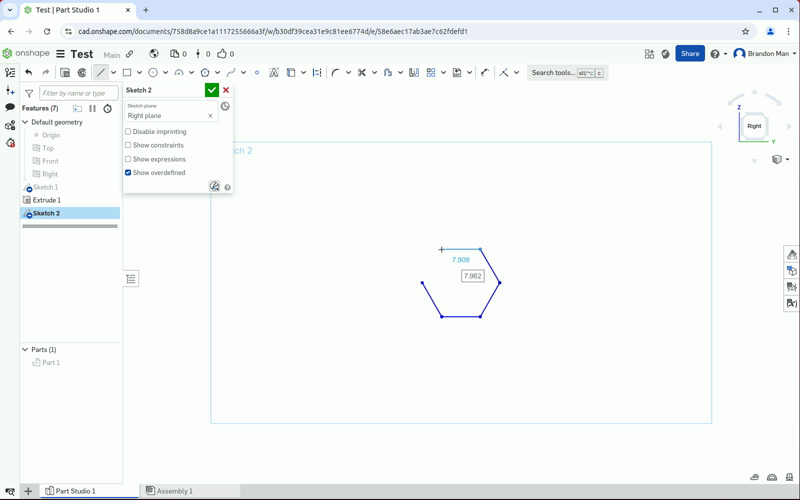
key_up(shift)
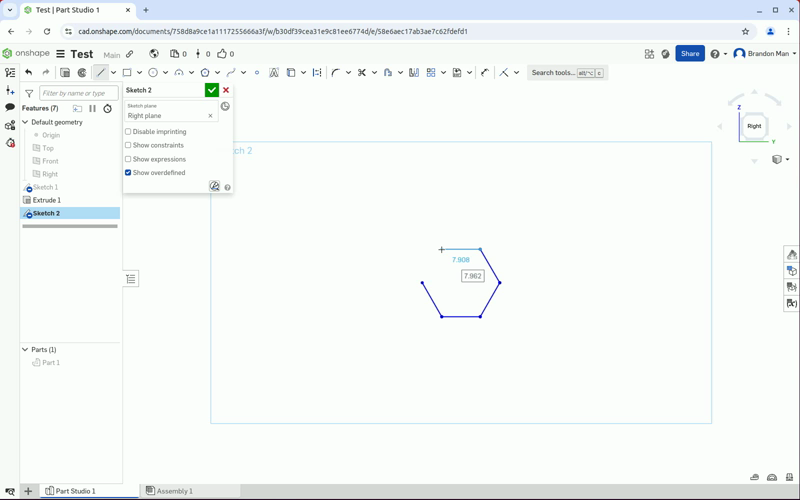
mouse_move(471, 249)
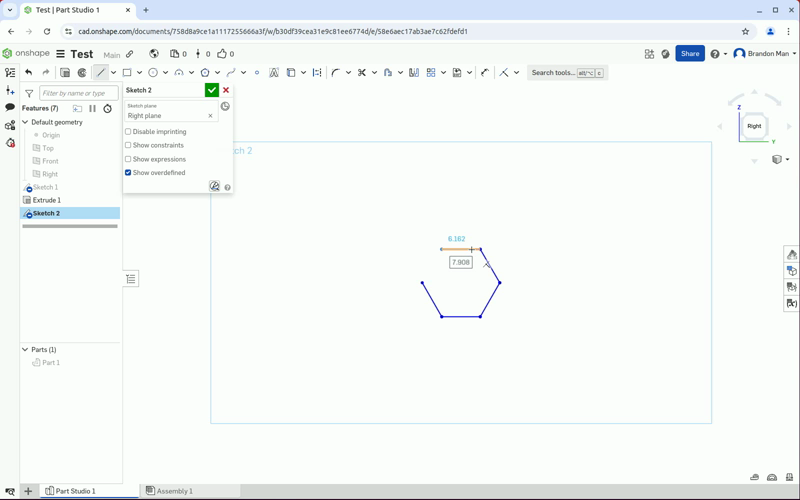
key_down(shift)
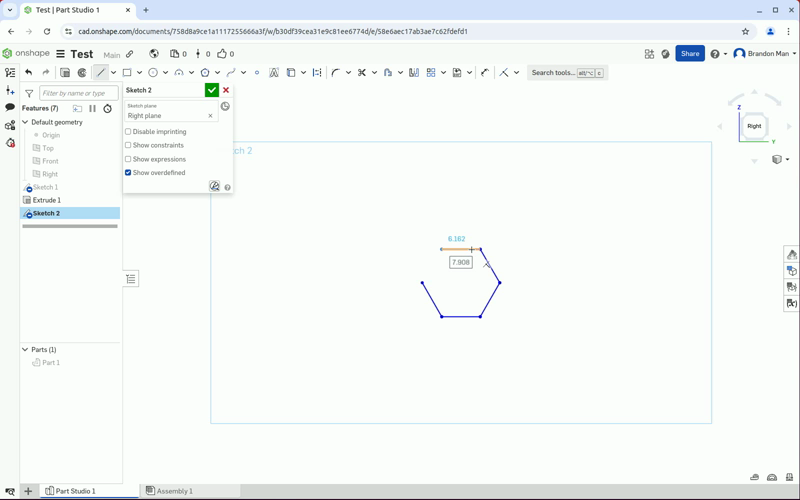
mouse_move(422, 282)
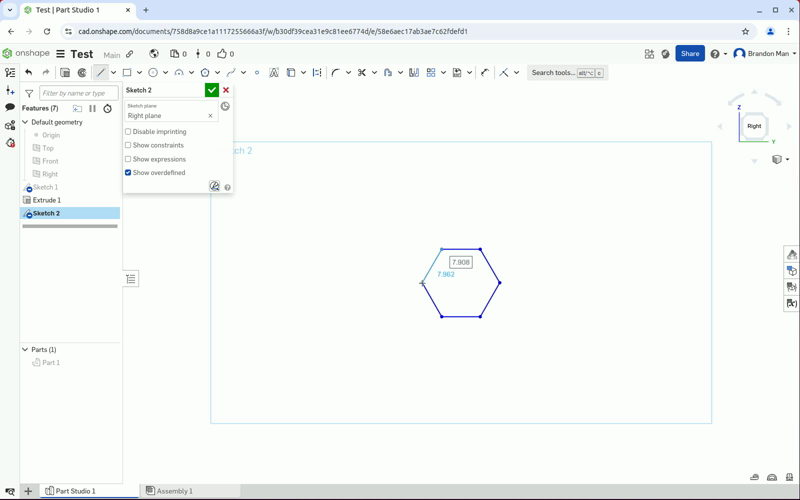
key_up(shift)
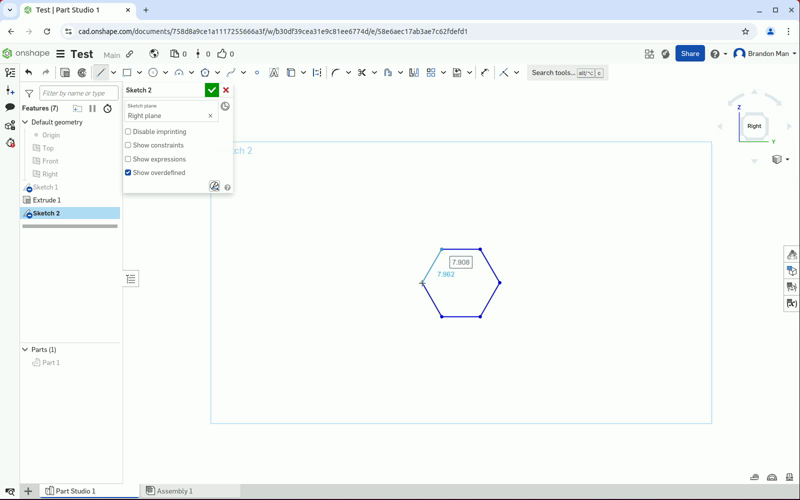
click(422, 282)
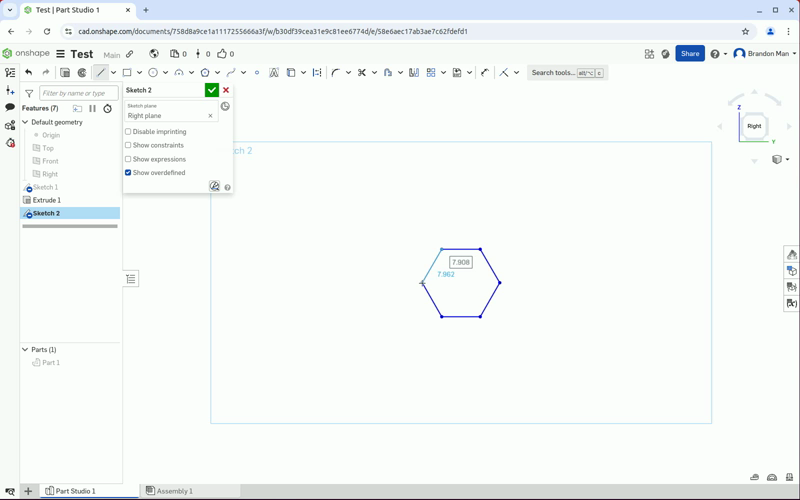
key(esc)
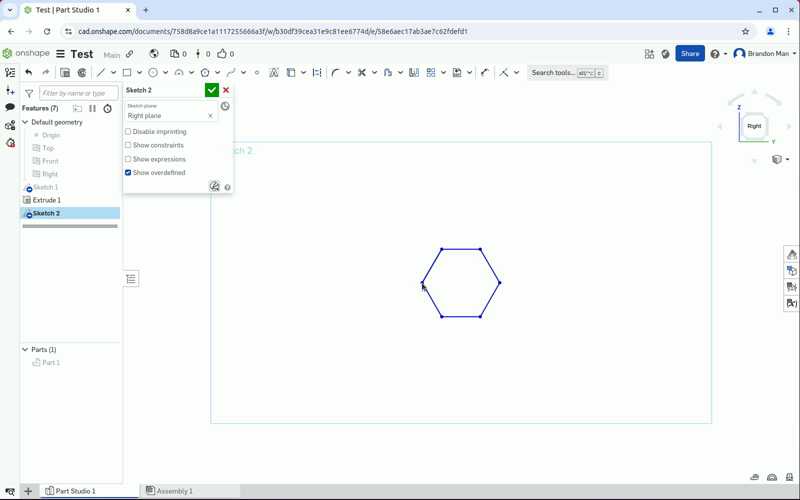
mouse_move(446, 306)
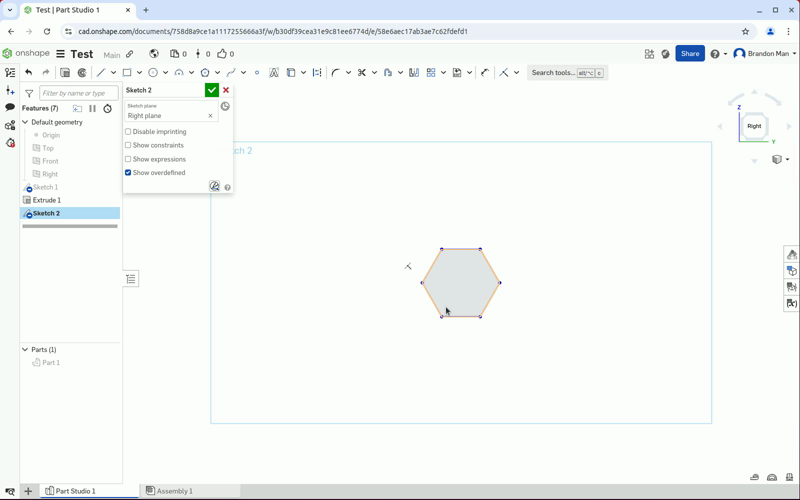
click(446, 306)
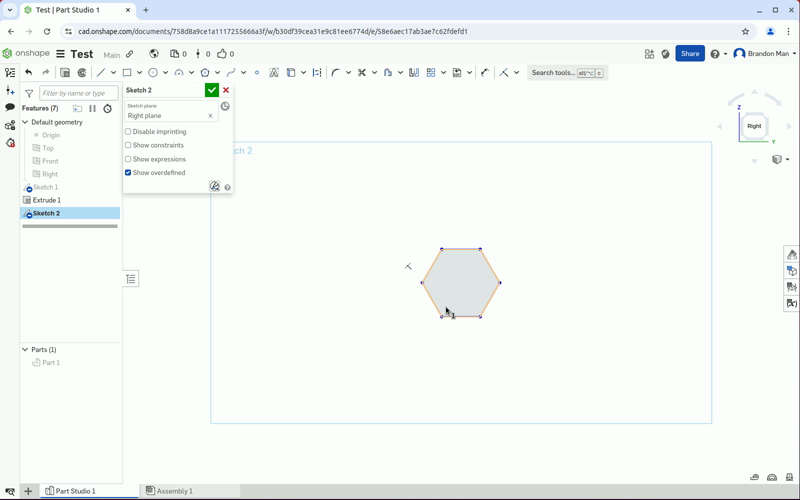
mouse_move(73, 352)
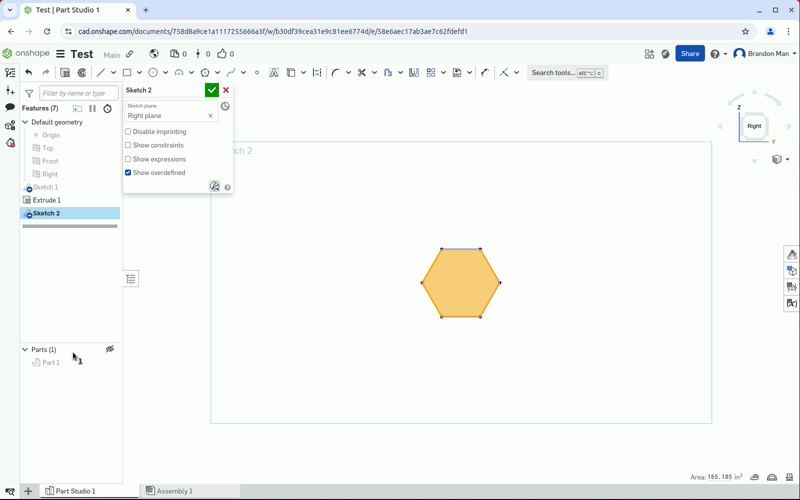
key(shift+y)
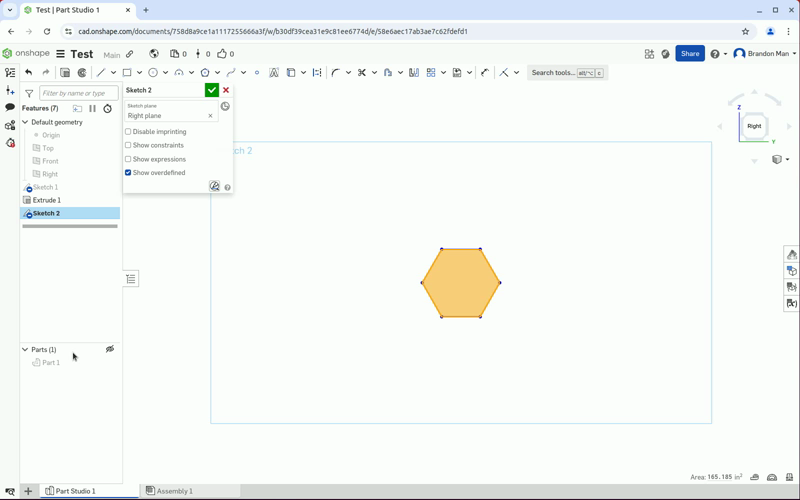
key(shift+e)
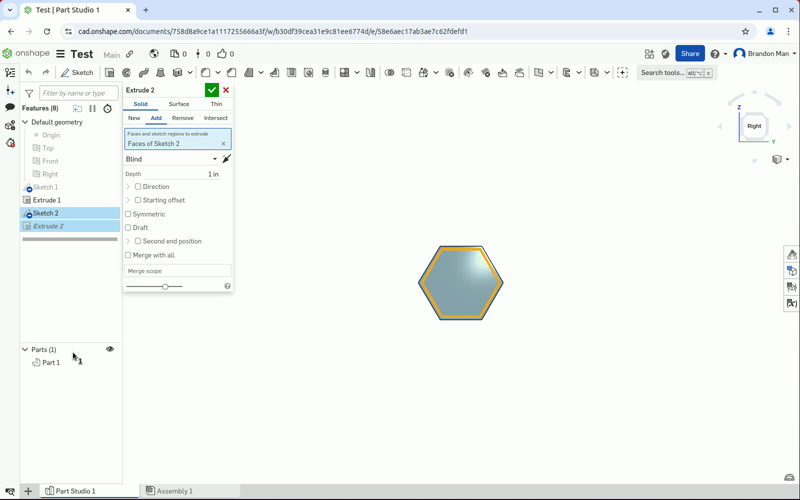
mouse_move(143, 106)
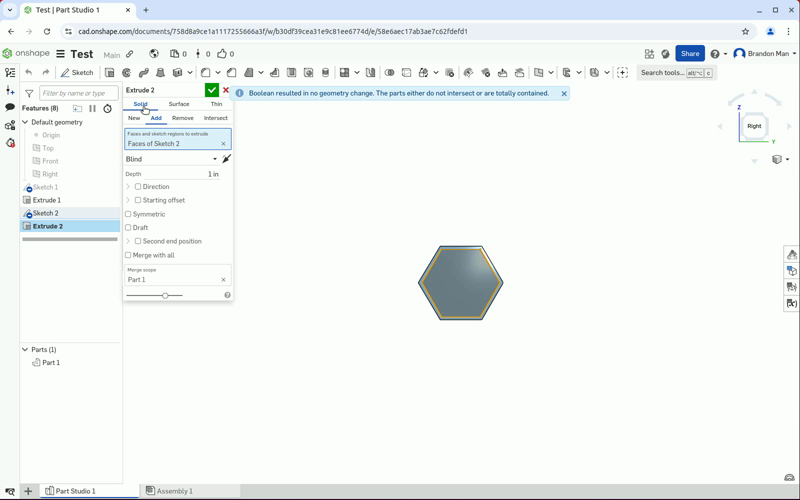
click(143, 106)
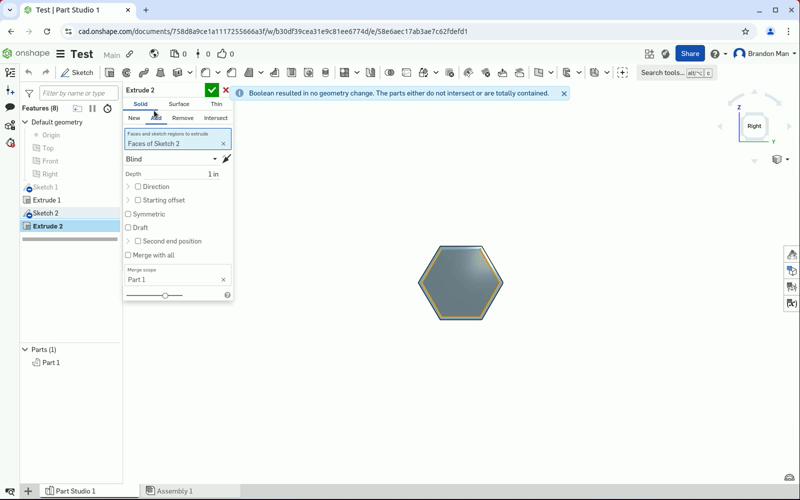
mouse_move(186, 120)
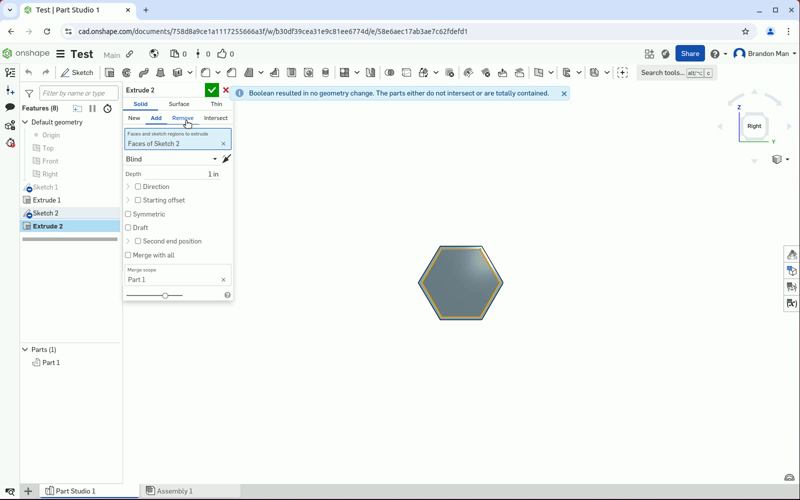
click(186, 120)
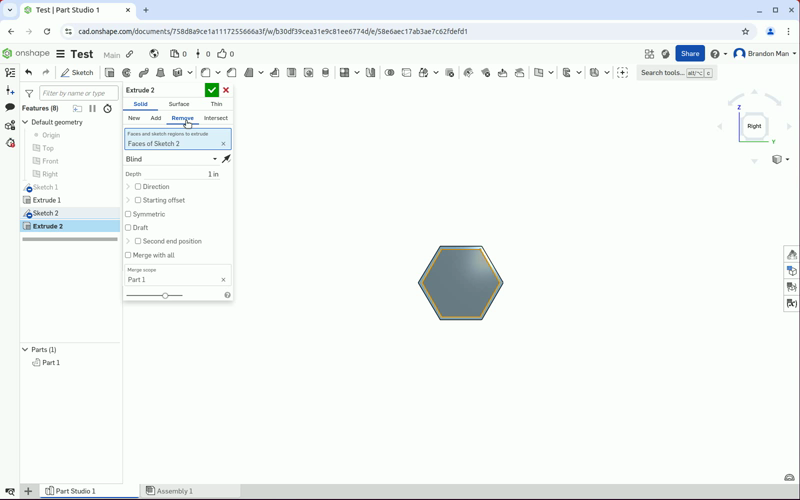
key(tab, 4)
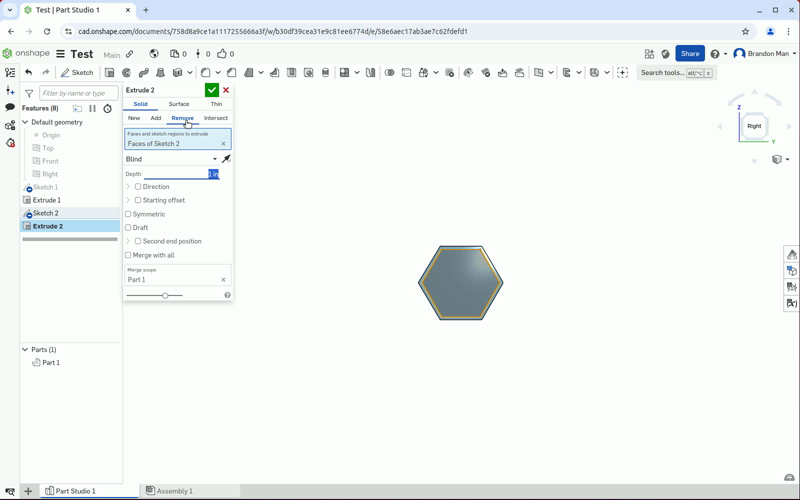
text(-47.18)
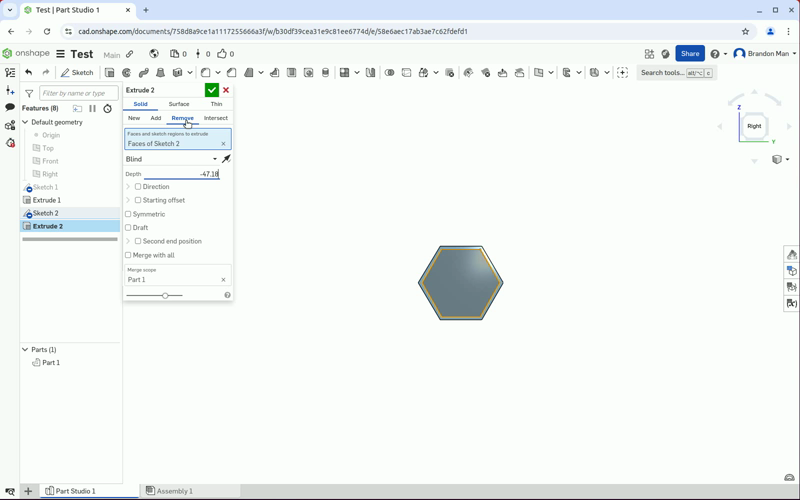
key(tab, 3)
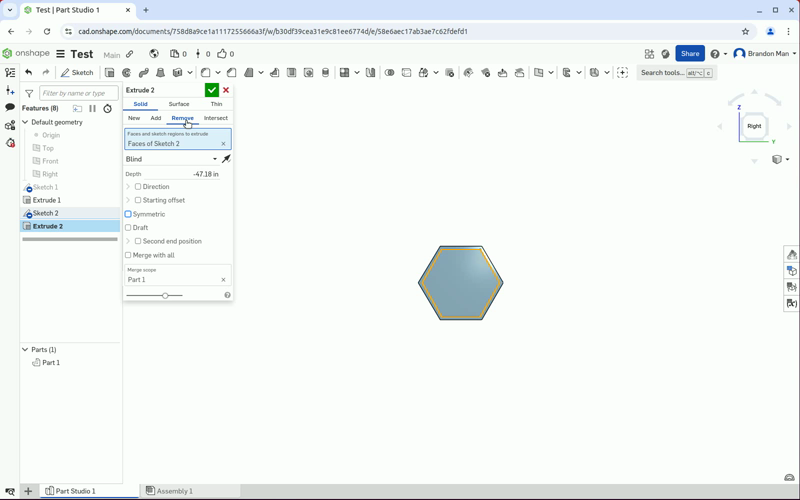
key(space)
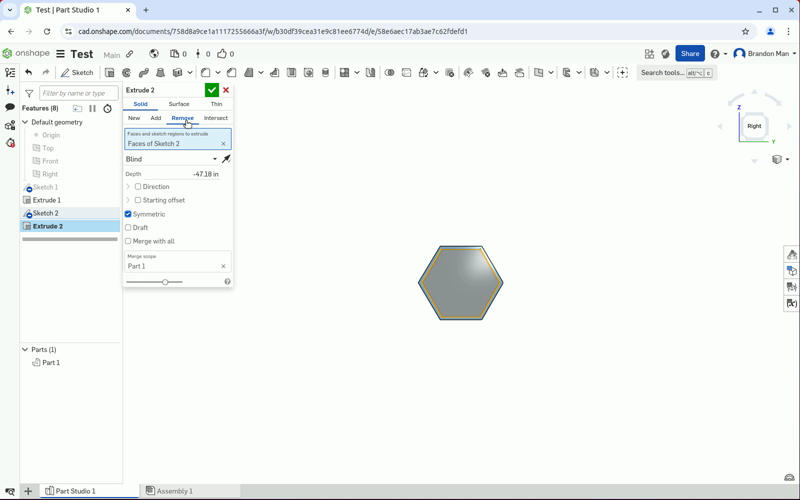
key(tab, 2)
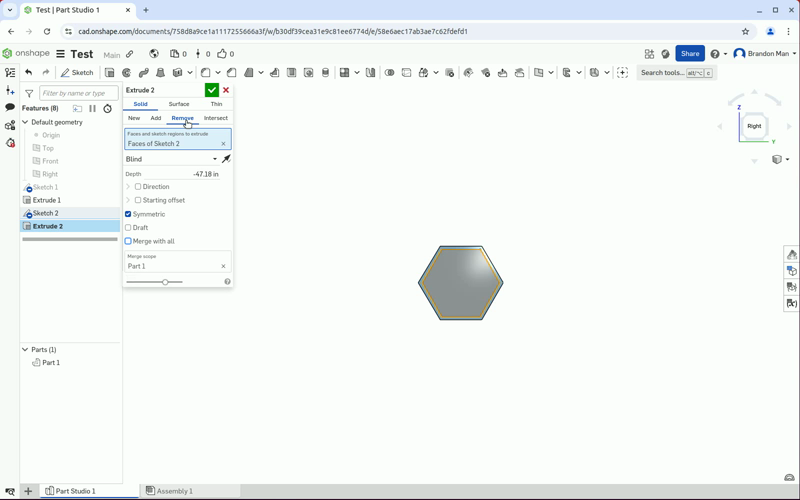
key(space)
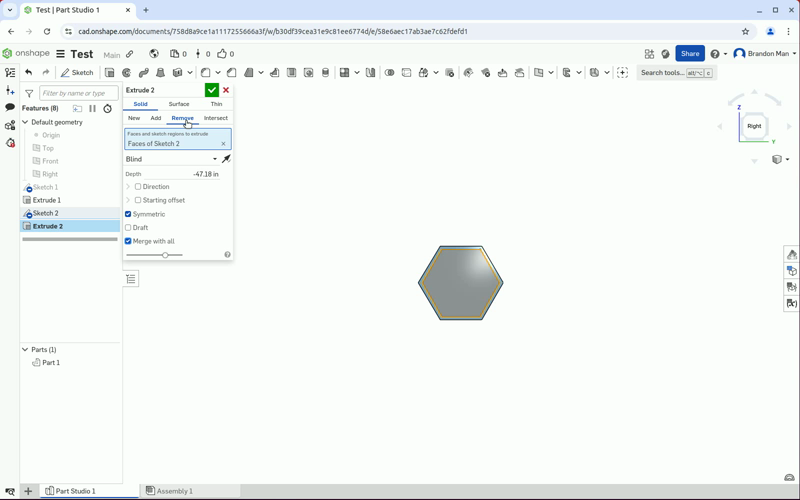
key(enter)
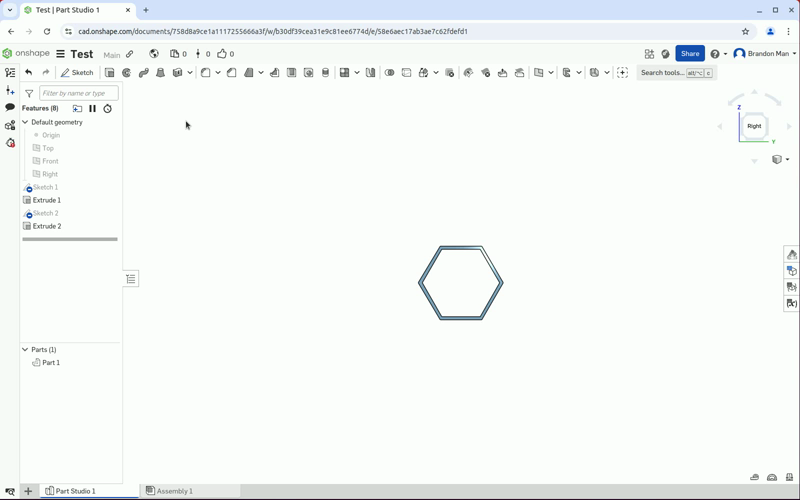
key(shift+h)
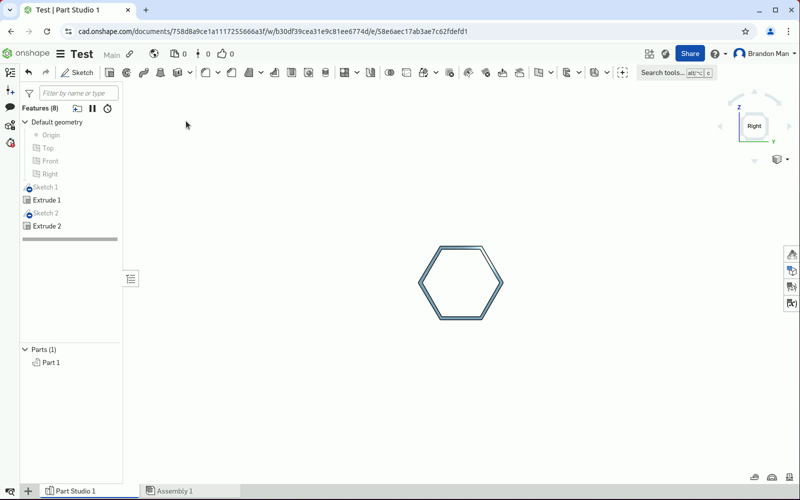
key(shift+h)
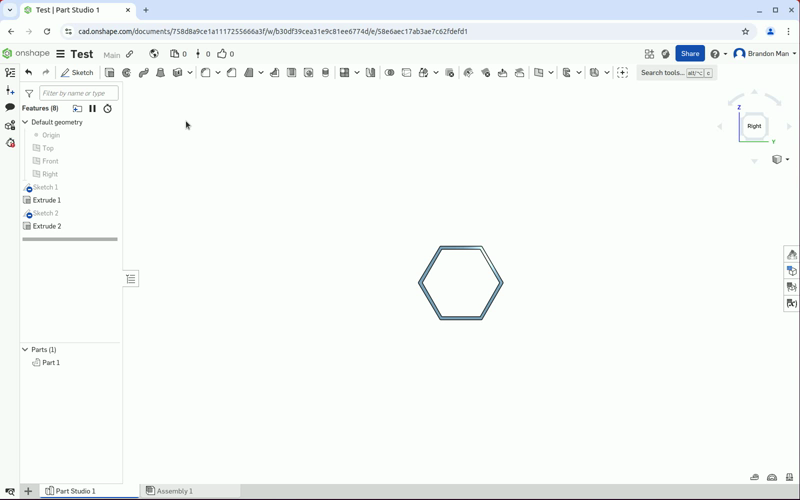
mouse_move(73, 189)
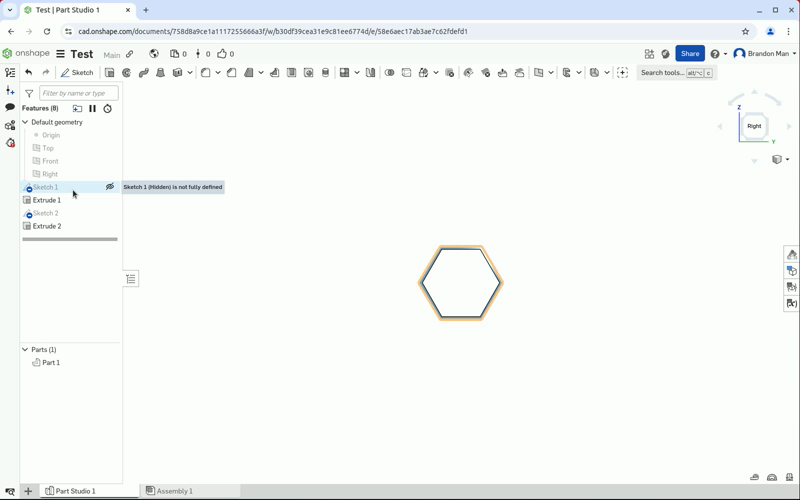
click(73, 189)
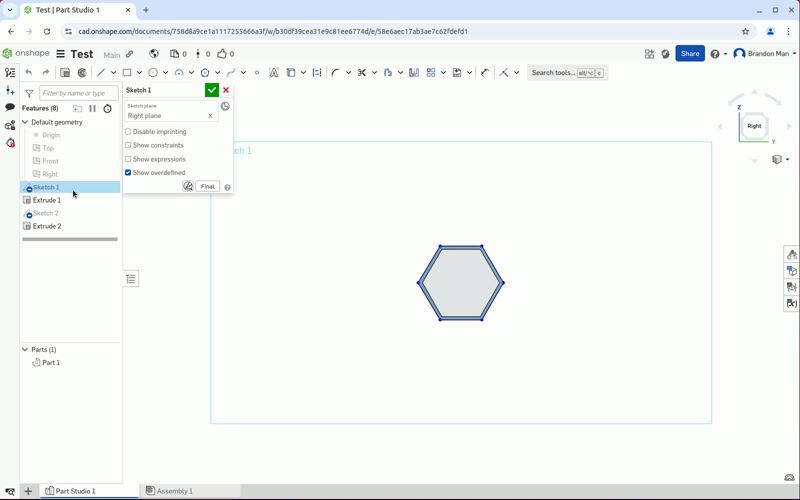
mouse_move(229, 92)
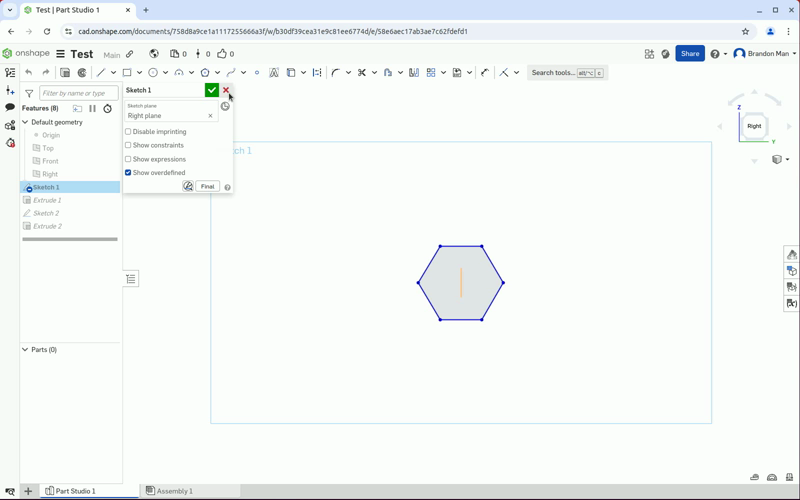
click(229, 92)
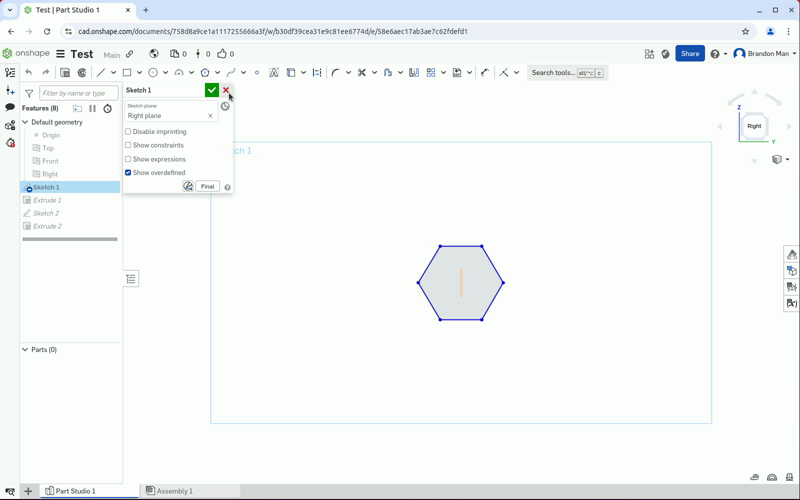
key(shift+s)
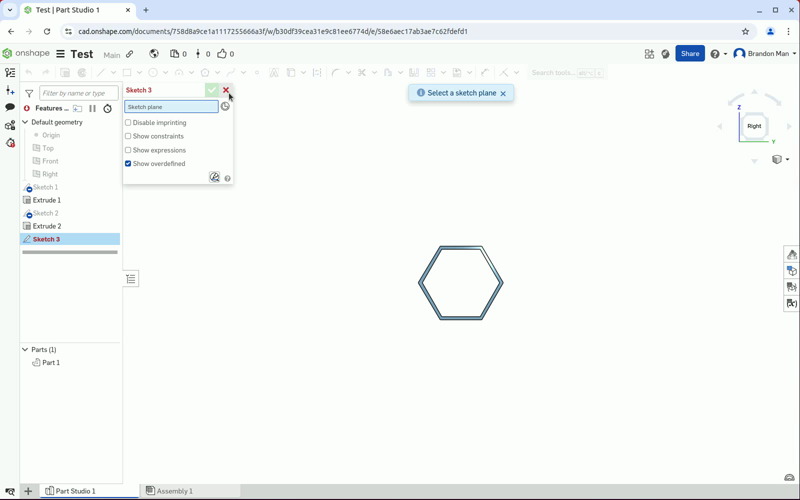
mouse_move(73, 176)
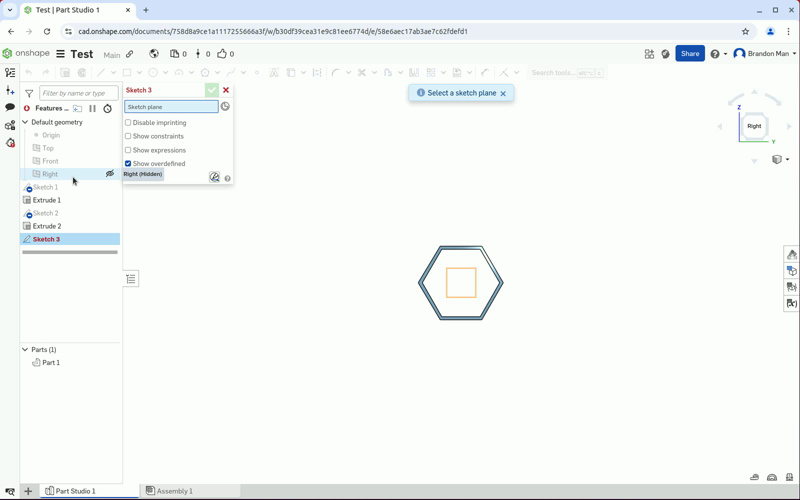
click(73, 176)
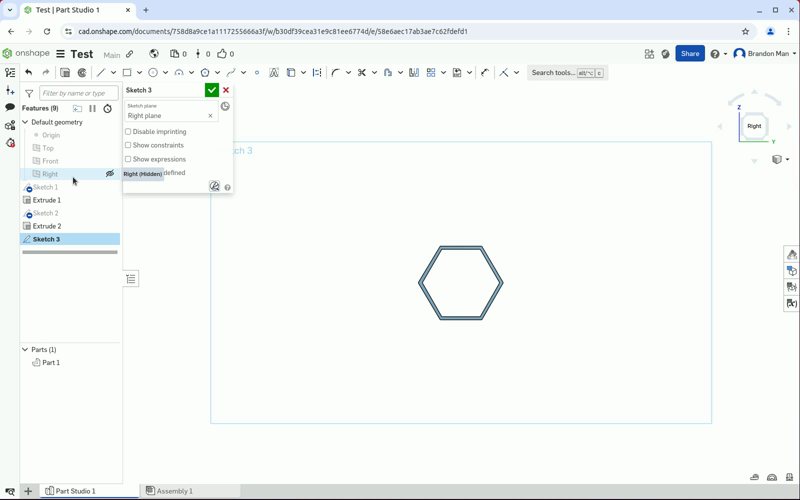
mouse_move(73, 352)
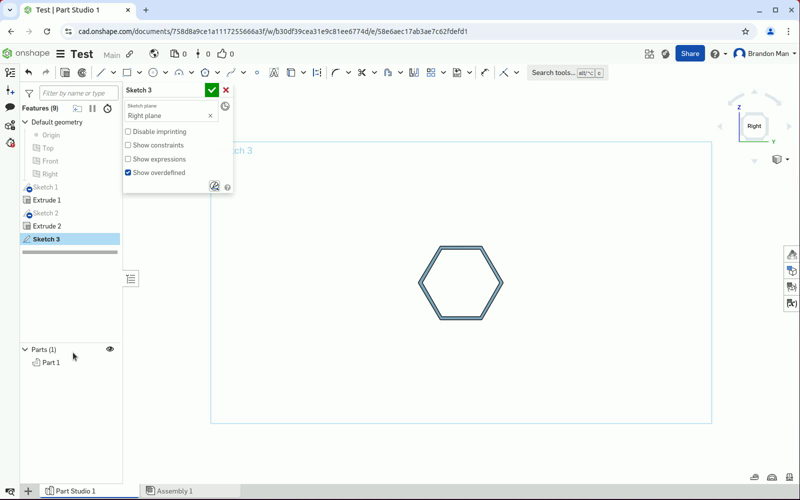
key(y)
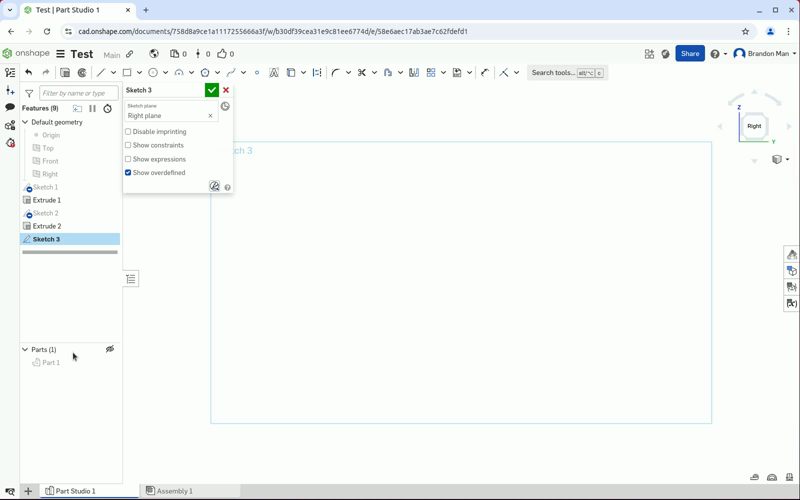
key(l)
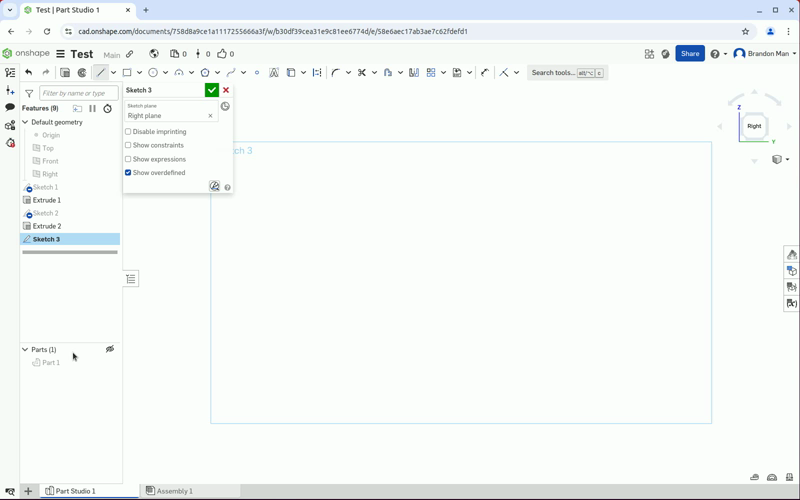
key_down(shift)
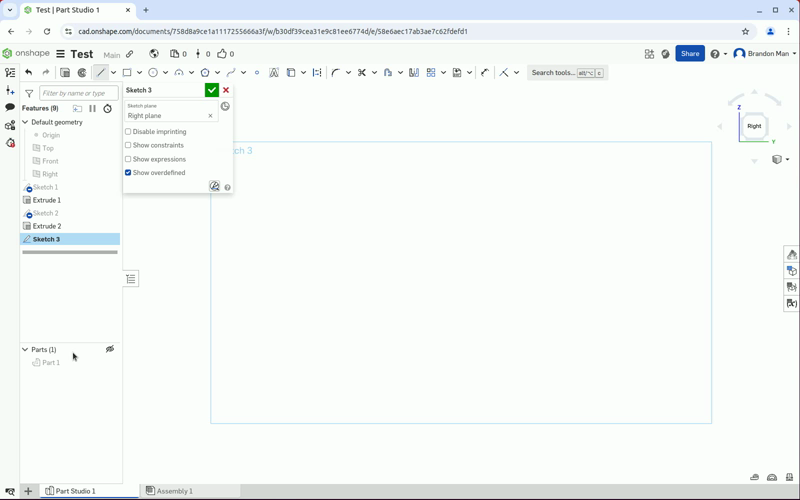
mouse_move(413, 273)
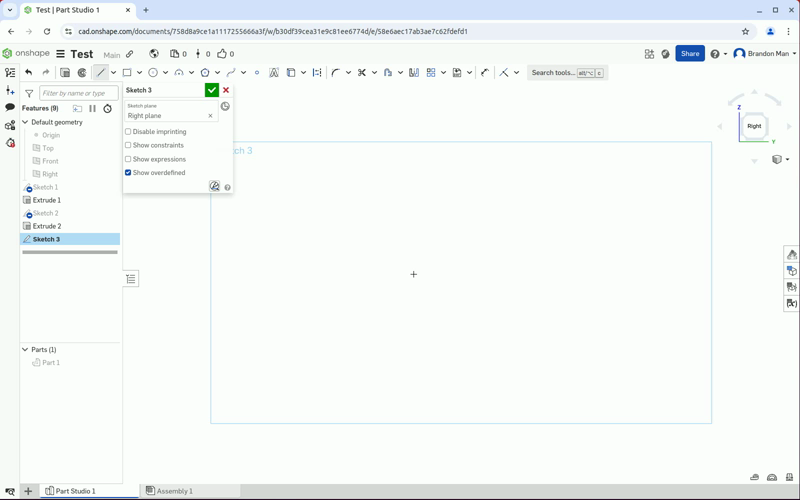
click(413, 273)
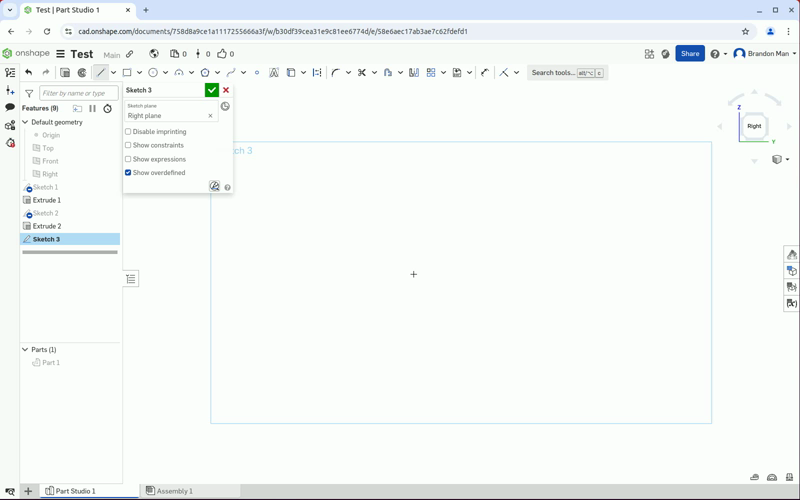
key_up(shift)
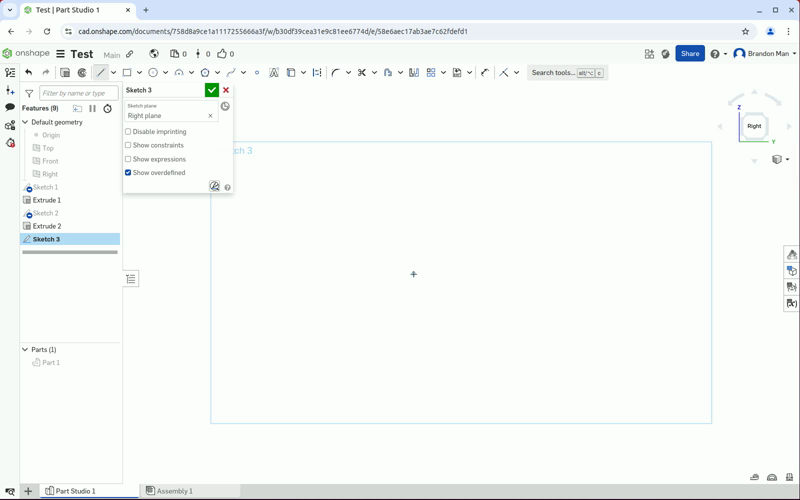
key_down(shift)
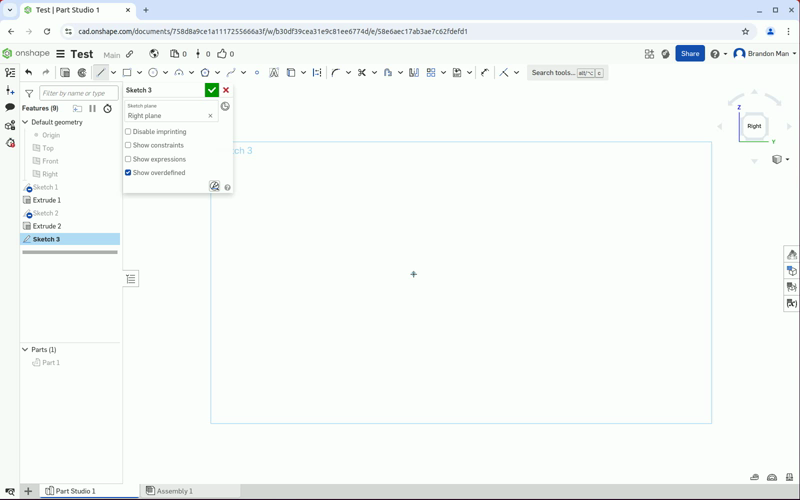
mouse_move(444, 273)
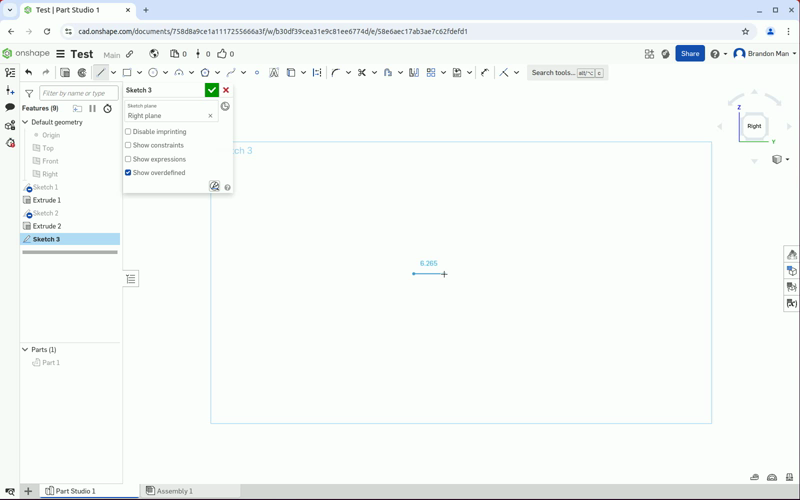
mouse_move(424, 273)
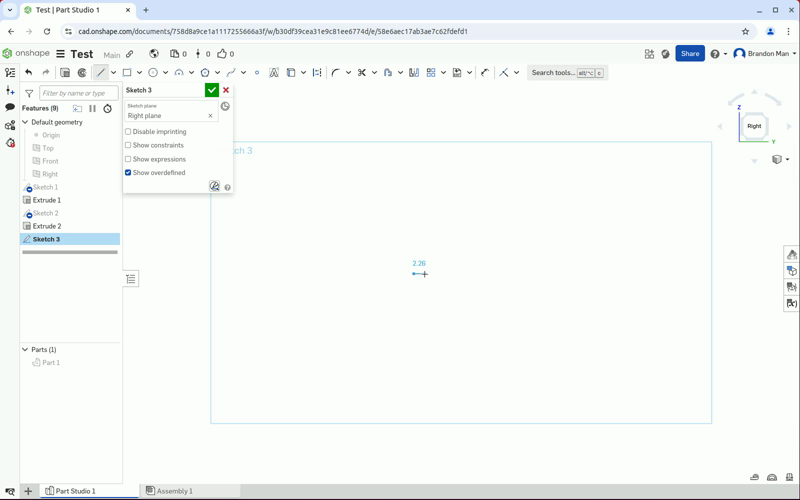
click(424, 273)
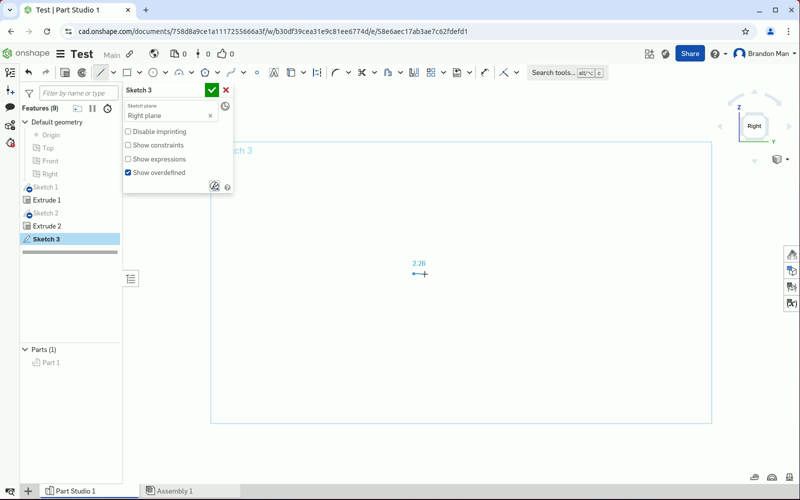
key_up(shift)
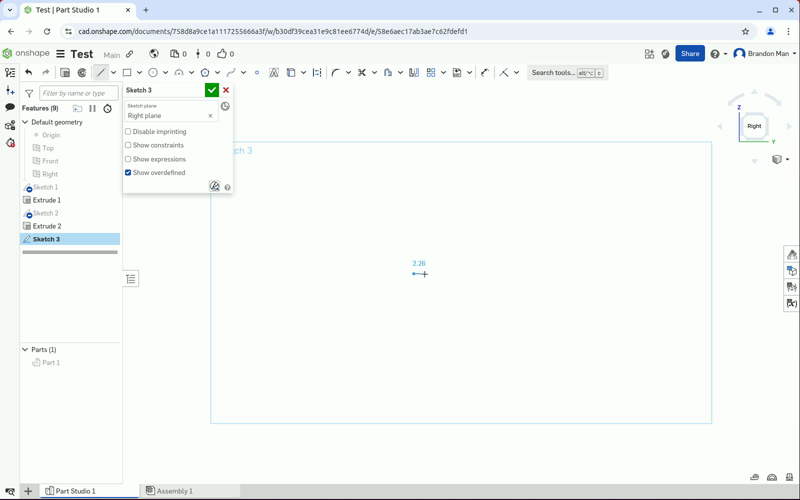
key_down(shift)
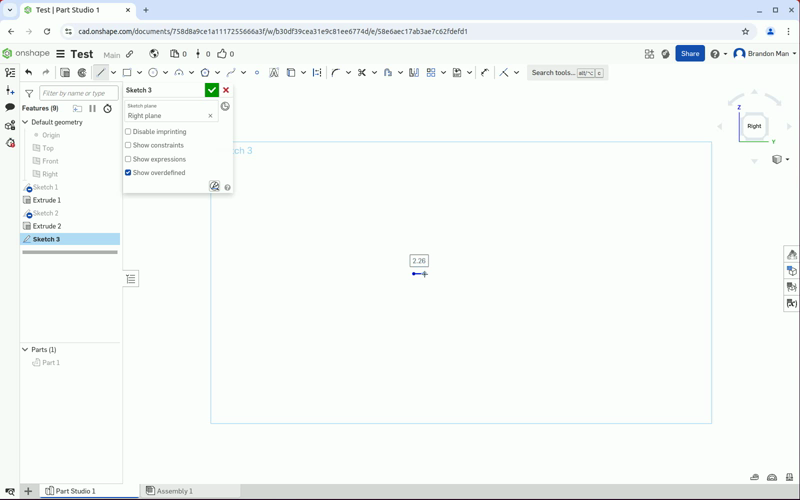
mouse_move(454, 273)
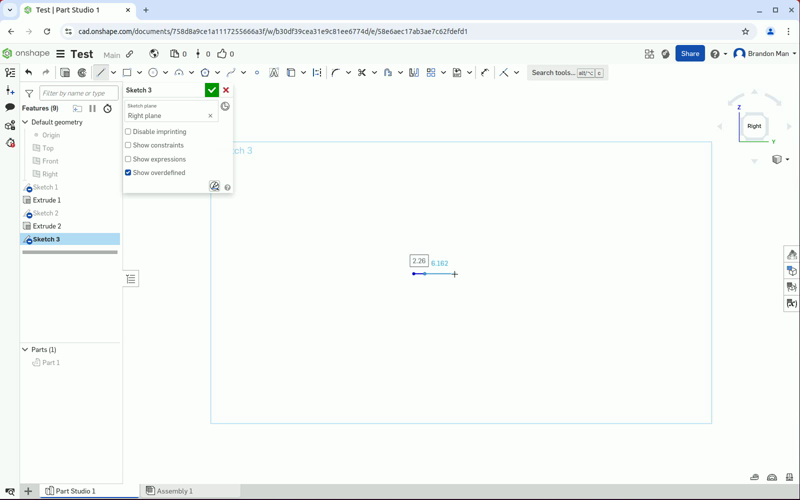
mouse_move(440, 246)
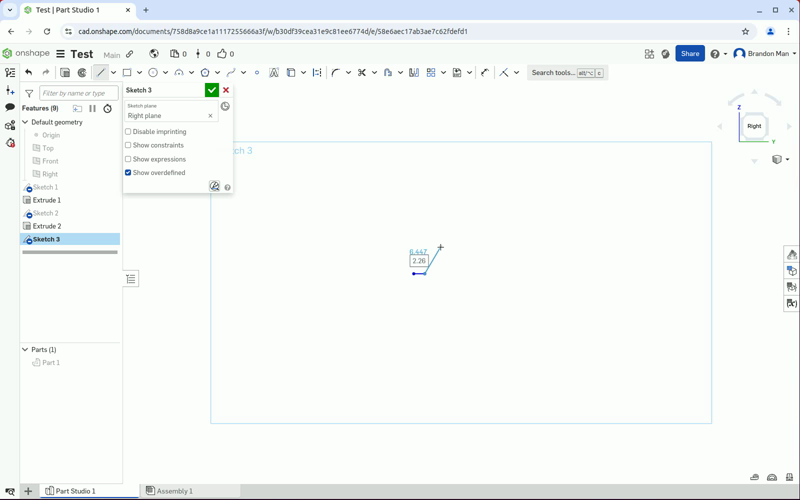
click(440, 246)
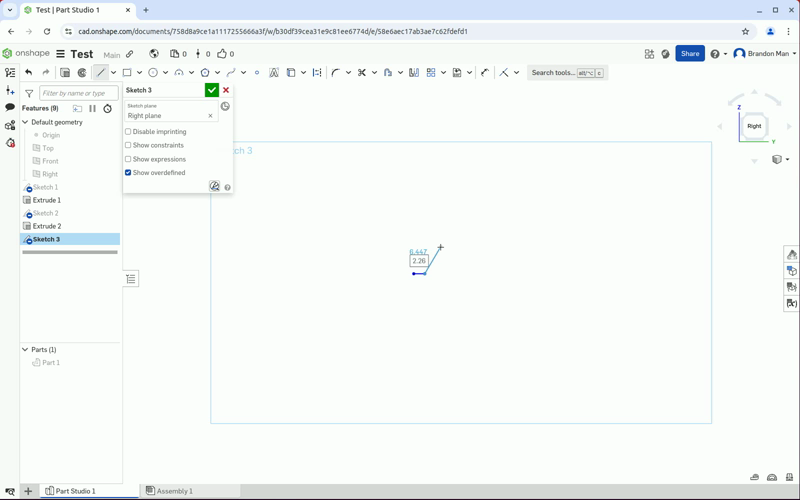
key_up(shift)
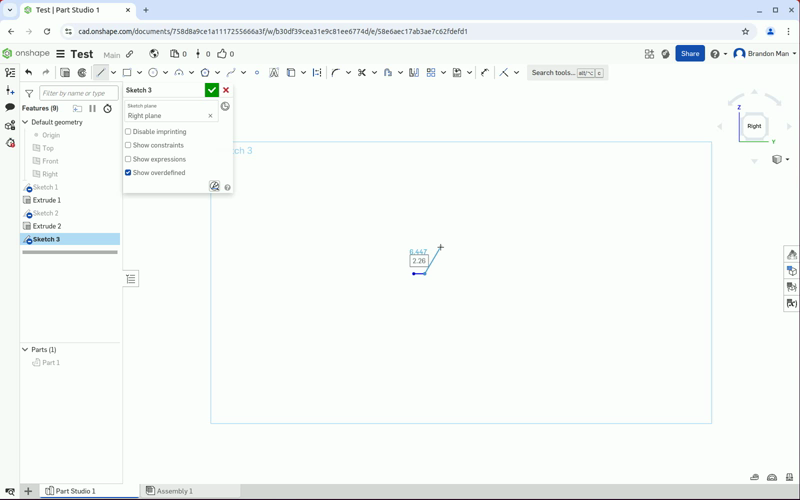
key_down(shift)
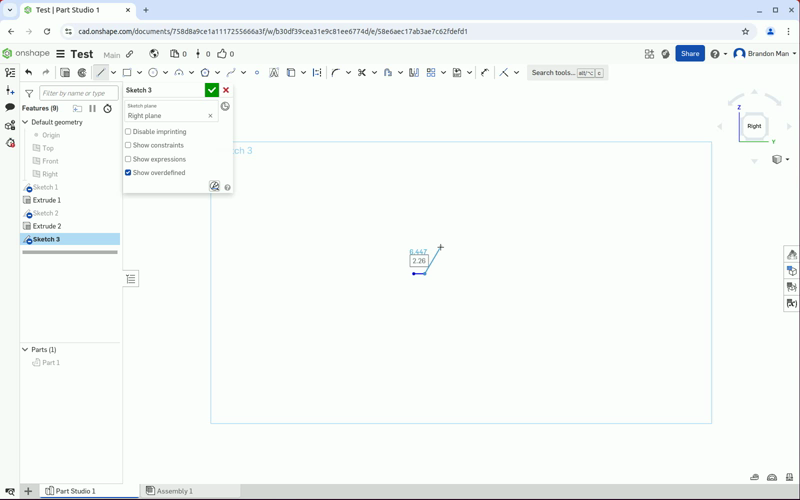
mouse_move(470, 246)
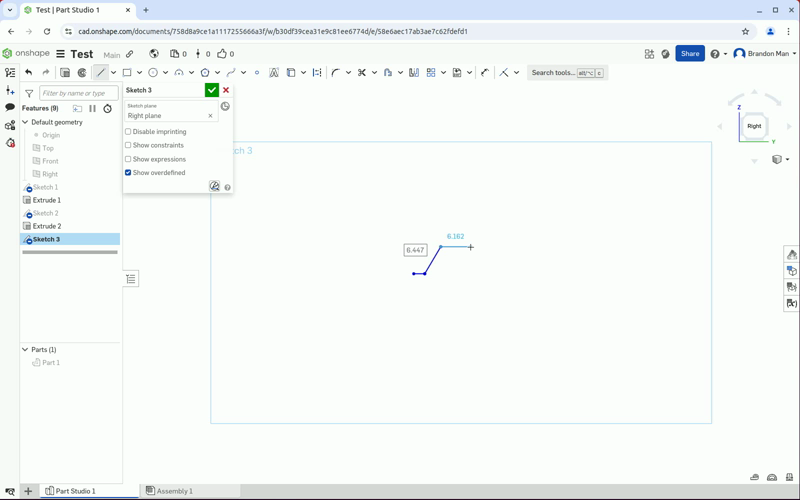
mouse_move(482, 246)
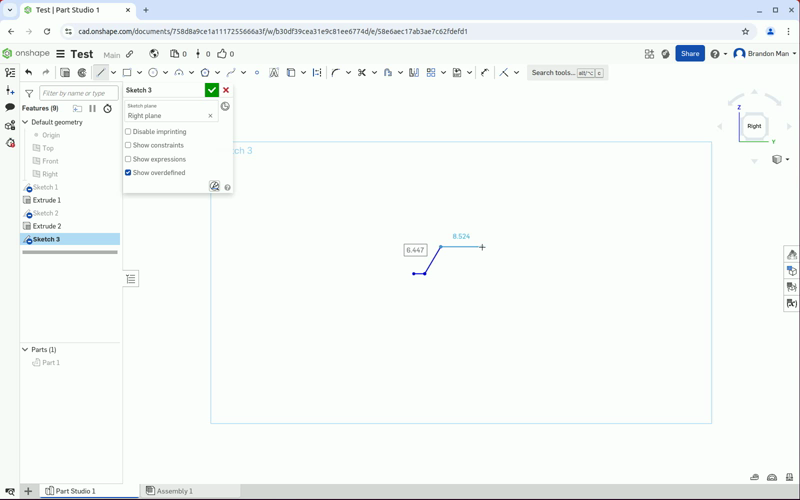
click(482, 246)
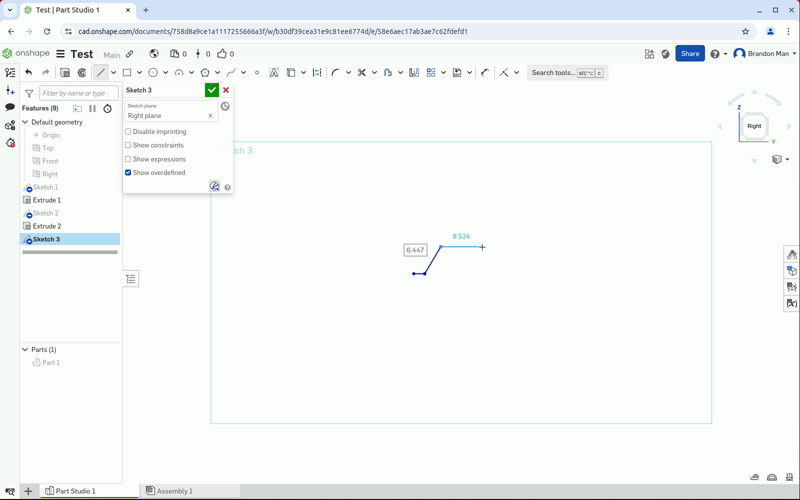
key_up(shift)
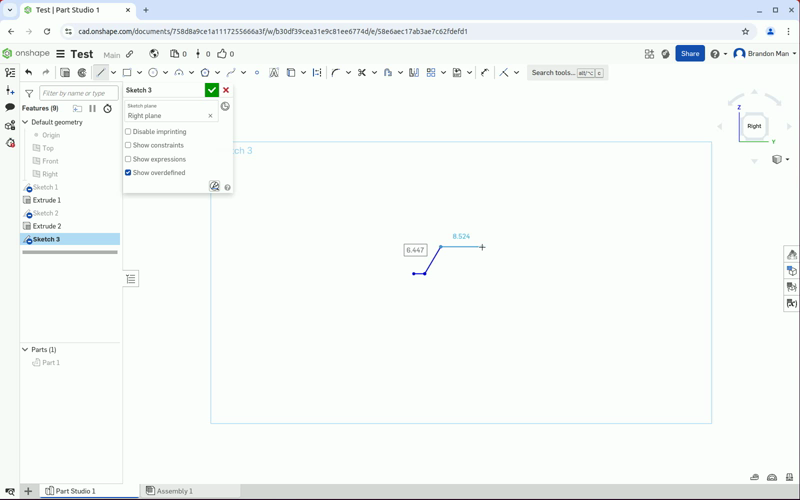
key_down(shift)
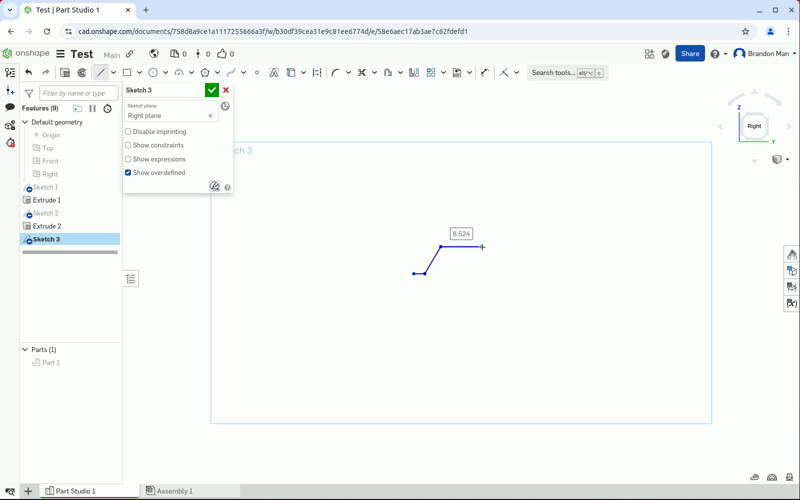
mouse_move(512, 246)
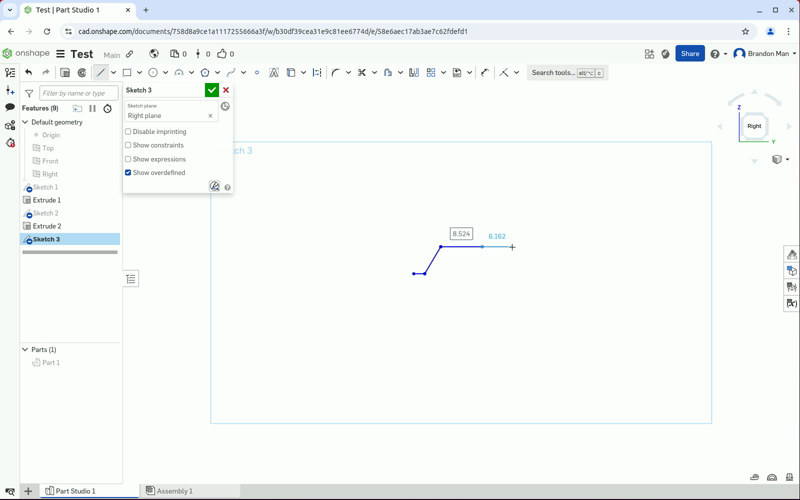
mouse_move(498, 273)
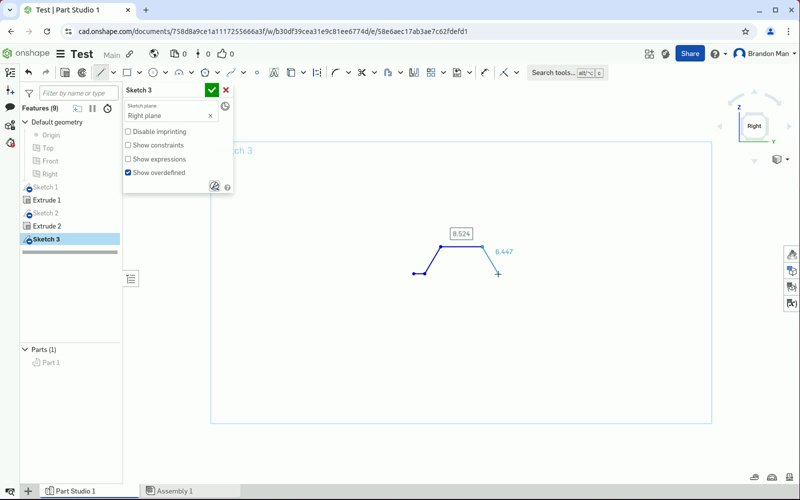
click(498, 273)
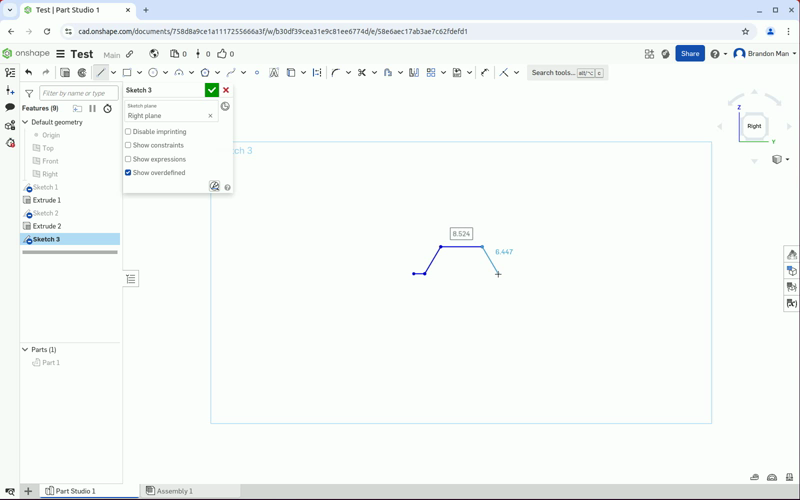
key_up(shift)
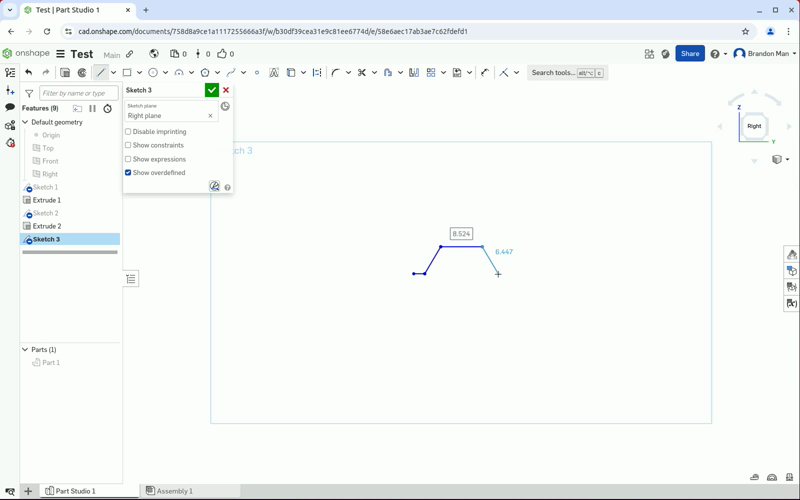
key_down(shift)
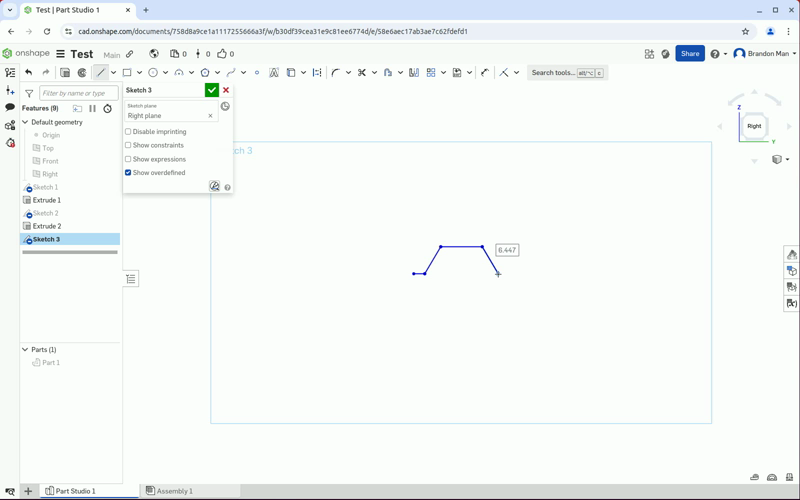
mouse_move(528, 273)
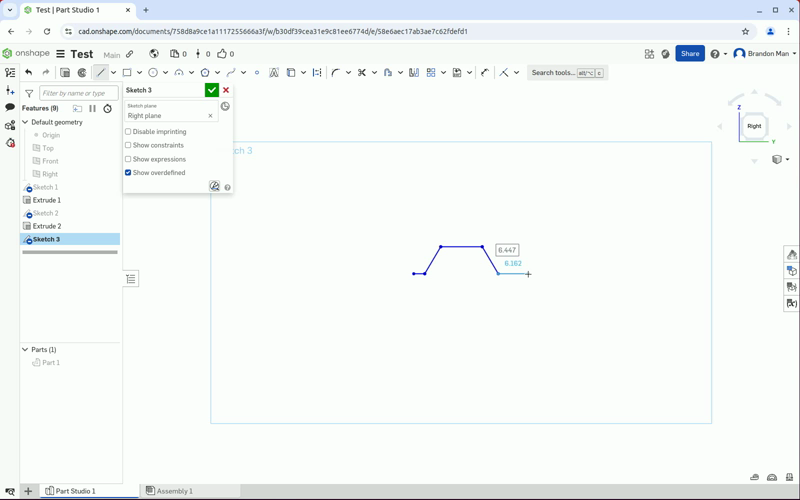
mouse_move(507, 273)
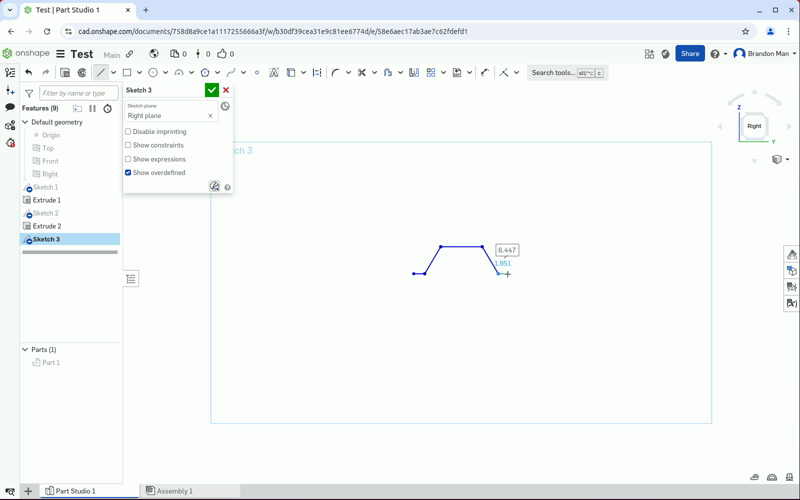
click(507, 273)
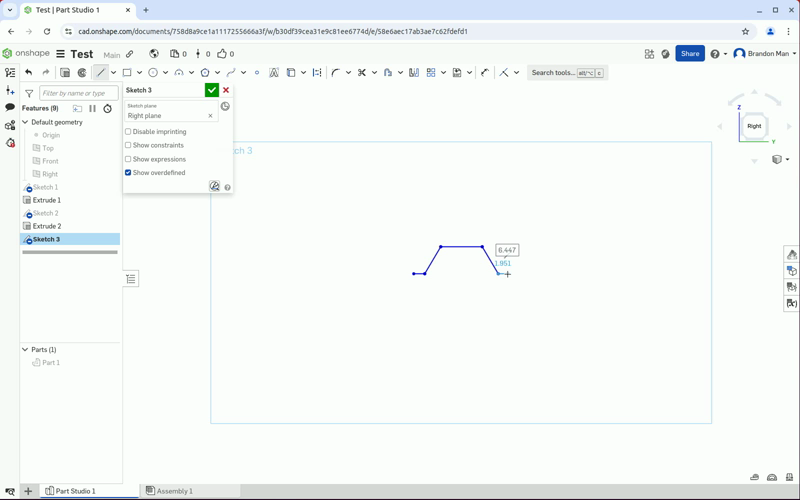
key_up(shift)
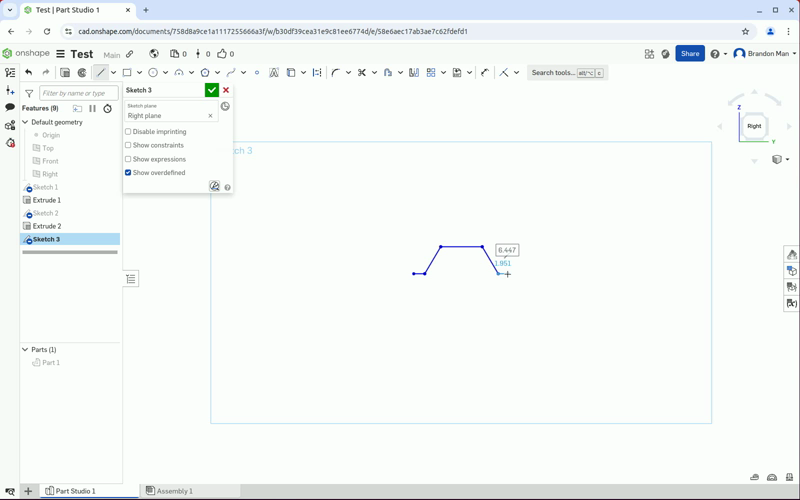
key_down(shift)
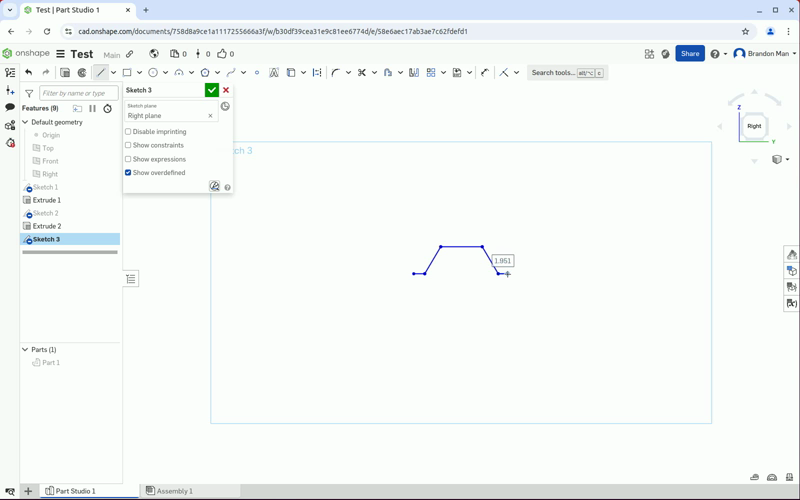
mouse_move(537, 273)
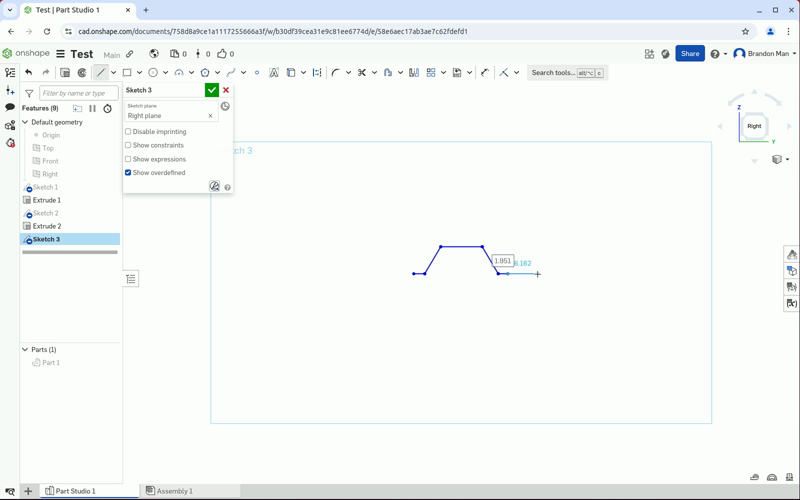
mouse_move(507, 228)
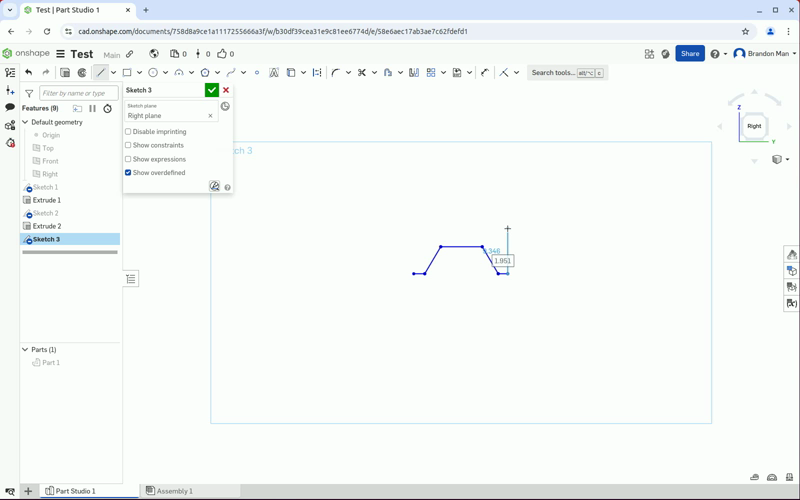
click(507, 228)
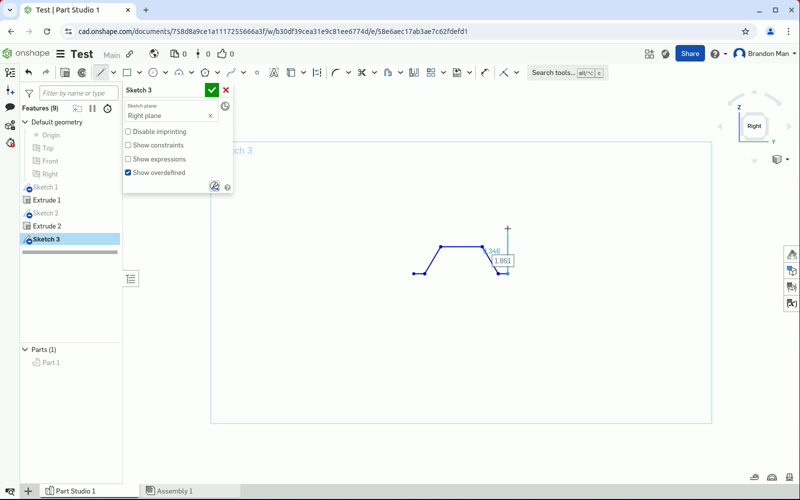
key_up(shift)
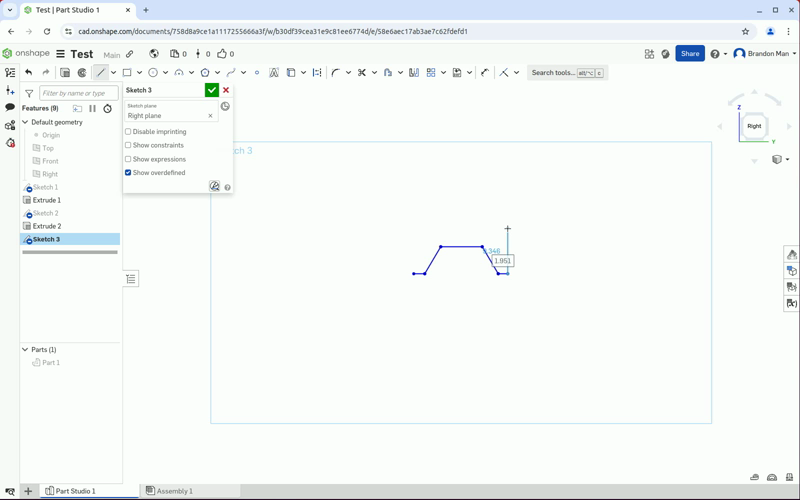
key_down(shift)
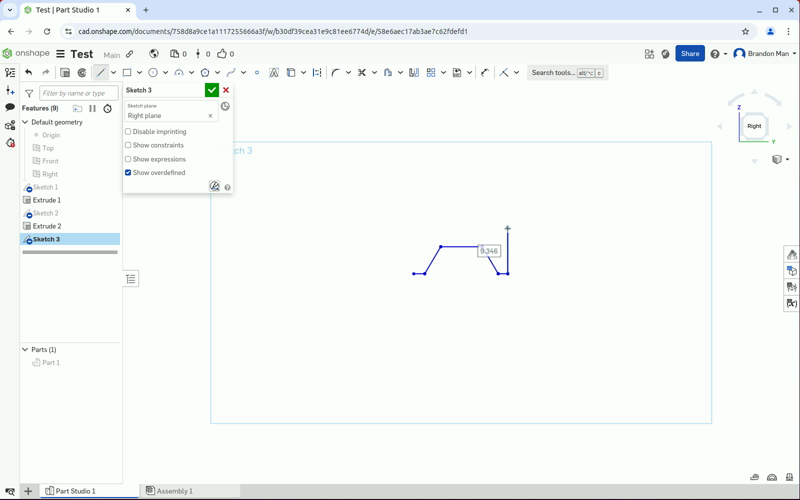
mouse_move(413, 228)
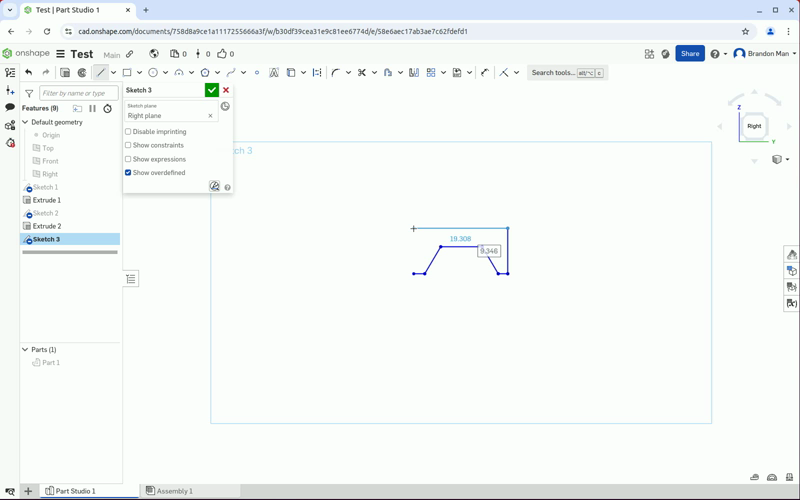
click(413, 228)
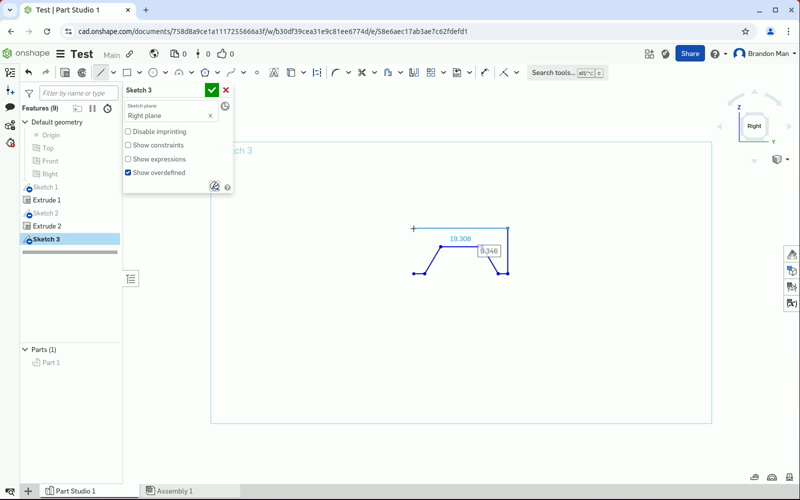
key_up(shift)
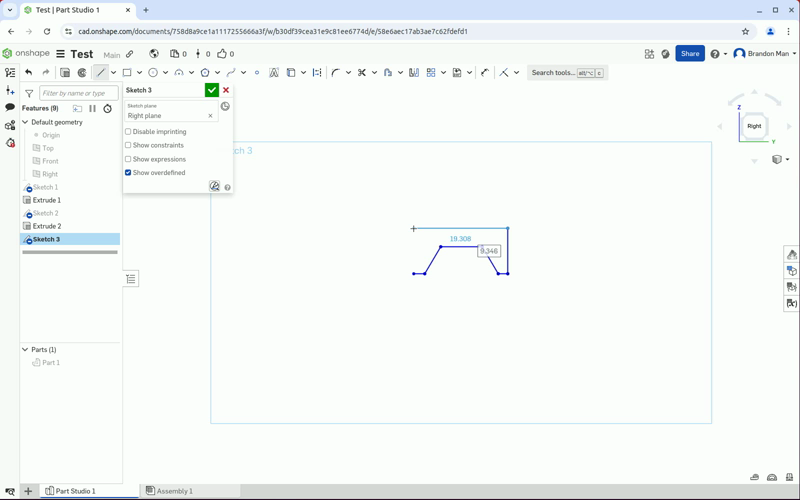
mouse_move(444, 228)
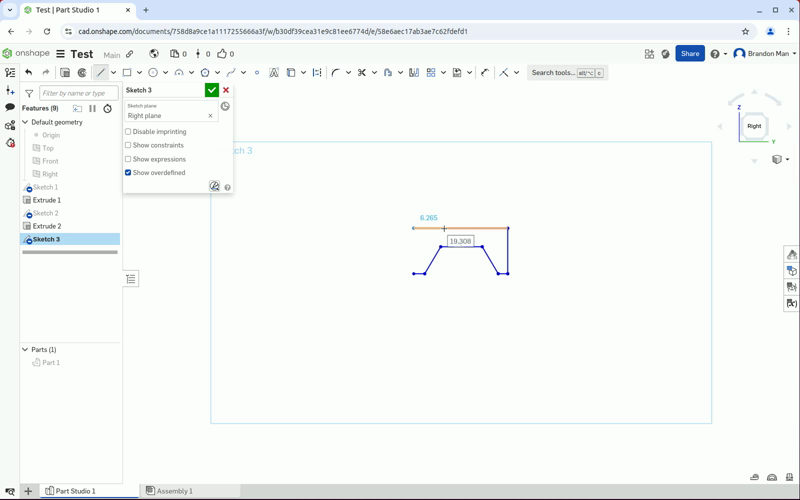
key_down(shift)
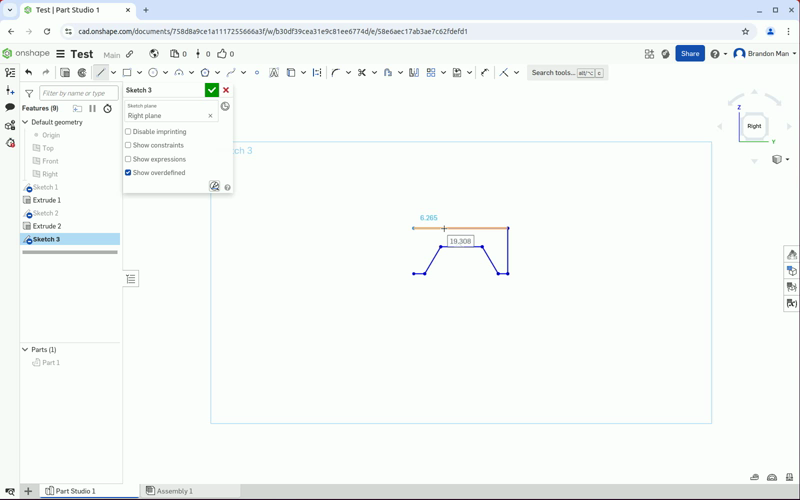
mouse_move(413, 273)
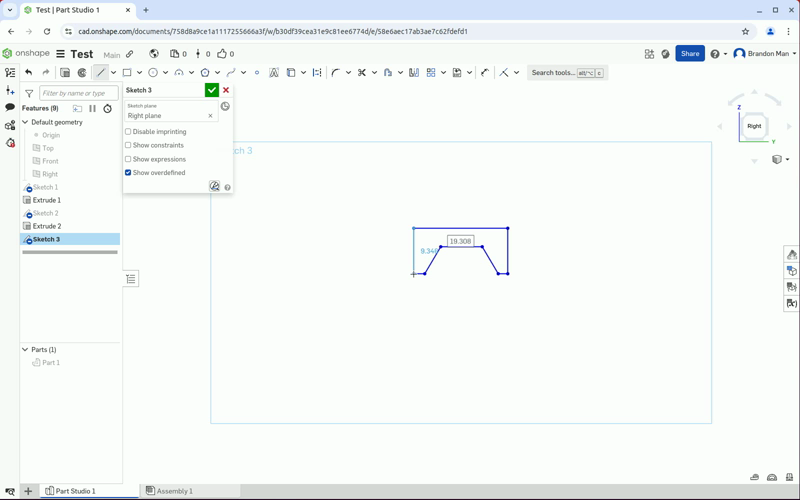
key_up(shift)
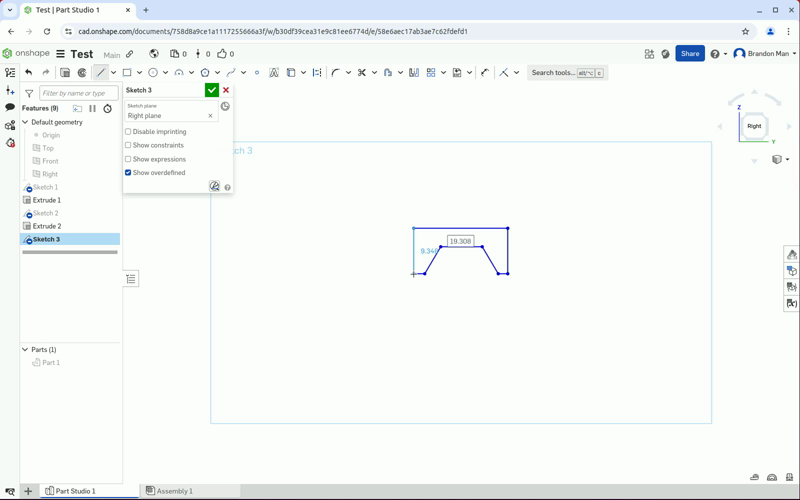
click(413, 273)
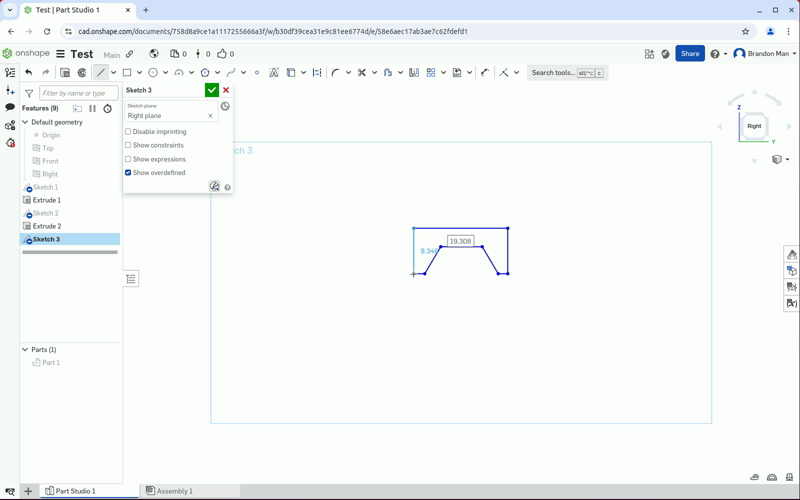
key(esc)
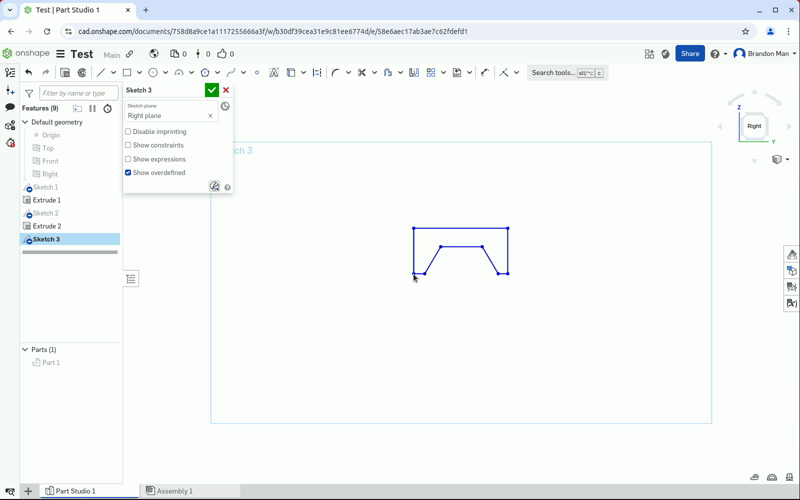
mouse_move(433, 240)
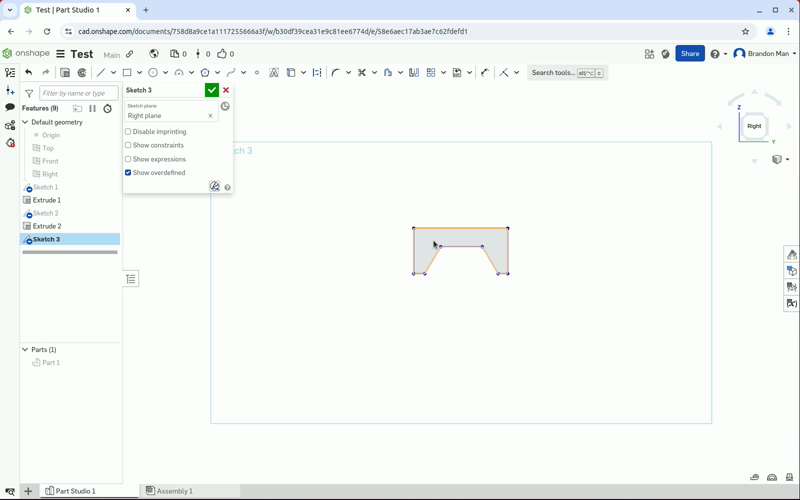
click(433, 240)
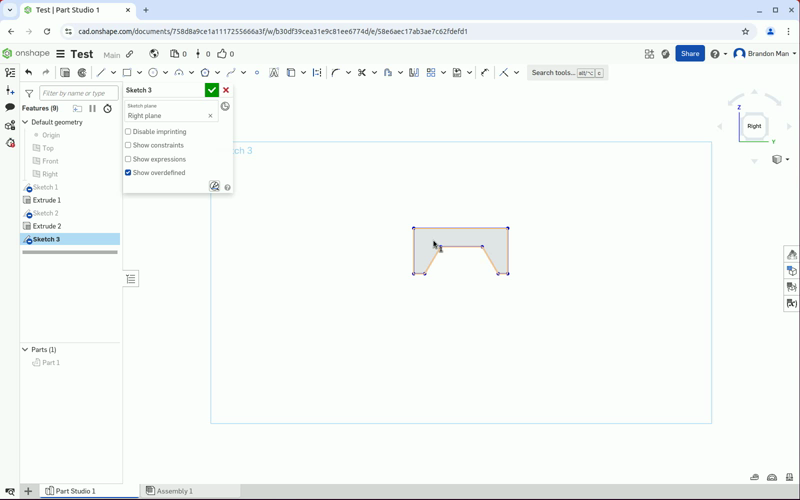
mouse_move(73, 352)
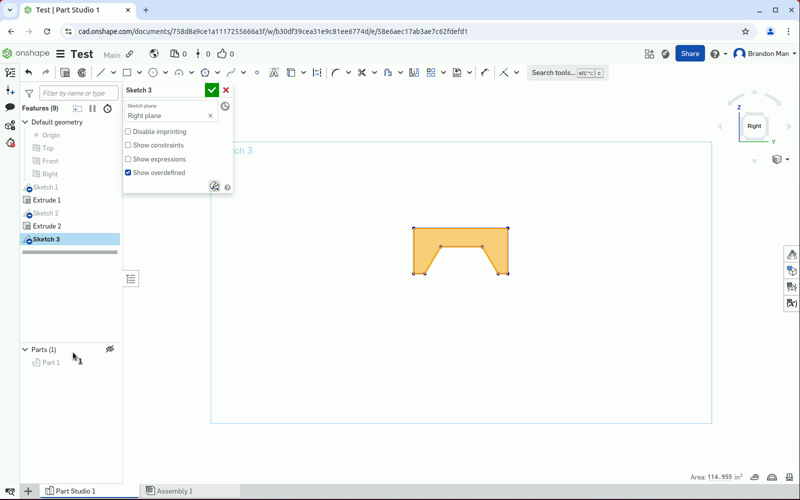
key(shift+y)
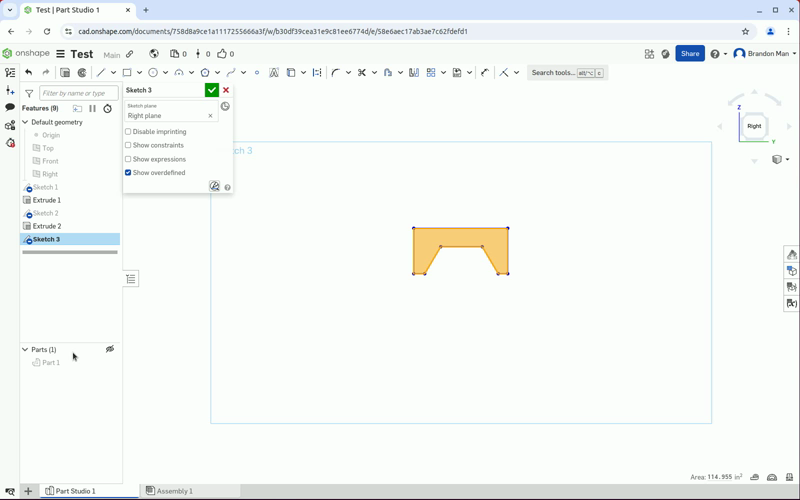
key(shift+e)
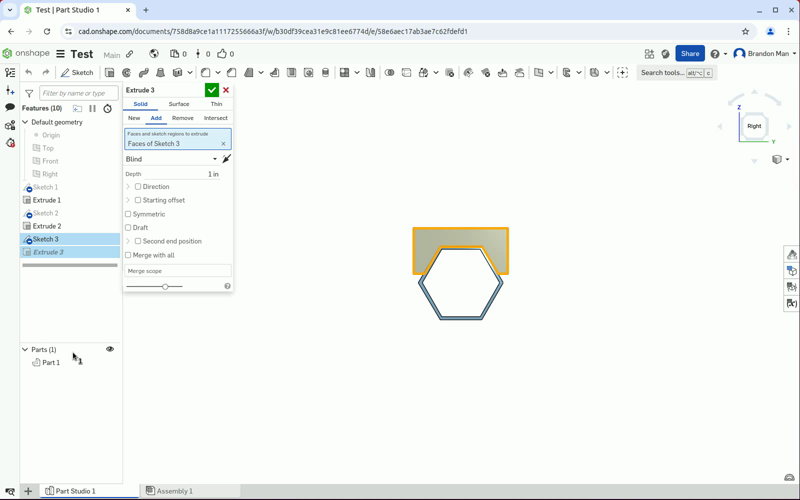
mouse_move(143, 106)
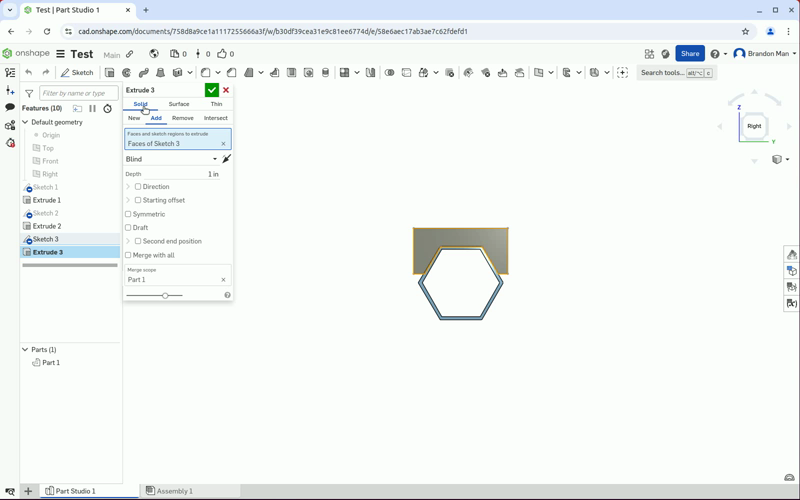
click(143, 106)
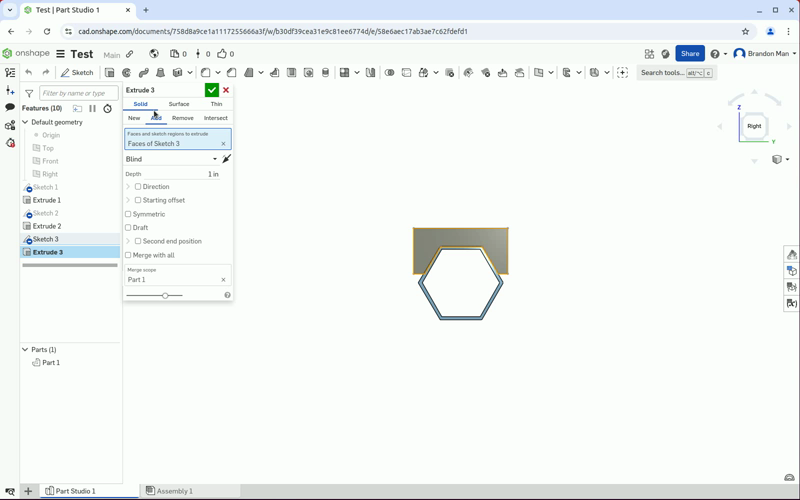
mouse_move(186, 120)
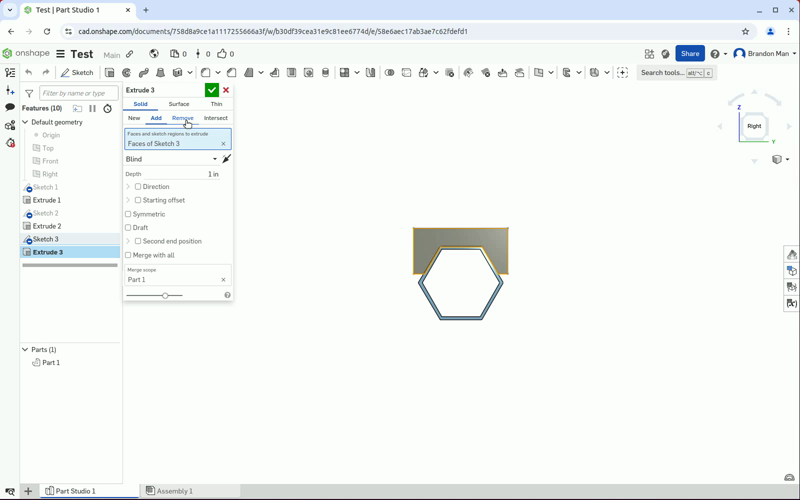
click(186, 120)
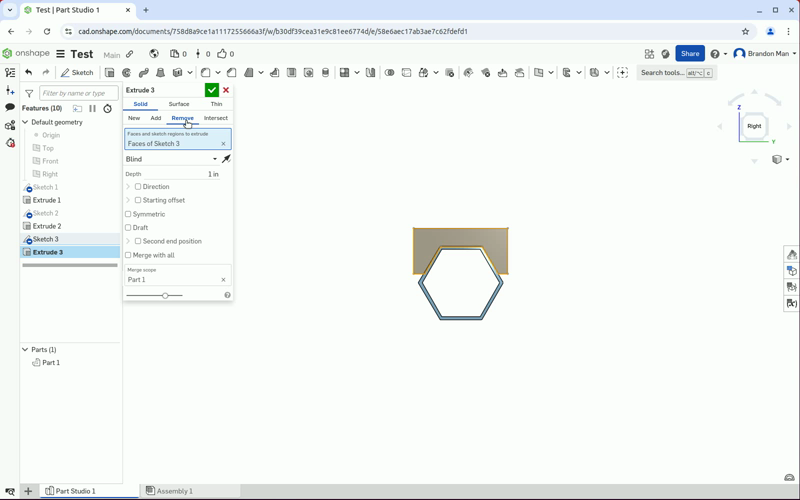
key(tab, 4)
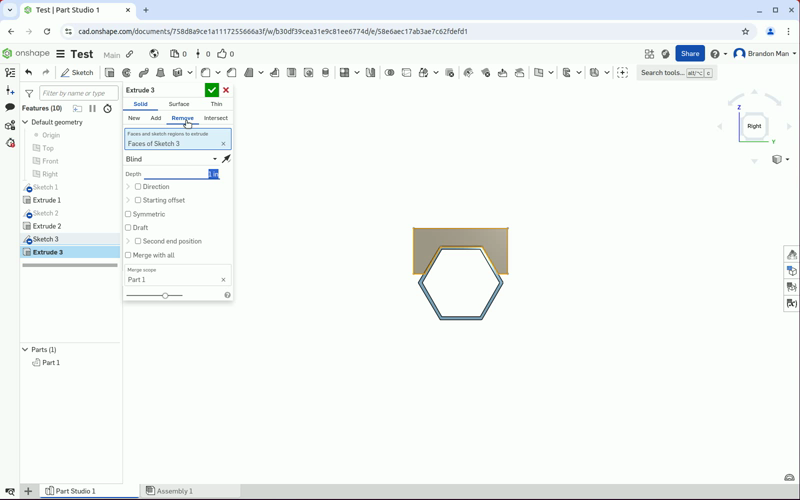
text(-61.14)
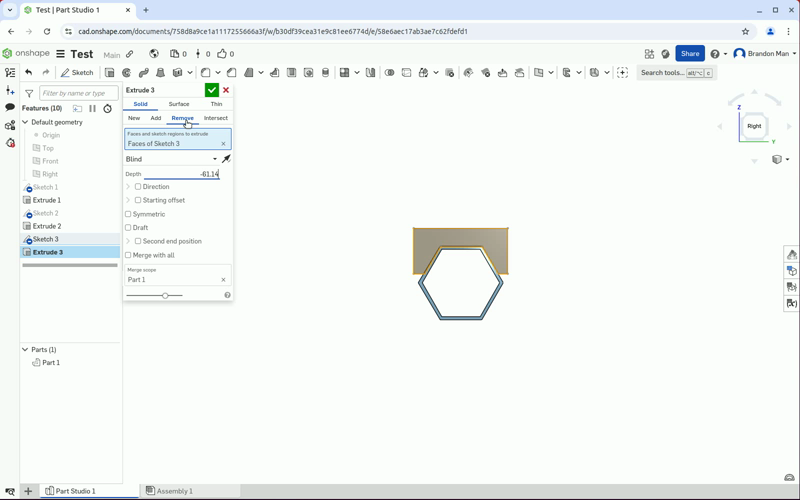
key(tab, 3)
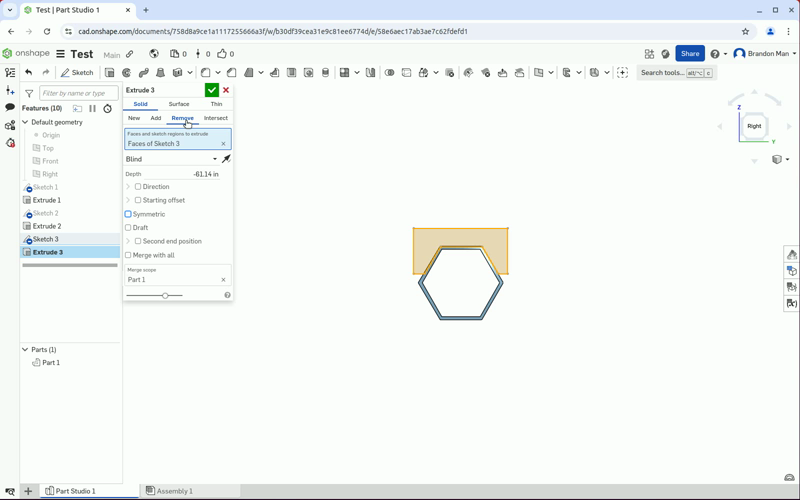
key(space)
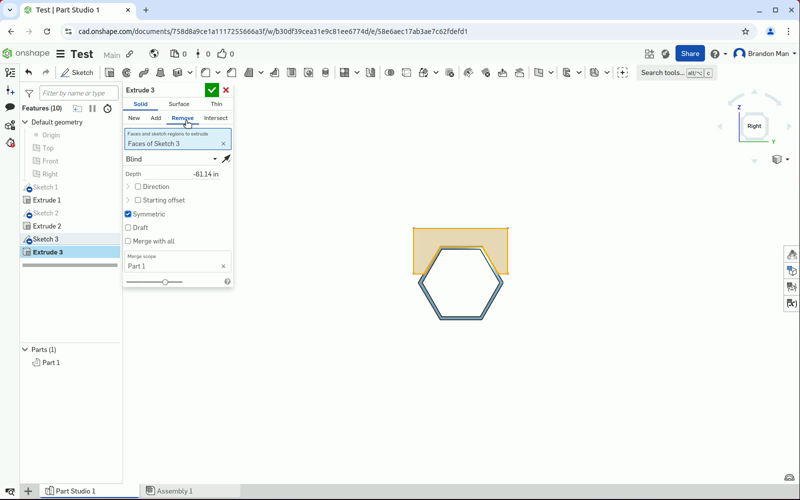
key(tab, 2)
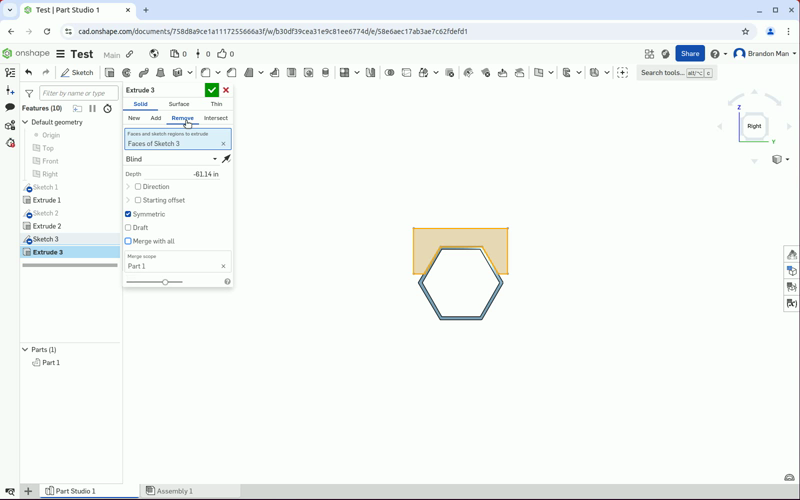
key(space)
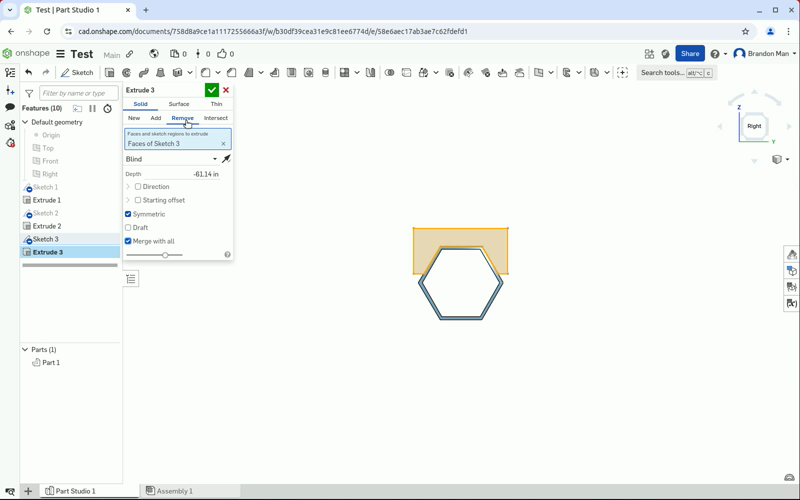
key(enter)
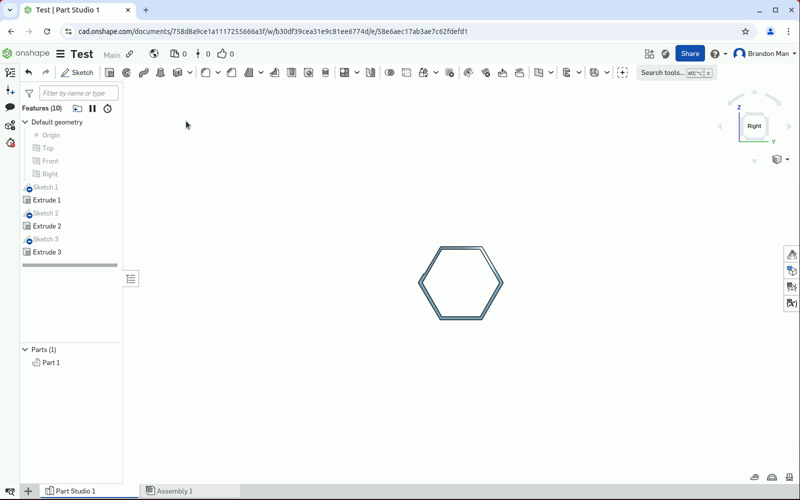
key(shift+h)
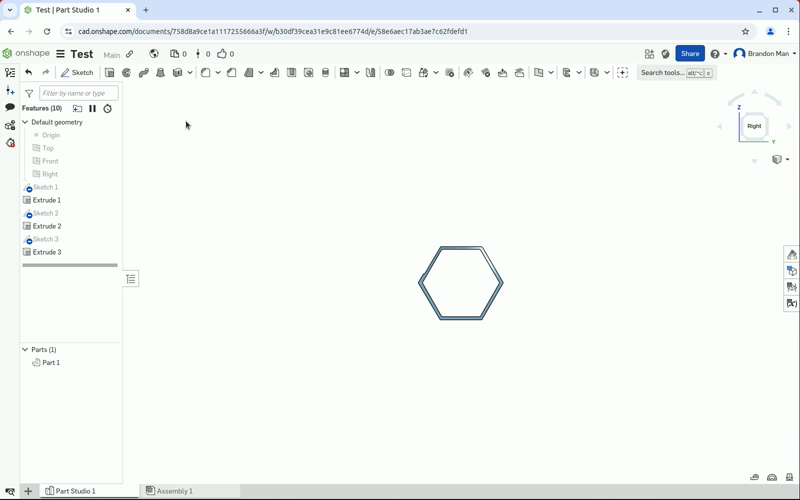
key(shift+h)
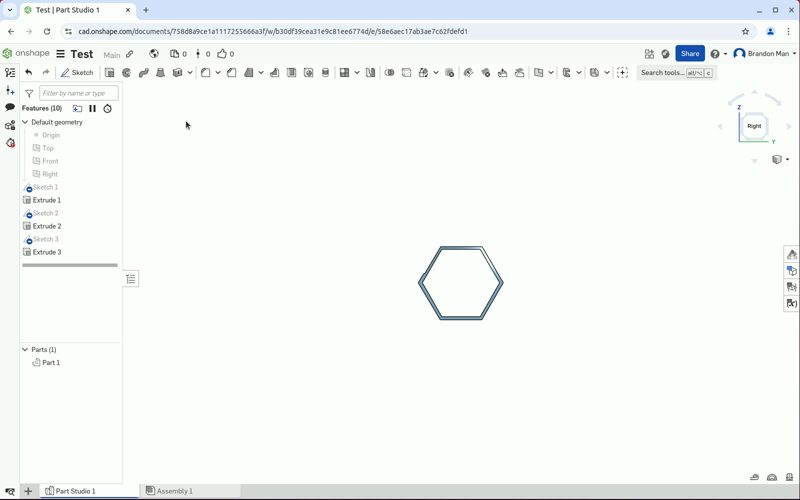
mouse_move(73, 189)
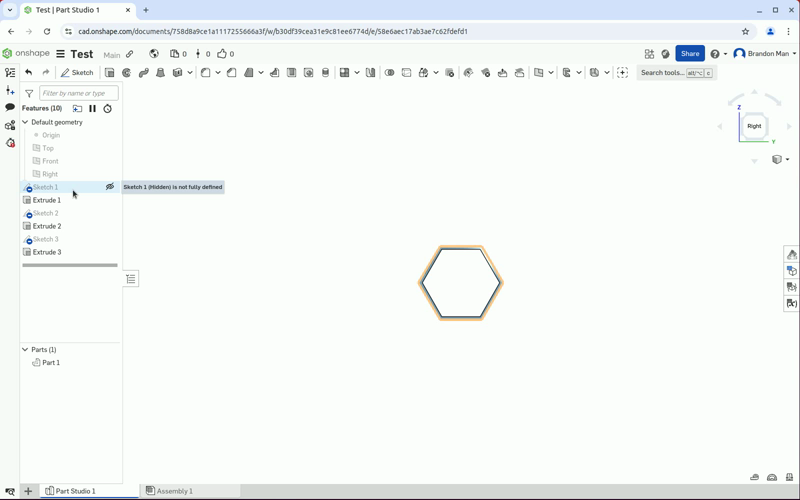
click(73, 189)
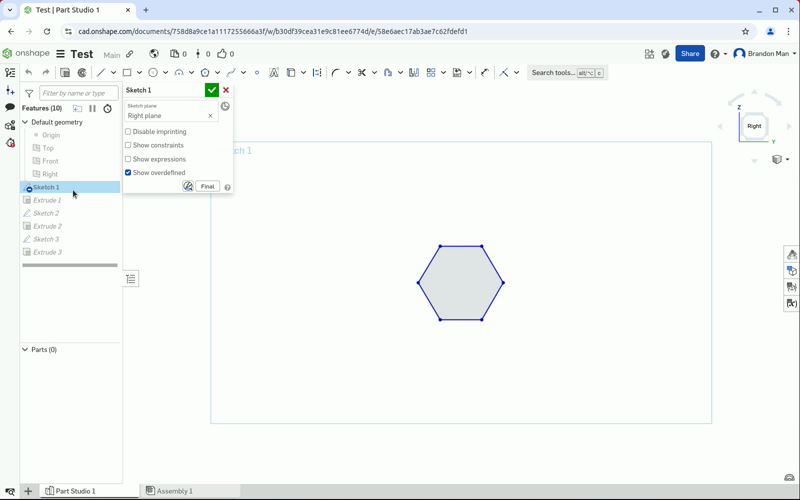
mouse_move(229, 92)
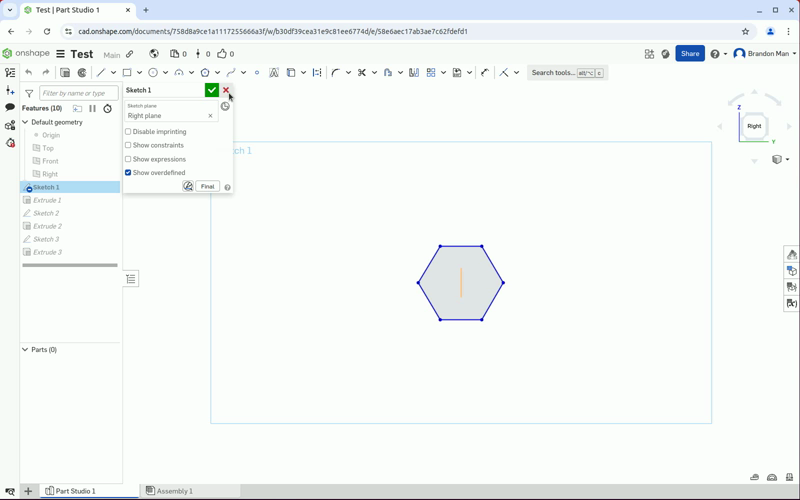
click(229, 92)
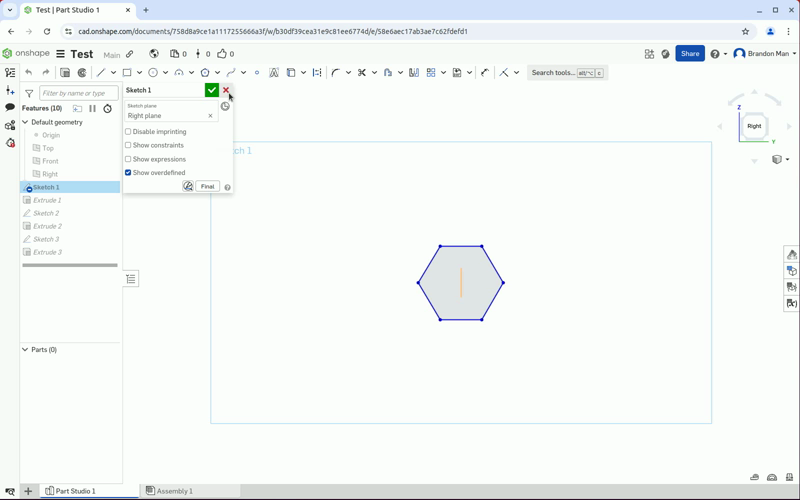
key(shift+s)
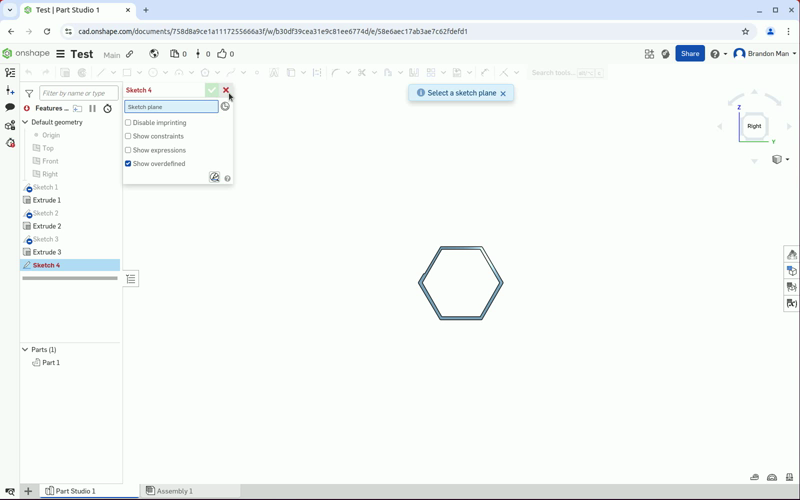
mouse_move(73, 176)
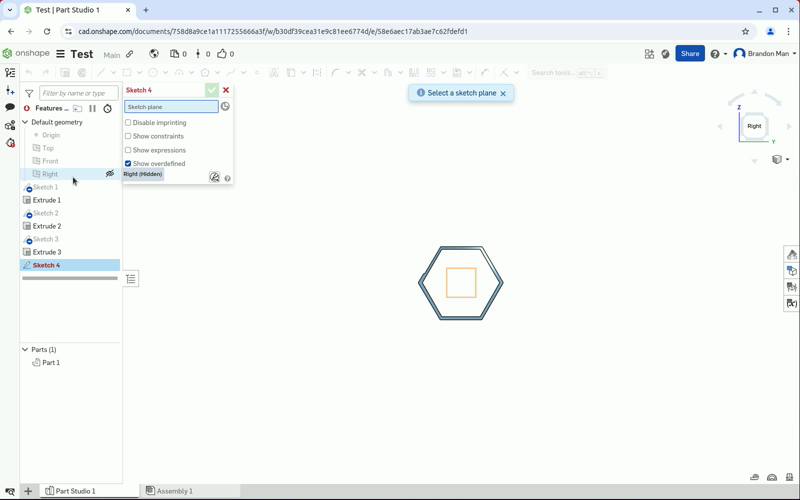
click(73, 176)
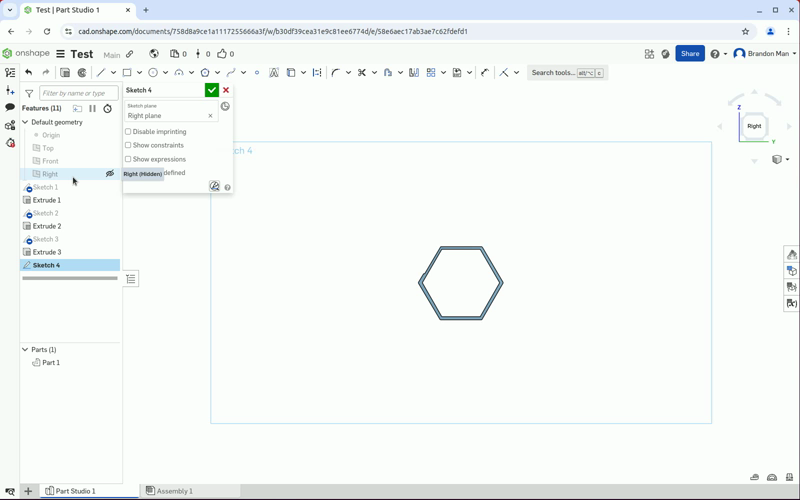
mouse_move(73, 352)
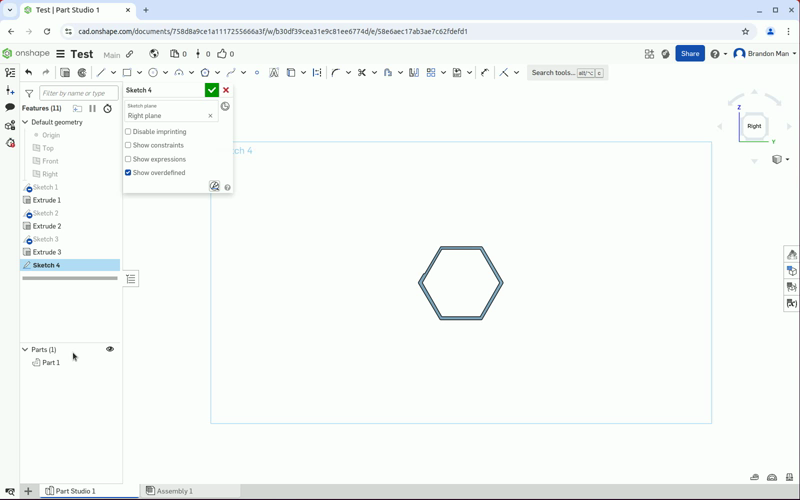
key(y)
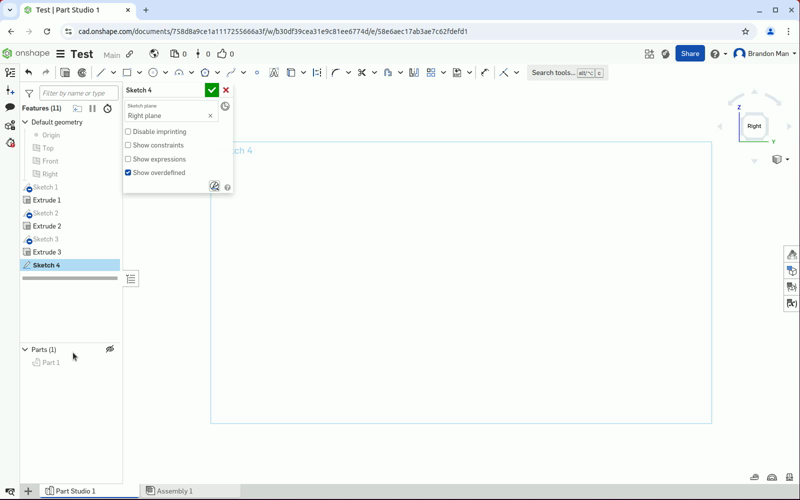
key(l)
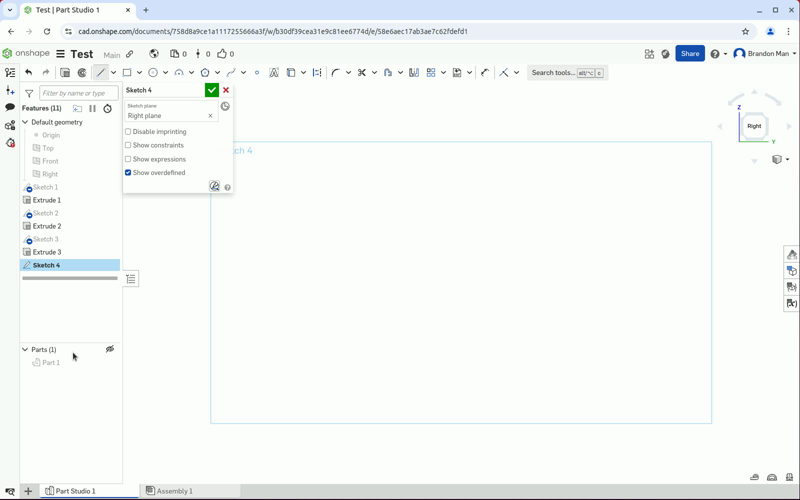
key_down(shift)
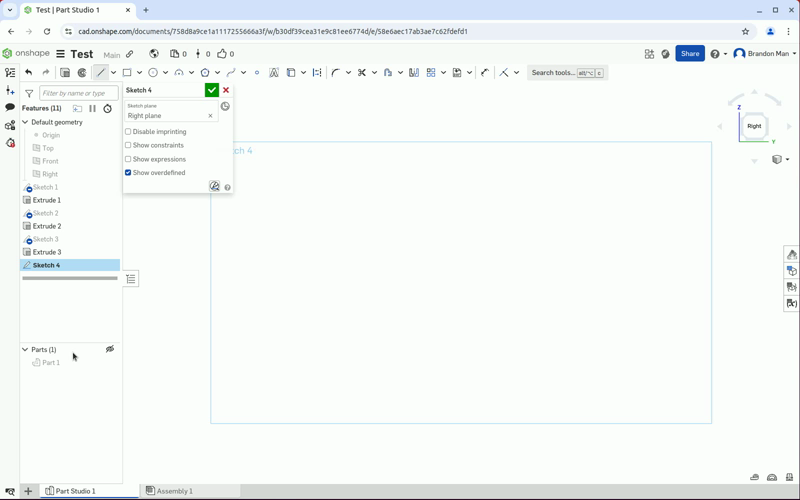
mouse_move(424, 273)
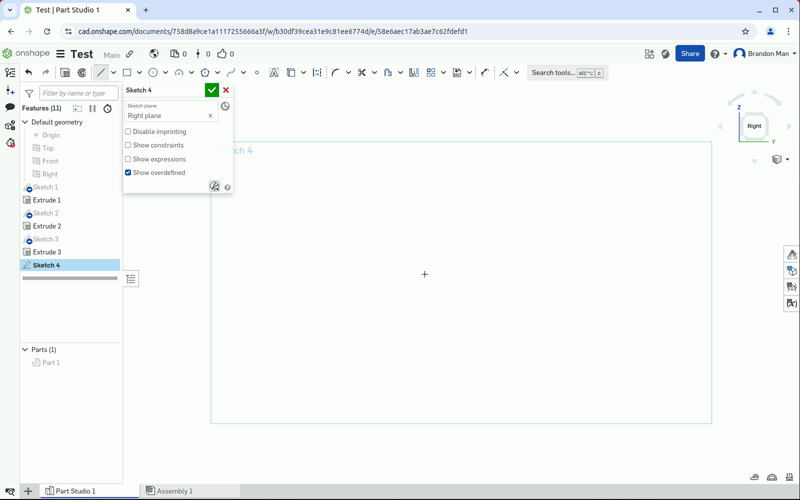
click(424, 273)
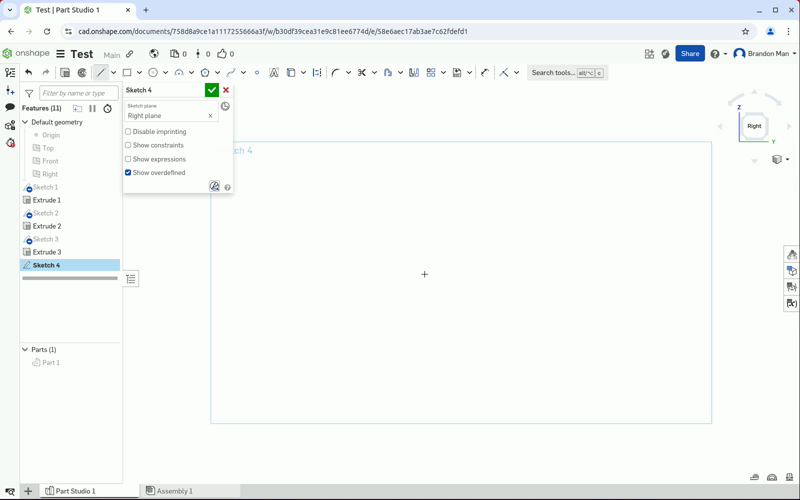
key_up(shift)
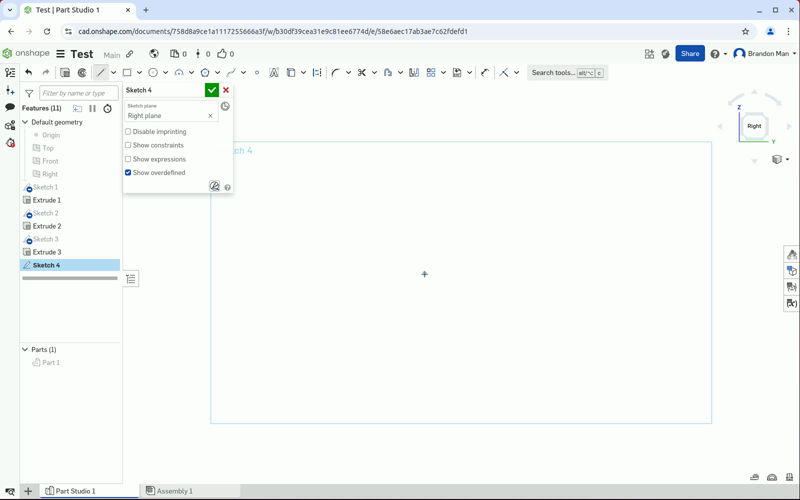
key_down(shift)
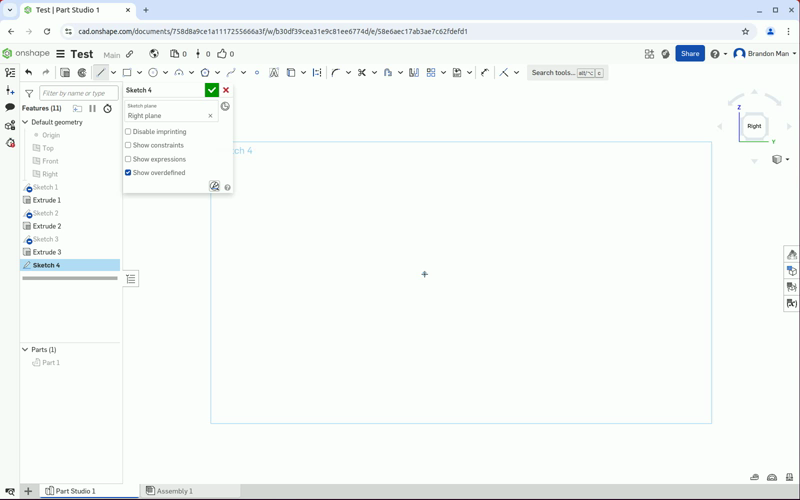
mouse_move(497, 273)
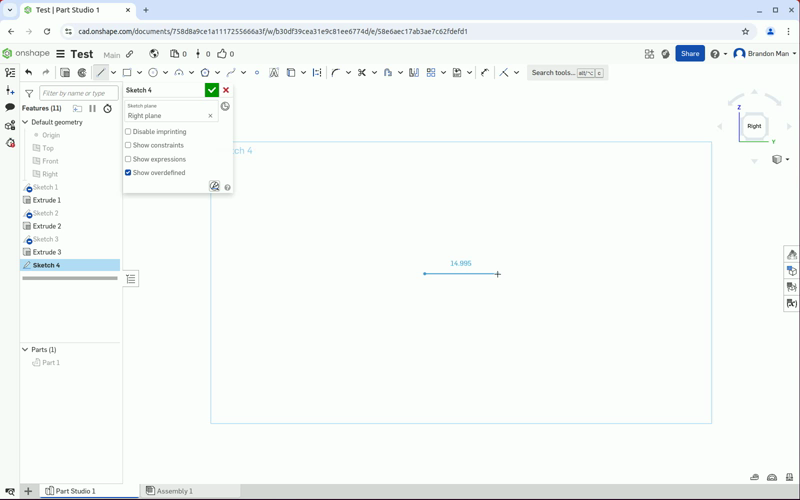
click(497, 273)
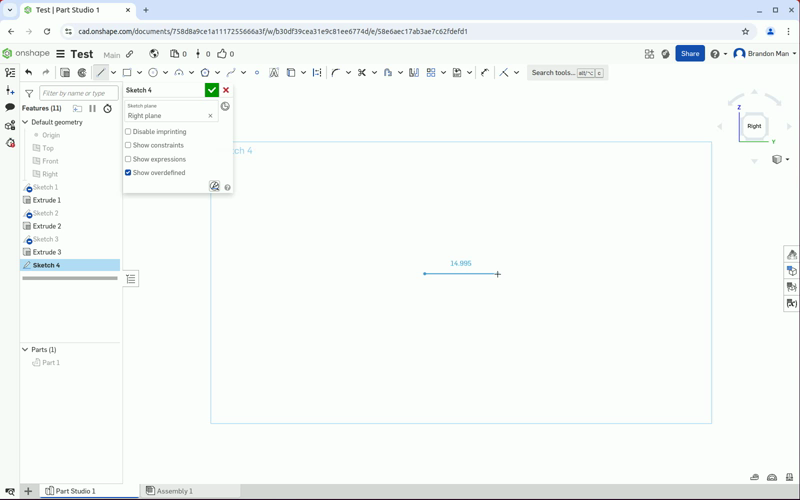
key_up(shift)
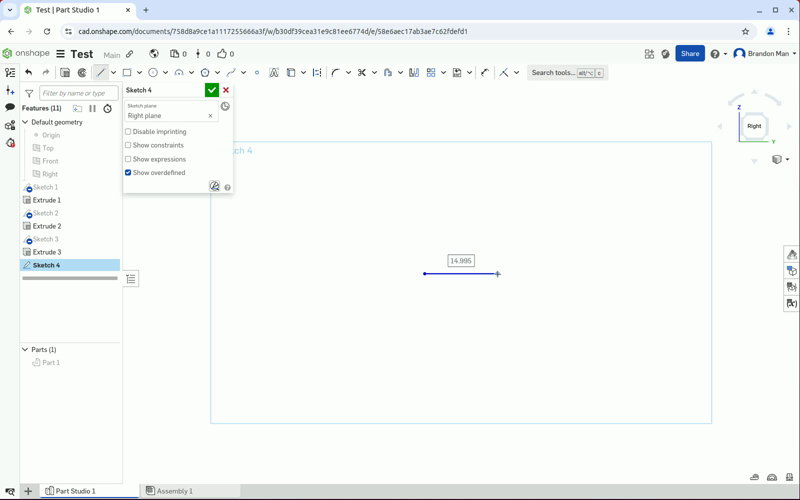
key_down(shift)
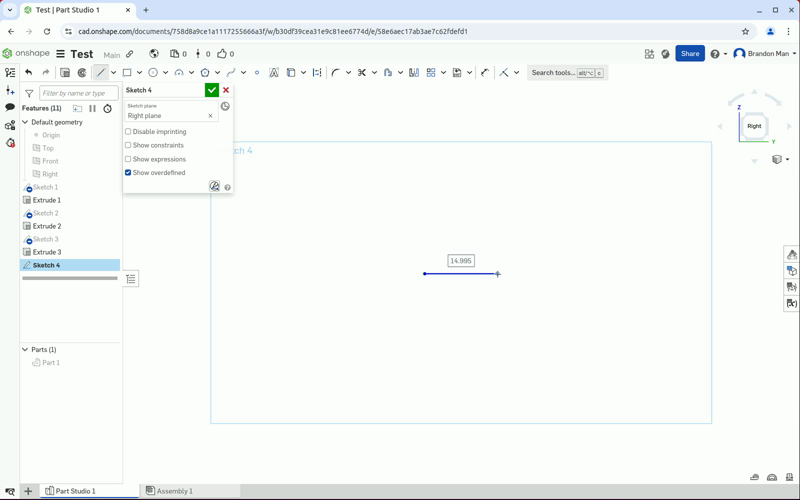
mouse_move(527, 273)
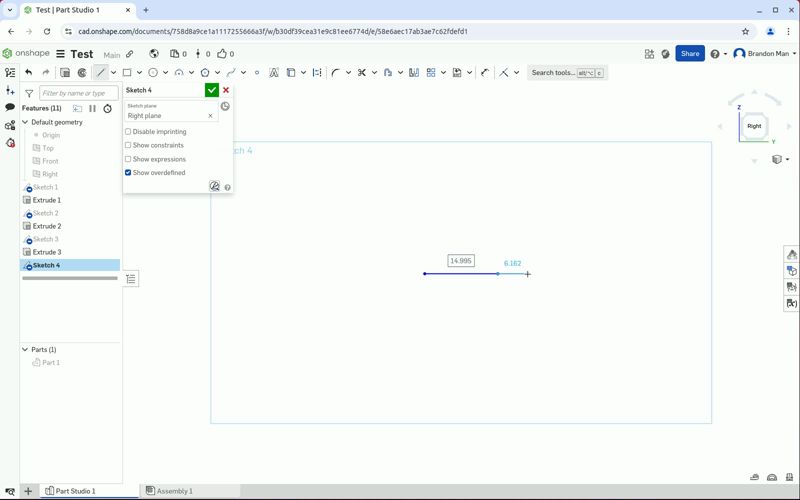
mouse_move(482, 246)
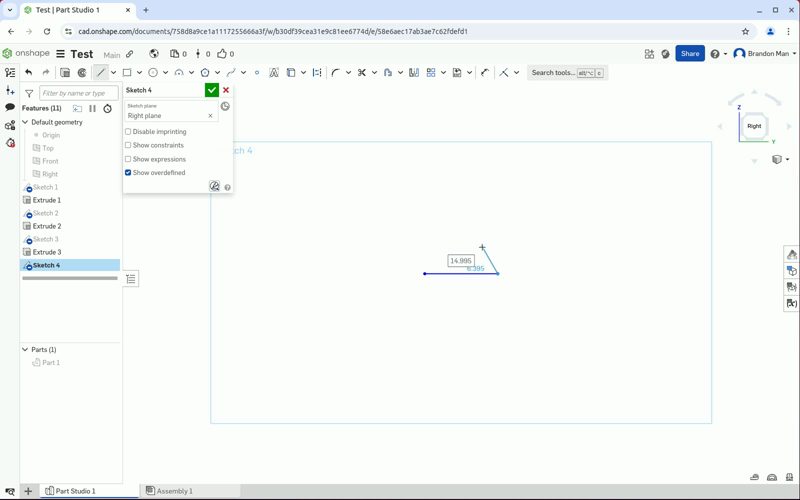
click(482, 246)
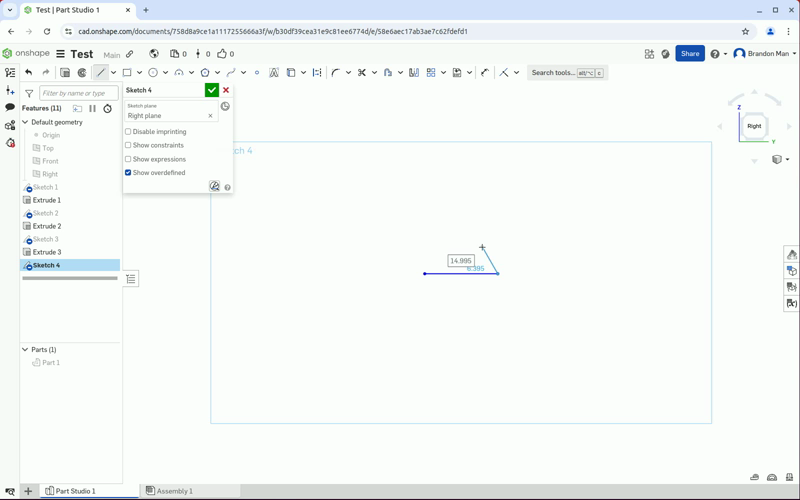
key_up(shift)
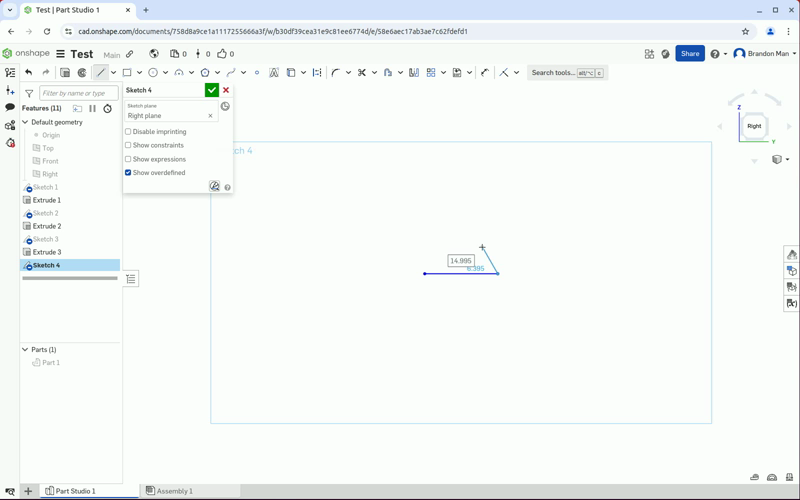
key_down(shift)
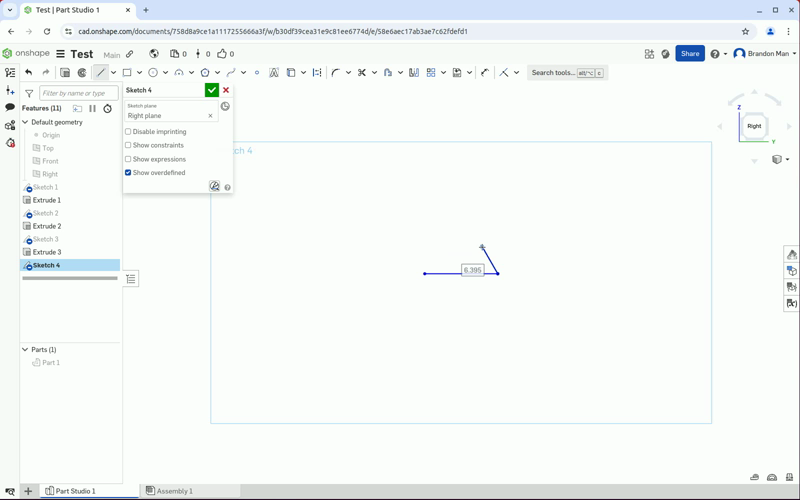
mouse_move(512, 246)
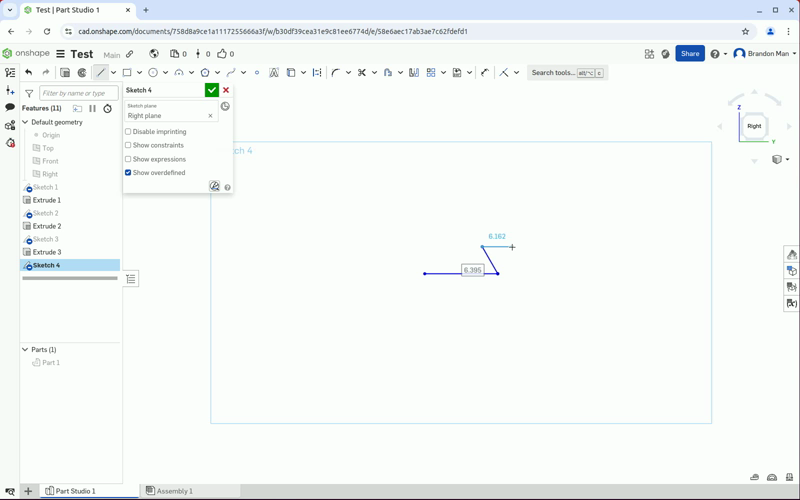
mouse_move(439, 246)
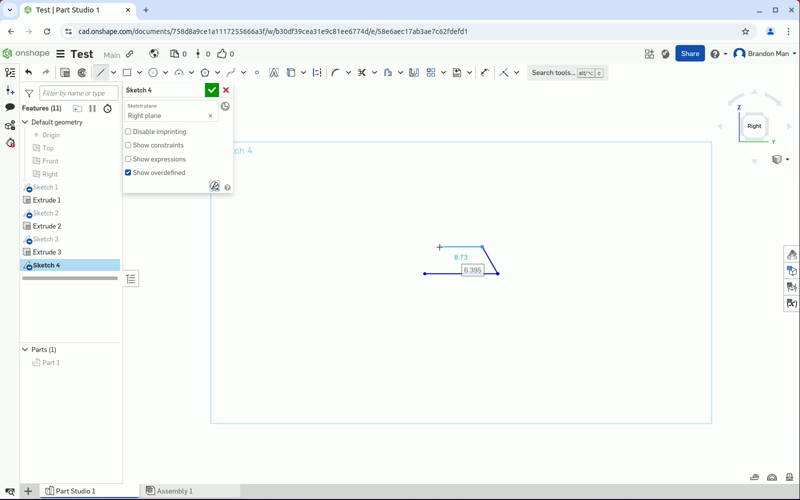
click(439, 246)
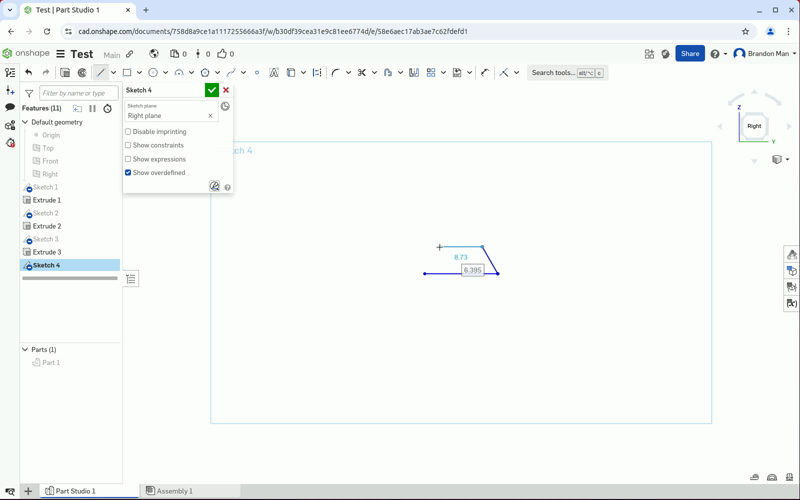
key_up(shift)
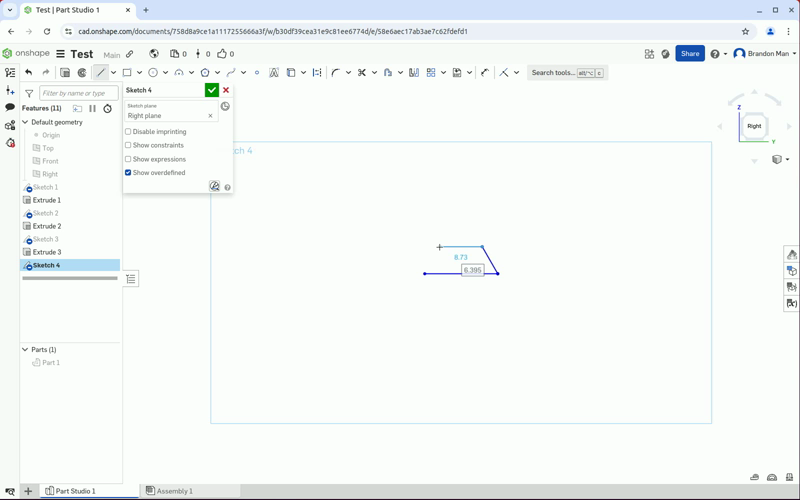
mouse_move(469, 246)
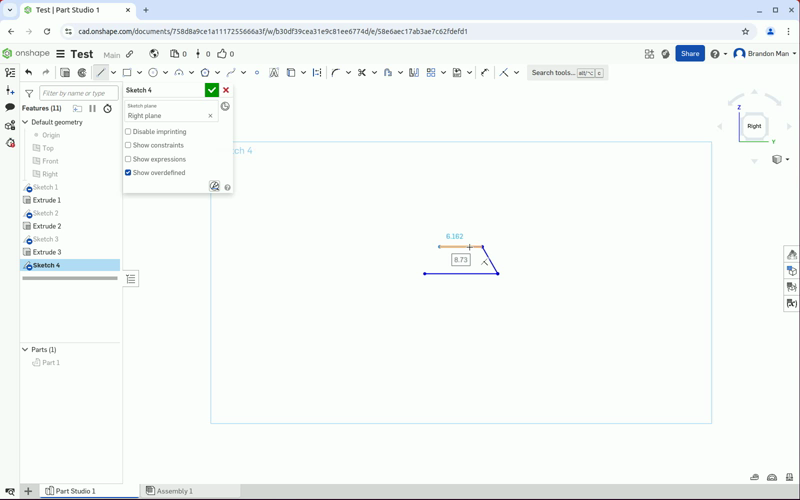
key_down(shift)
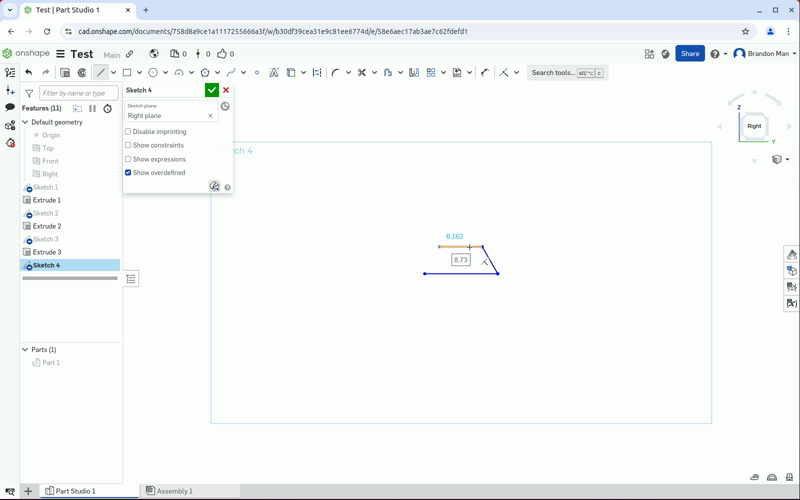
mouse_move(424, 273)
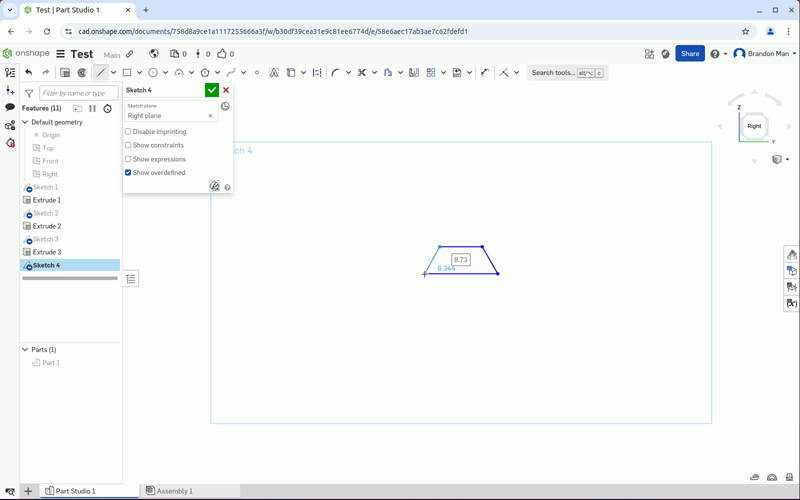
key_up(shift)
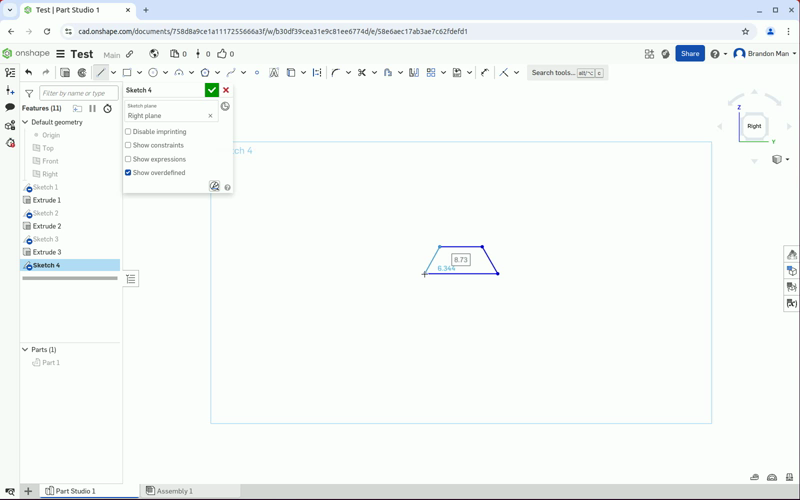
click(424, 273)
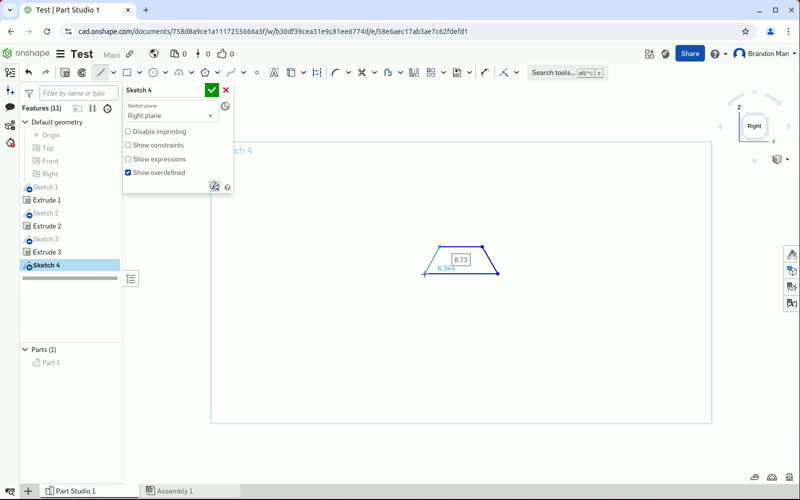
key(esc)
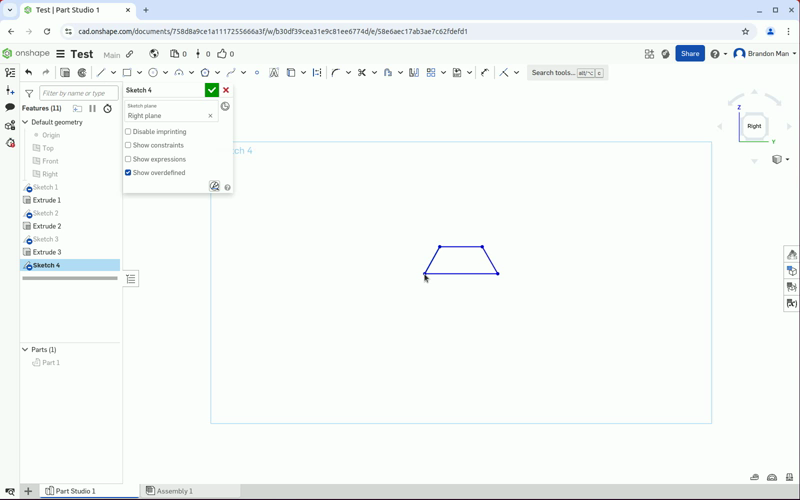
mouse_move(458, 261)
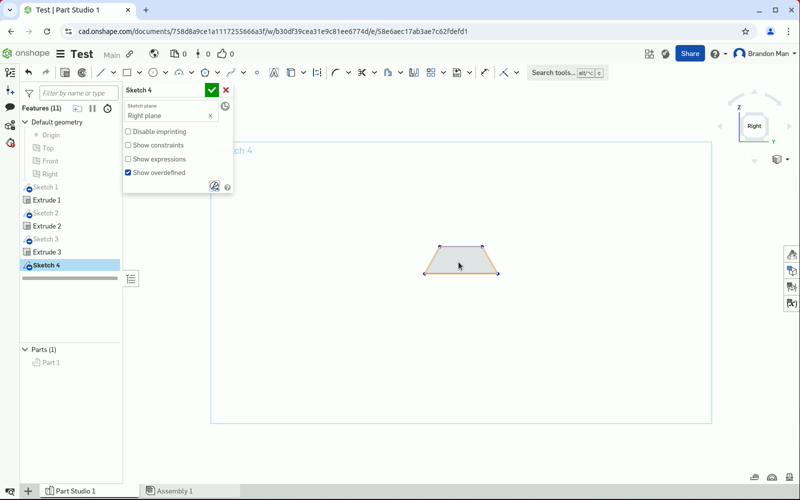
scroll(6)
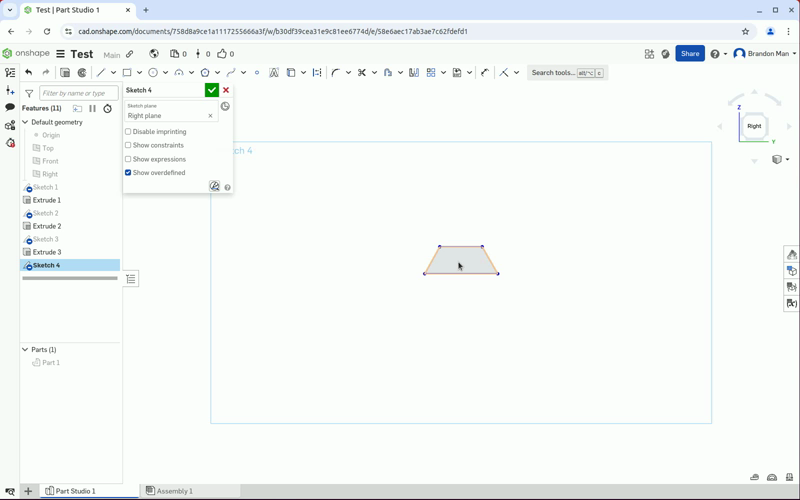
scroll(6)
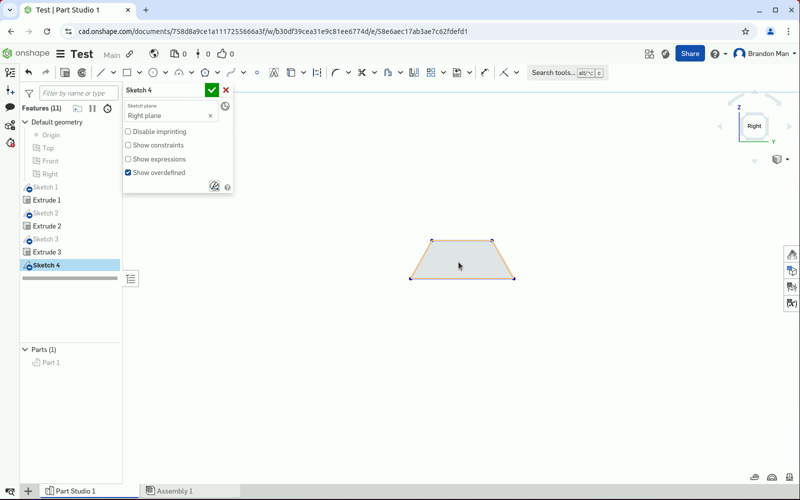
scroll(6)
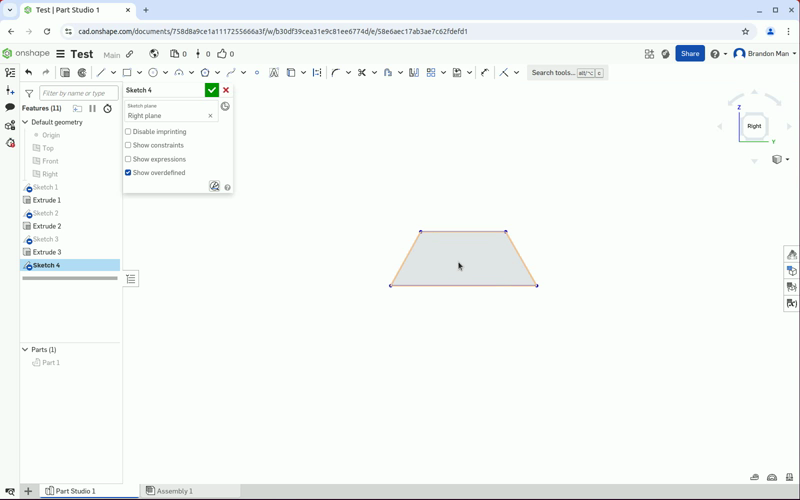
scroll(6)
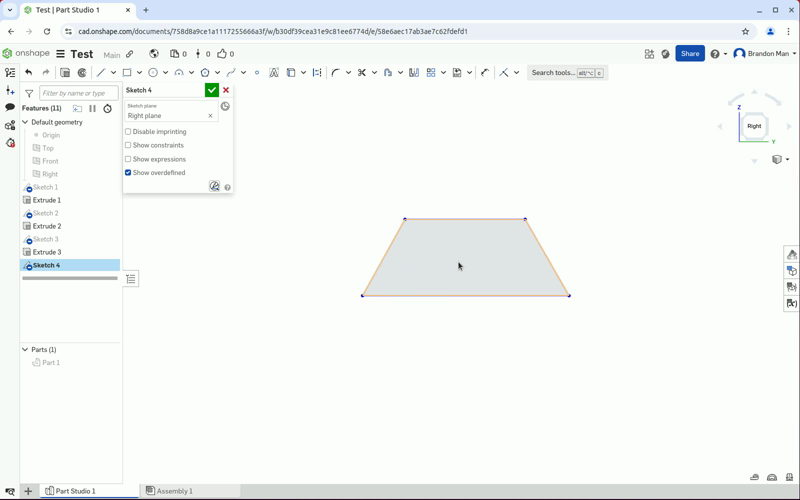
scroll(6)
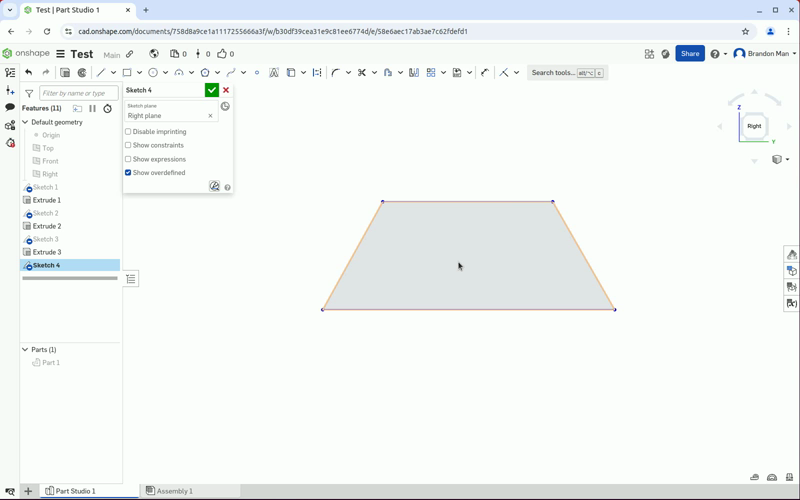
scroll(6)
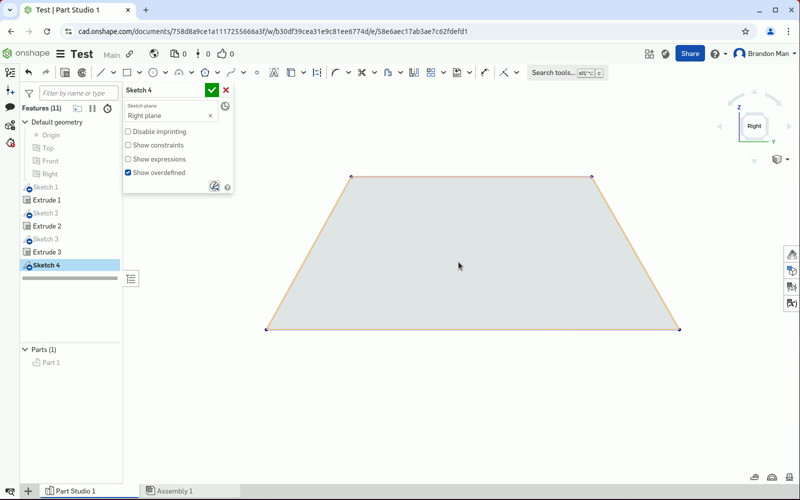
scroll(6)
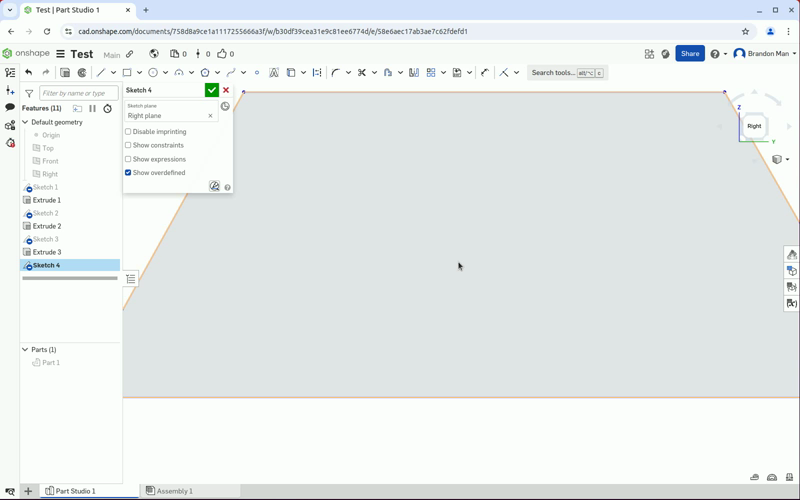
click(458, 261)
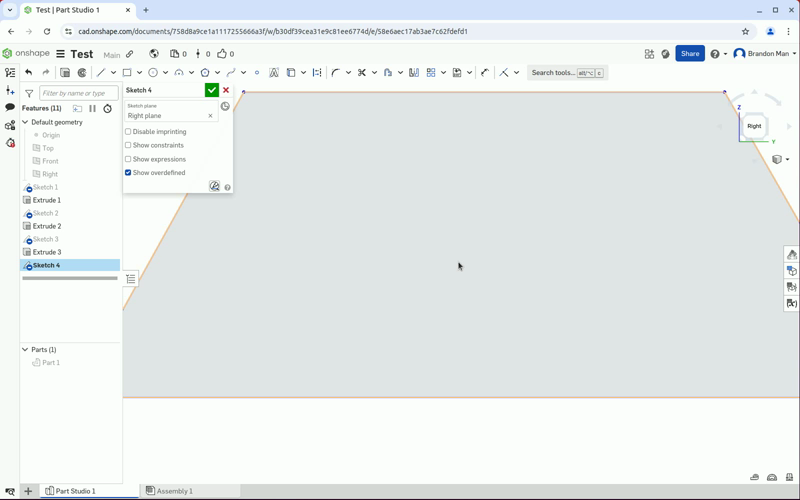
scroll(-6)
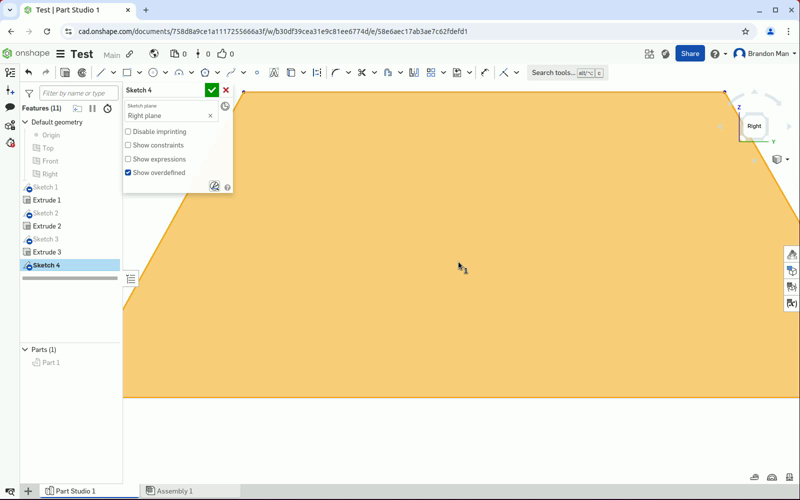
scroll(-6)
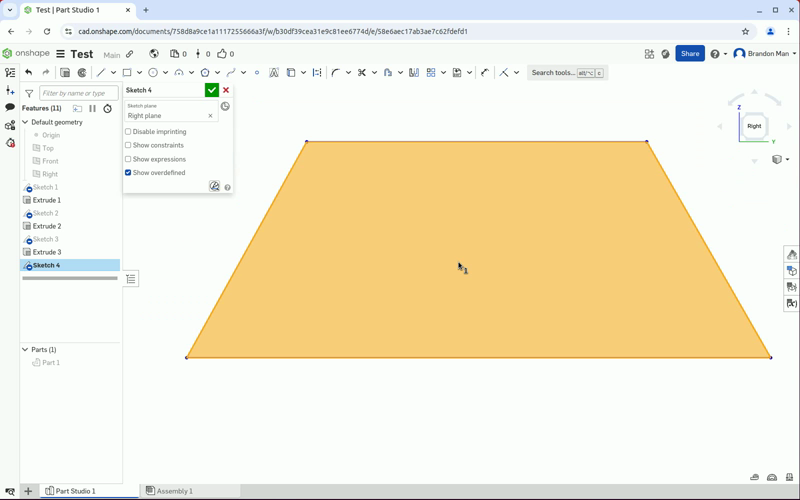
scroll(-6)
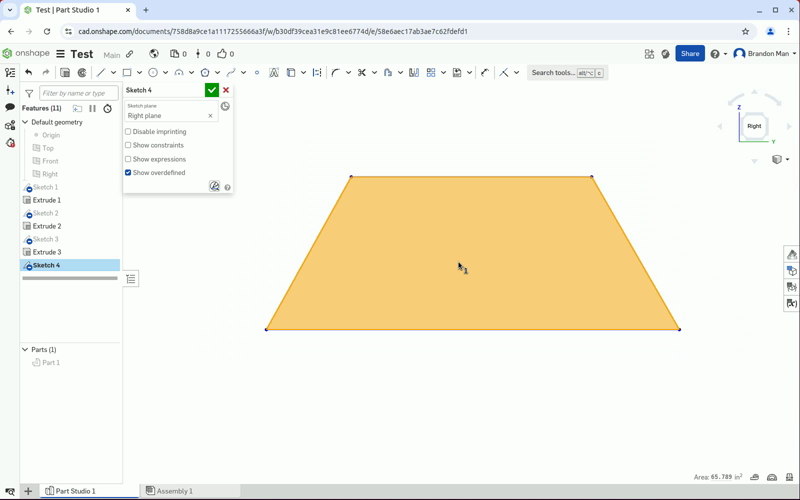
scroll(-6)
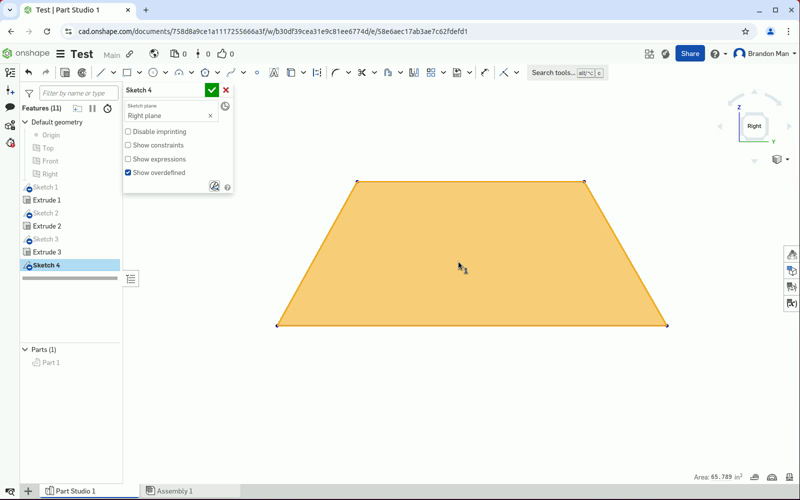
scroll(-6)
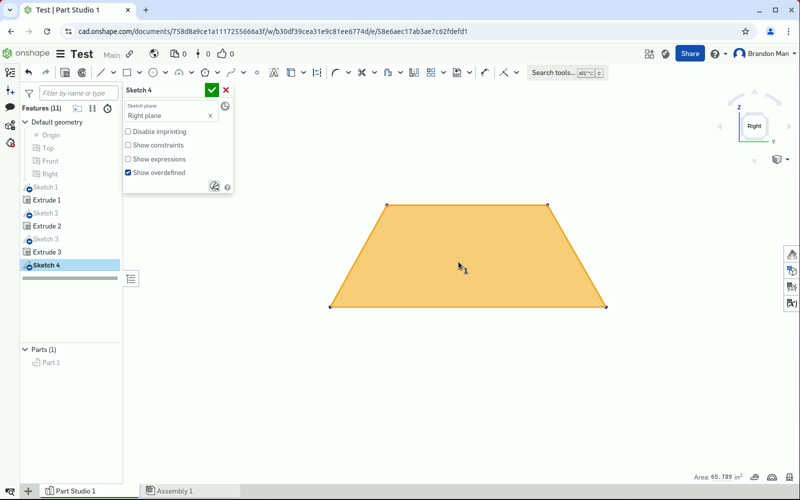
scroll(-6)
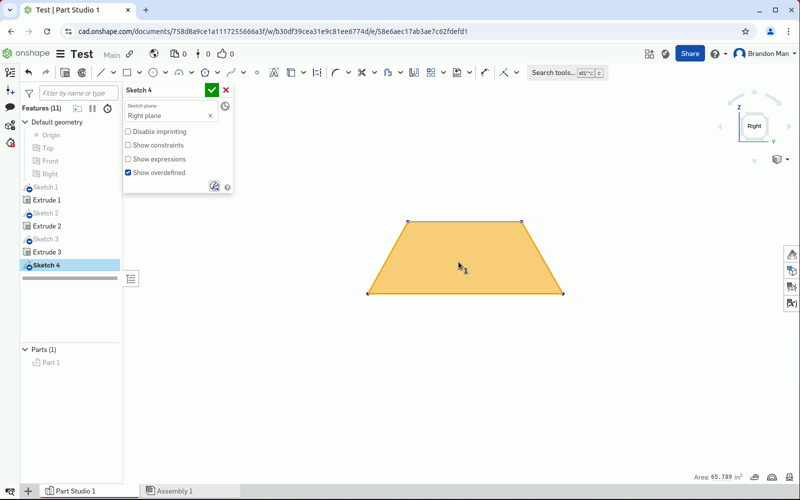
scroll(-6)
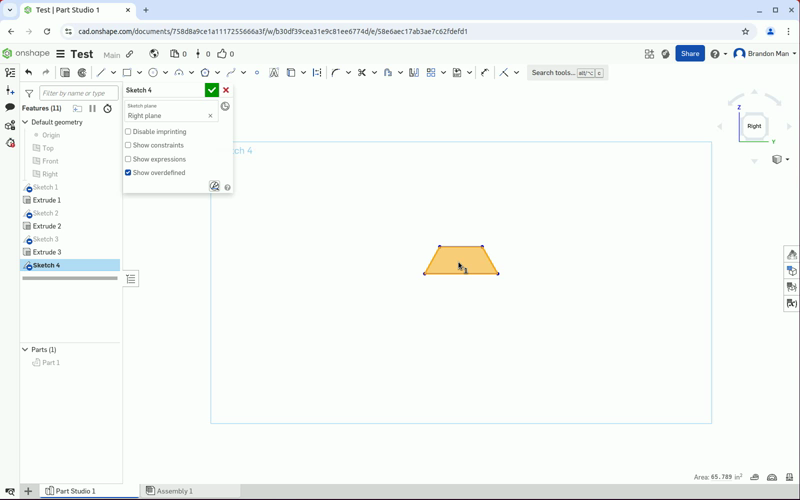
mouse_move(73, 352)
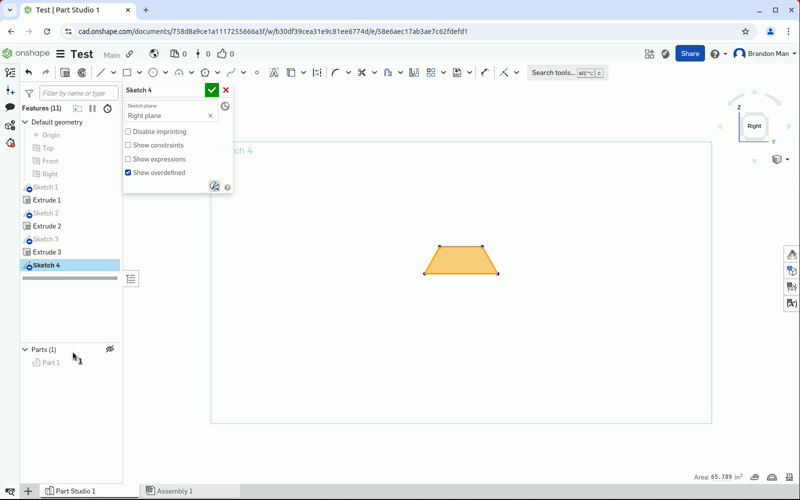
key(shift+y)
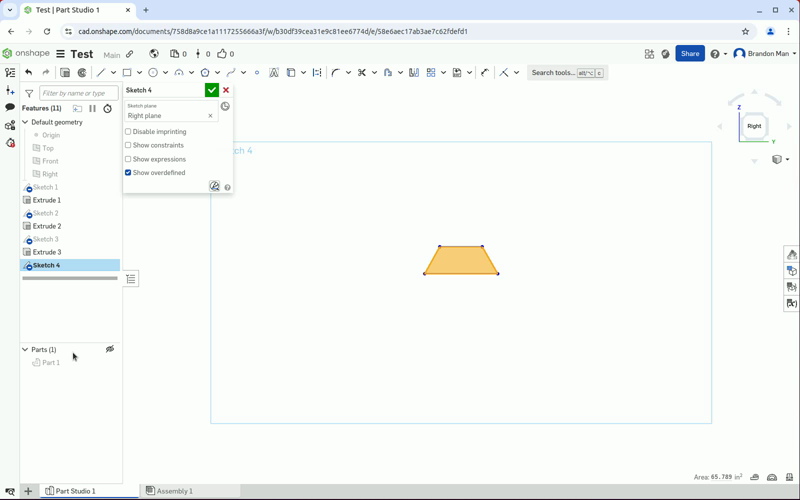
key(shift+e)
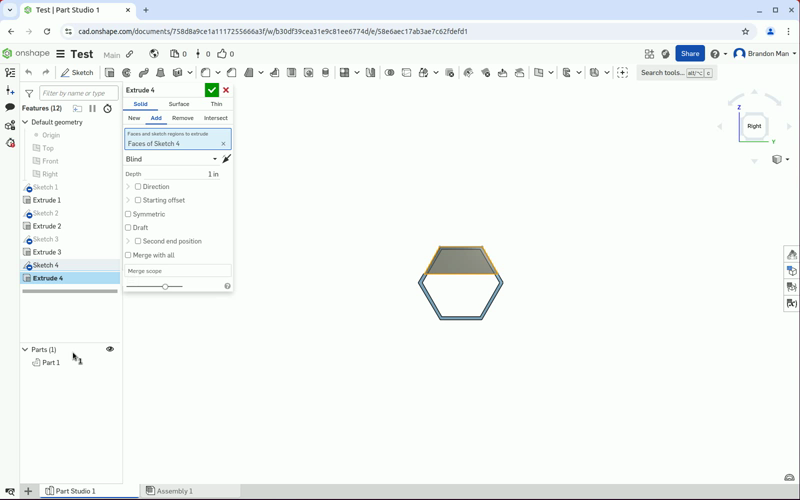
mouse_move(143, 106)
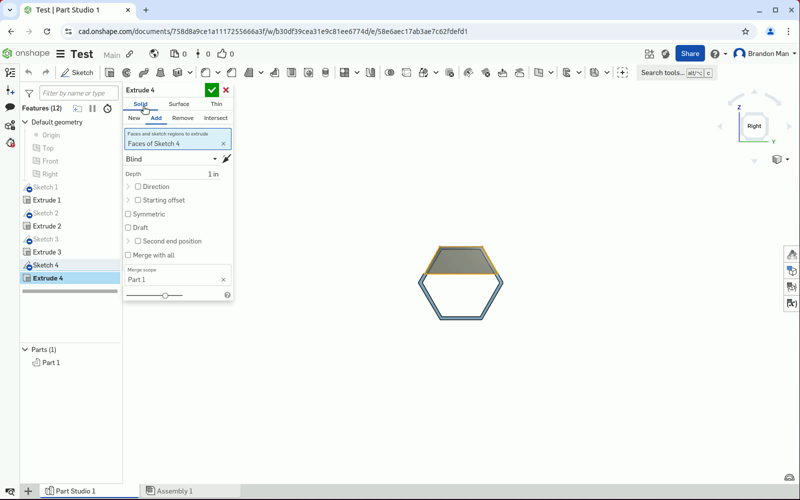
click(143, 106)
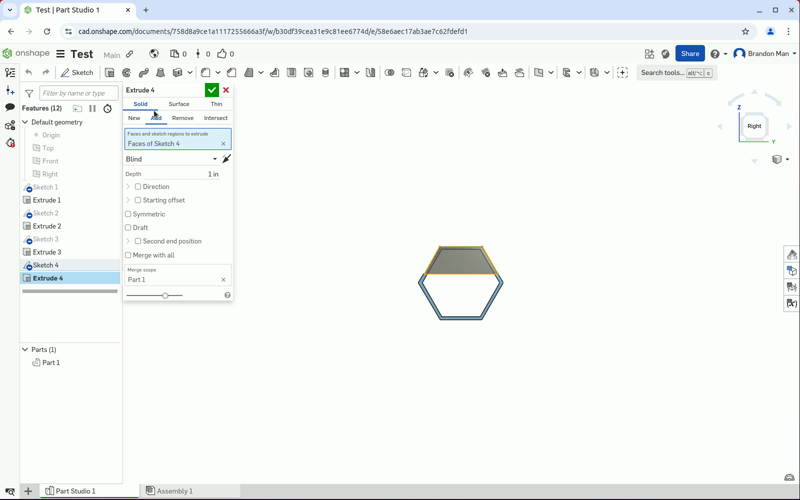
mouse_move(186, 120)
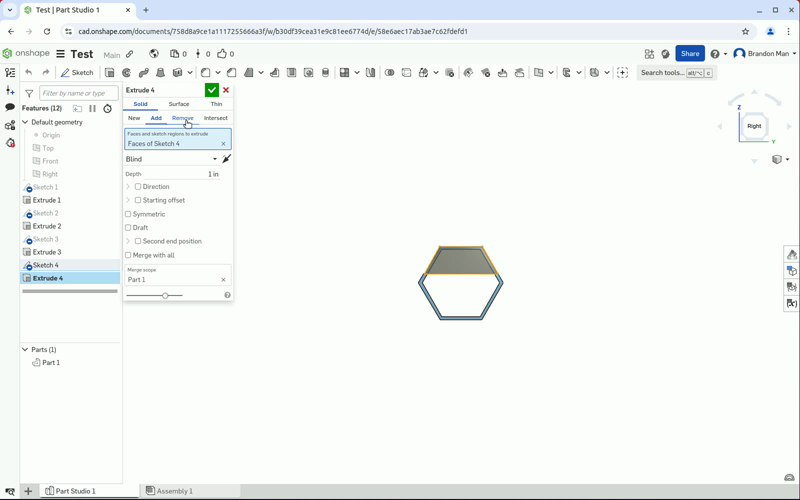
click(186, 120)
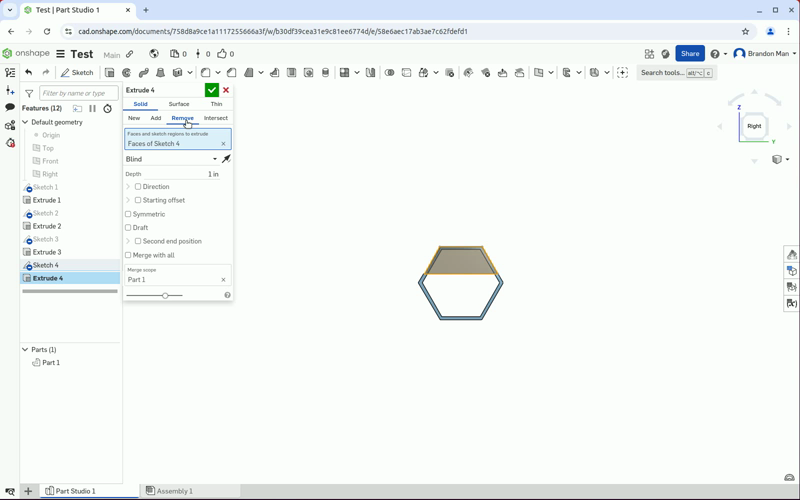
key(tab, 4)
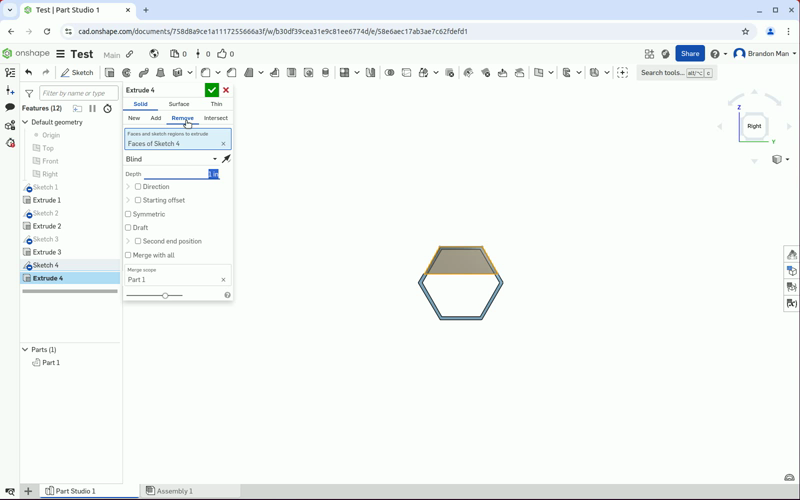
text(-61.14)
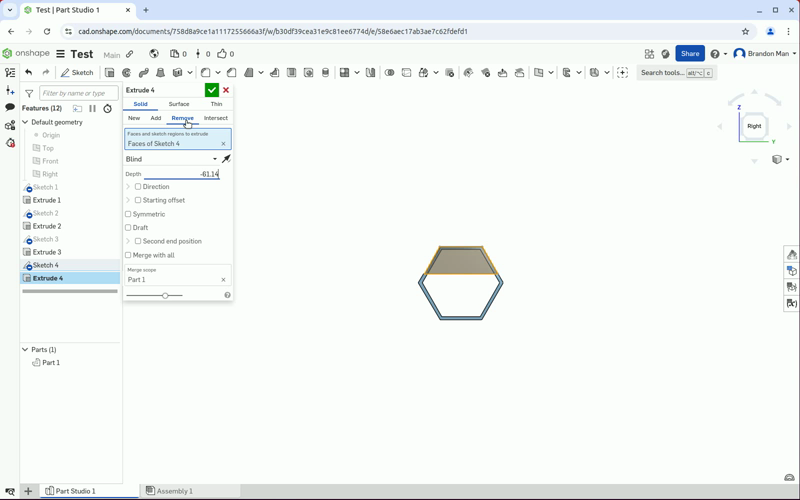
key(tab, 3)
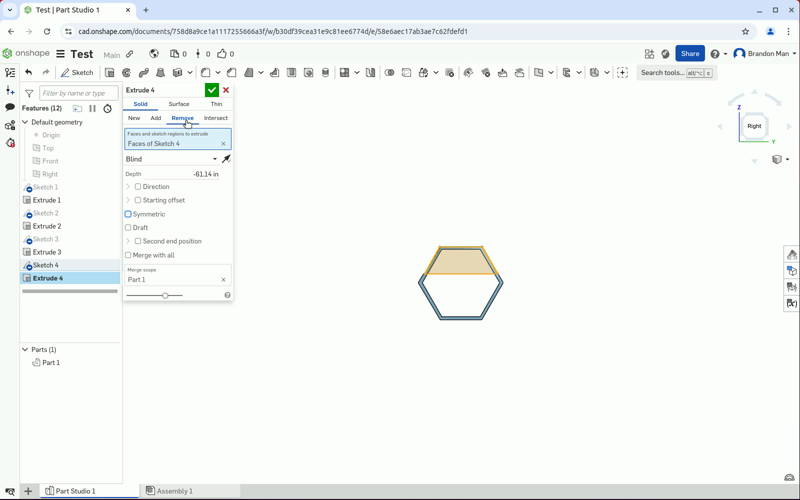
key(space)
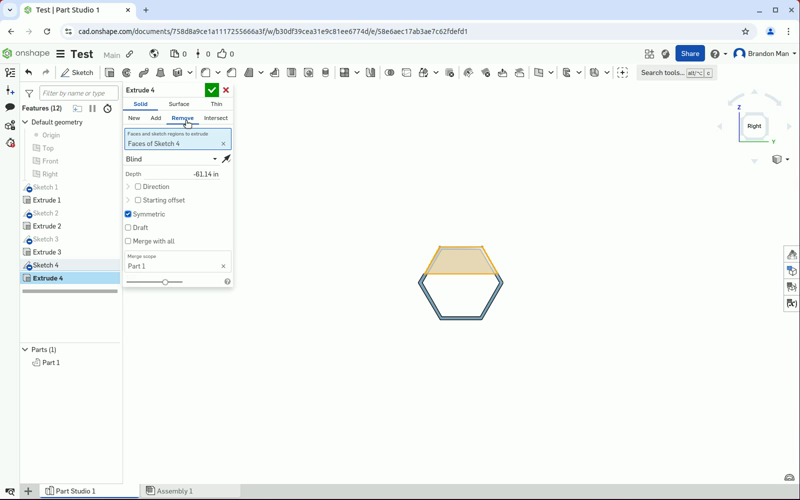
key(tab, 2)
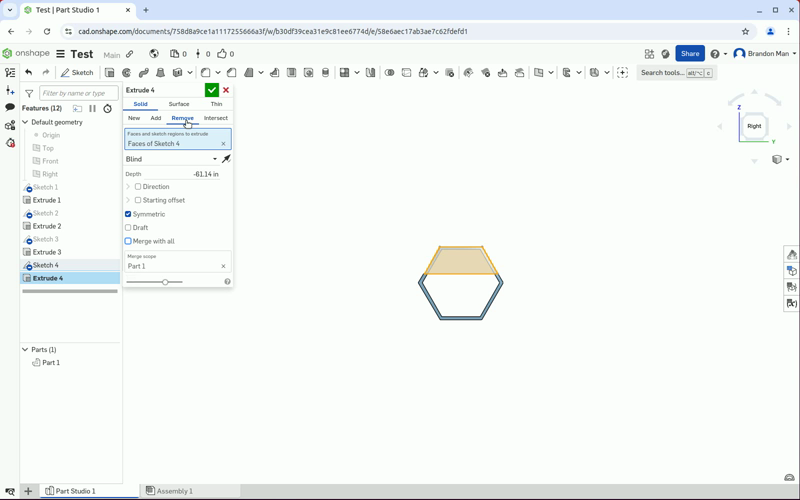
key(space)
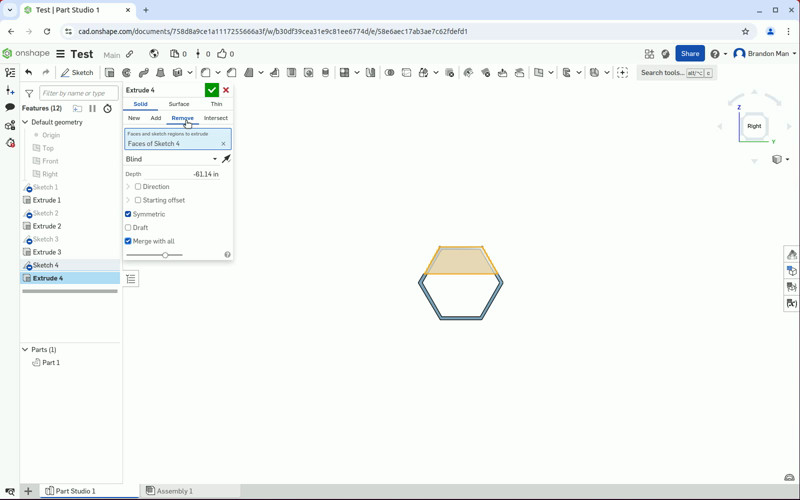
key(enter)
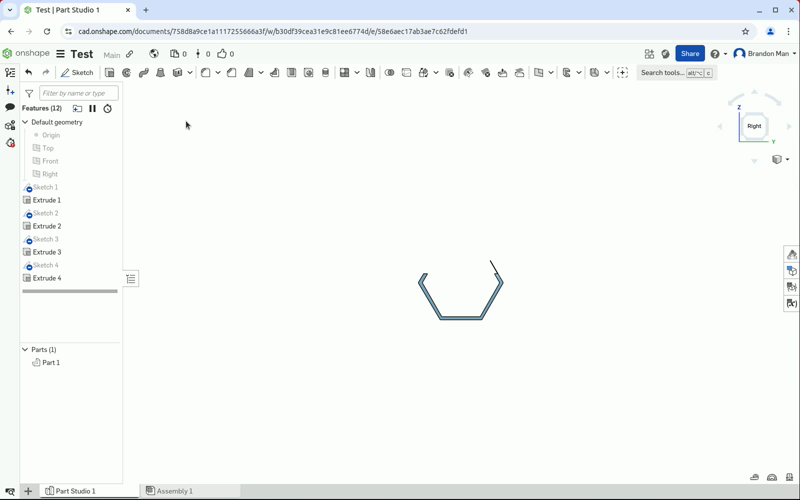
key(shift+h)
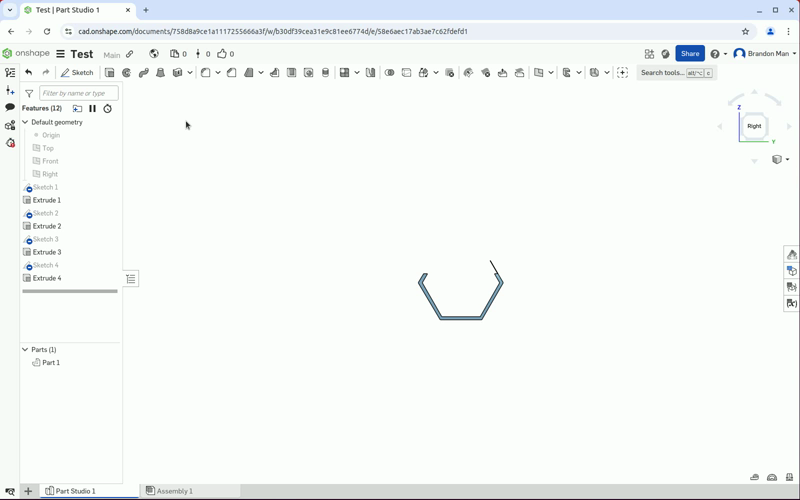
key(shift+h)
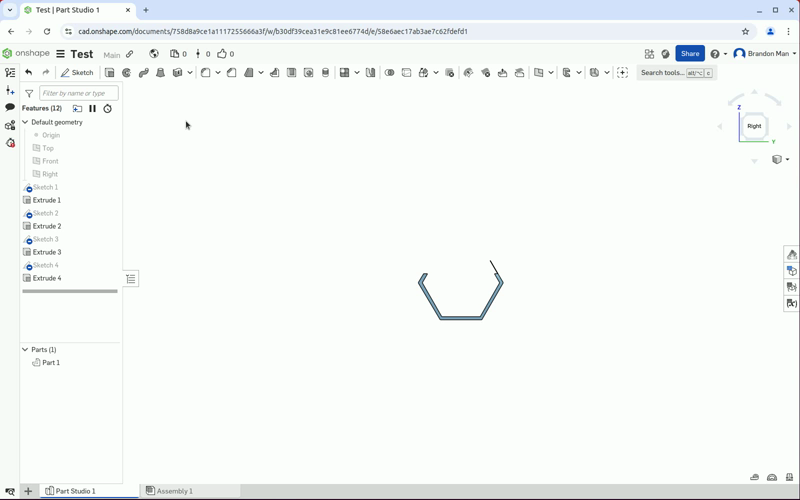
mouse_move(73, 189)
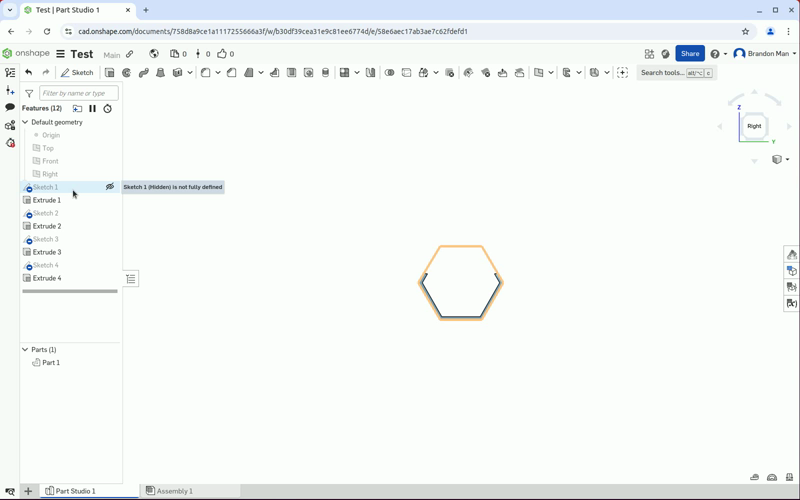
click(73, 189)
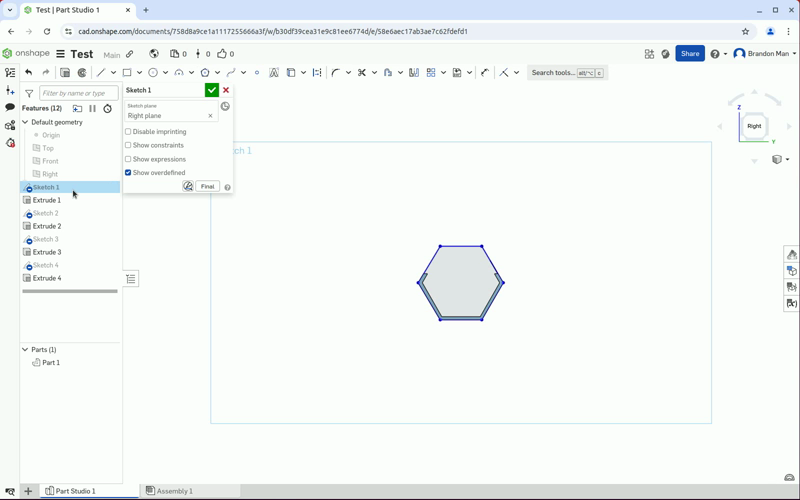
mouse_move(229, 92)
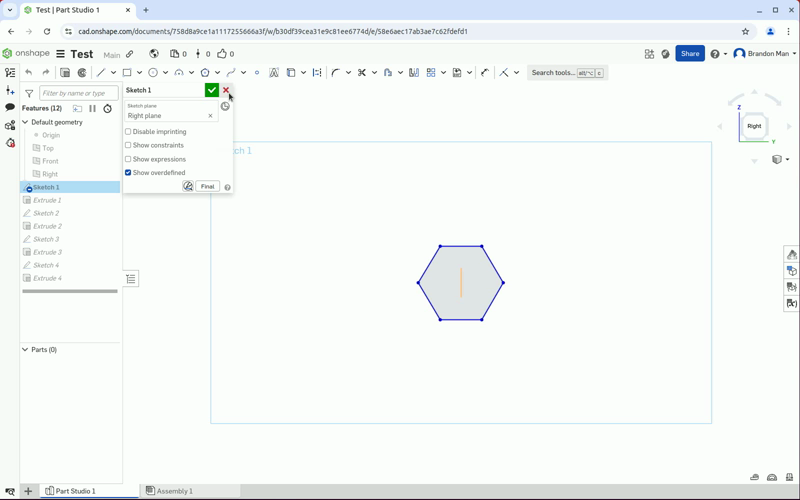
click(229, 92)
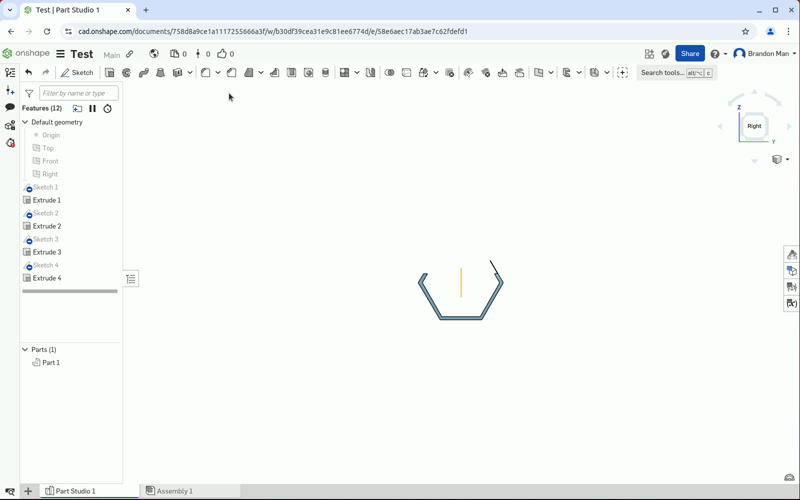
mouse_move(73, 352)
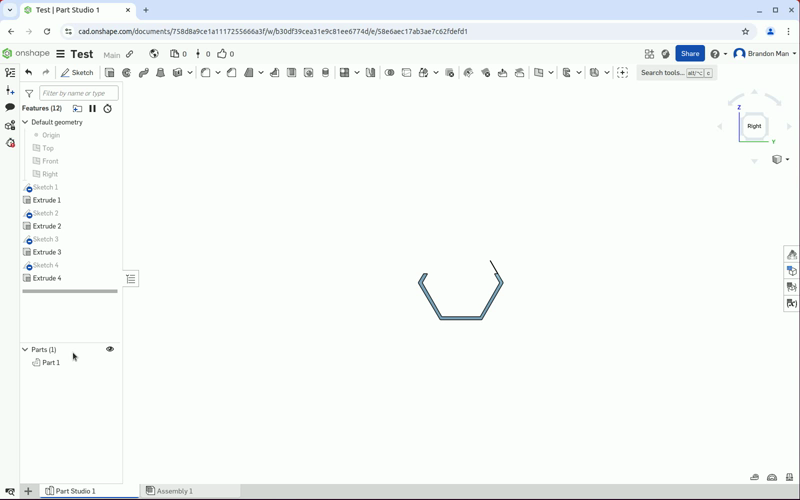
key(y)
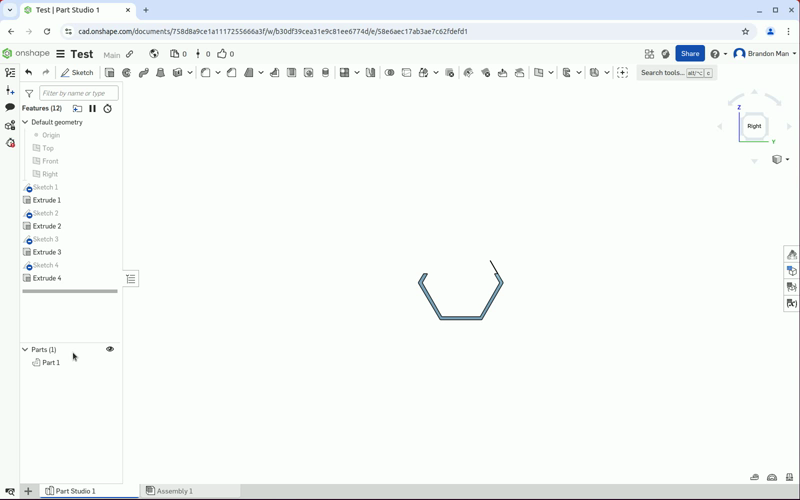
key(shift+p)
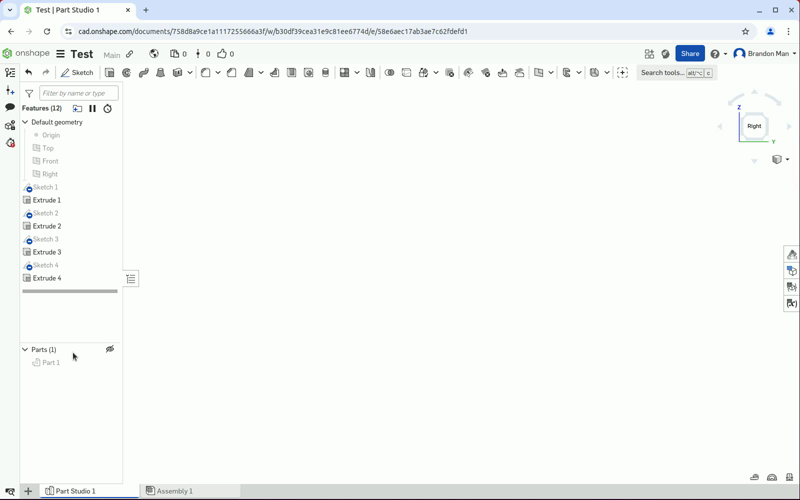
key(space)
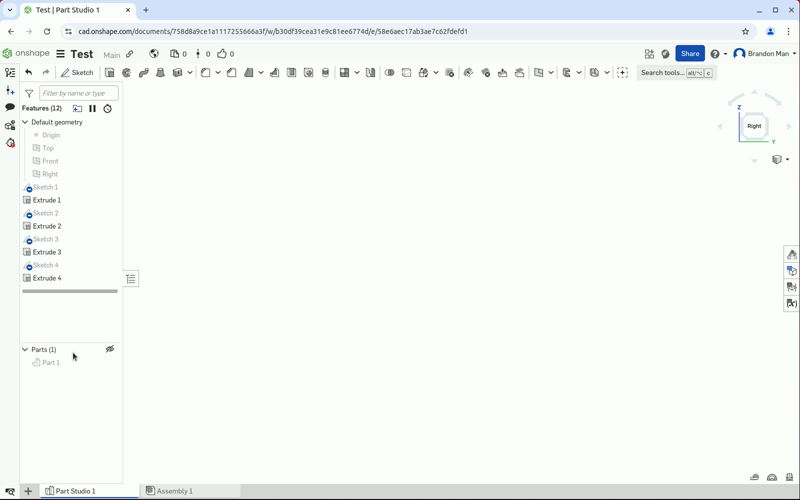
key_down(shift)
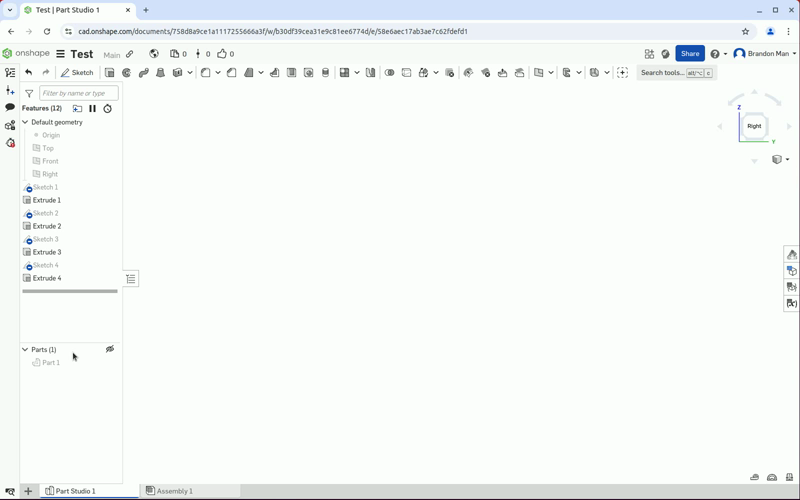
key(right)
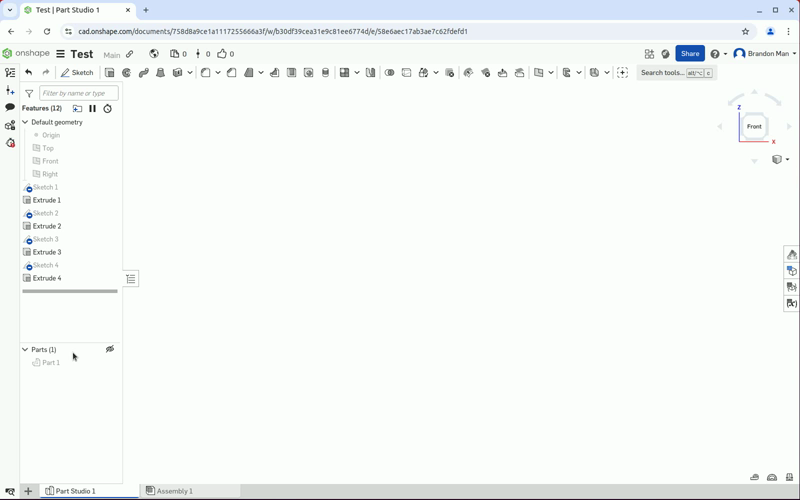
key_up(shift)
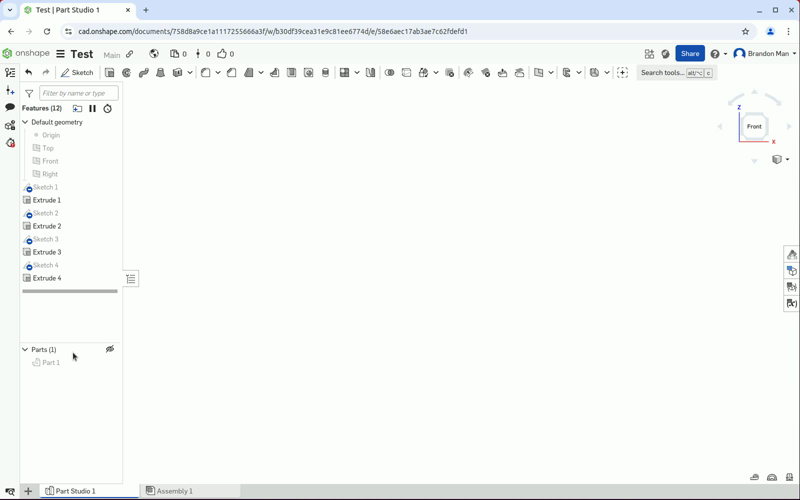
mouse_move(73, 352)
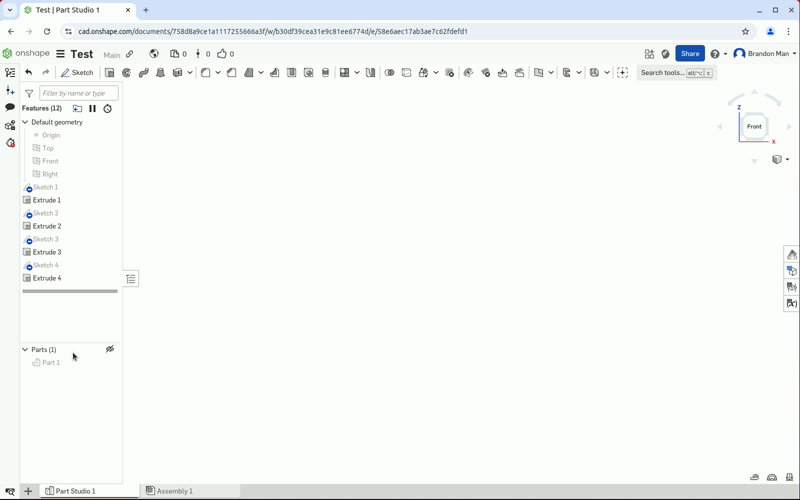
key(shift+y)
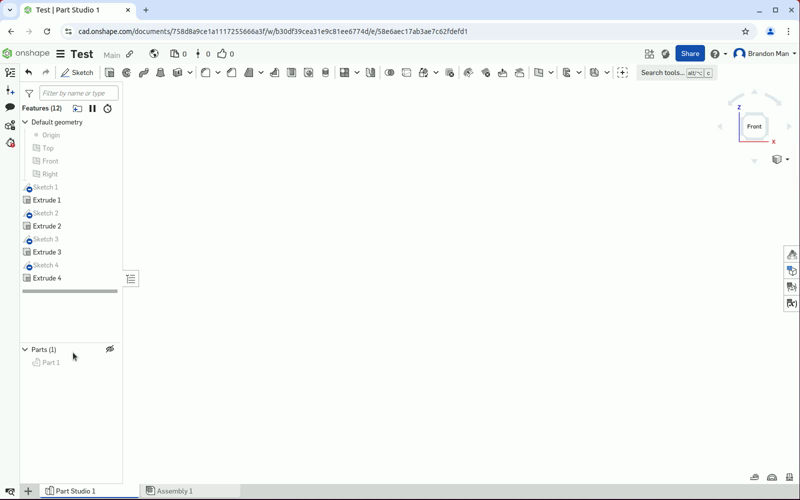
key(shift+s)
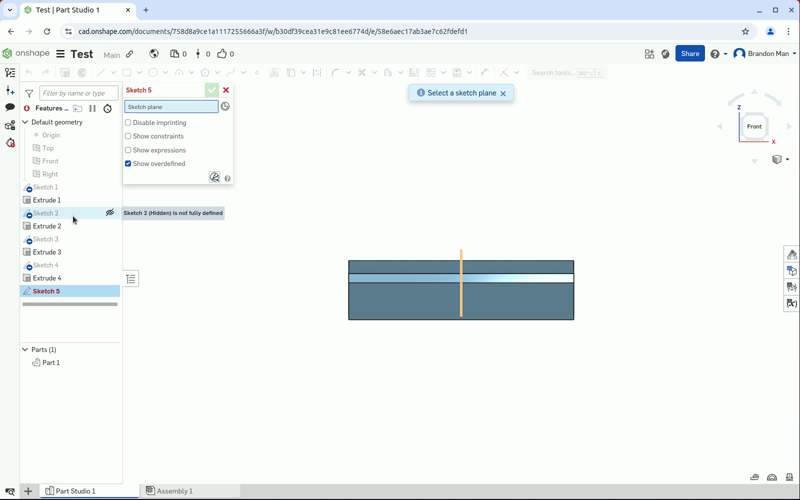
scroll(3)
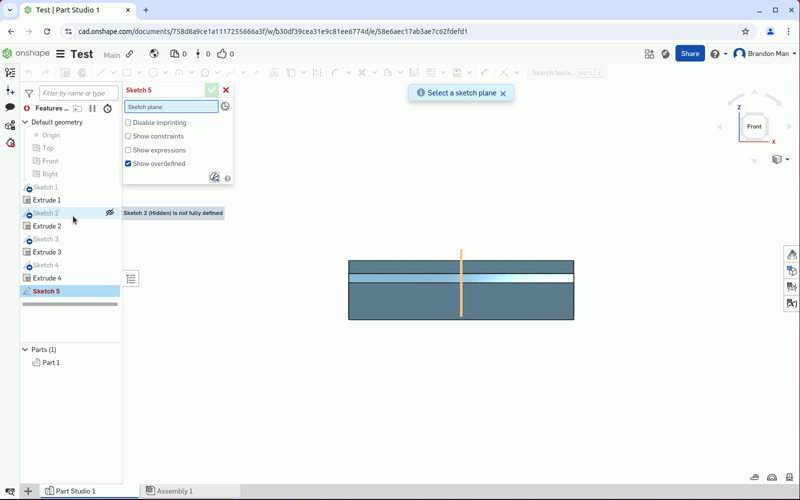
mouse_move(73, 163)
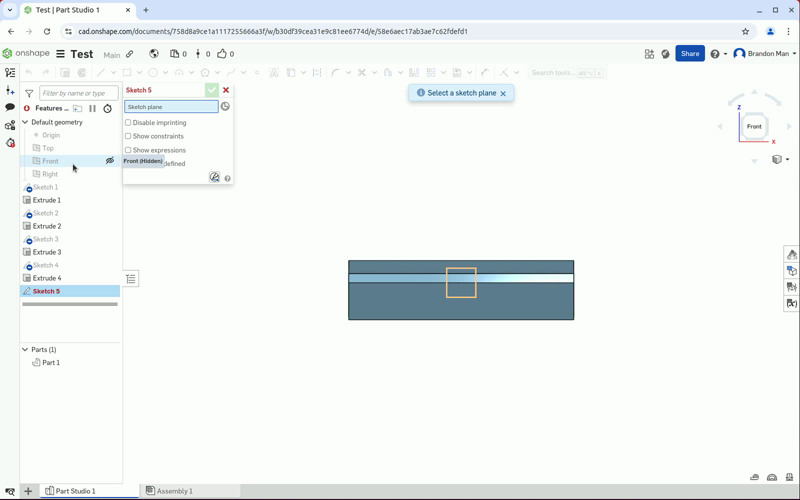
click(73, 163)
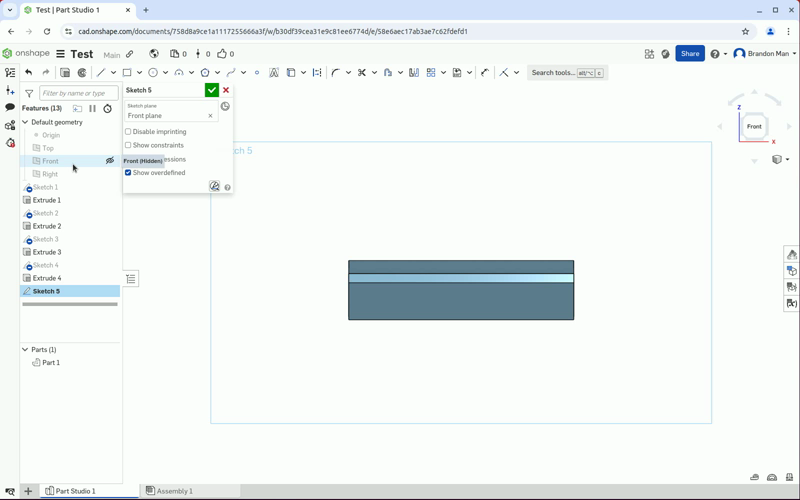
mouse_move(73, 352)
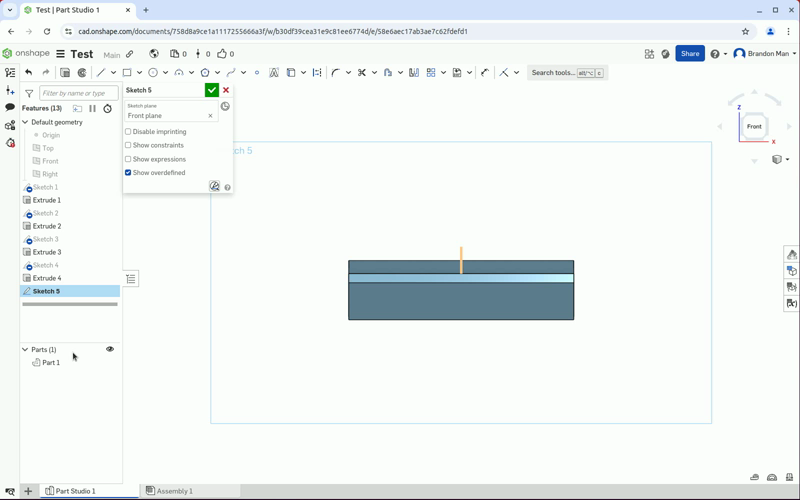
key(y)
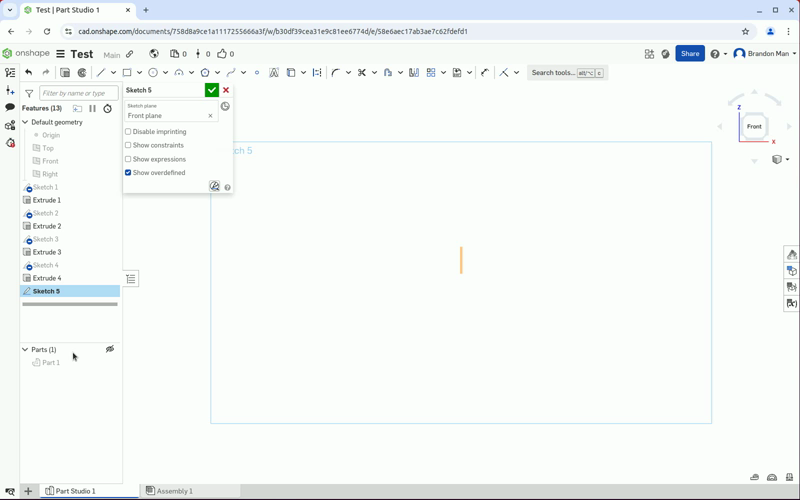
key(l)
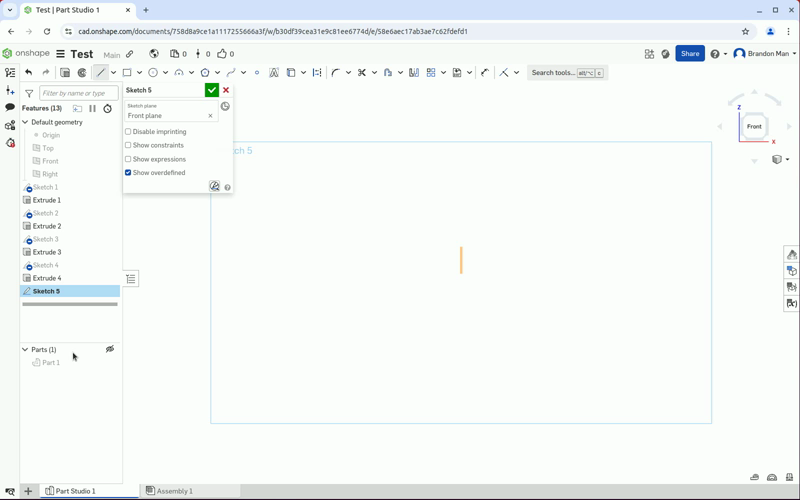
key_down(shift)
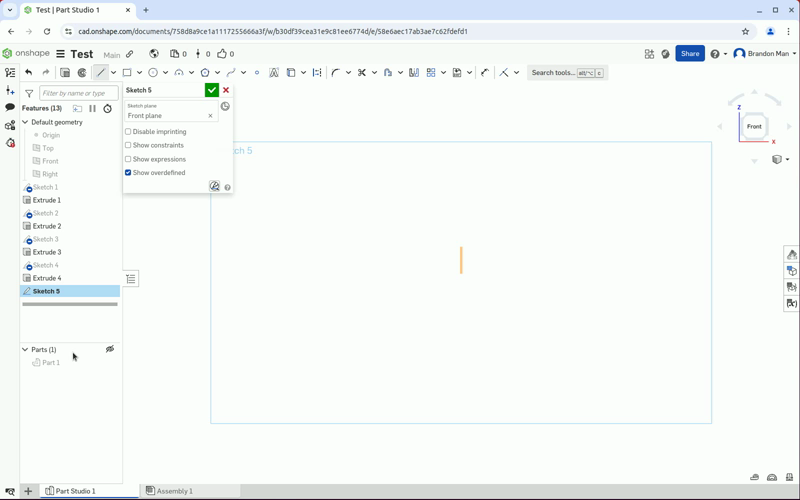
mouse_move(485, 304)
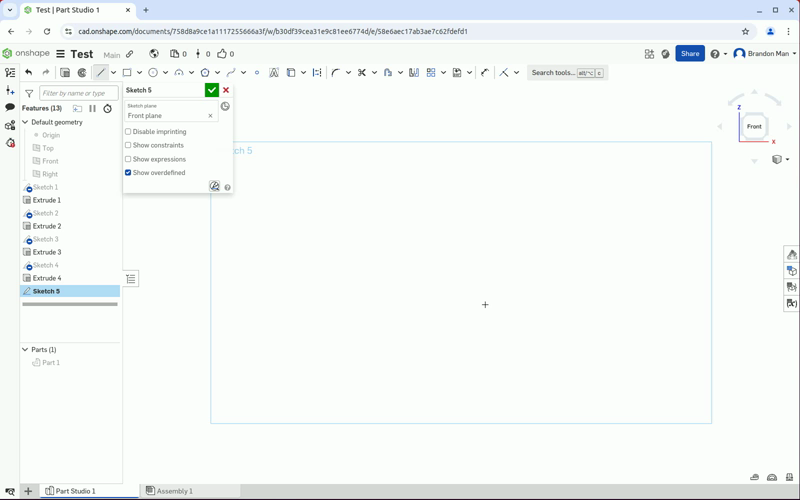
click(485, 304)
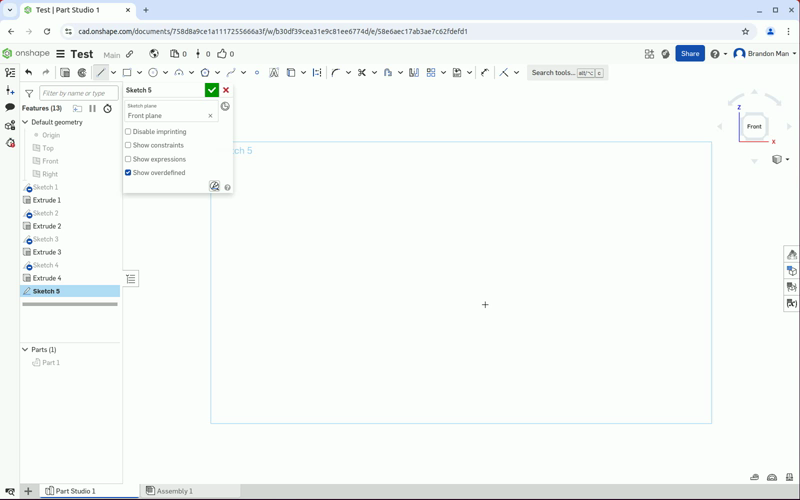
key_up(shift)
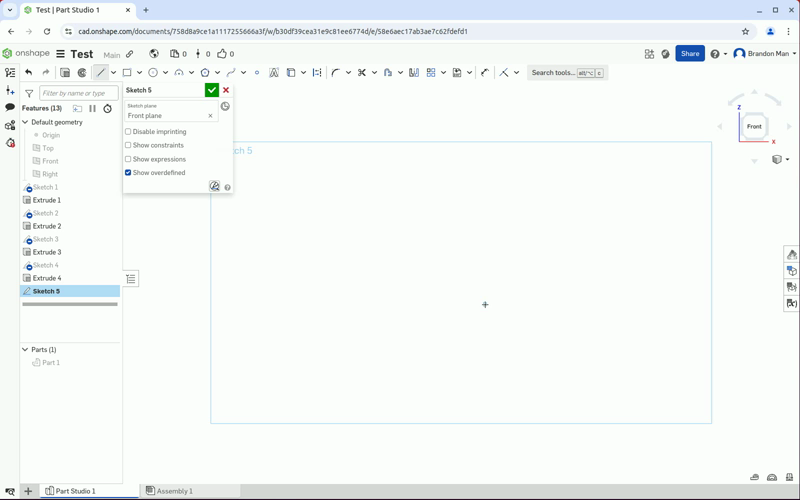
key_down(shift)
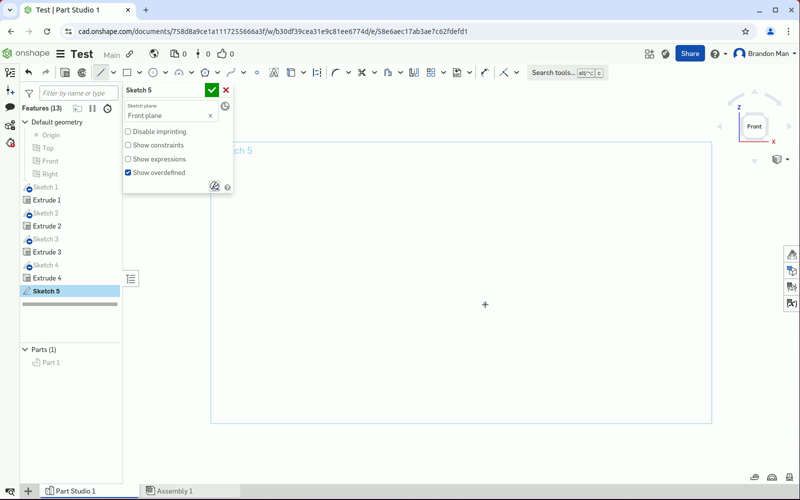
mouse_move(515, 304)
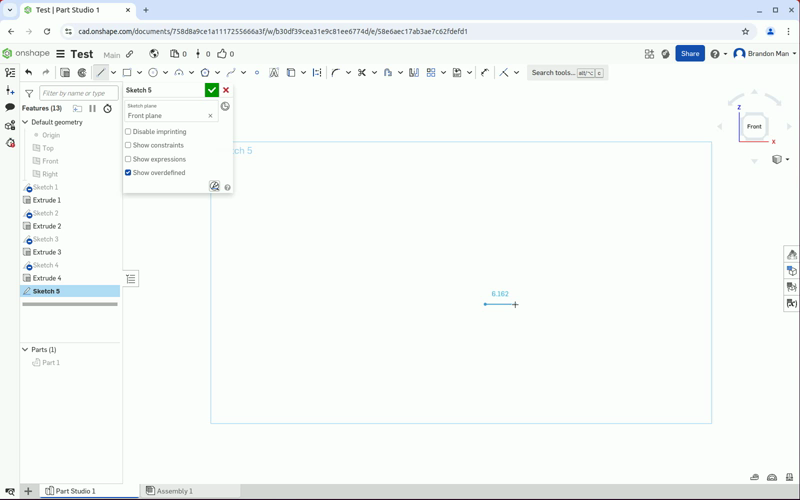
mouse_move(520, 304)
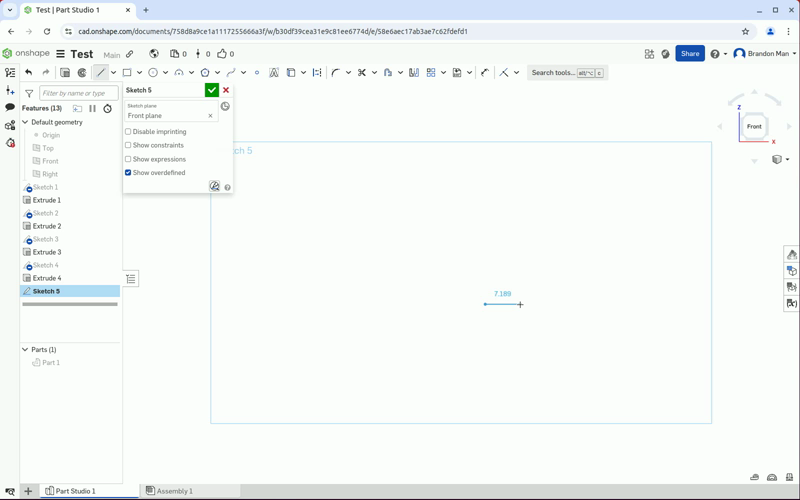
click(520, 304)
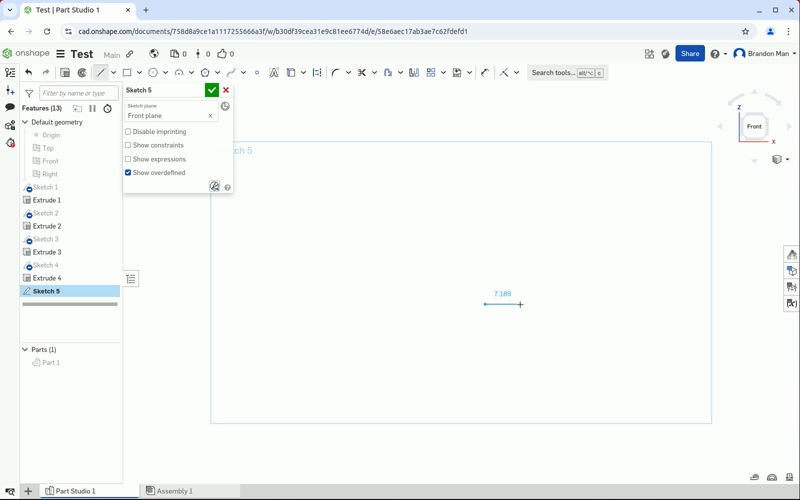
key_up(shift)
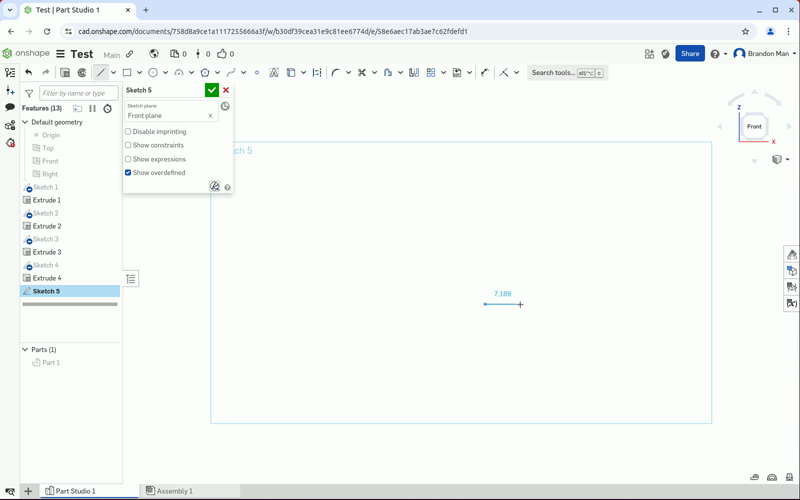
key_down(shift)
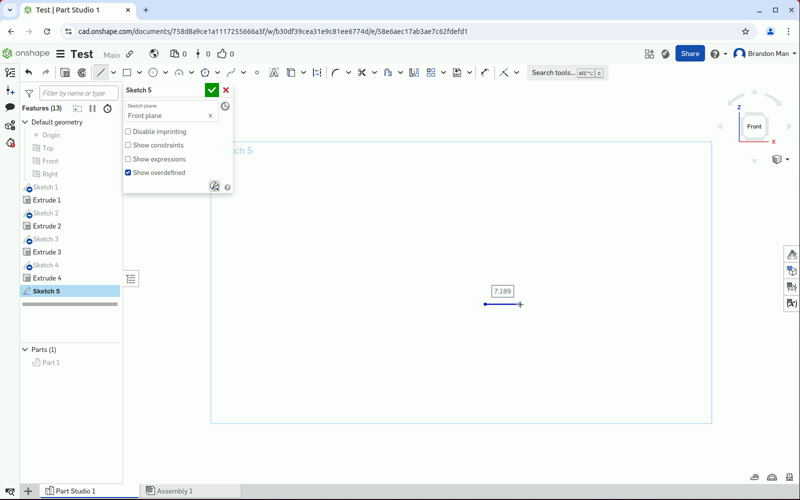
mouse_move(550, 304)
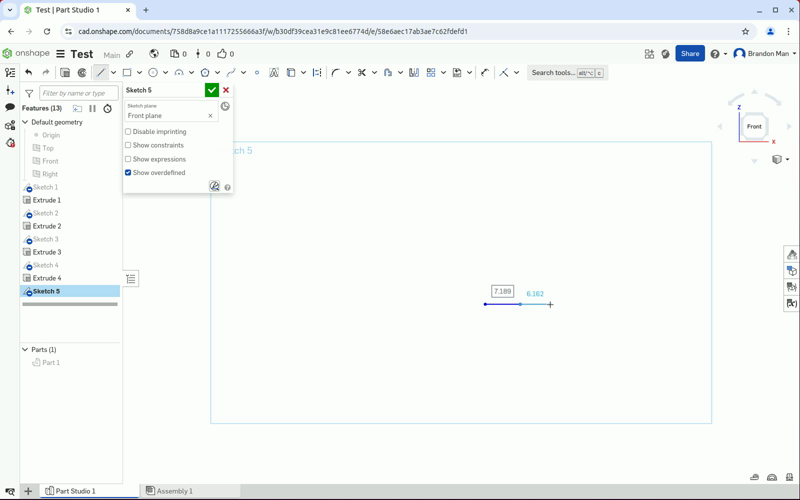
mouse_move(520, 288)
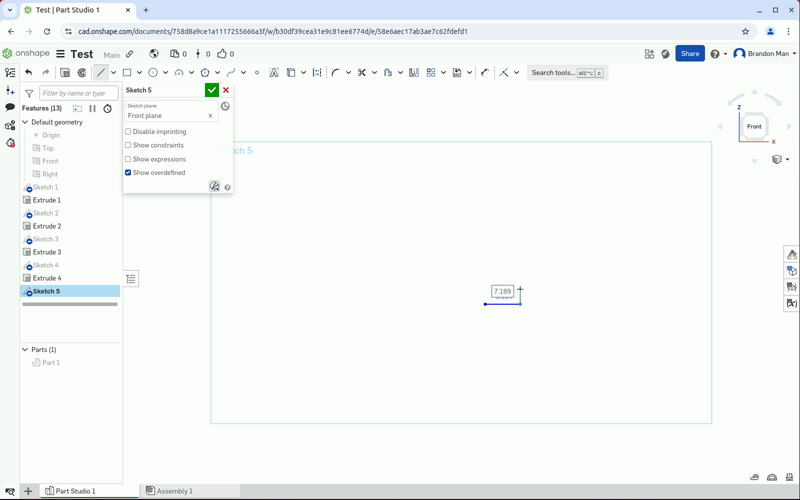
click(520, 288)
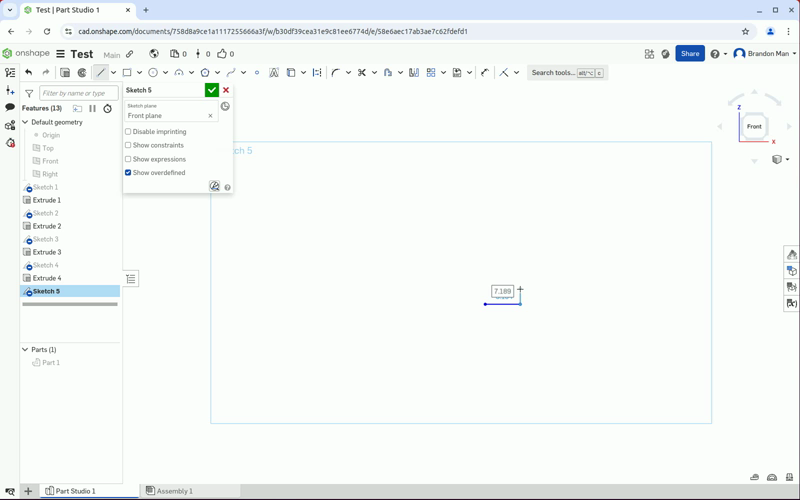
key_up(shift)
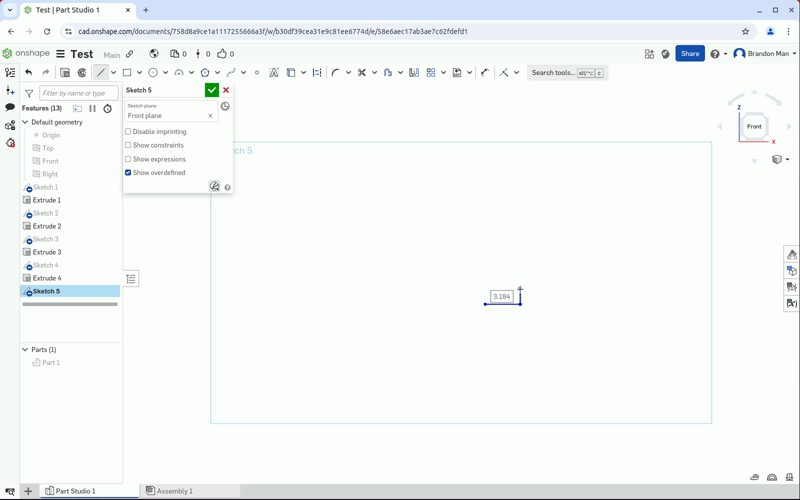
key_down(shift)
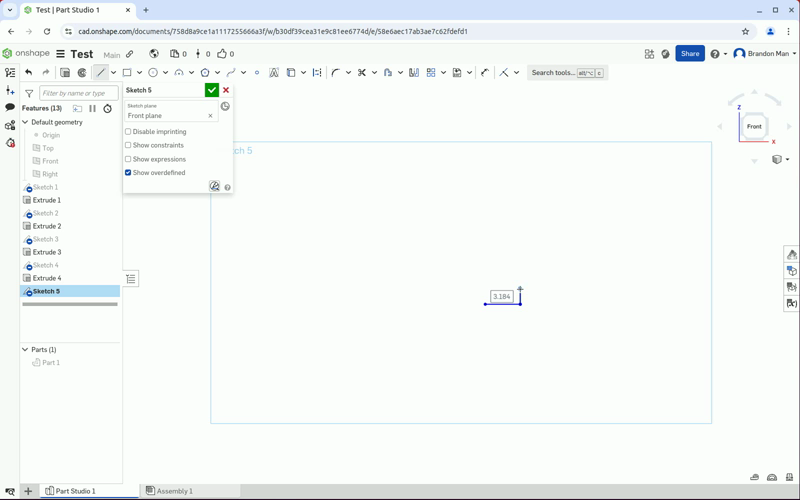
mouse_move(550, 288)
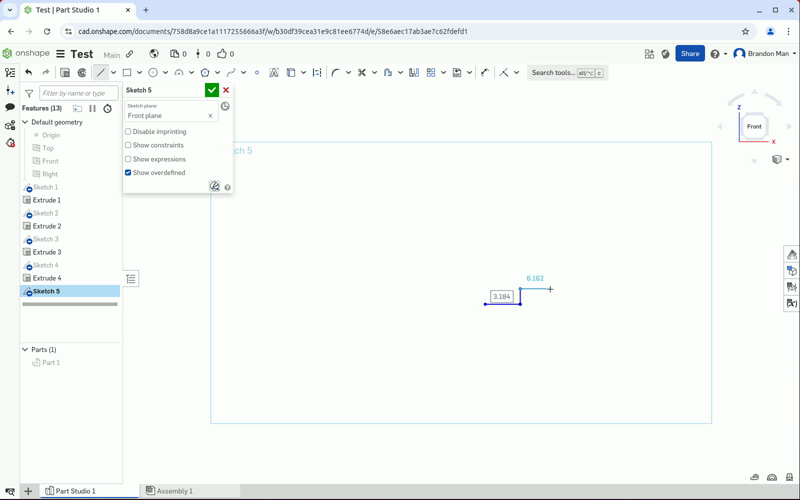
mouse_move(485, 288)
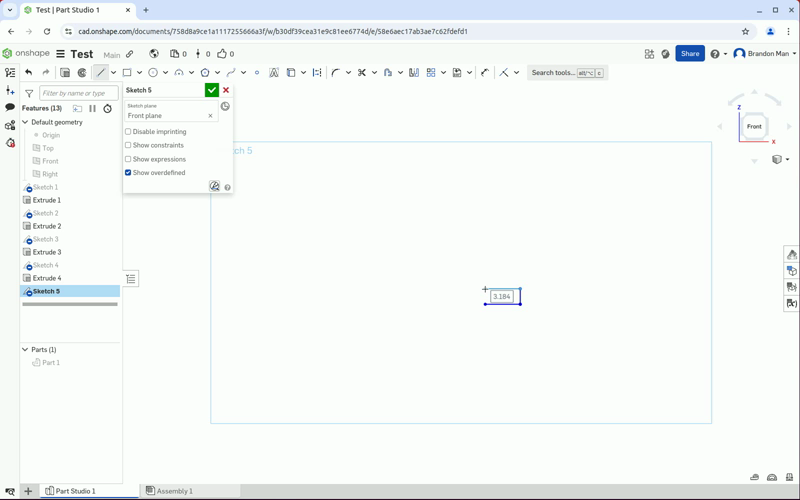
click(485, 288)
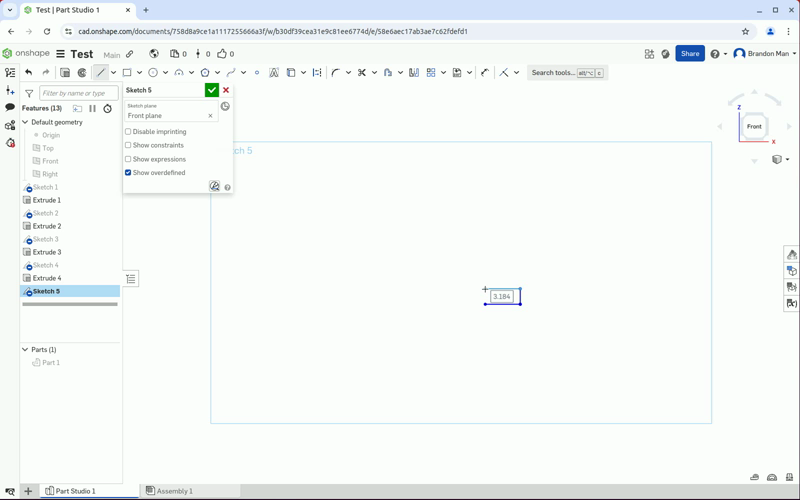
key_up(shift)
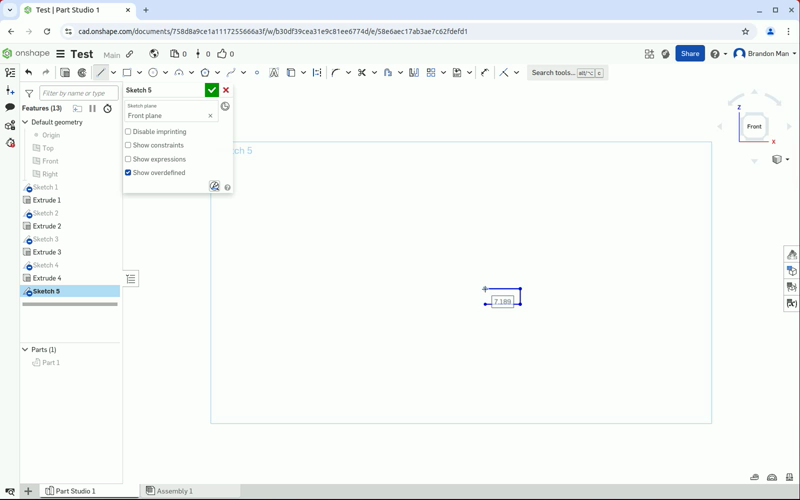
mouse_move(515, 288)
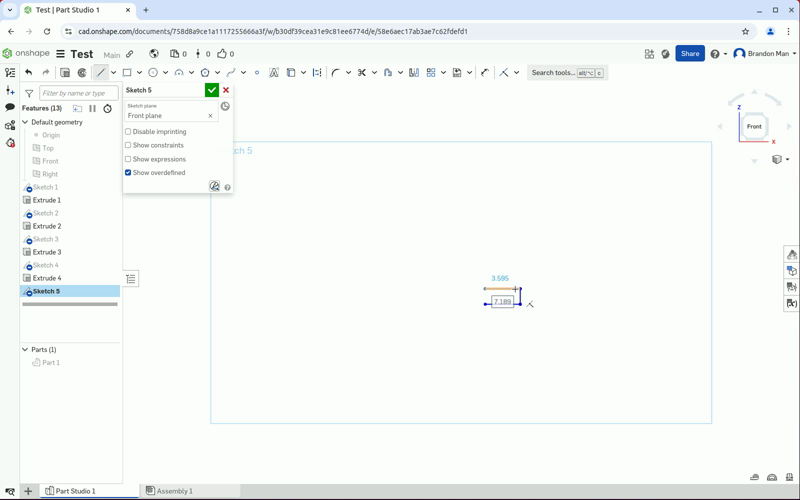
key_down(shift)
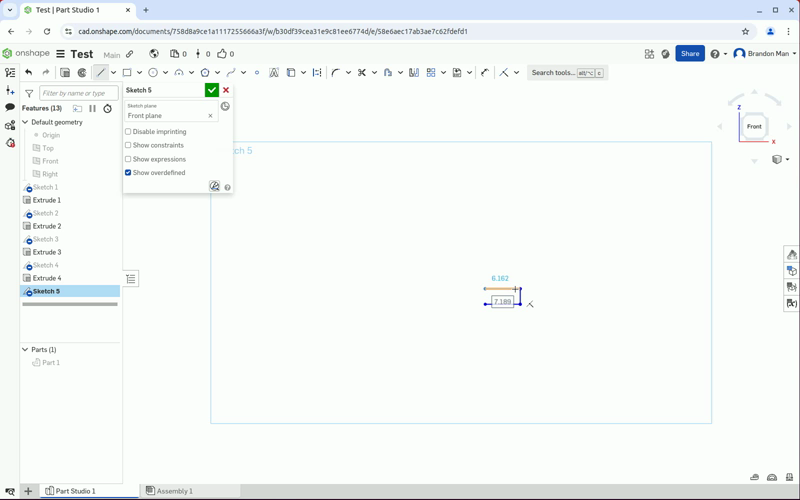
mouse_move(485, 304)
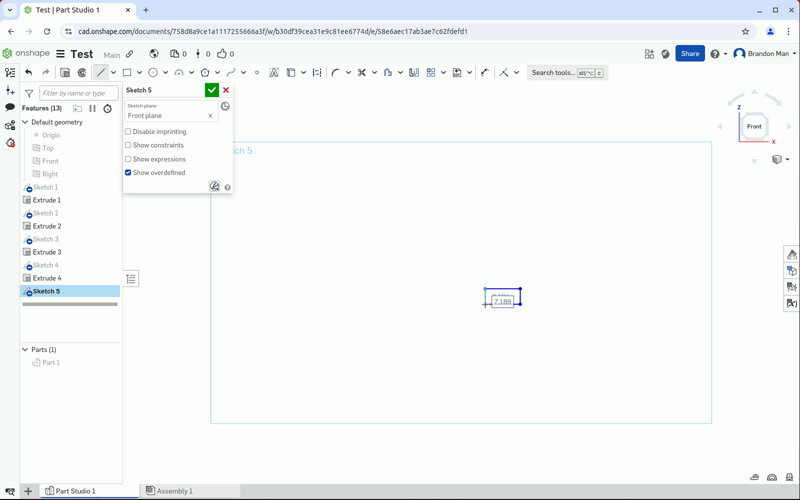
key_up(shift)
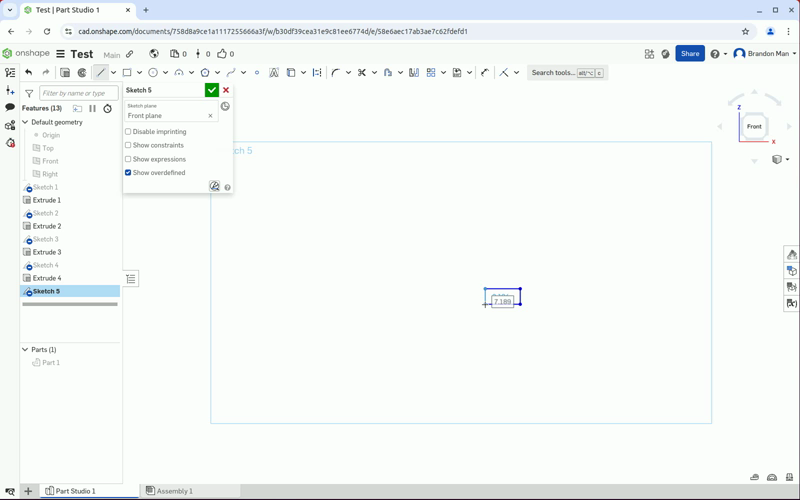
click(485, 304)
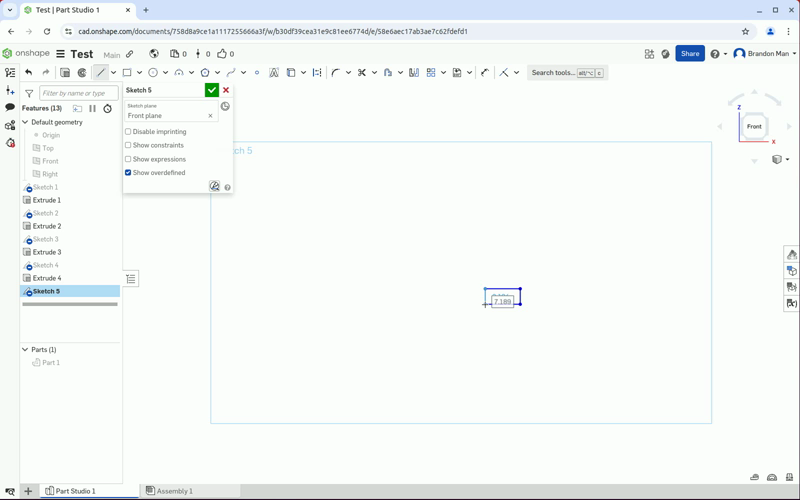
key(esc)
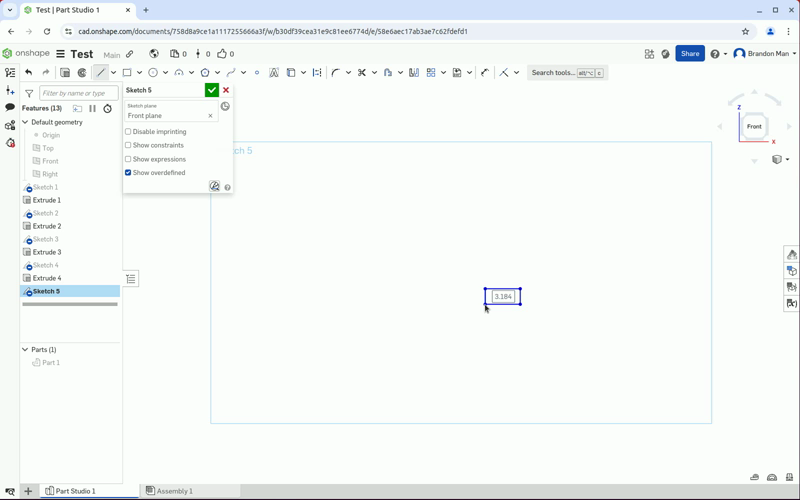
mouse_move(494, 290)
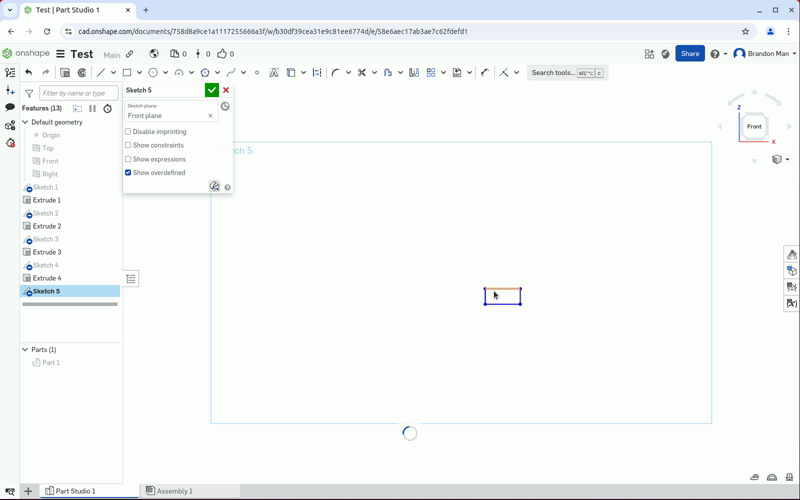
scroll(6)
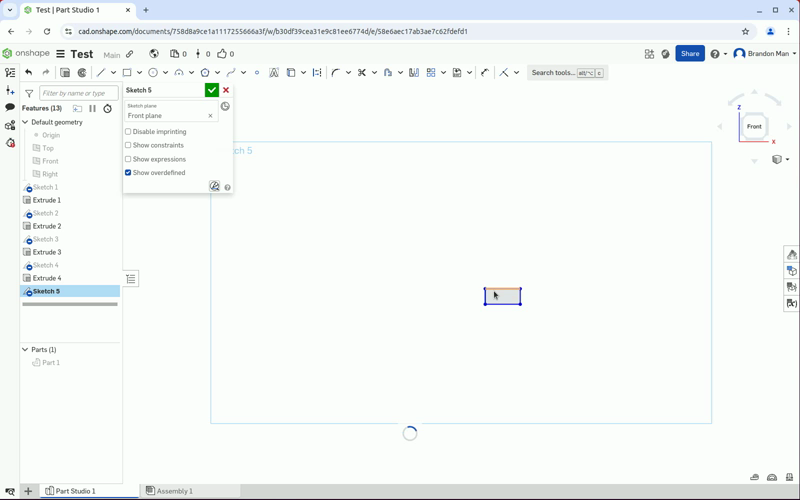
scroll(6)
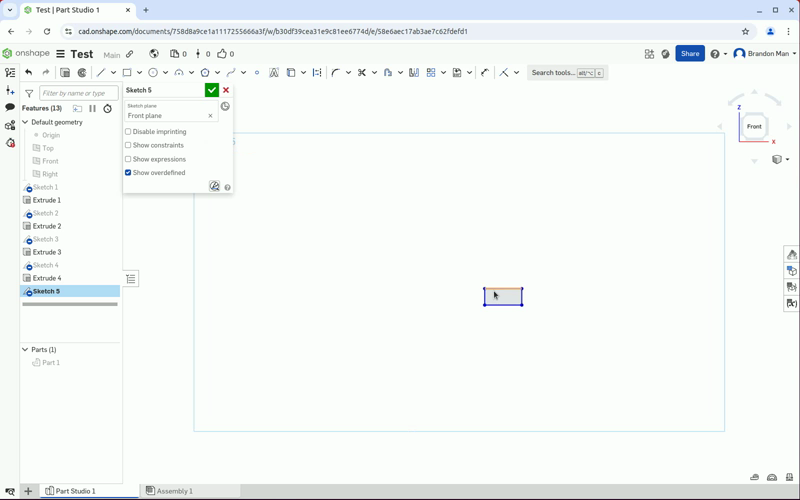
scroll(6)
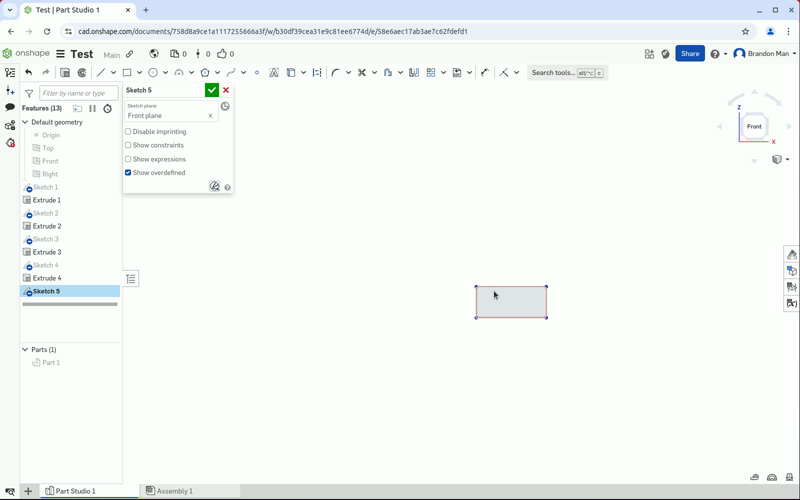
scroll(6)
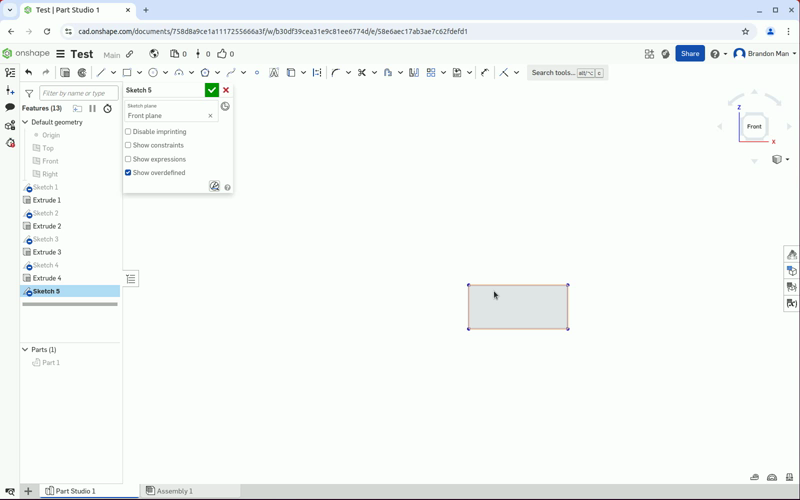
scroll(6)
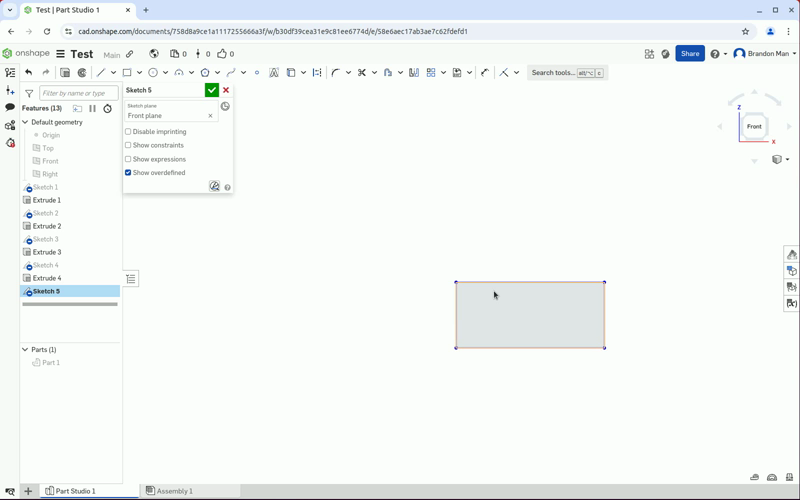
scroll(6)
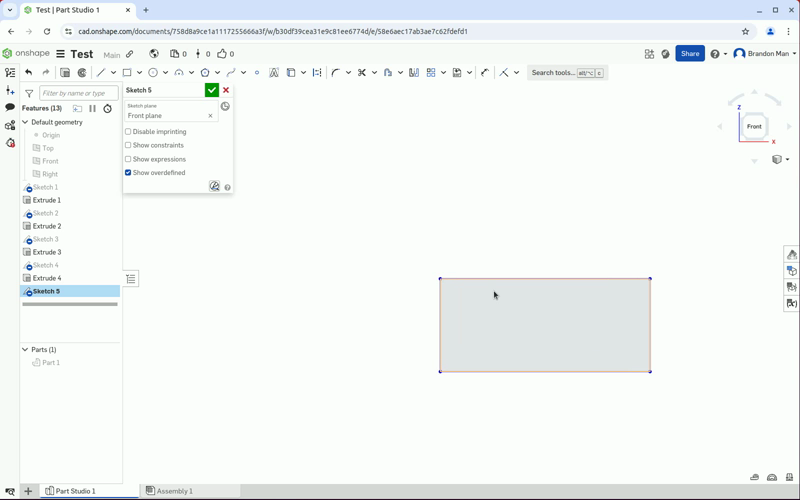
scroll(6)
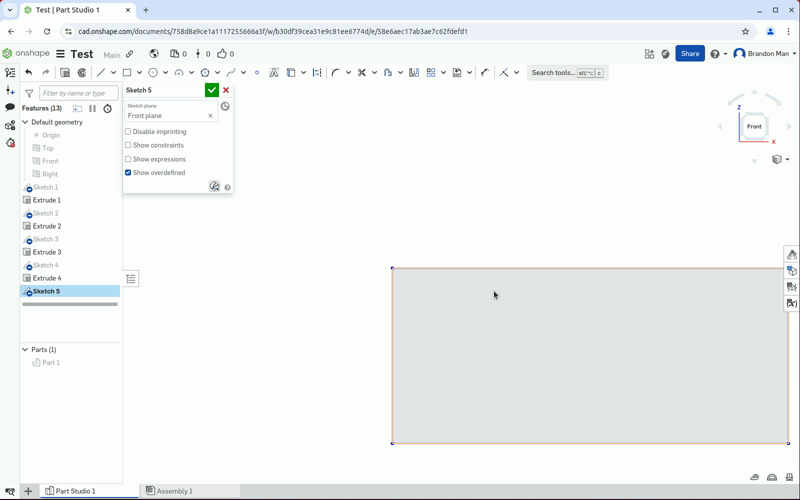
click(494, 290)
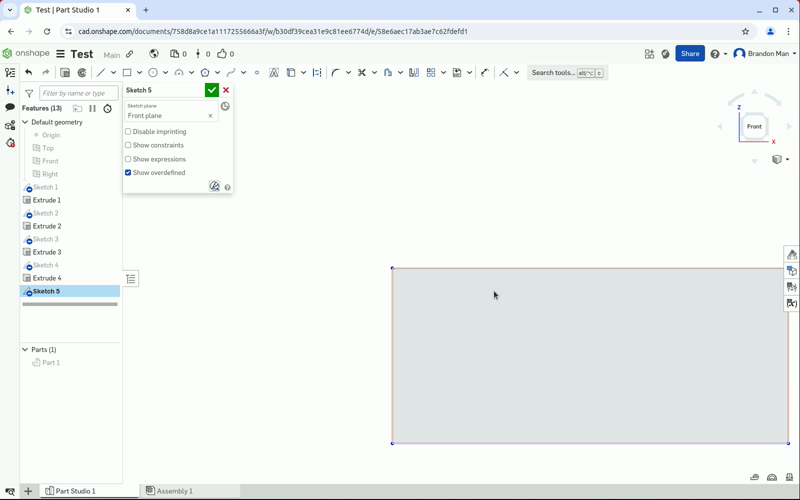
scroll(-6)
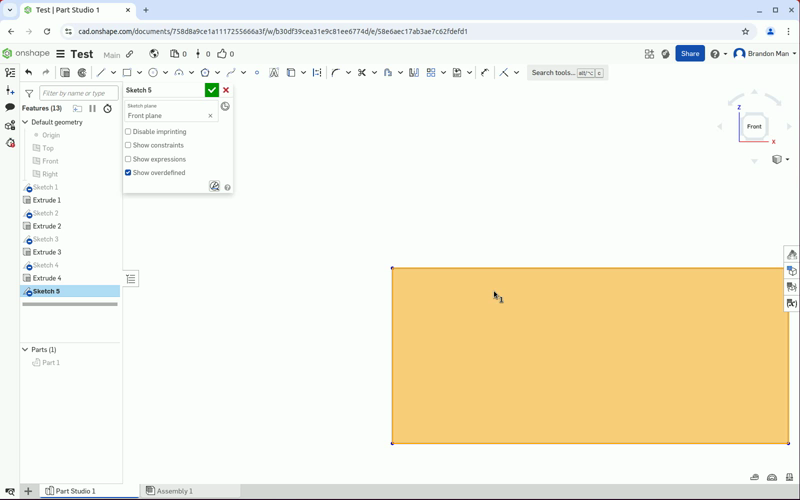
scroll(-6)
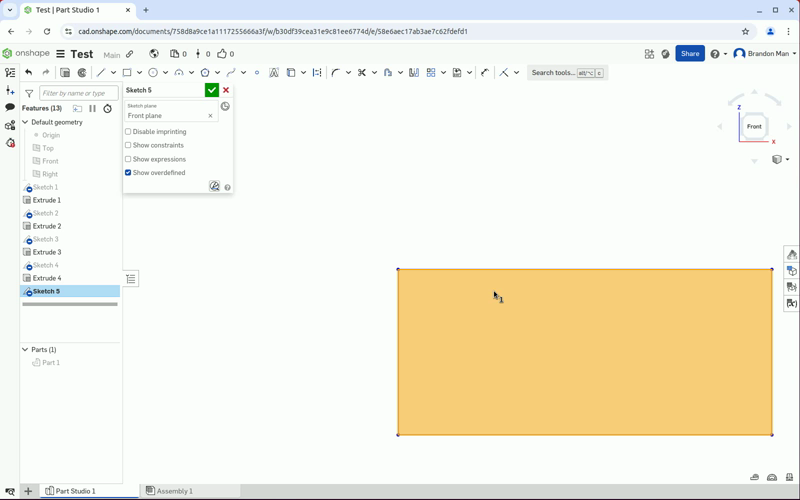
scroll(-6)
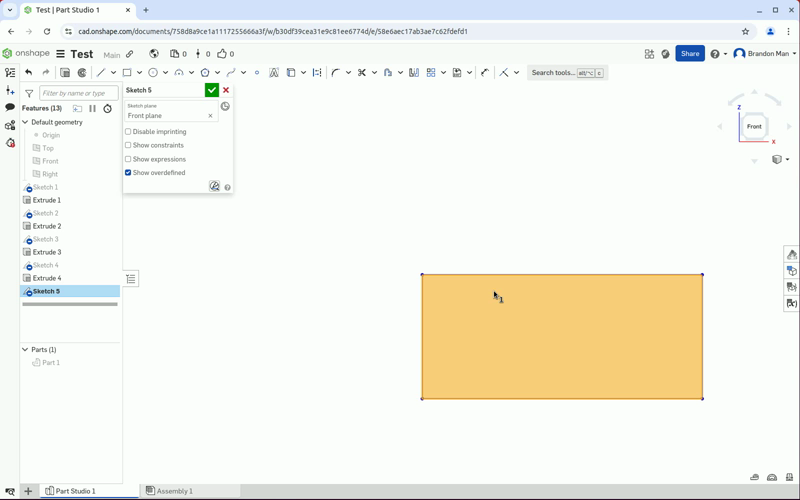
scroll(-6)
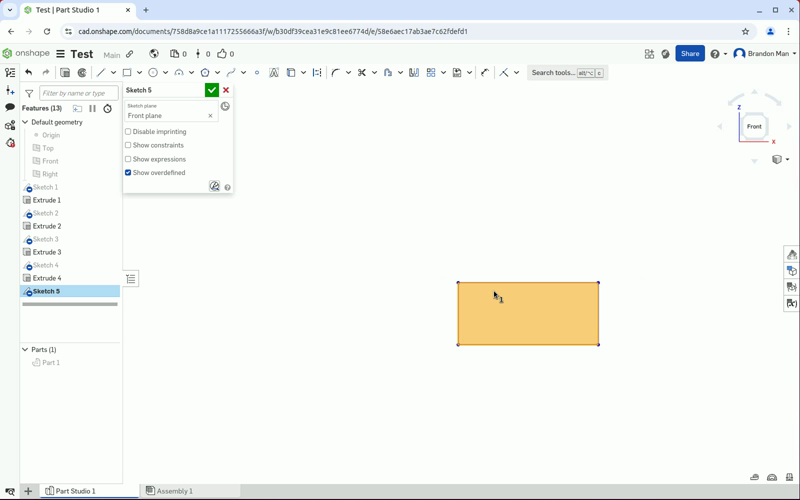
scroll(-6)
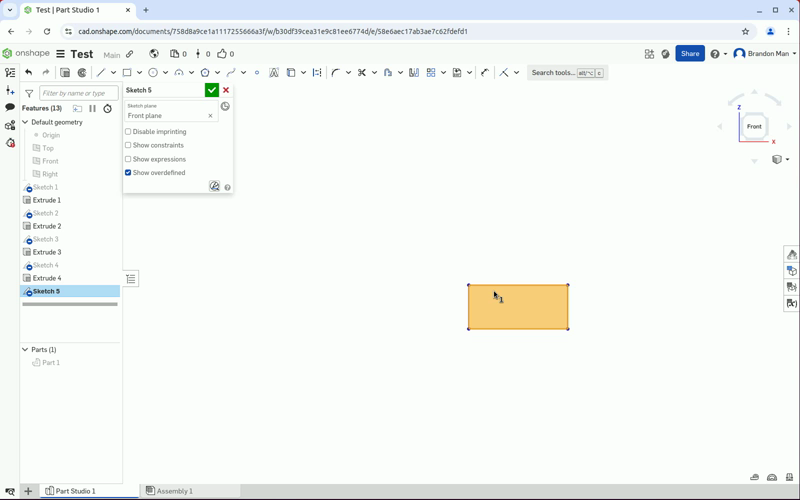
scroll(-6)
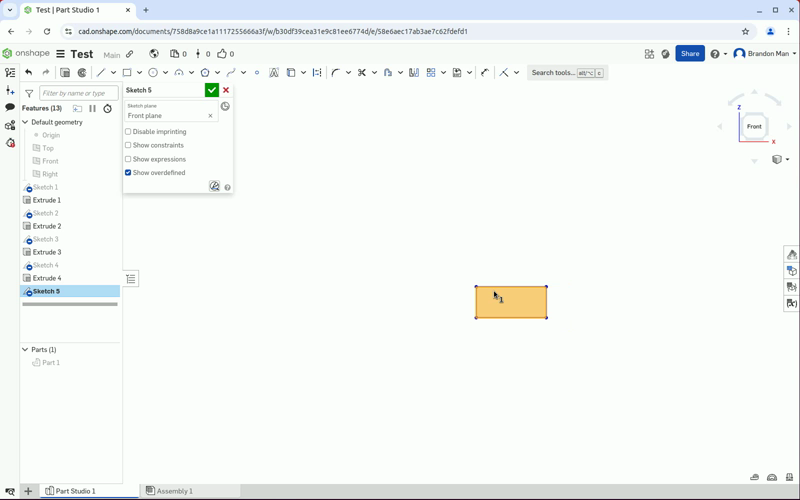
scroll(-6)
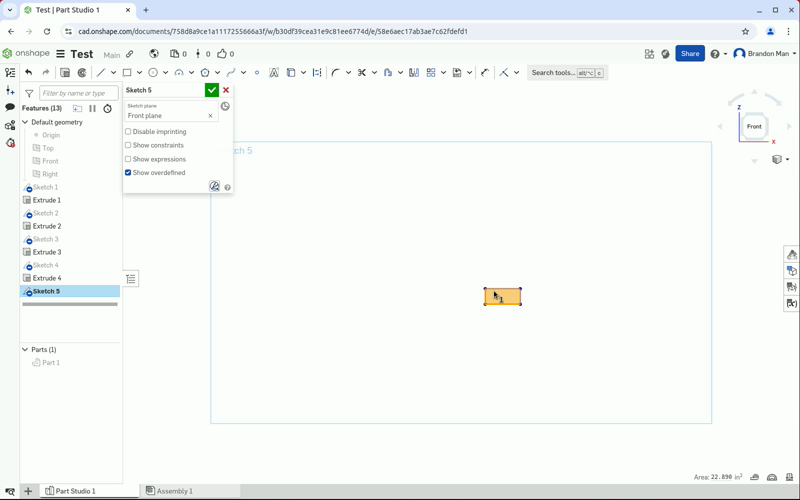
mouse_move(73, 352)
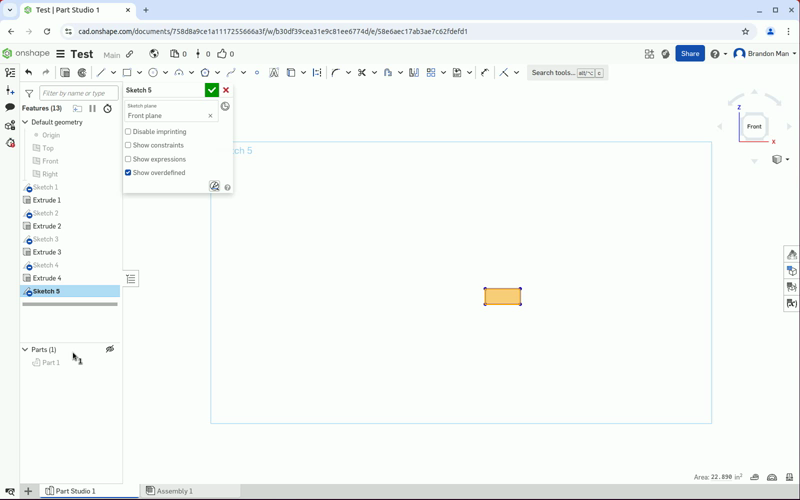
key(shift+y)
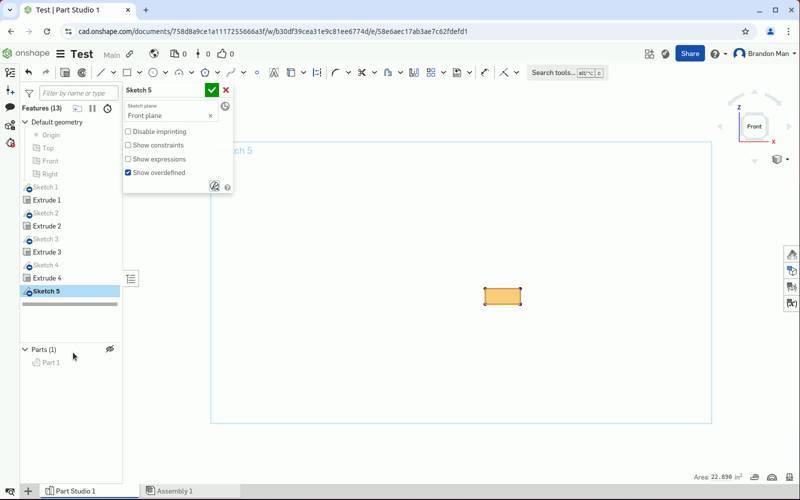
key(shift+e)
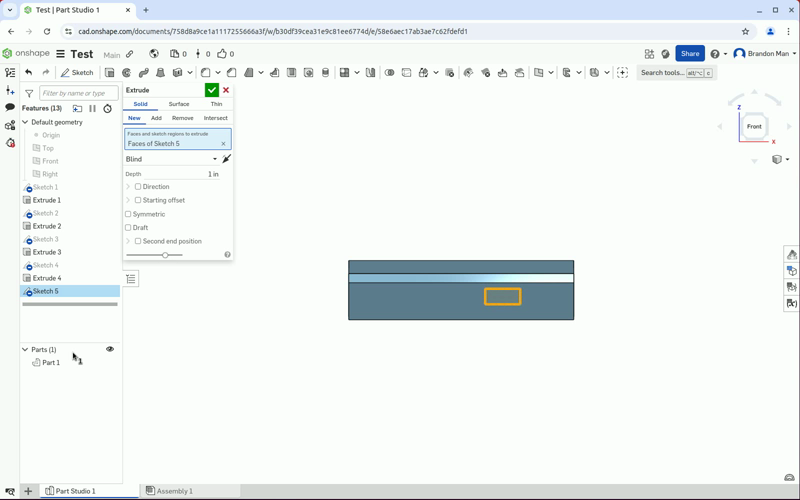
mouse_move(143, 106)
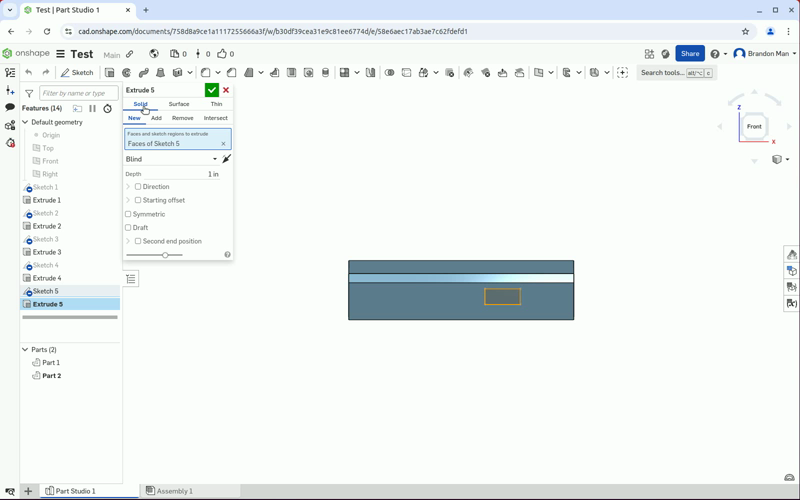
click(143, 106)
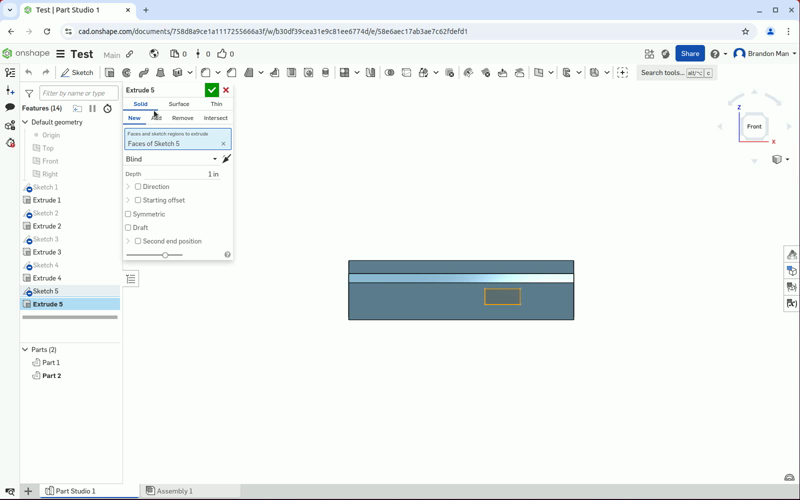
mouse_move(186, 120)
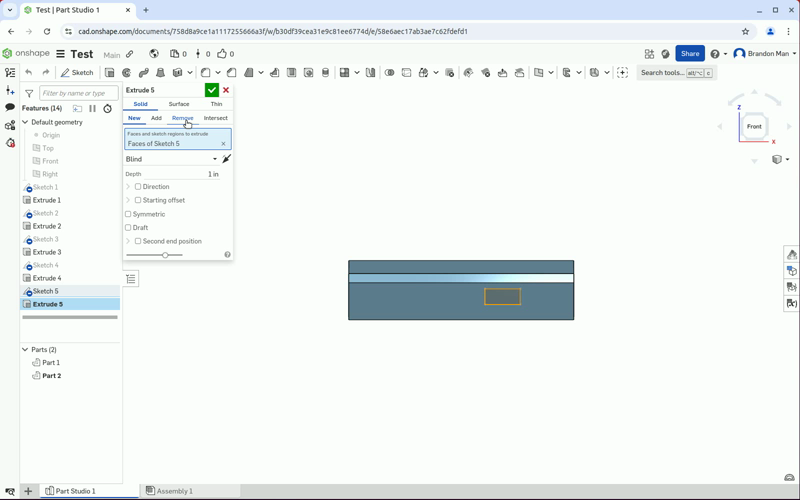
click(186, 120)
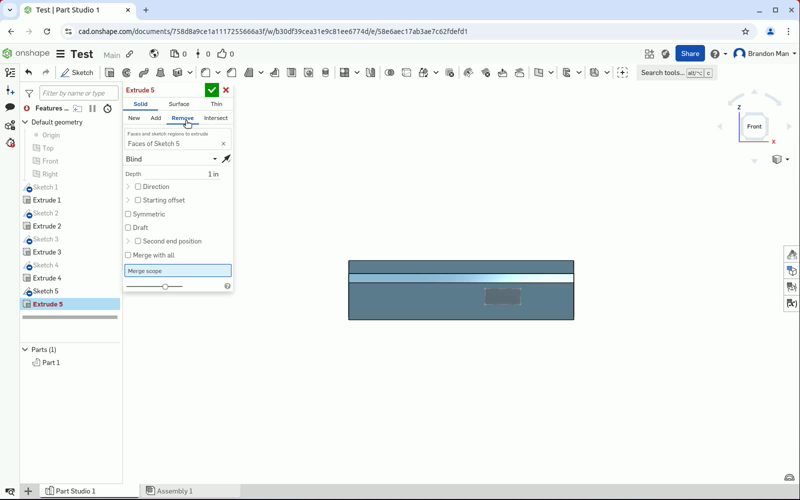
key(tab, 4)
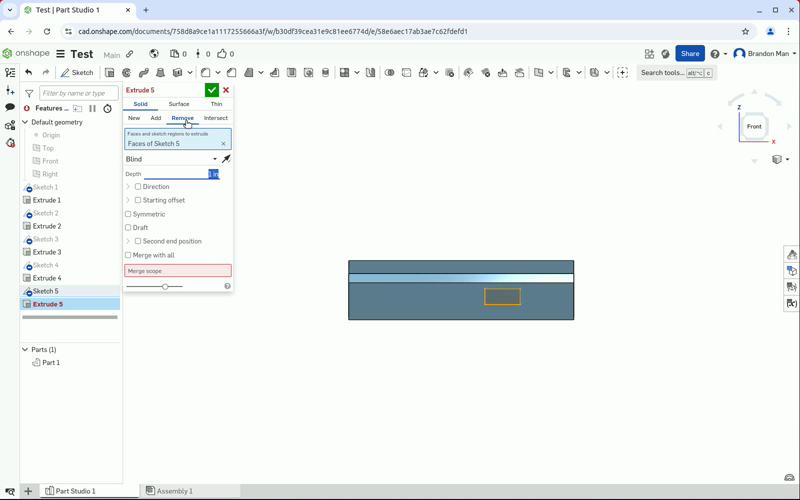
text(19.738)
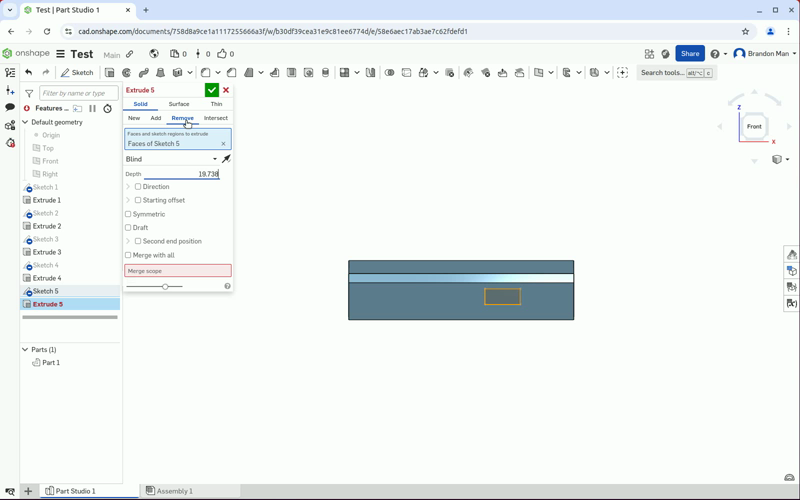
key(tab, 3)
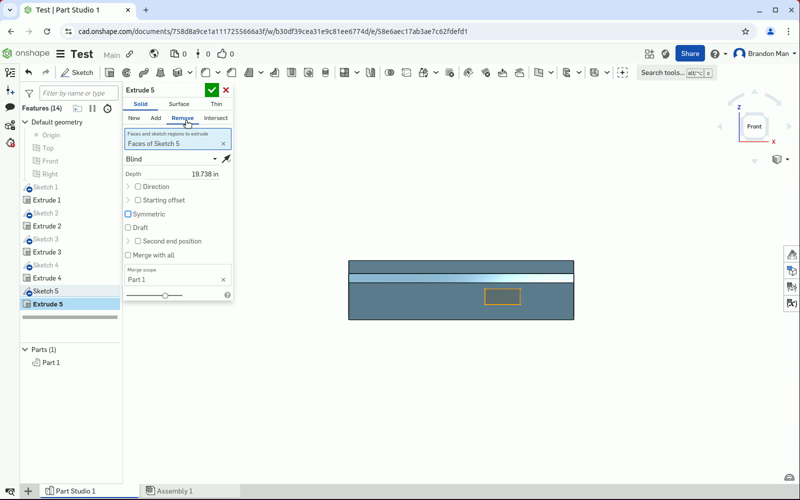
key(space)
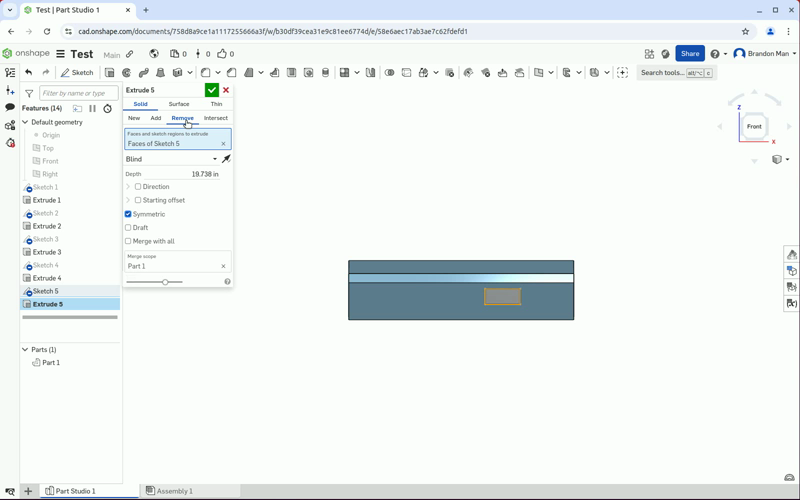
key(tab, 2)
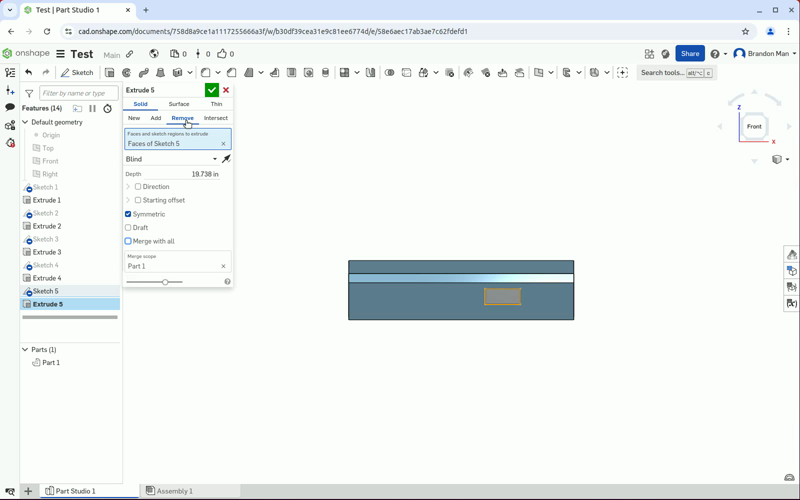
key(space)
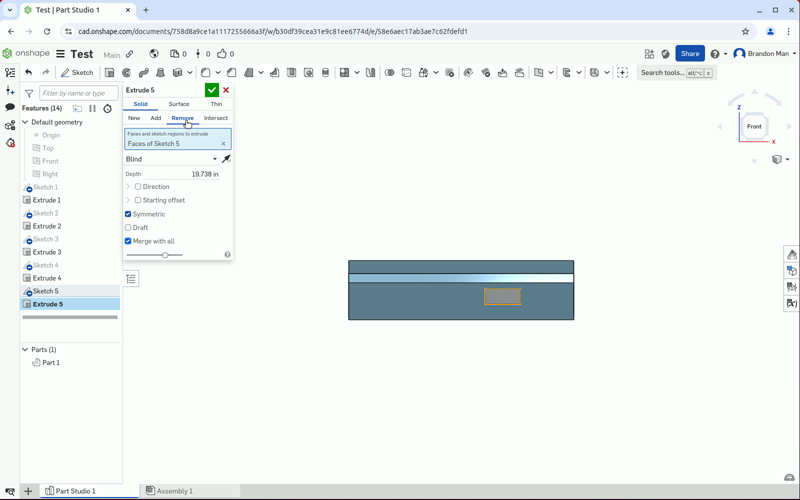
key(enter)
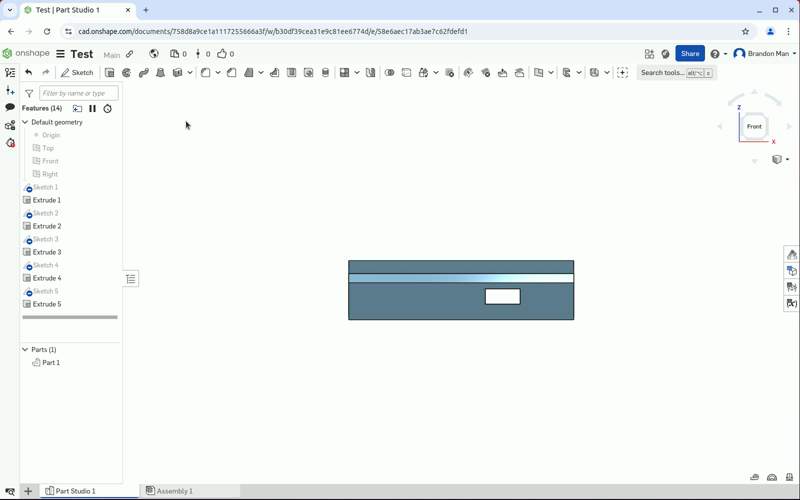
key(shift+h)
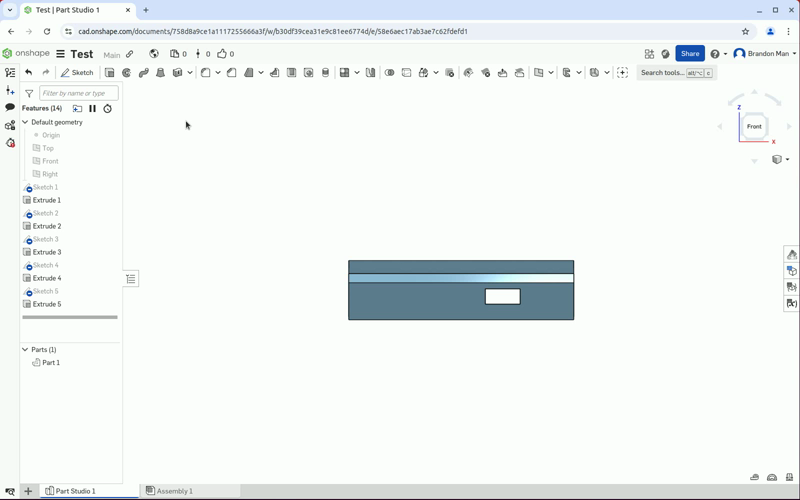
key(shift+h)
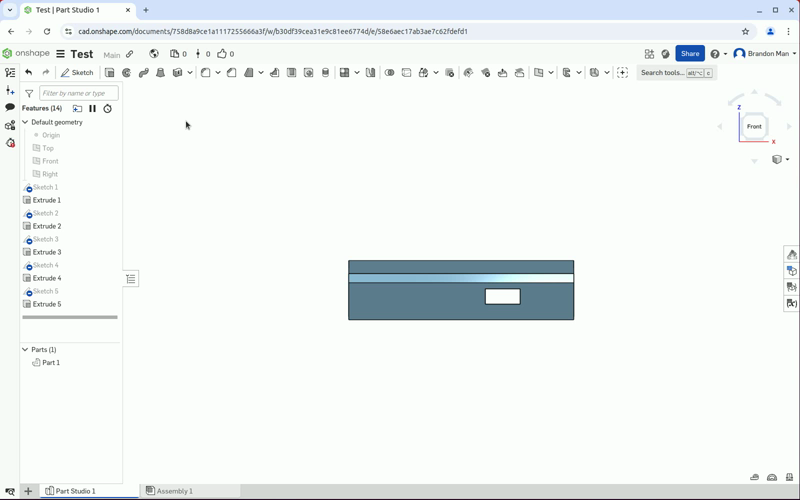
mouse_move(73, 189)
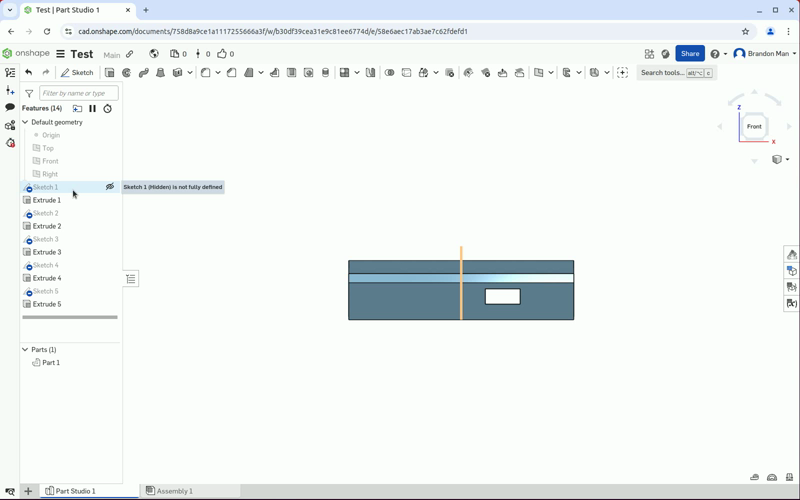
click(73, 189)
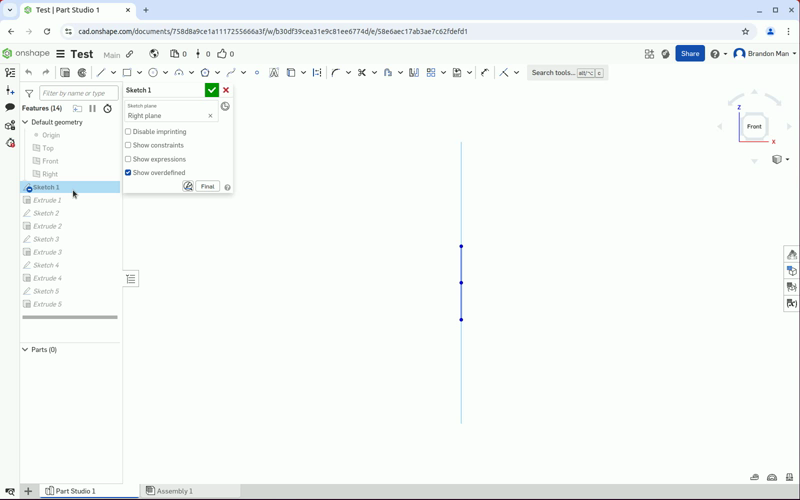
mouse_move(229, 92)
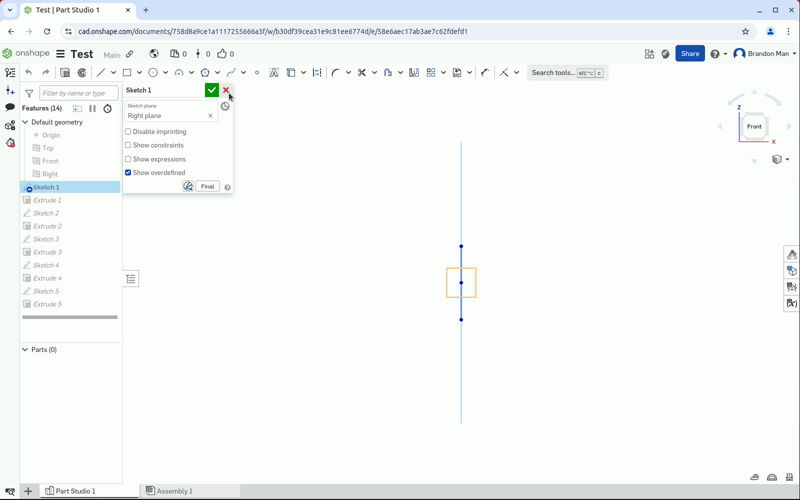
click(229, 92)
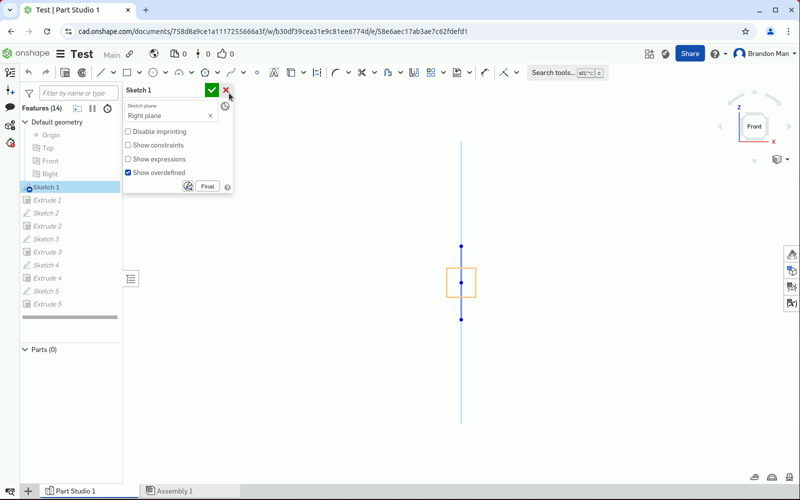
key(shift+s)
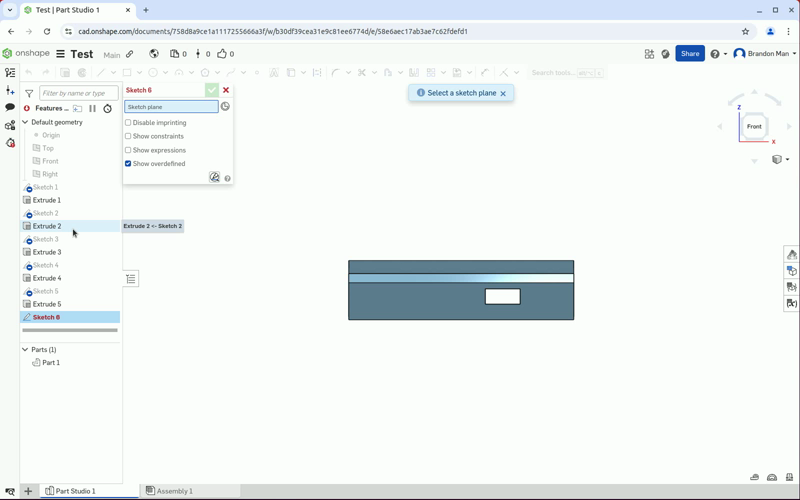
scroll(3)
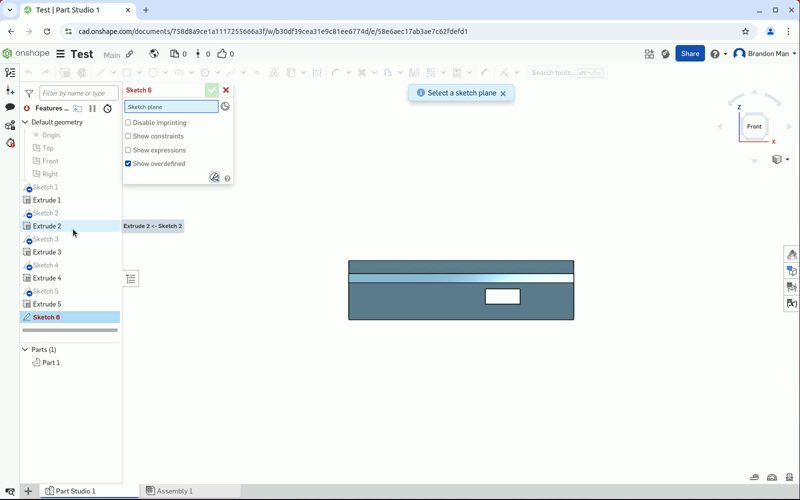
mouse_move(73, 163)
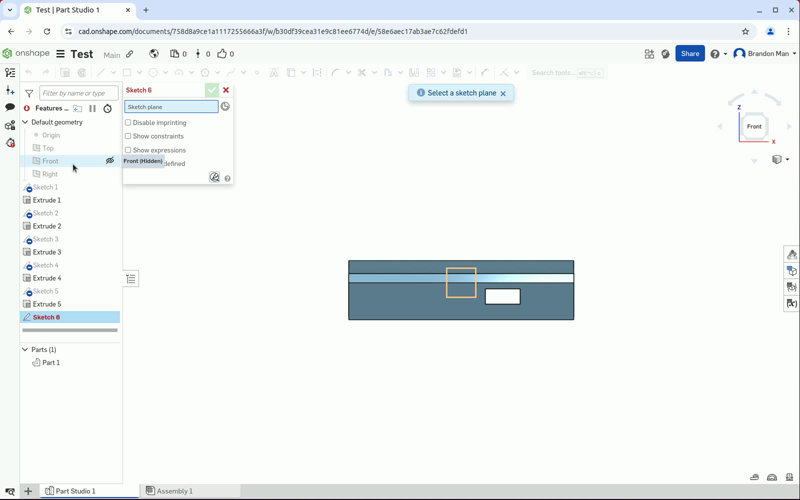
click(73, 163)
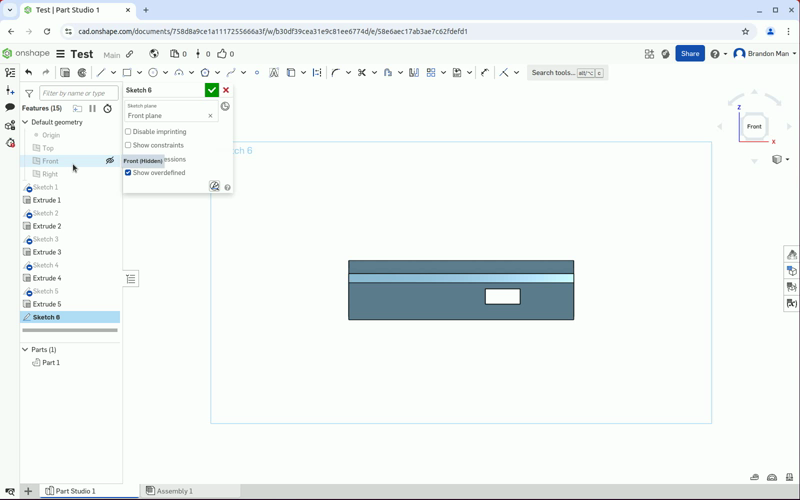
mouse_move(73, 352)
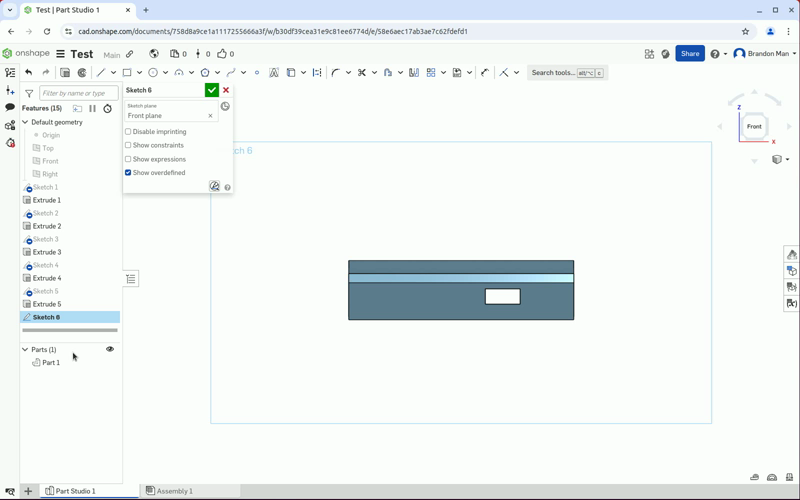
key(y)
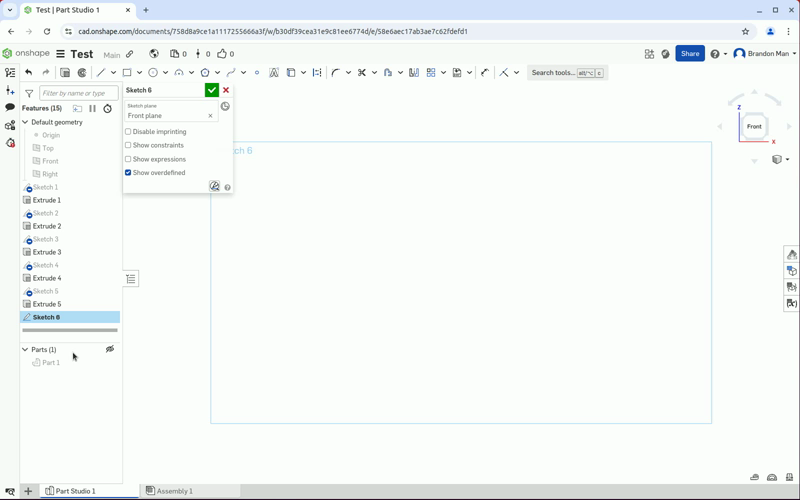
key(l)
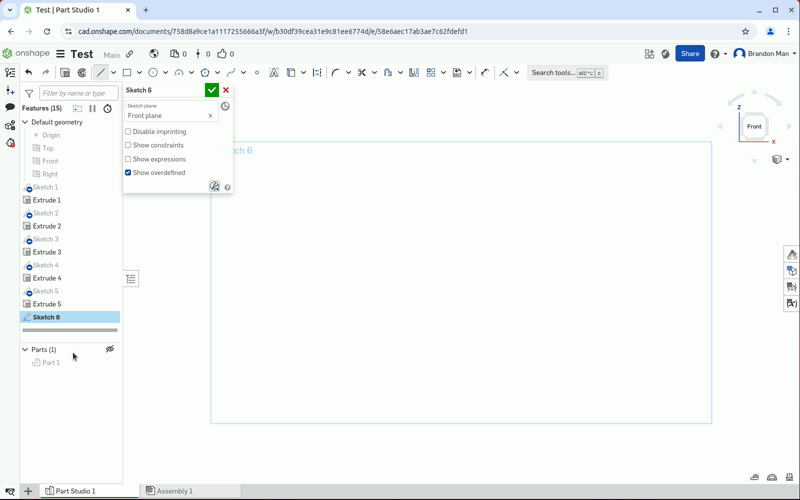
key_down(shift)
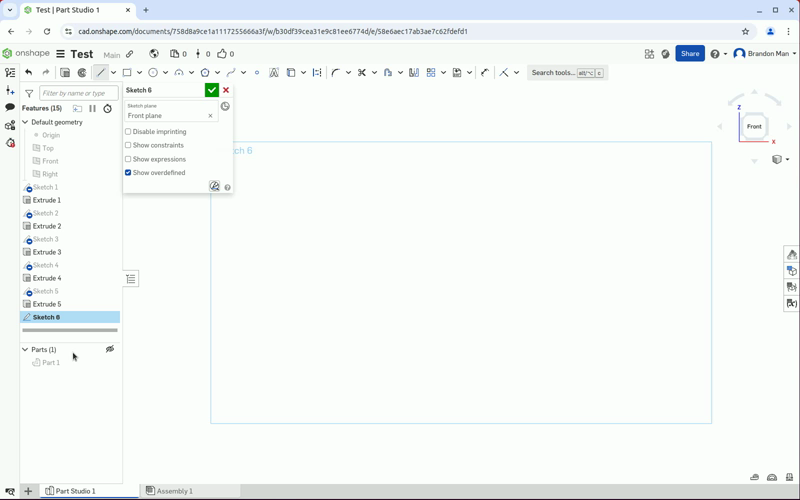
mouse_move(401, 304)
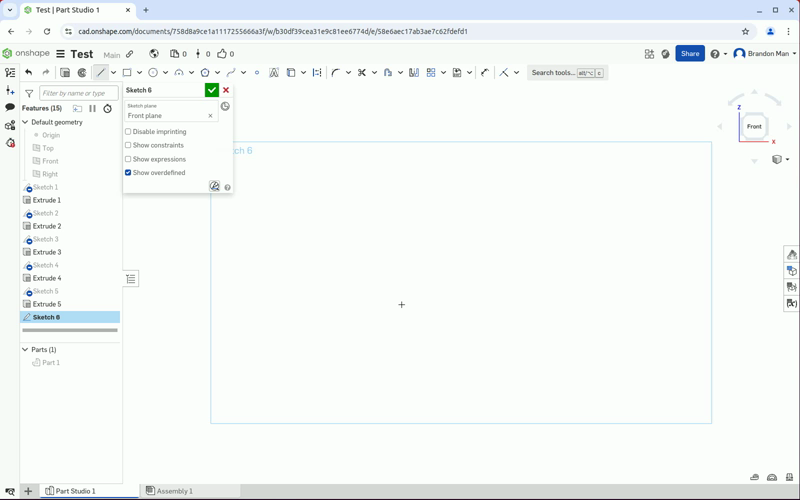
click(401, 304)
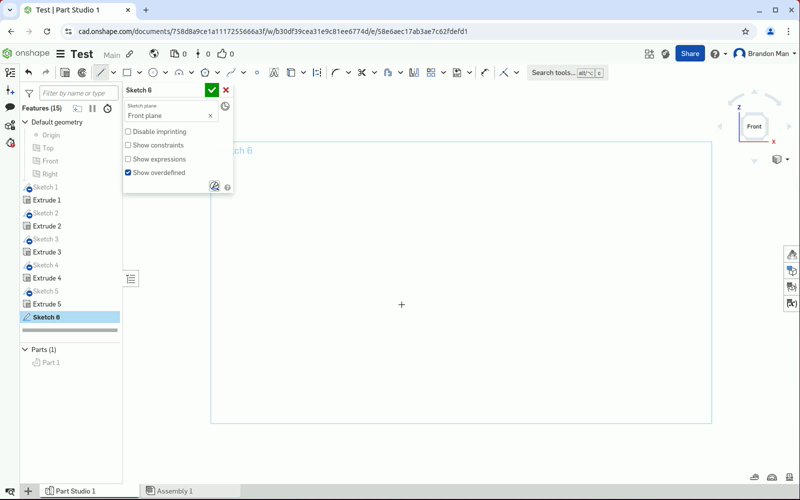
key_up(shift)
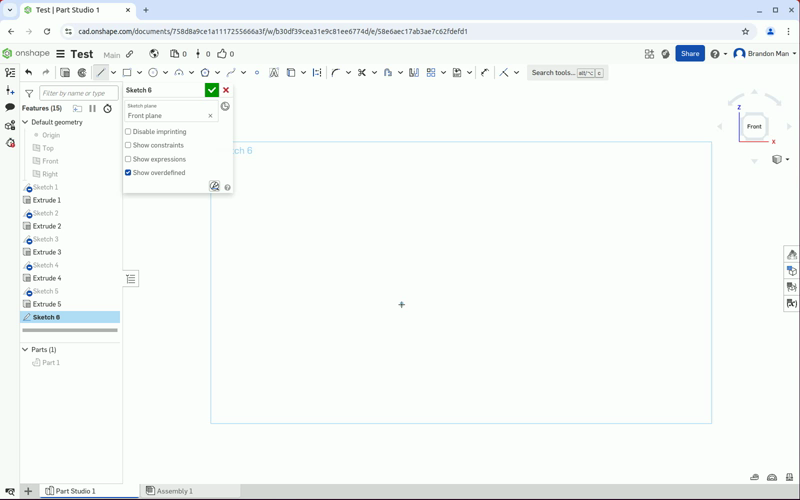
key_down(shift)
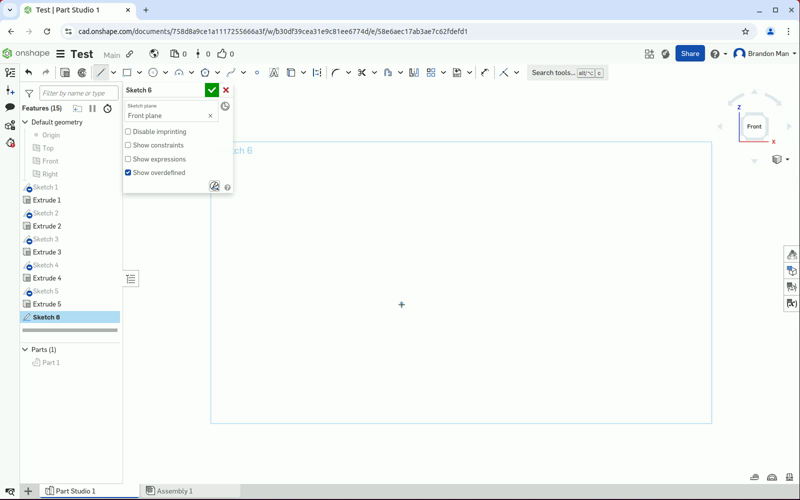
mouse_move(431, 304)
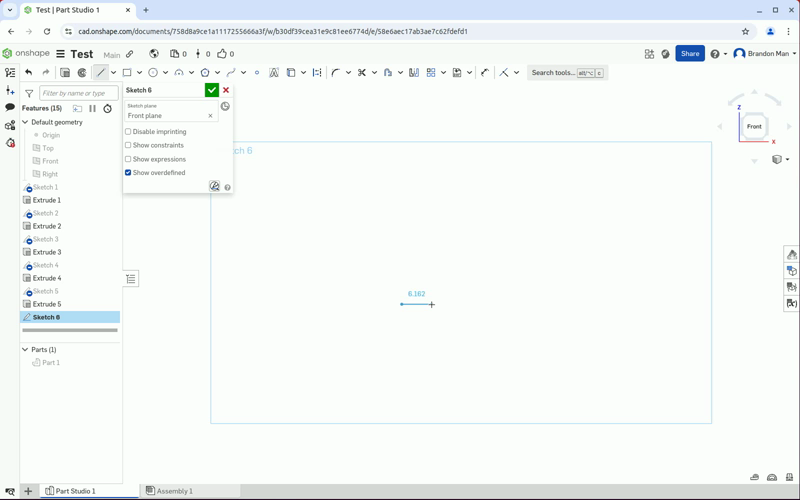
mouse_move(436, 304)
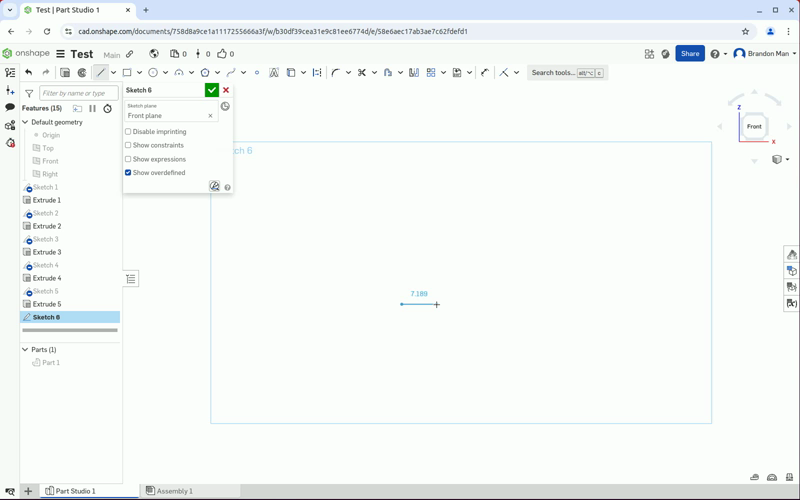
click(436, 304)
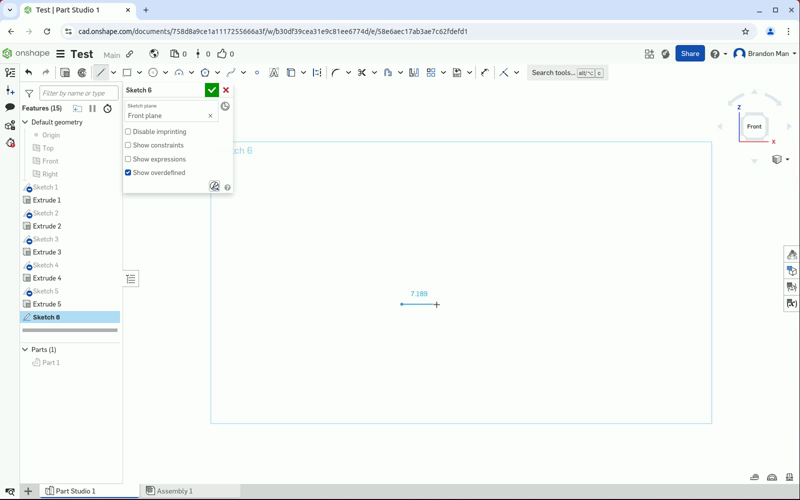
key_up(shift)
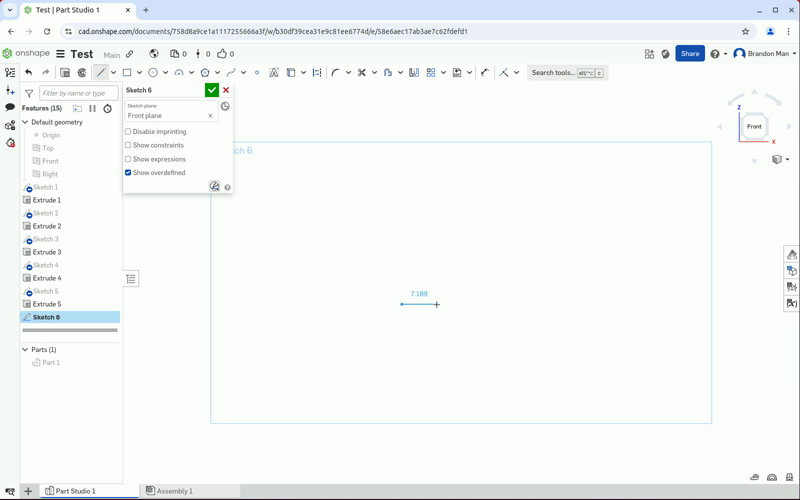
key_down(shift)
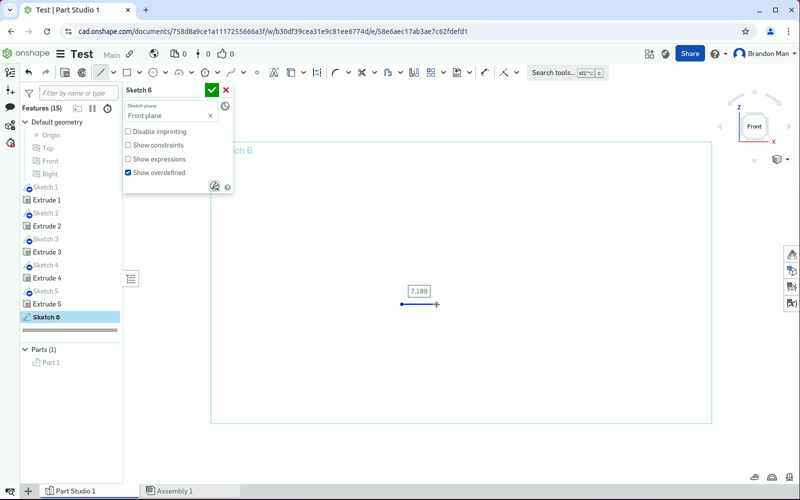
mouse_move(466, 304)
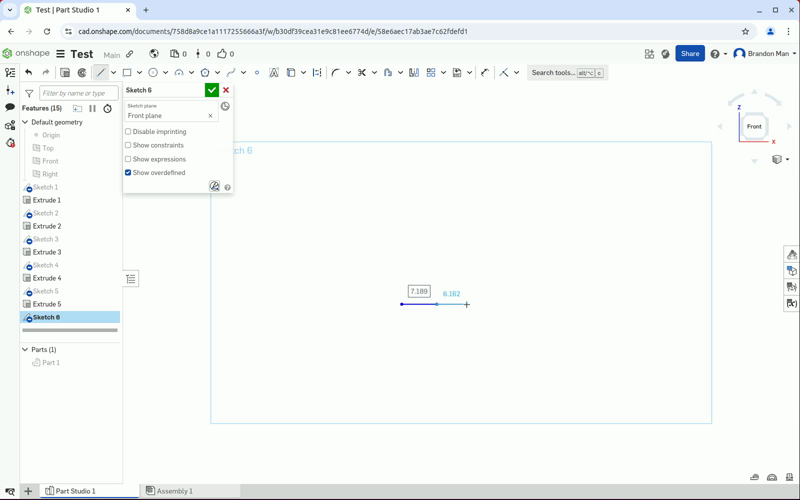
mouse_move(436, 288)
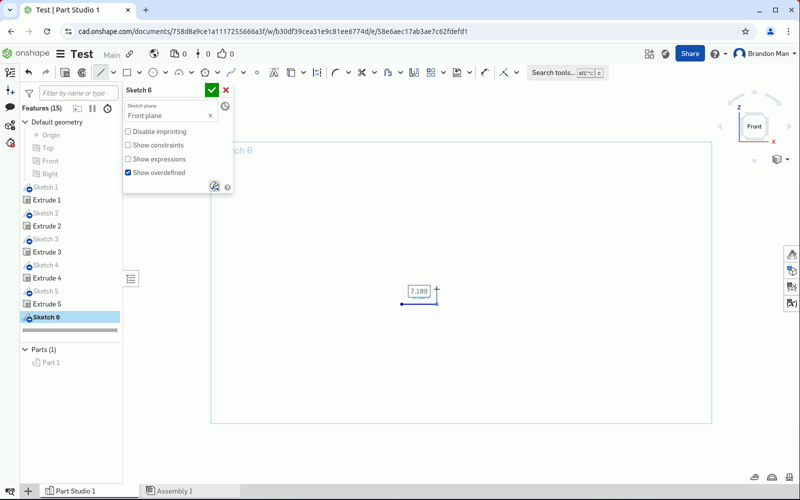
click(436, 288)
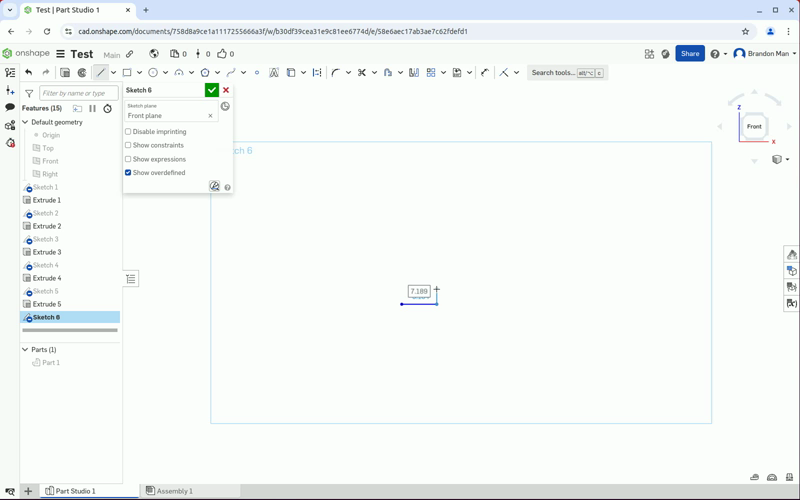
key_up(shift)
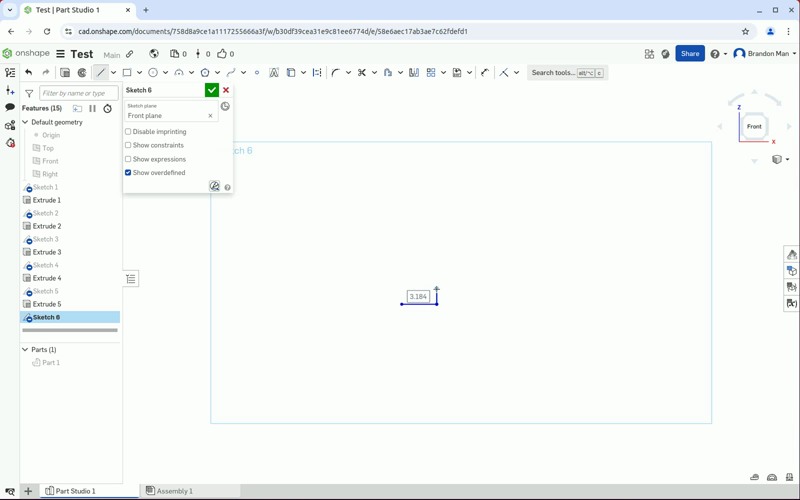
key_down(shift)
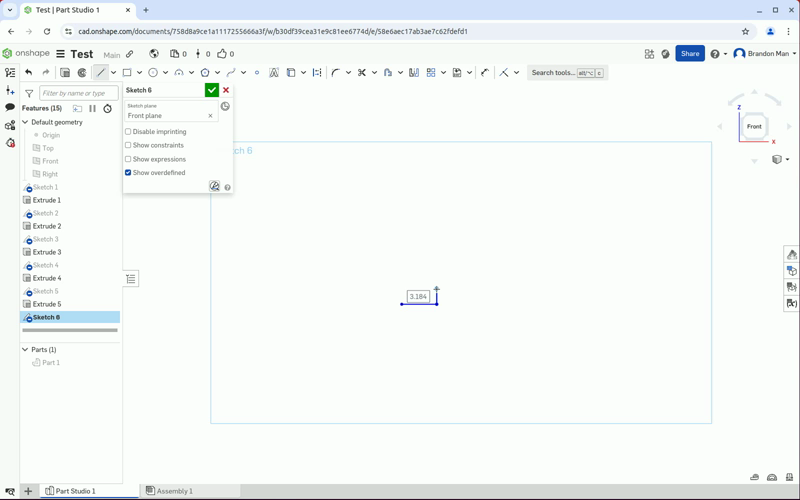
mouse_move(466, 288)
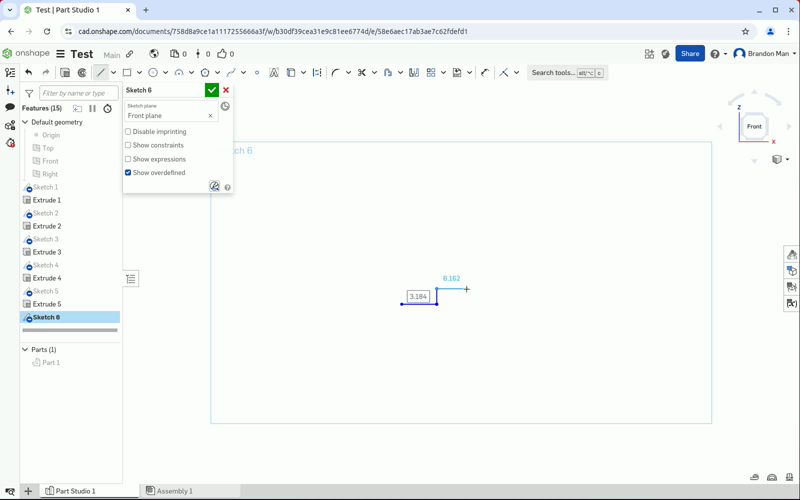
mouse_move(401, 288)
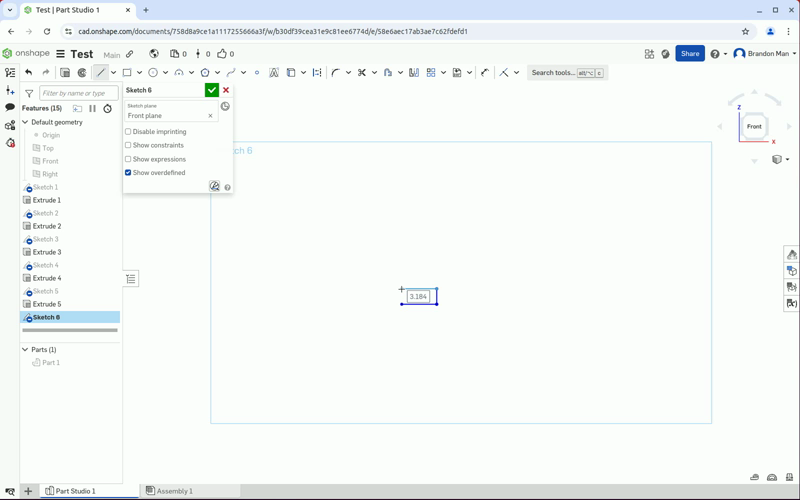
click(401, 288)
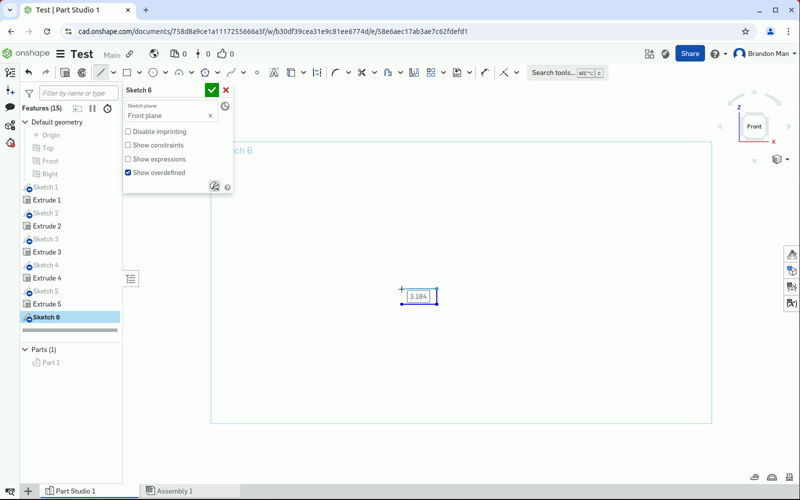
key_up(shift)
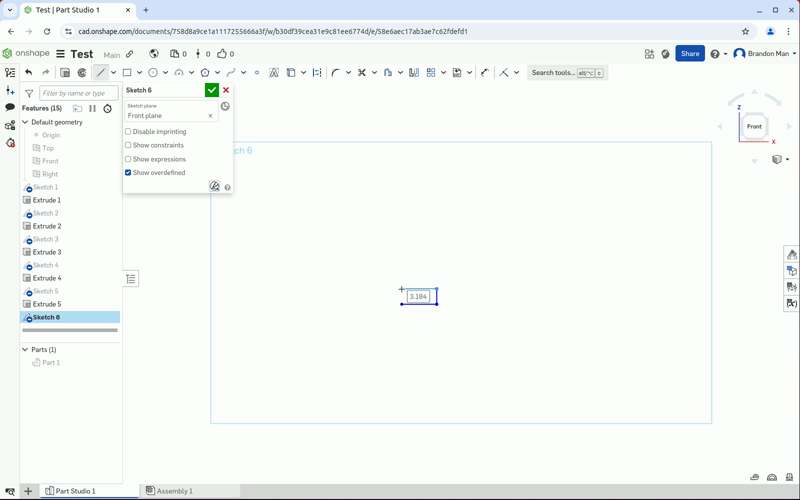
mouse_move(431, 288)
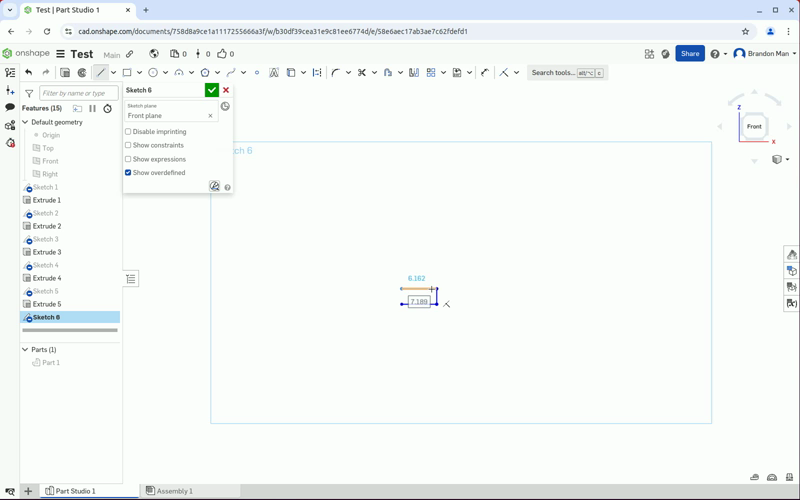
key_down(shift)
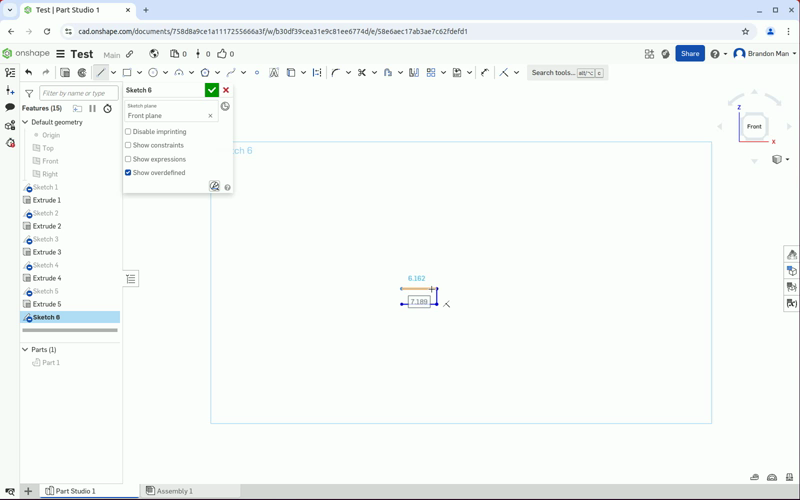
mouse_move(401, 304)
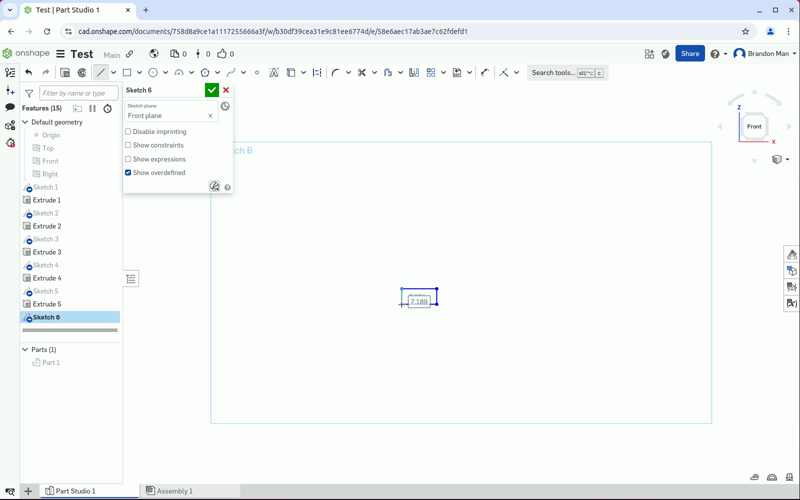
key_up(shift)
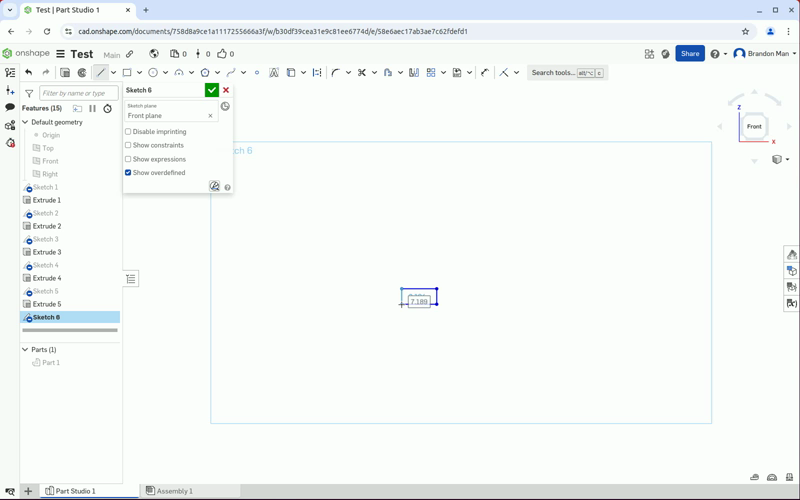
click(401, 304)
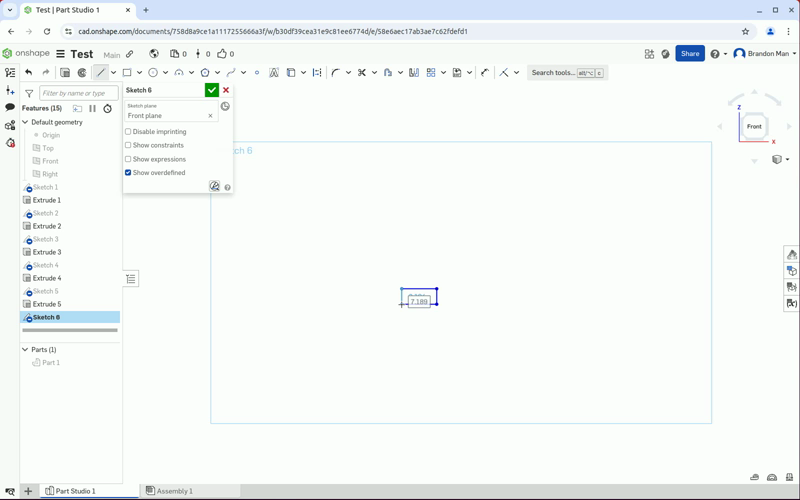
key(esc)
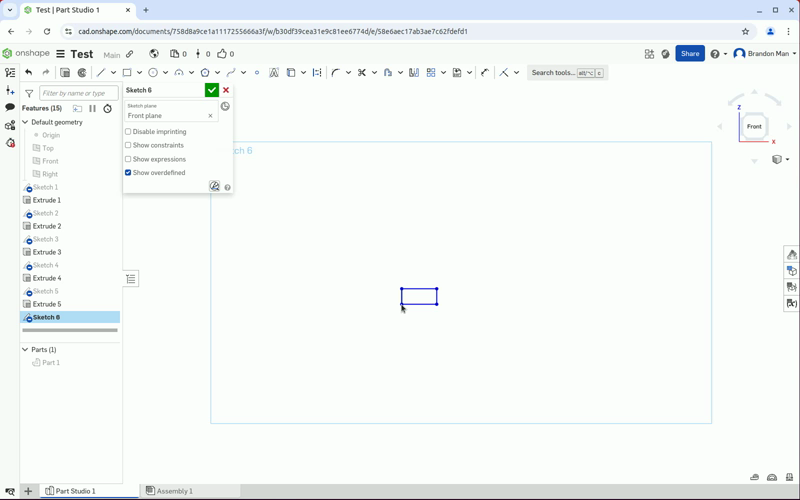
mouse_move(431, 292)
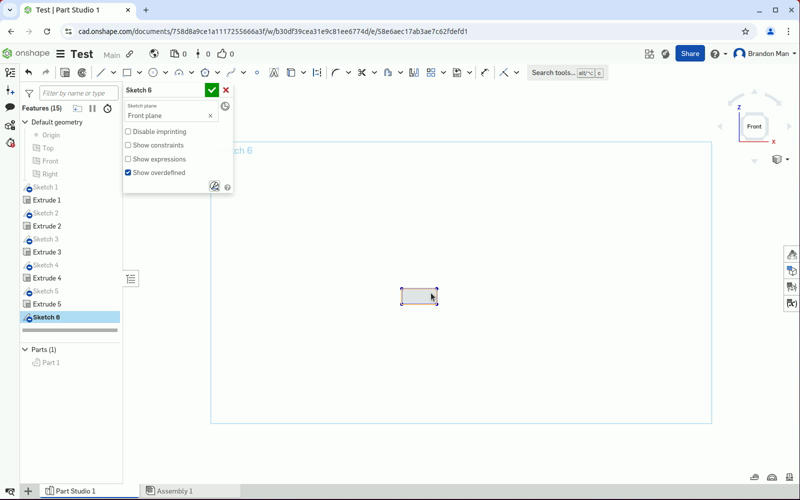
scroll(6)
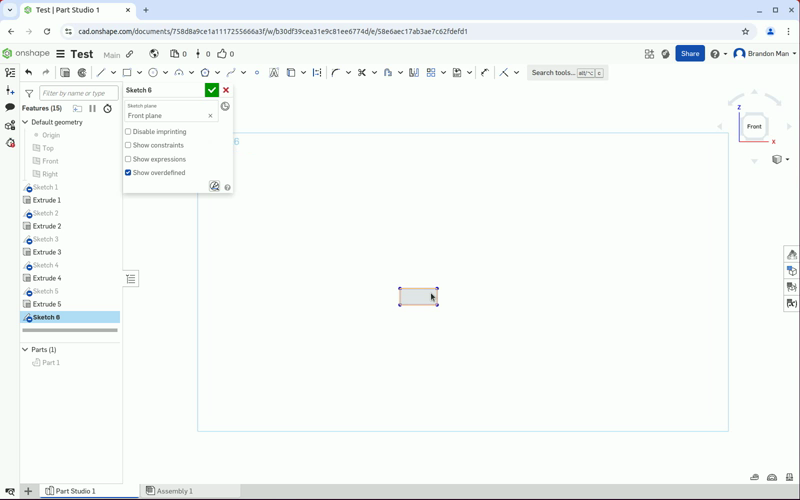
scroll(6)
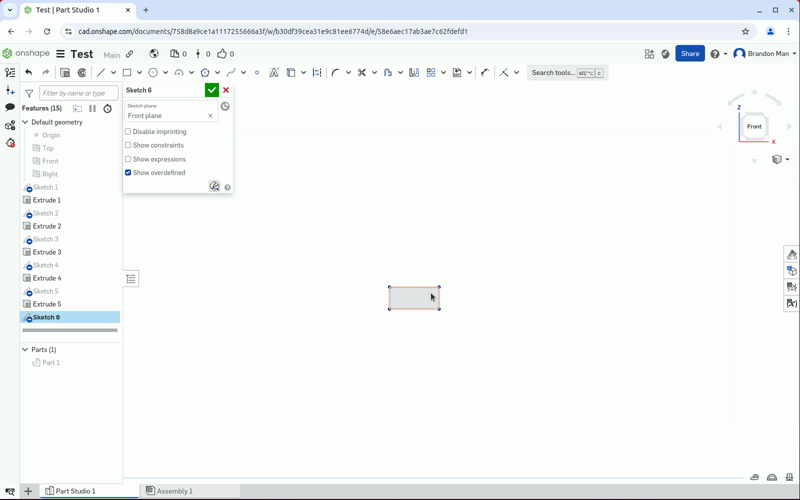
scroll(6)
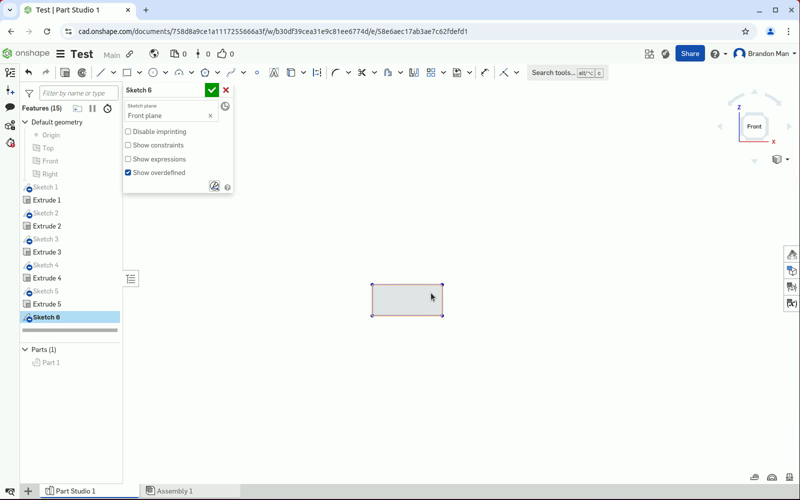
scroll(6)
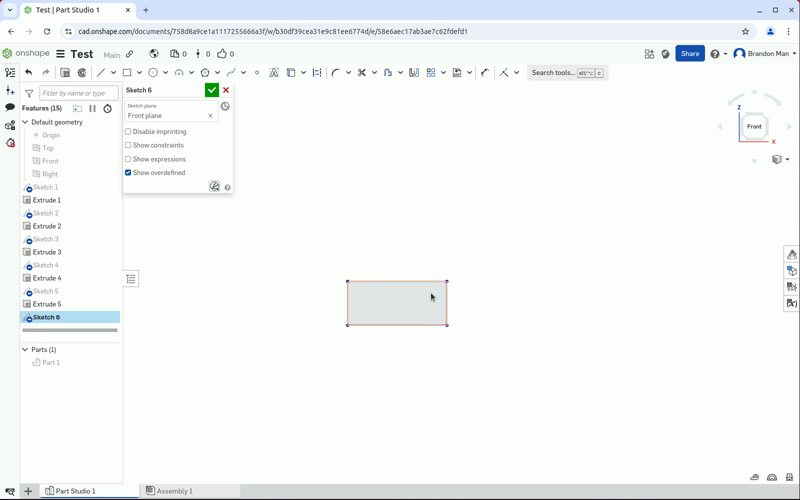
scroll(6)
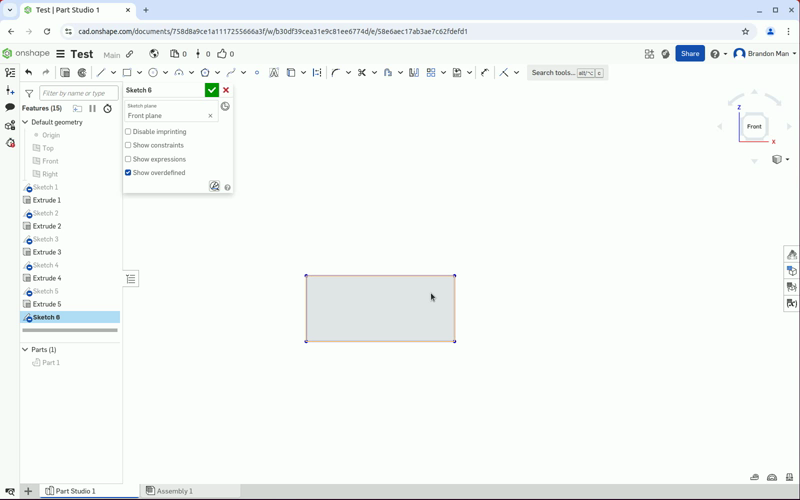
scroll(6)
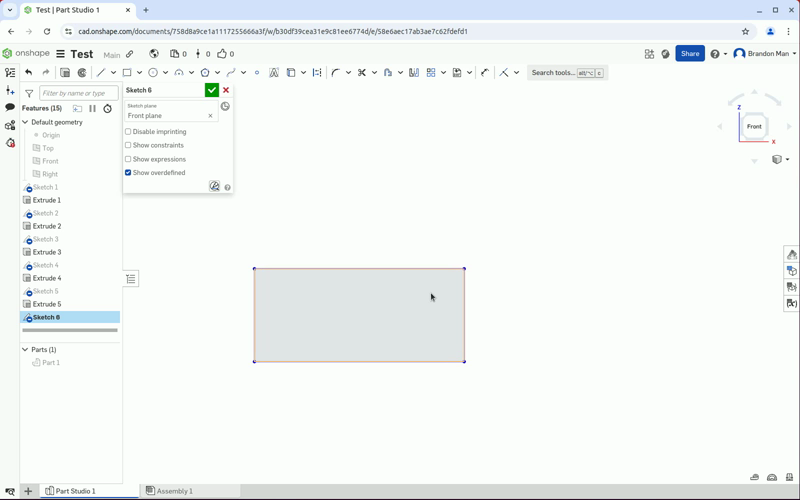
scroll(6)
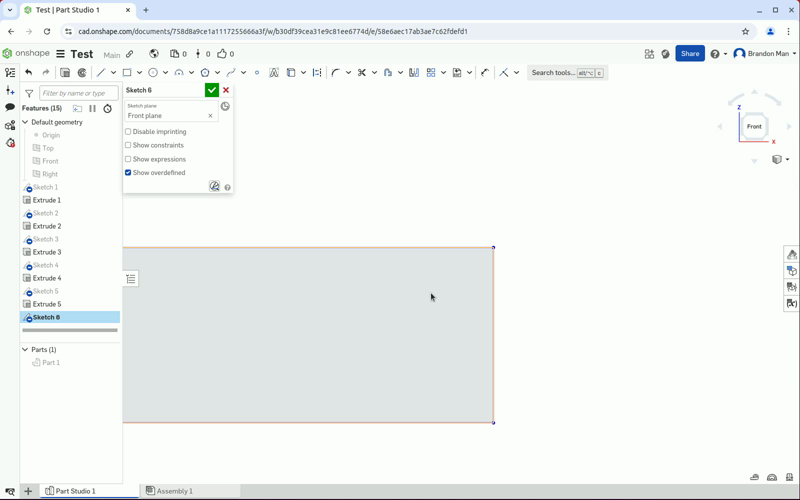
click(431, 292)
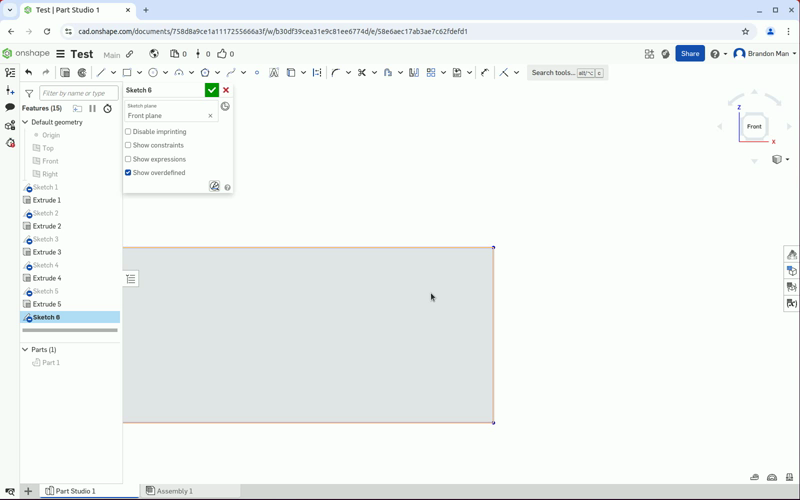
scroll(-6)
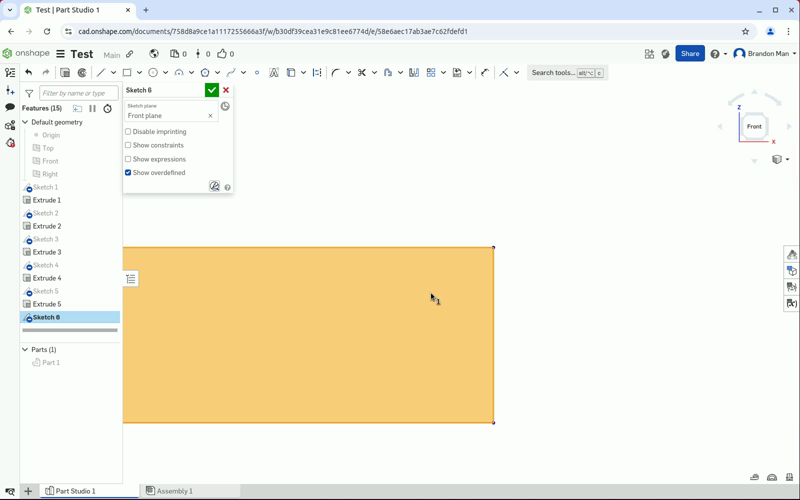
scroll(-6)
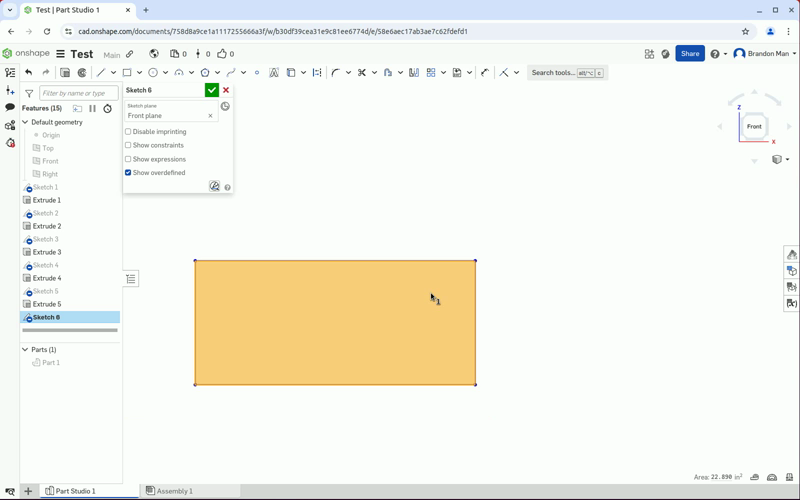
scroll(-6)
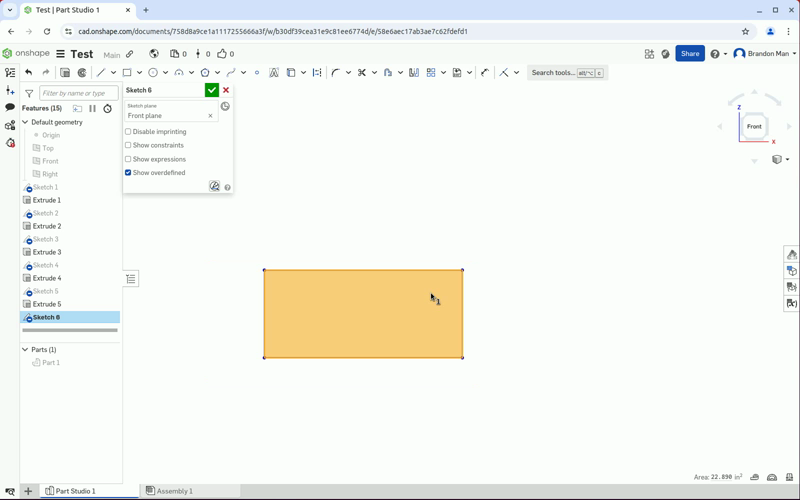
scroll(-6)
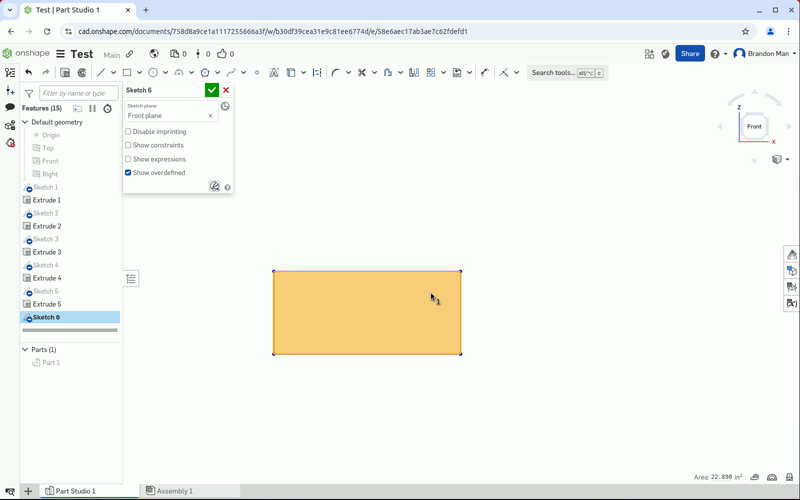
scroll(-6)
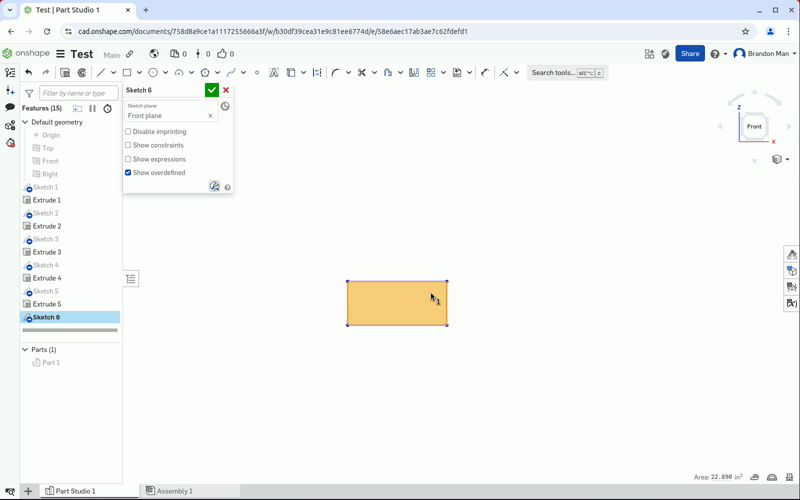
scroll(-6)
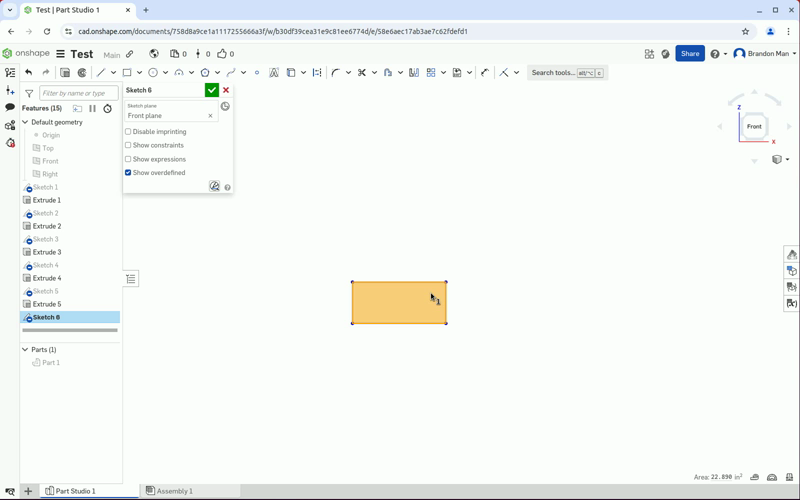
scroll(-6)
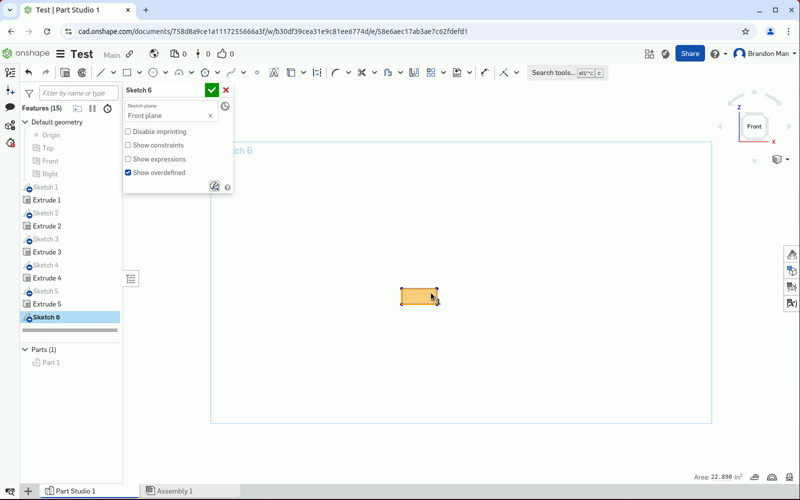
mouse_move(73, 352)
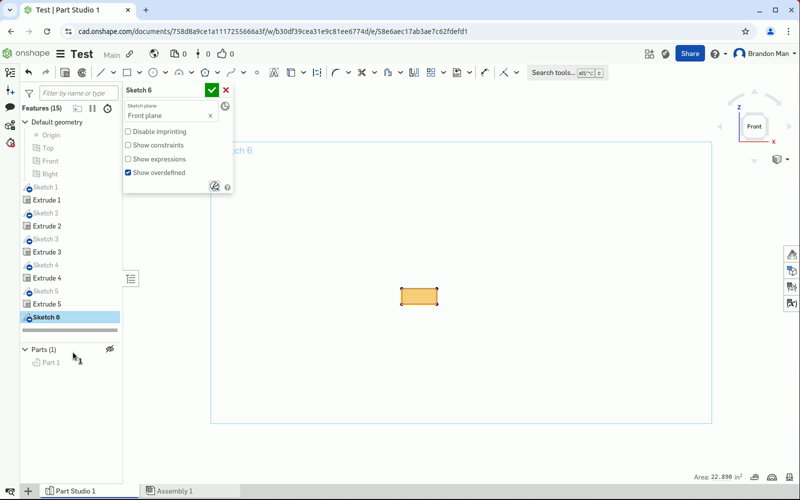
key(shift+y)
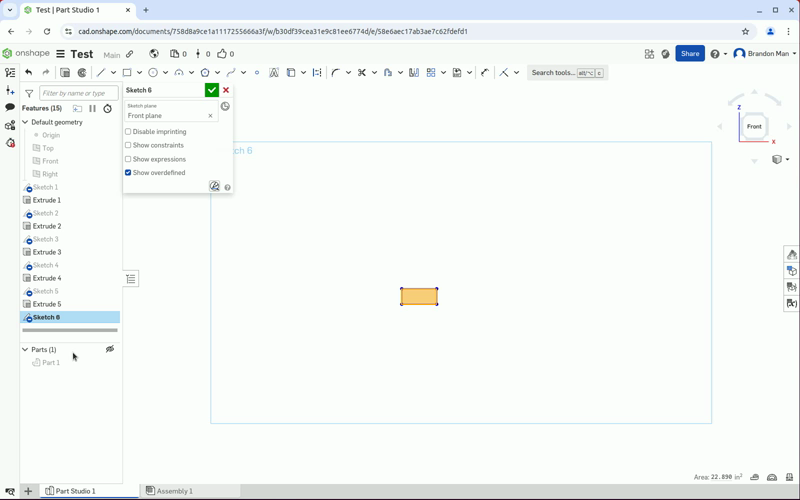
key(shift+e)
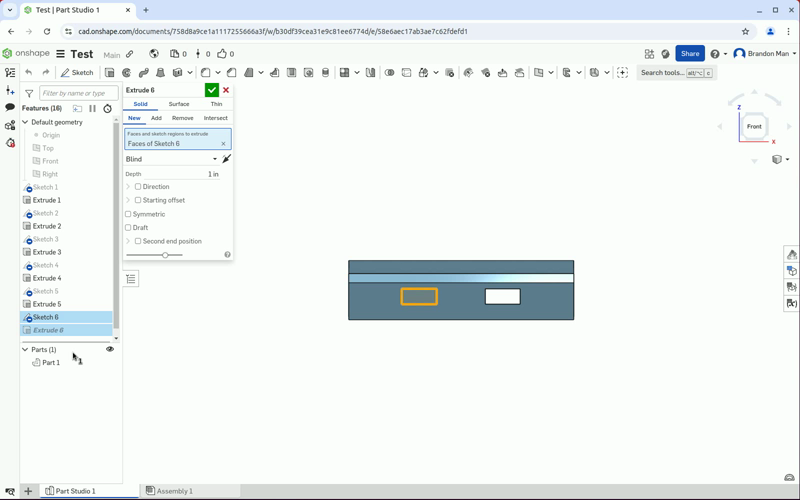
mouse_move(143, 106)
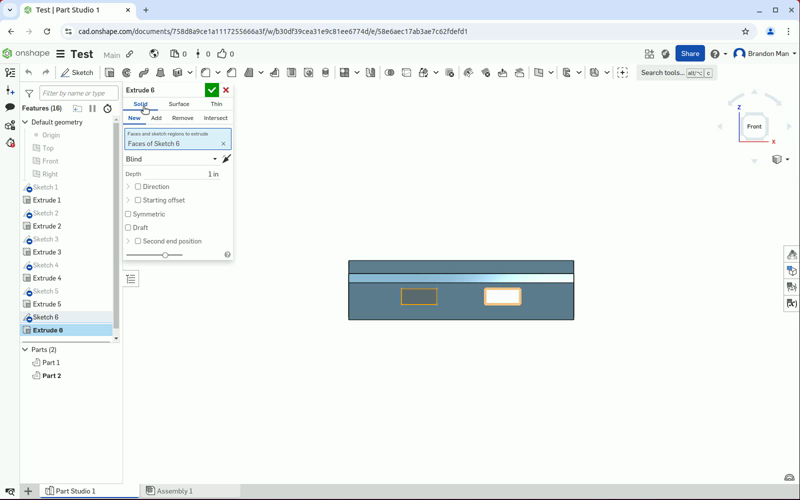
click(143, 106)
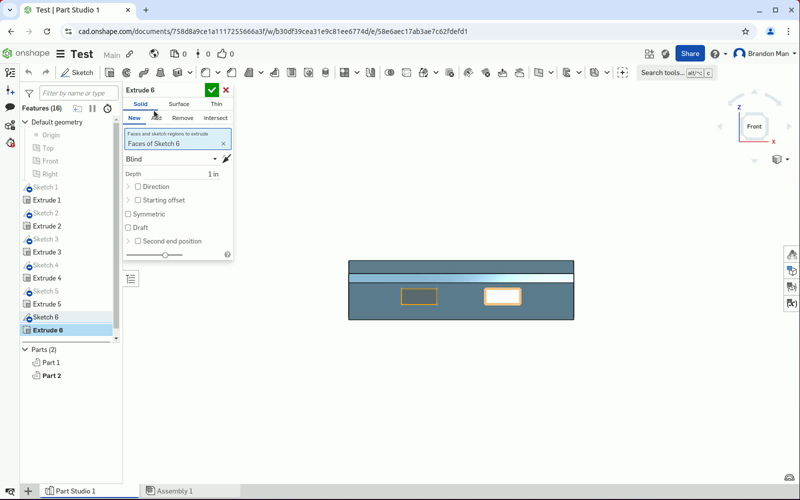
mouse_move(186, 120)
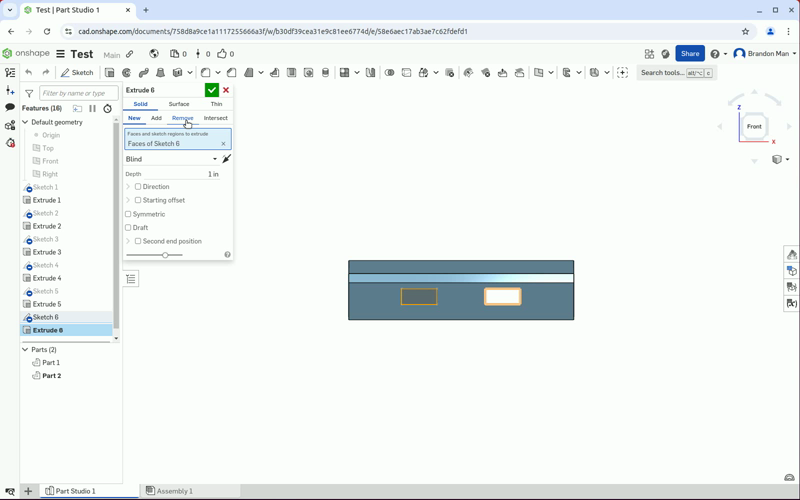
click(186, 120)
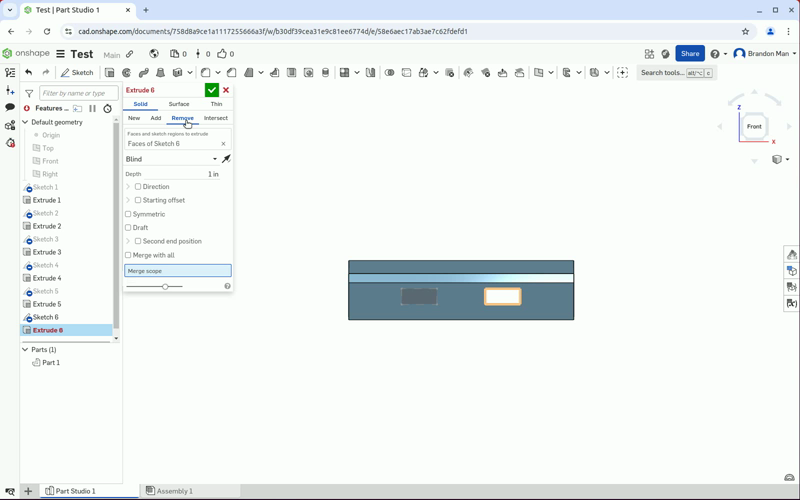
key(tab, 4)
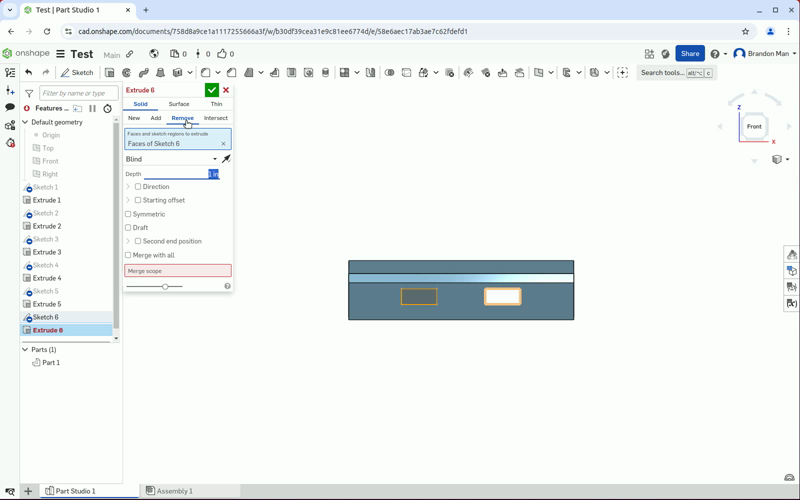
text(19.738)
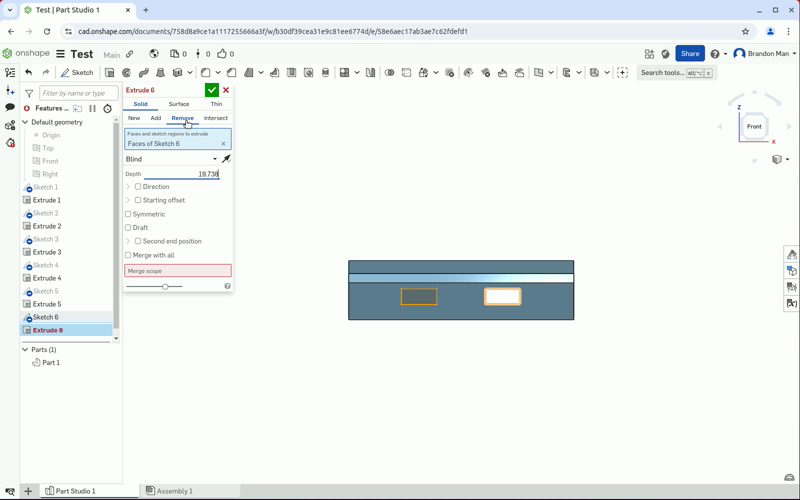
key(tab, 3)
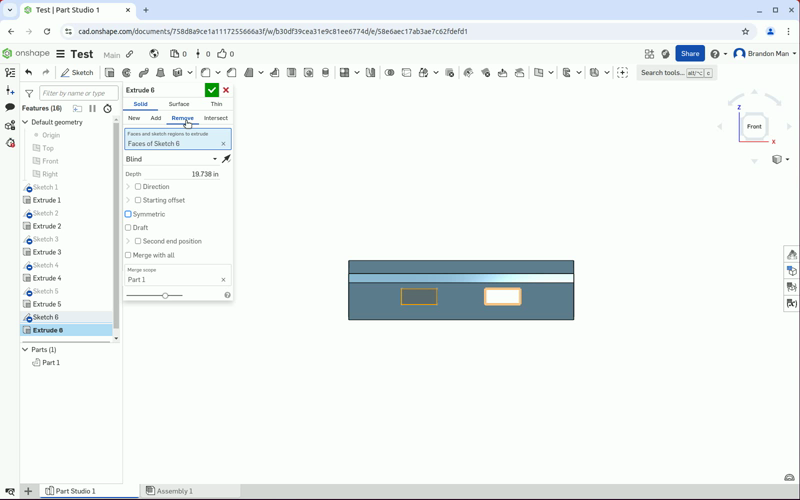
key(space)
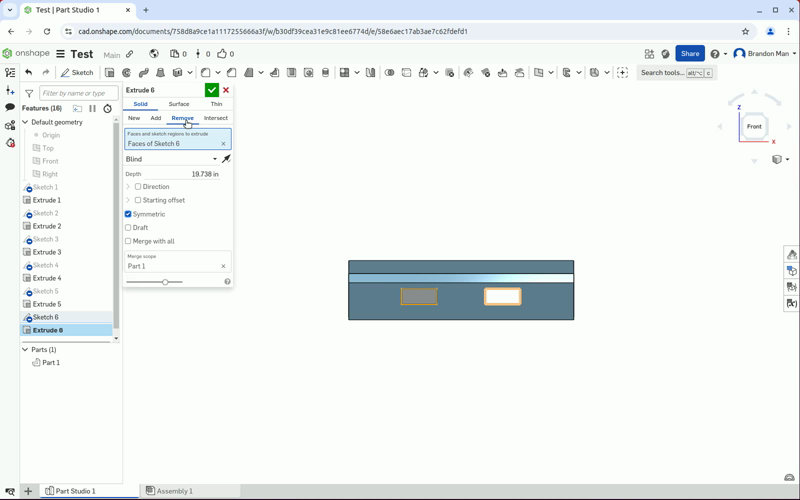
key(tab, 2)
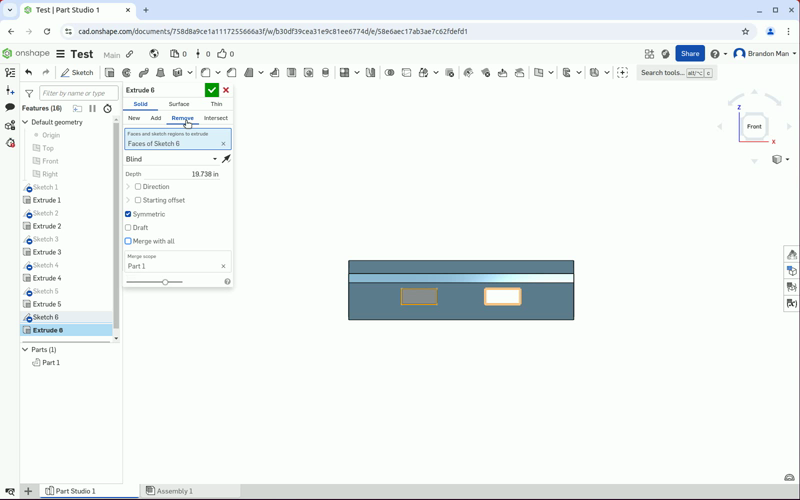
key(space)
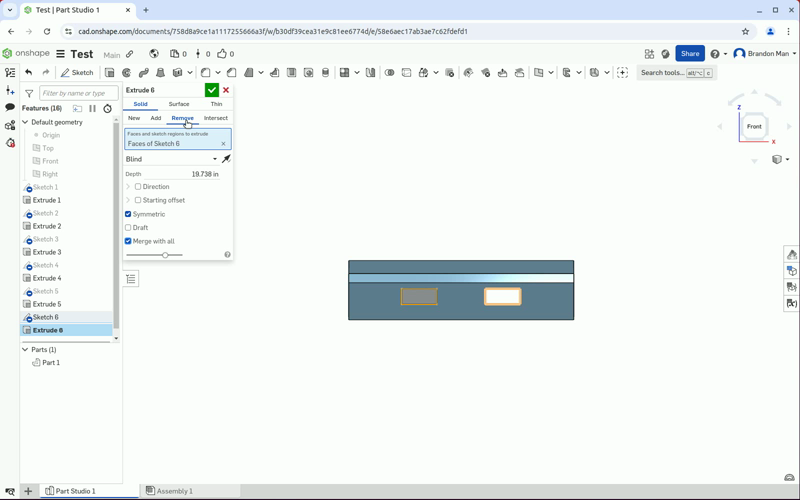
key(enter)
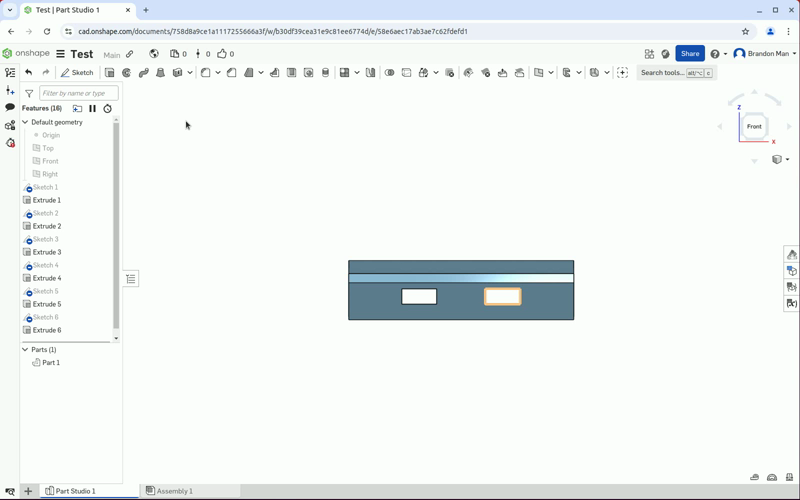
key(shift+h)
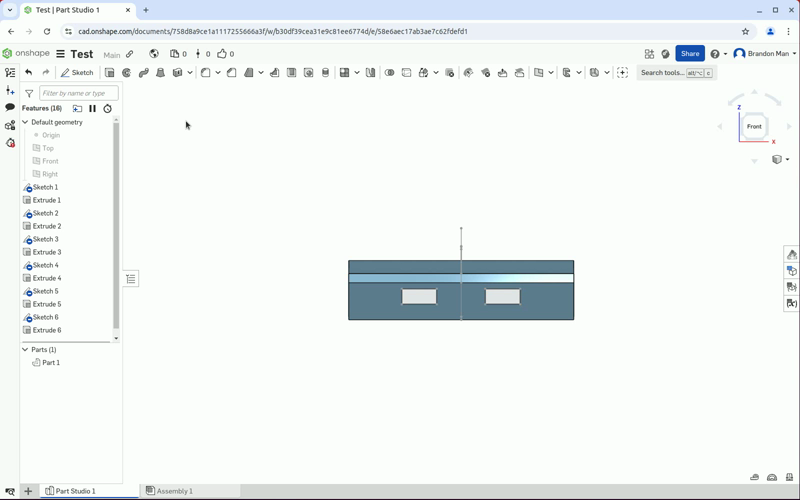
key(shift+h)
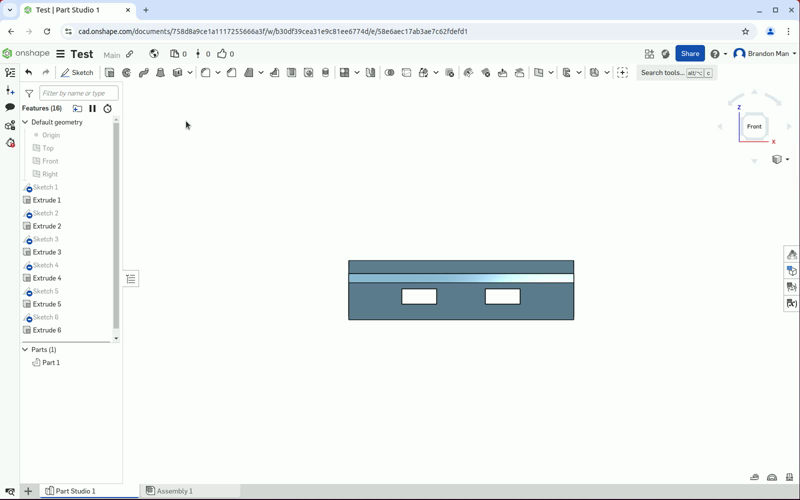
mouse_move(69, 189)
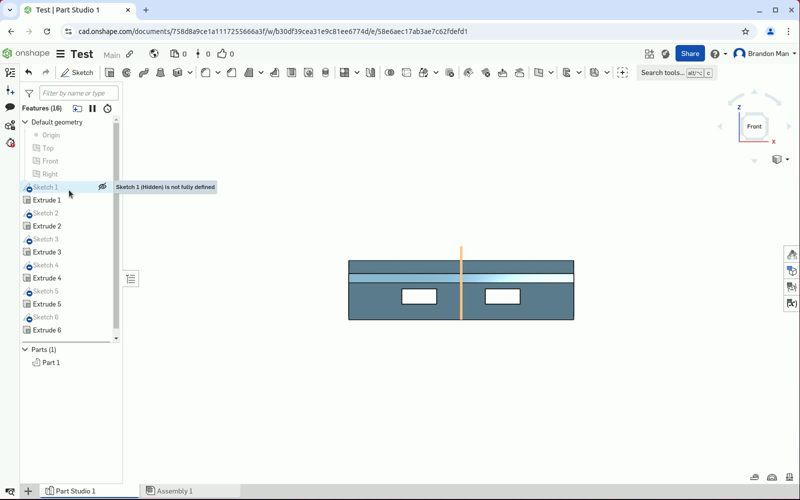
click(69, 189)
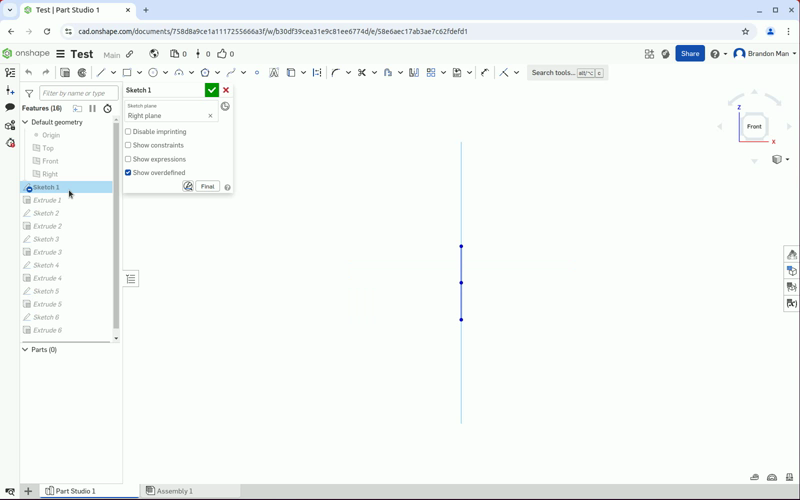
mouse_move(229, 92)
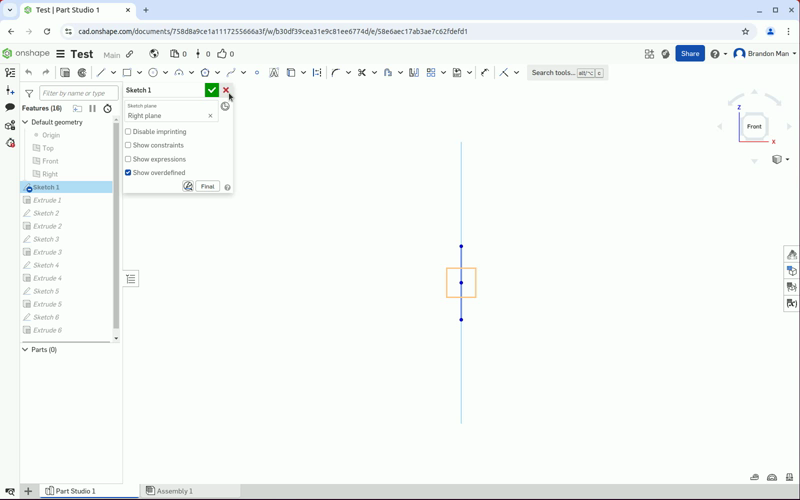
click(229, 92)
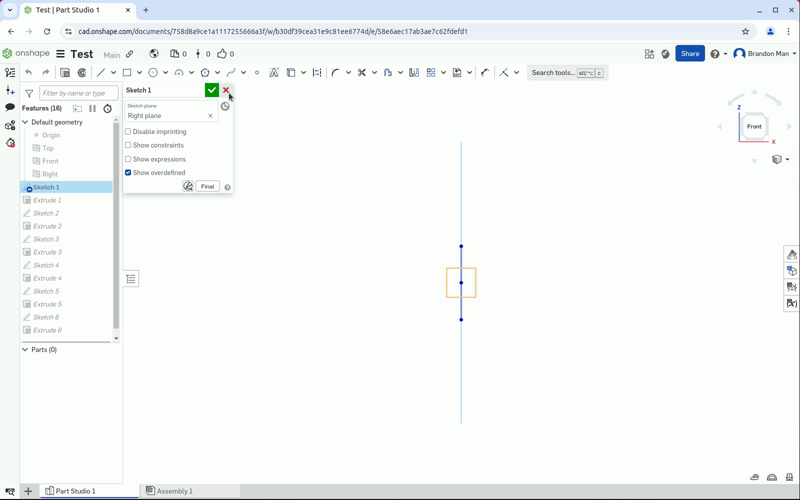
key(shift+s)
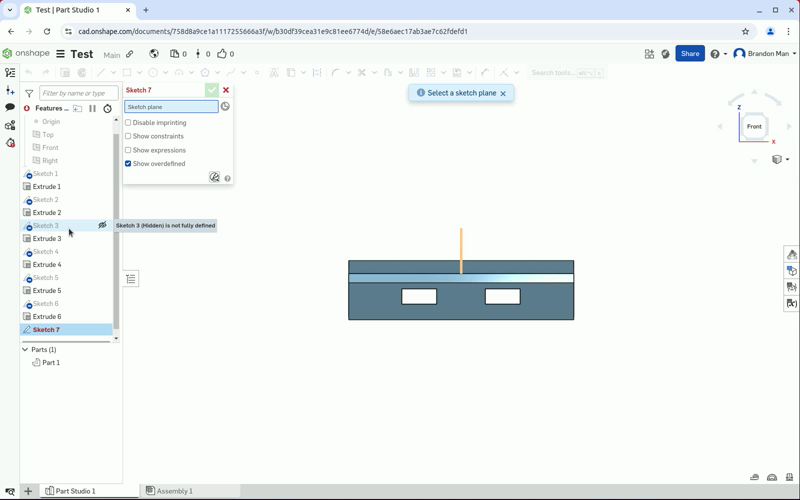
scroll(3)
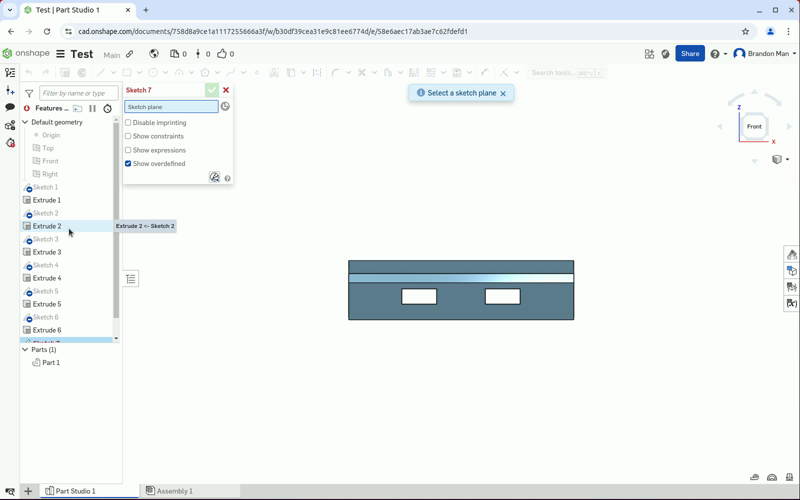
mouse_move(69, 163)
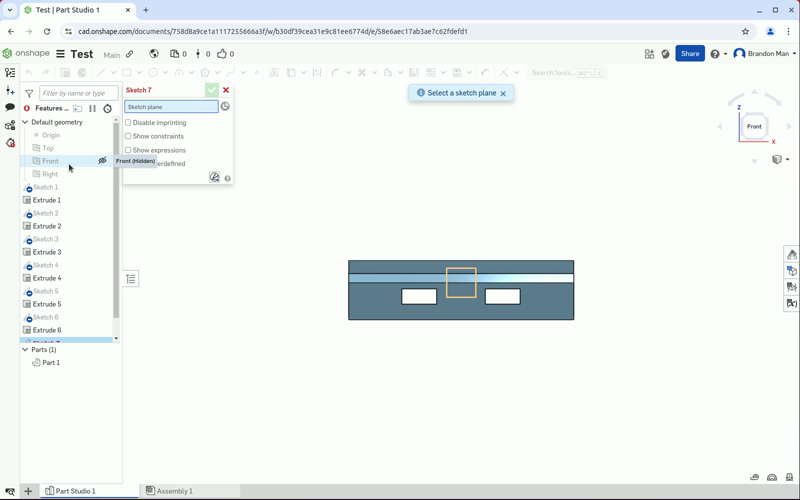
click(69, 163)
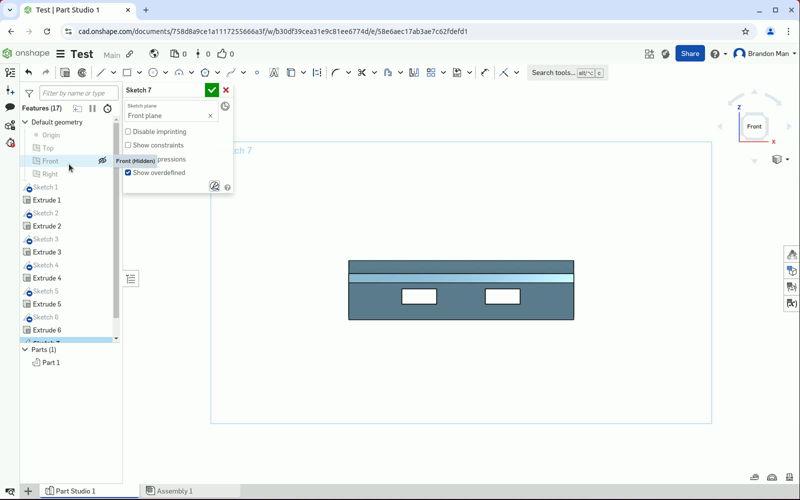
mouse_move(73, 352)
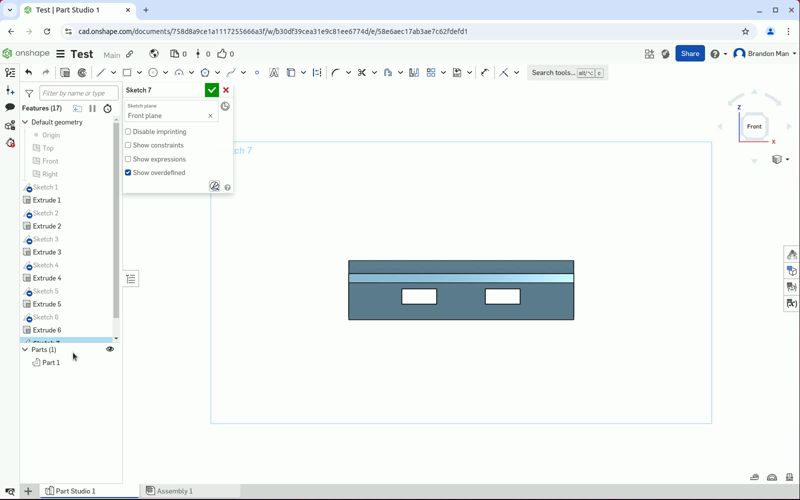
key(y)
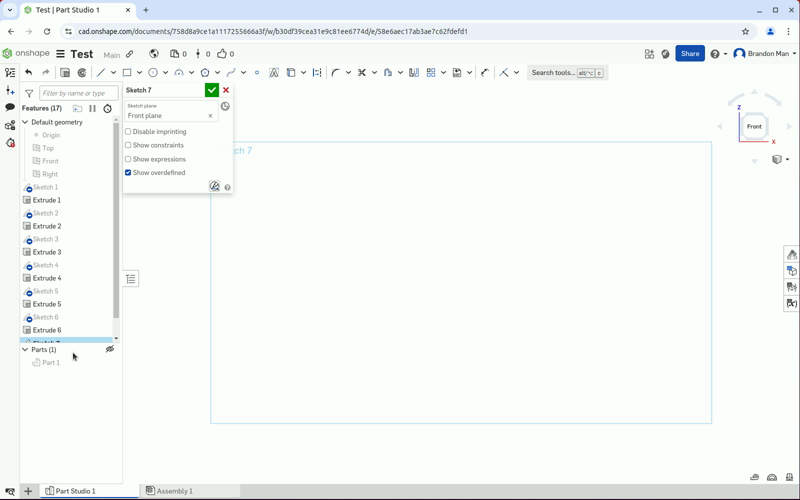
key(l)
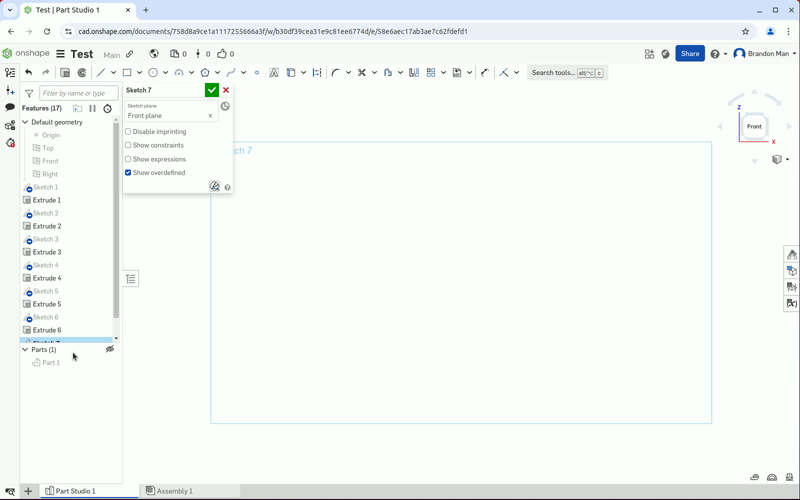
key_down(shift)
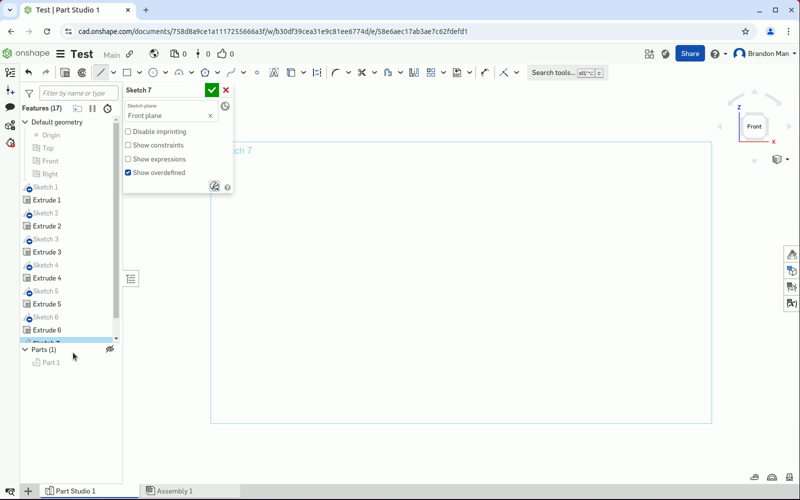
mouse_move(347, 288)
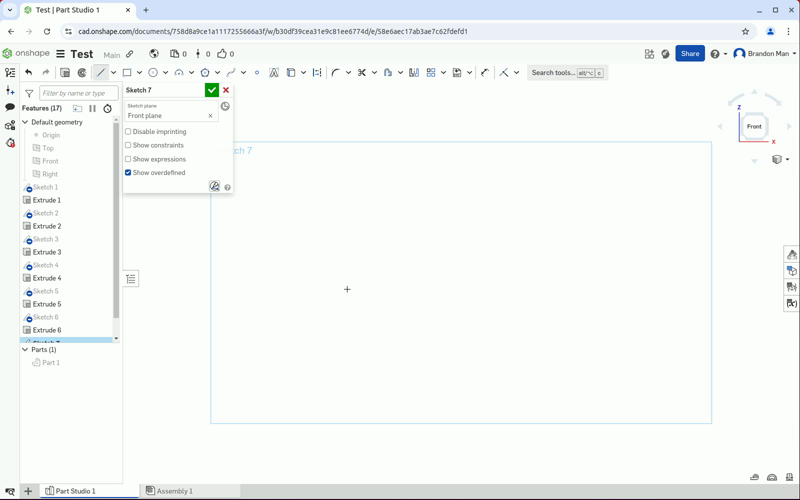
click(347, 288)
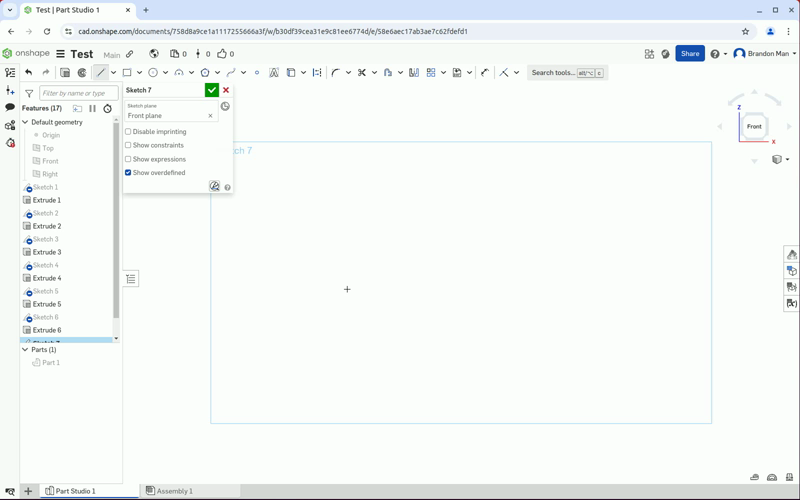
key_up(shift)
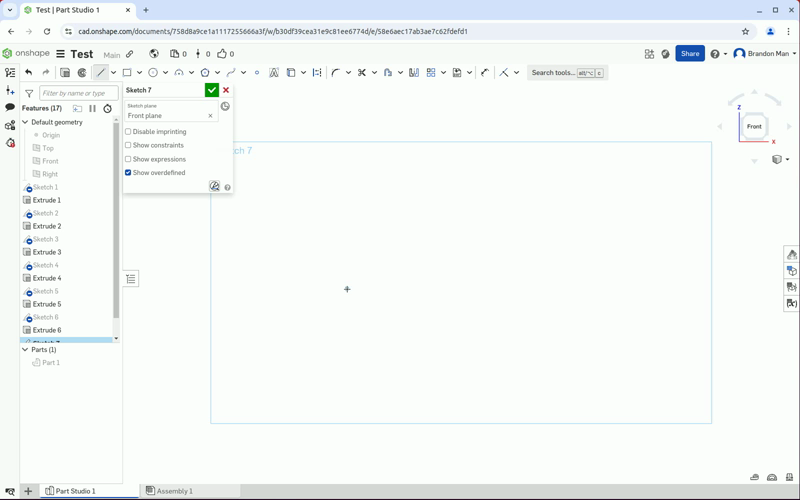
key_down(shift)
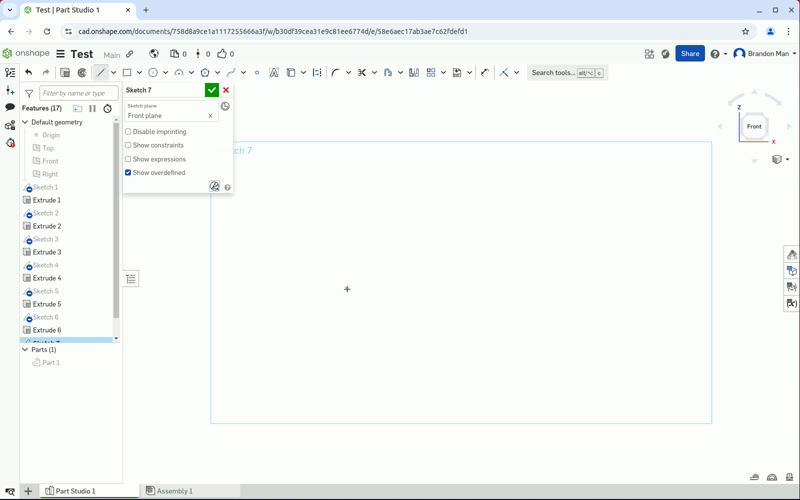
mouse_move(377, 288)
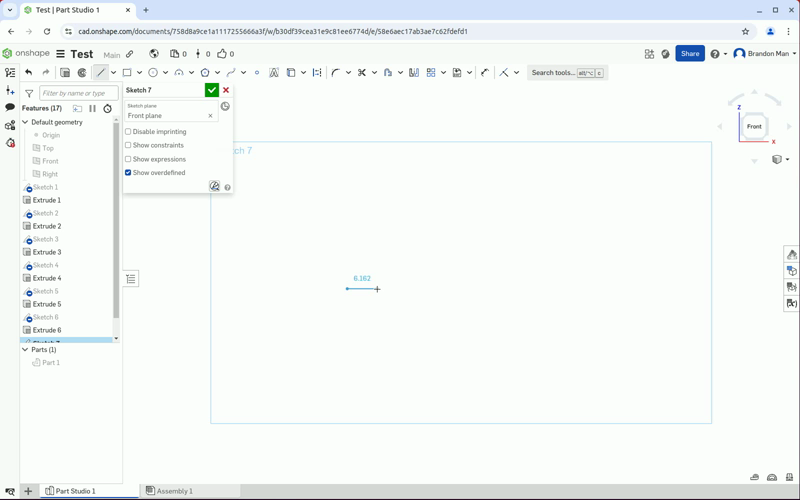
mouse_move(363, 288)
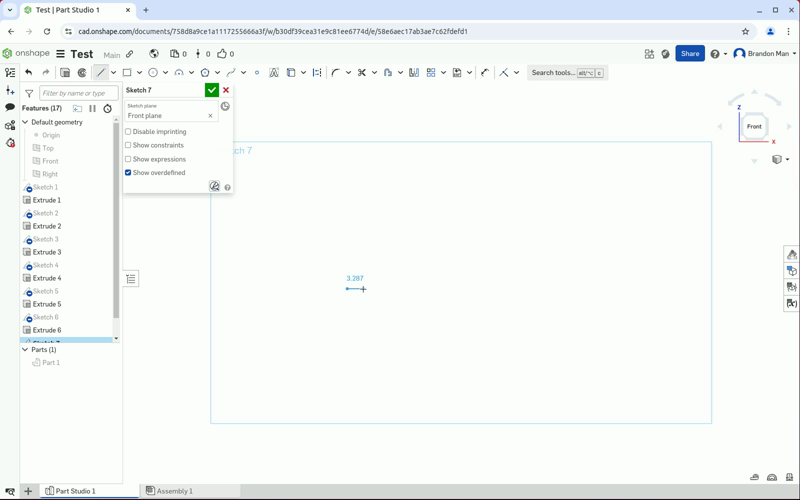
click(363, 288)
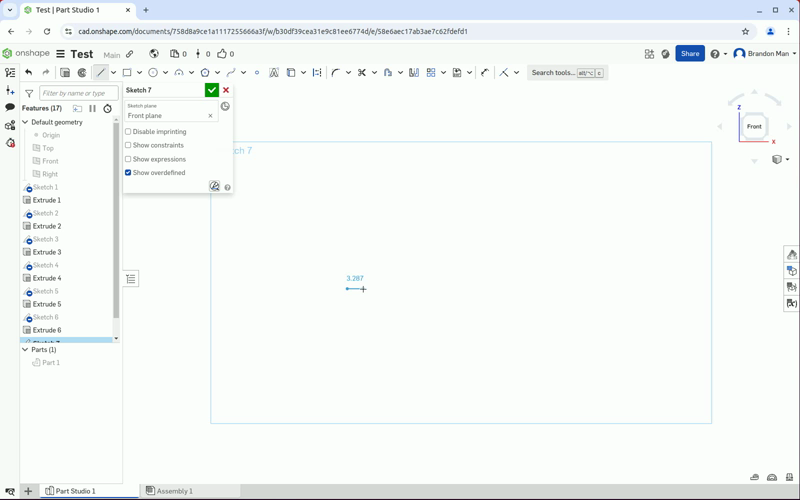
key_up(shift)
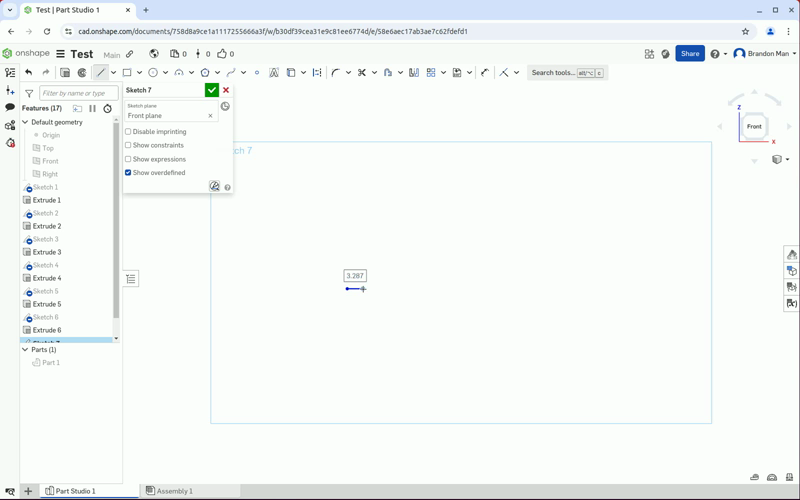
key_down(shift)
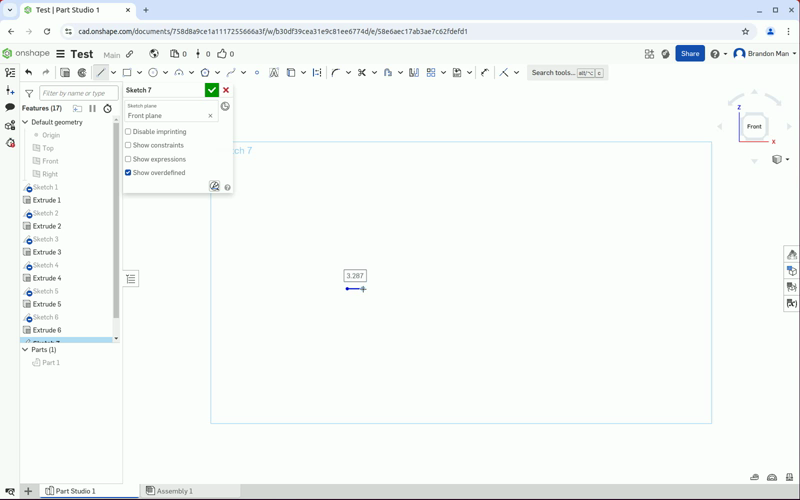
mouse_move(393, 288)
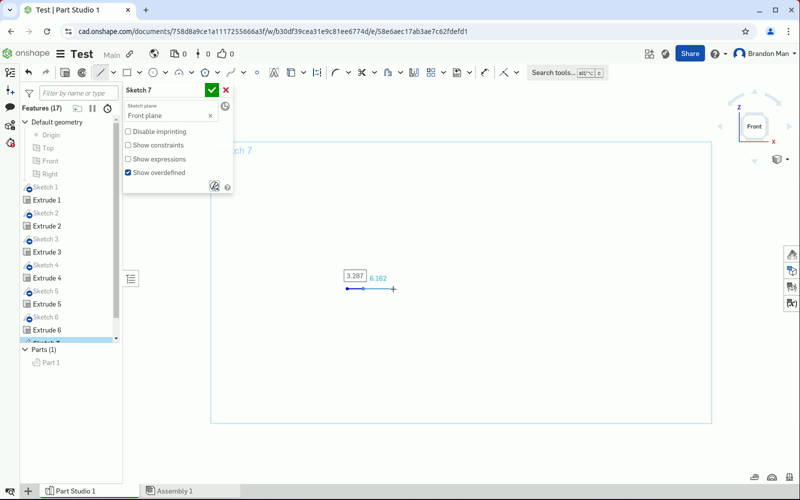
mouse_move(363, 272)
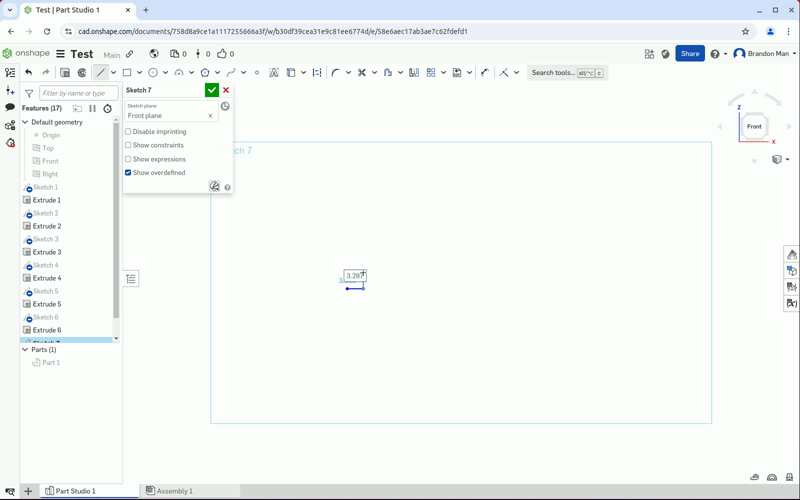
click(363, 272)
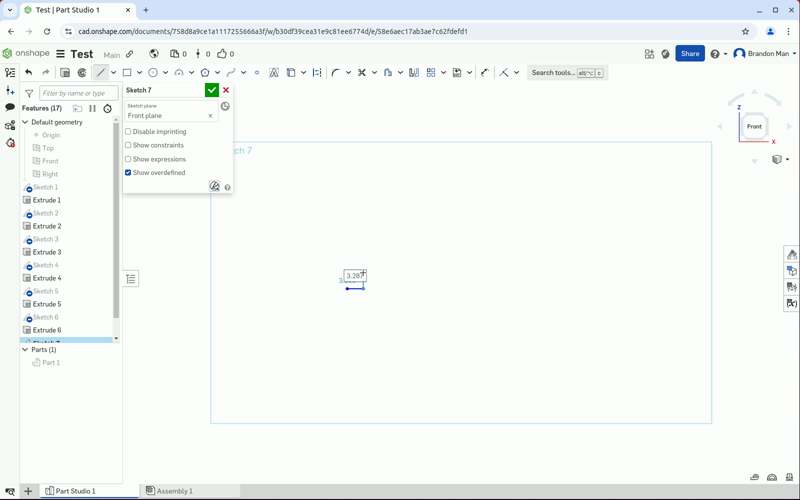
key_up(shift)
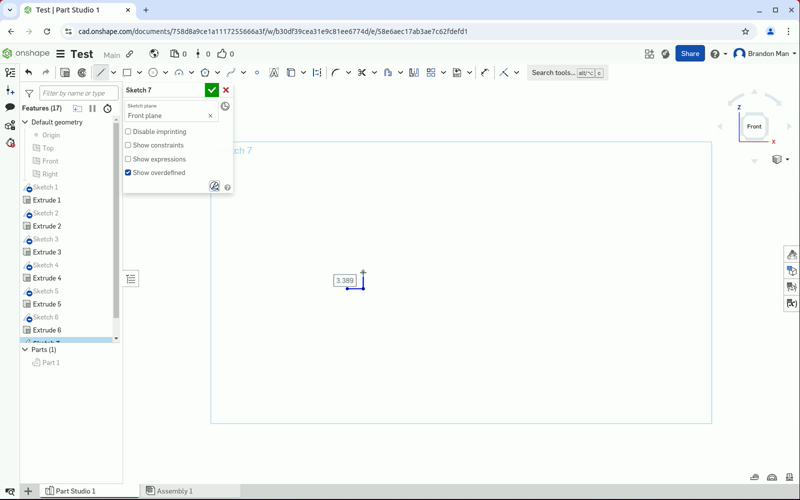
key_down(shift)
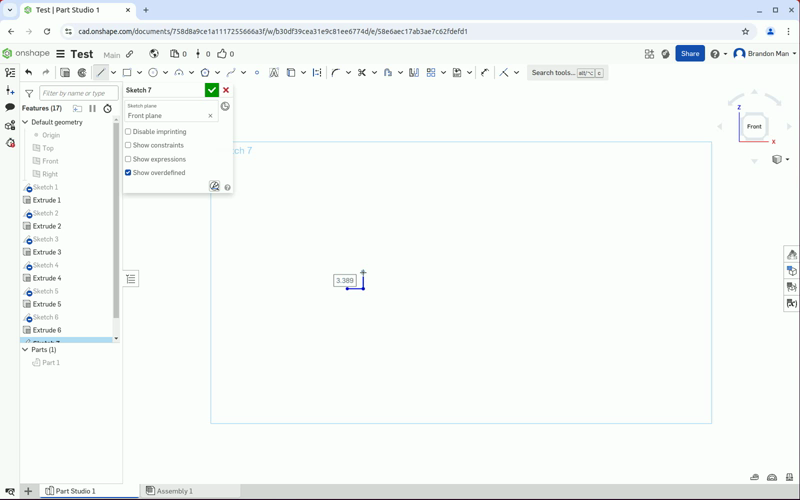
mouse_move(393, 272)
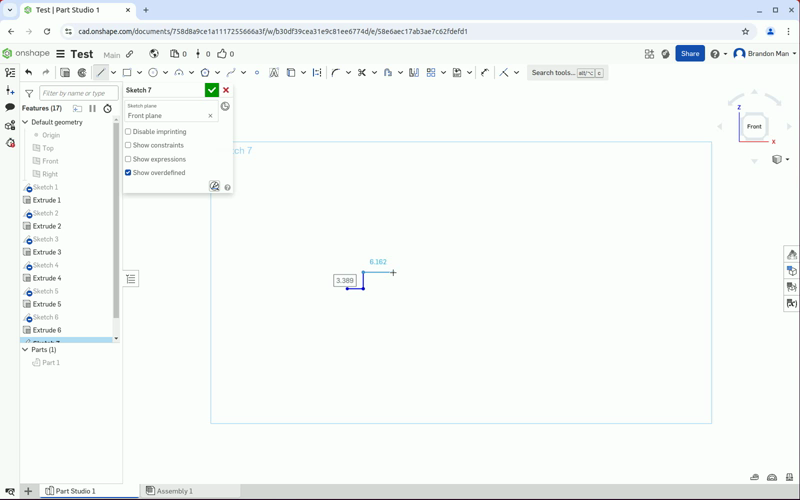
mouse_move(347, 272)
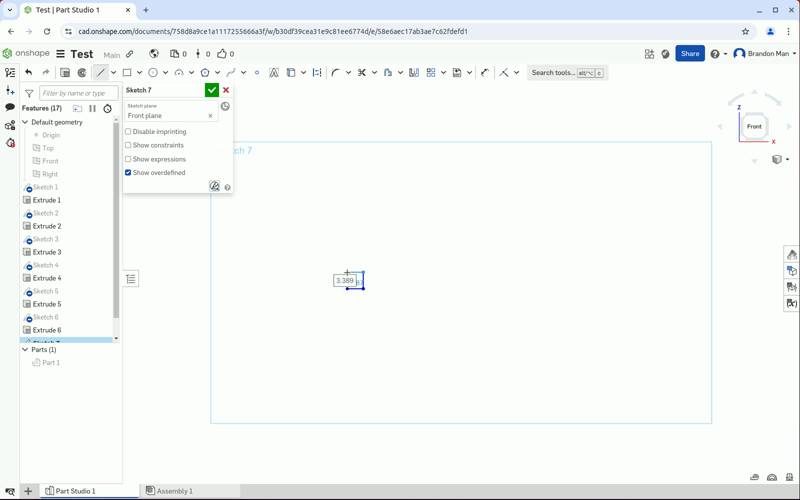
click(347, 272)
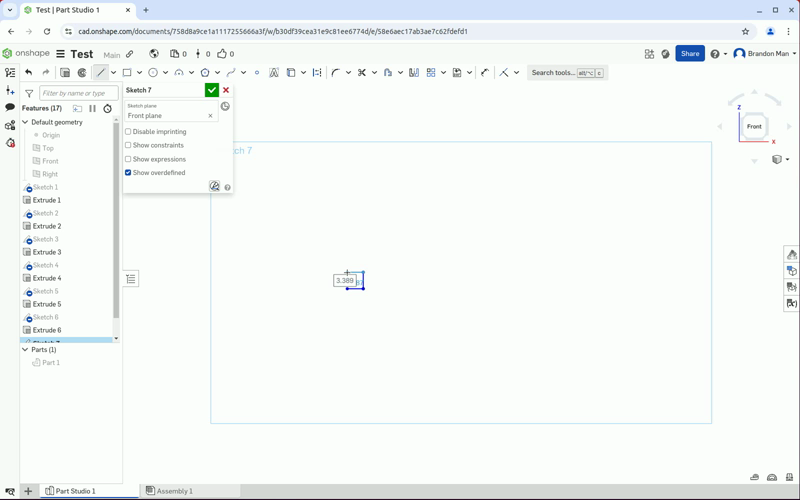
key_up(shift)
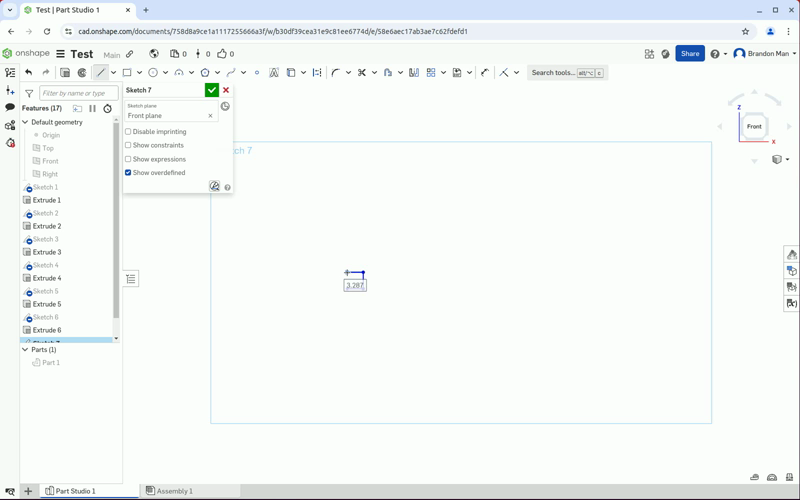
mouse_move(377, 272)
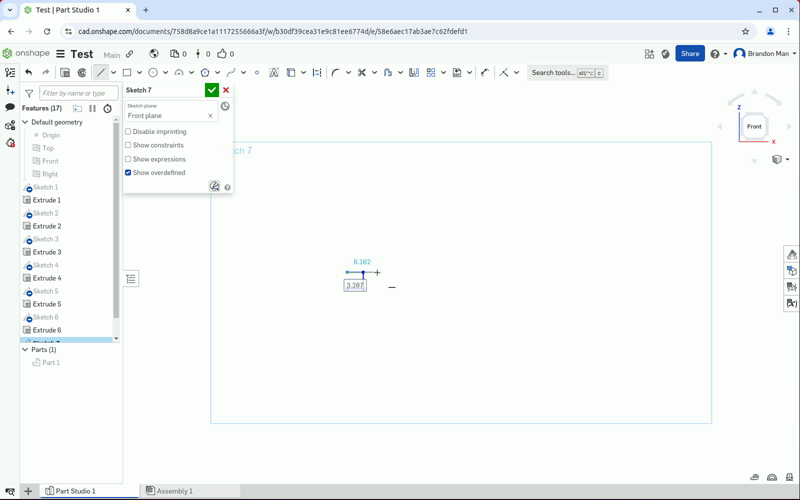
key_down(shift)
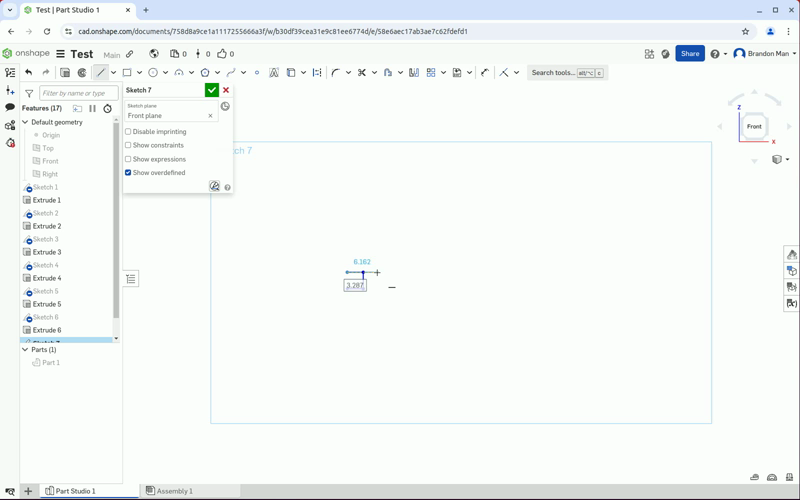
mouse_move(347, 288)
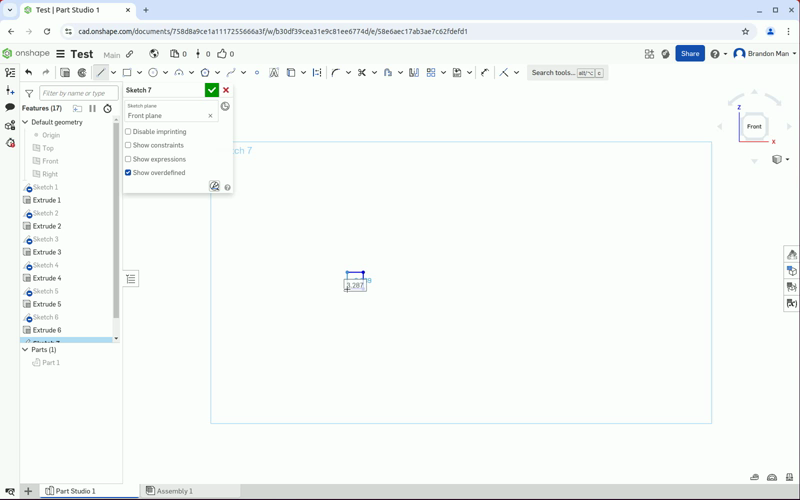
key_up(shift)
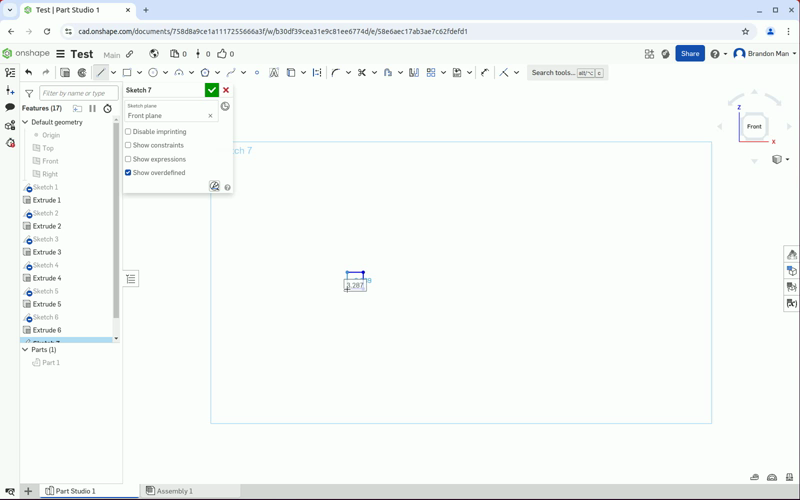
click(347, 288)
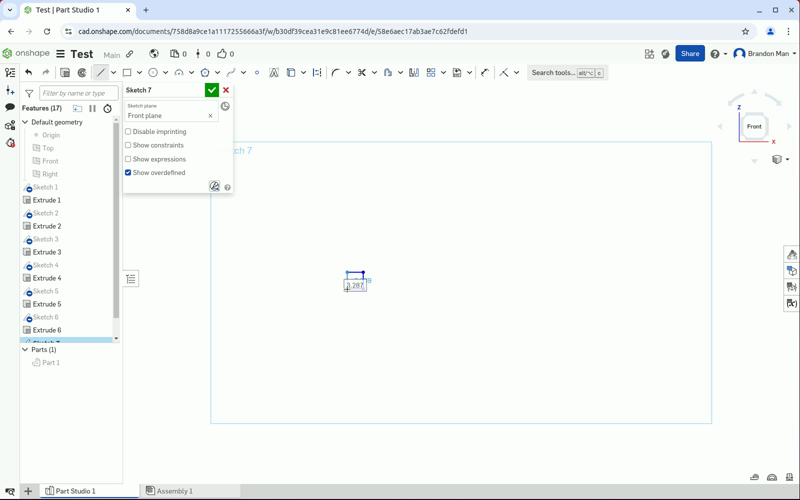
key(esc)
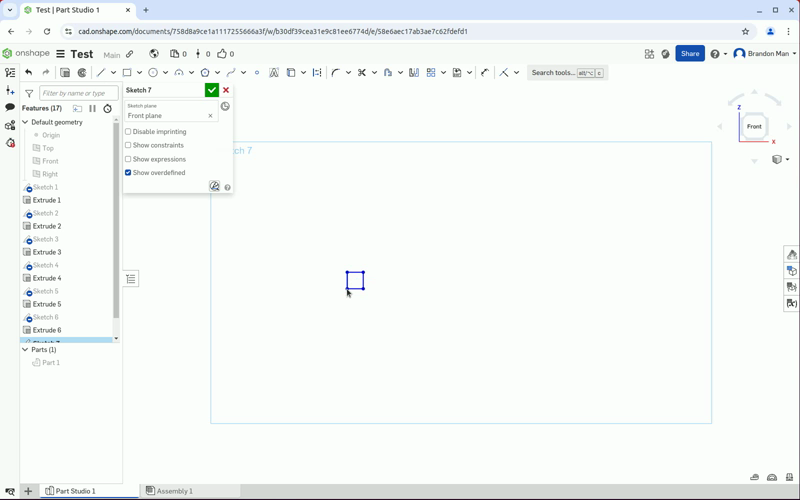
mouse_move(353, 281)
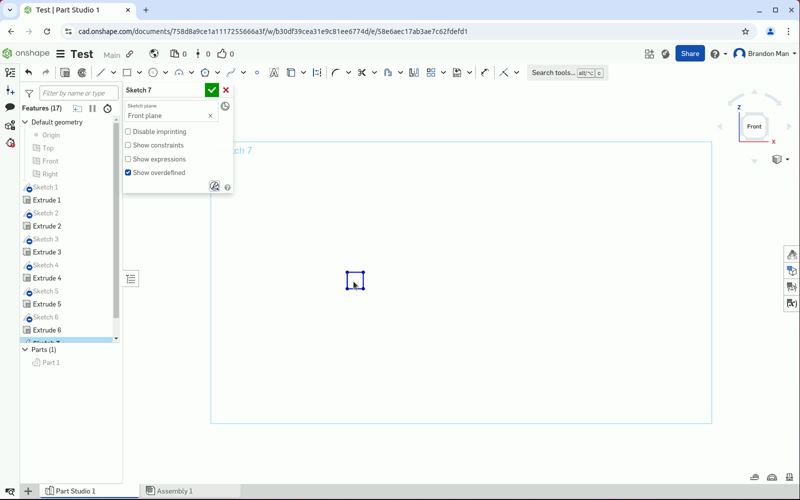
scroll(6)
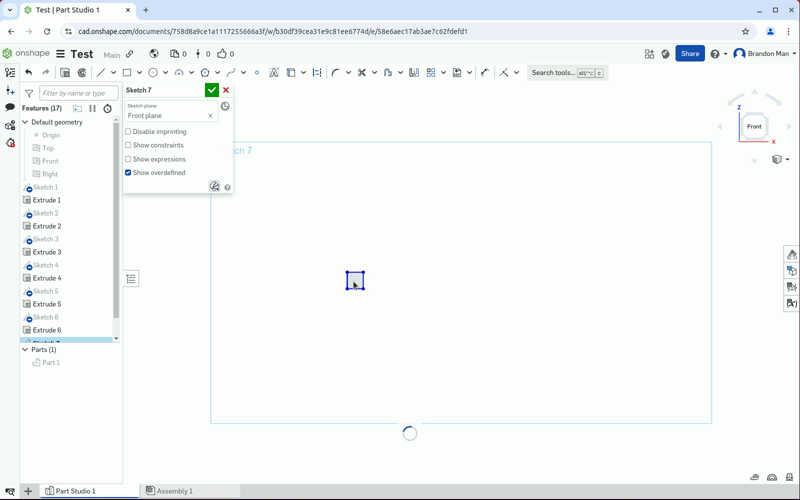
scroll(6)
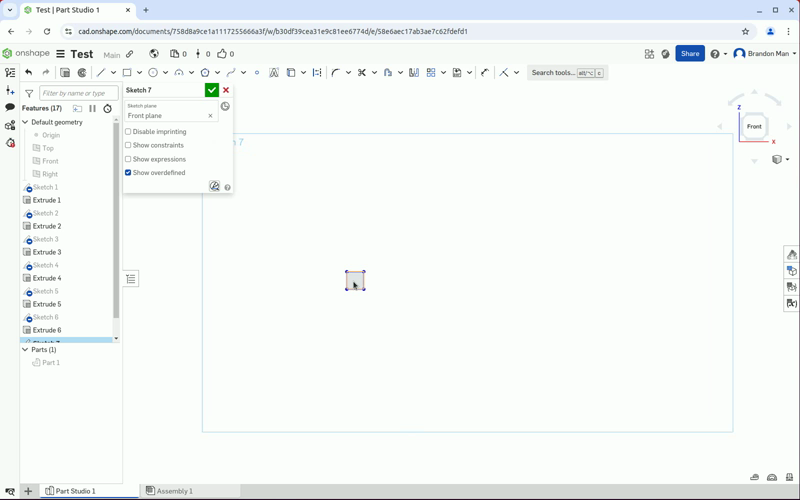
scroll(6)
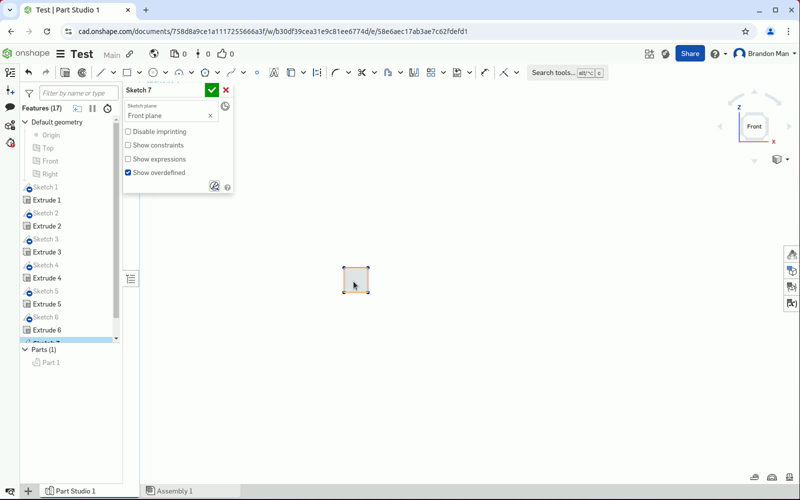
scroll(6)
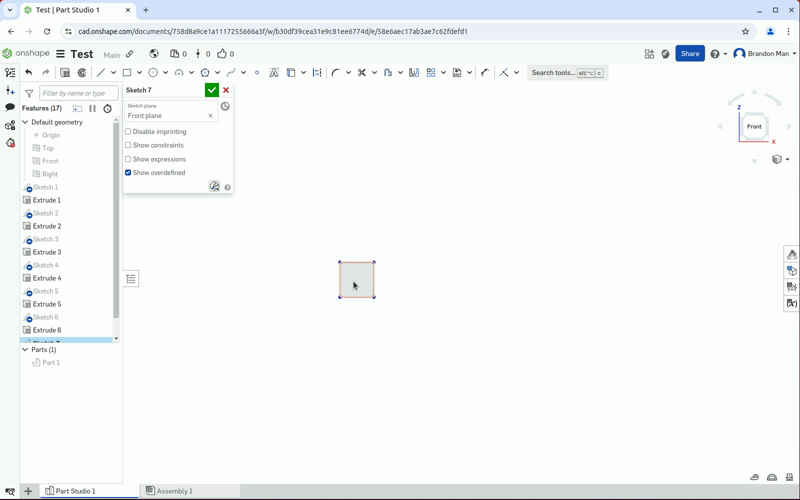
scroll(6)
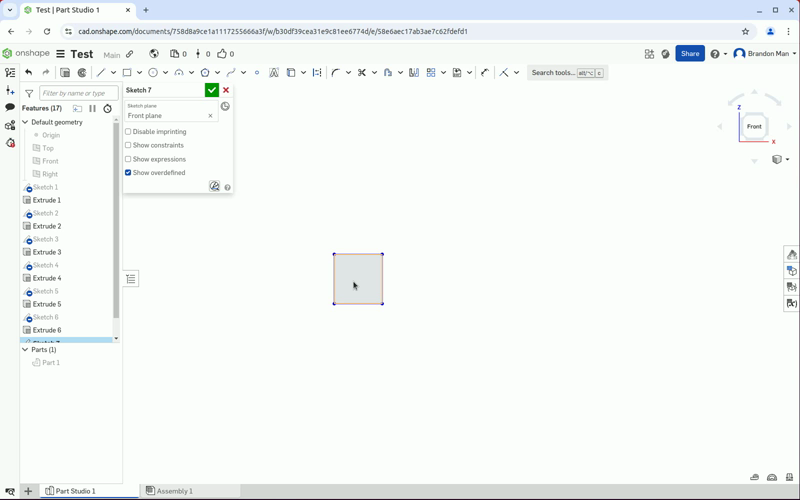
scroll(6)
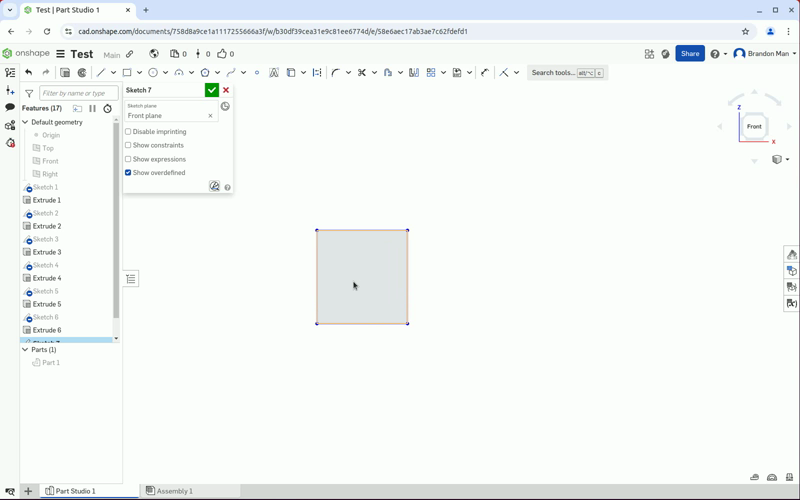
scroll(6)
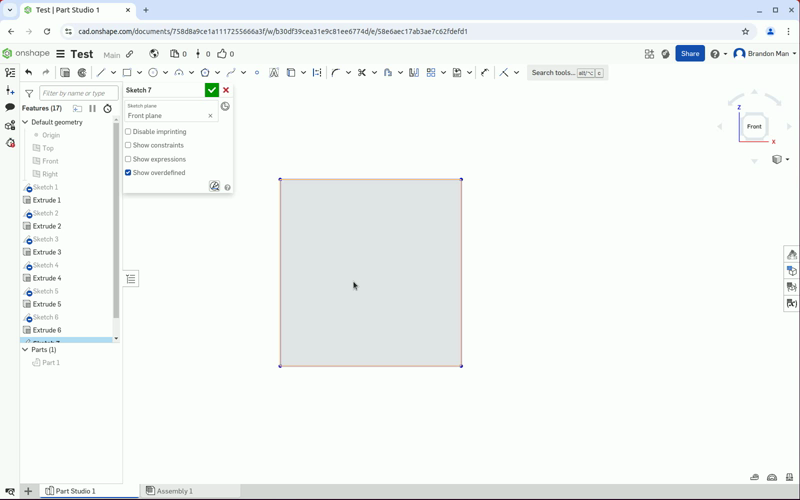
click(353, 281)
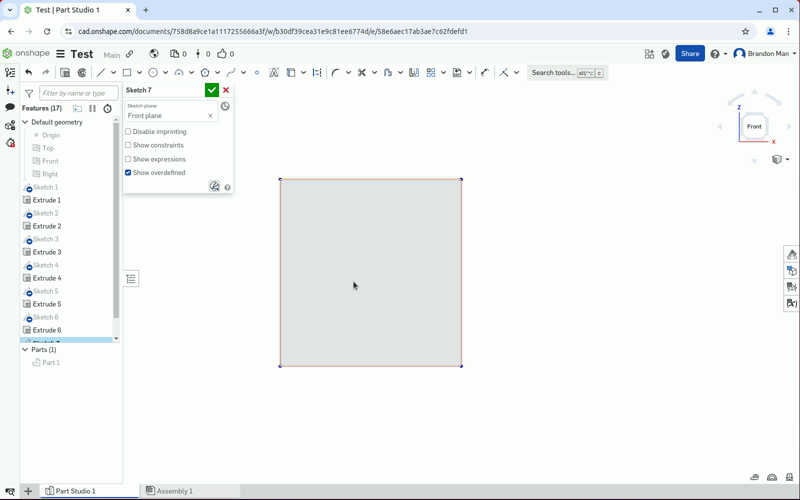
scroll(-6)
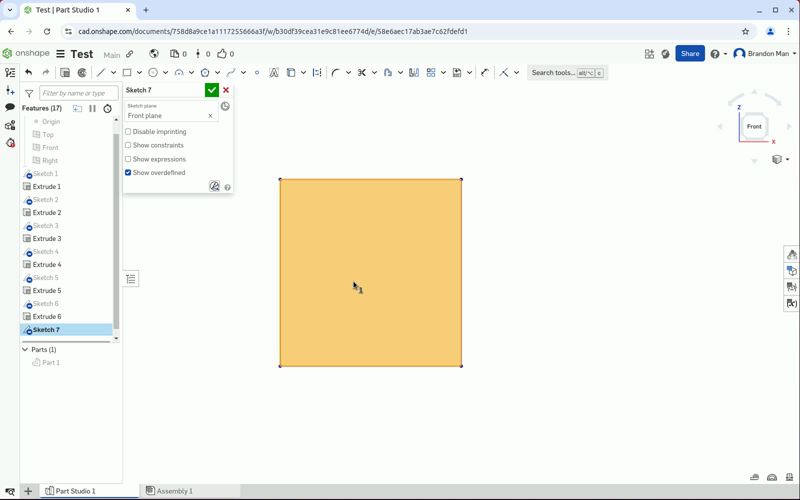
scroll(-6)
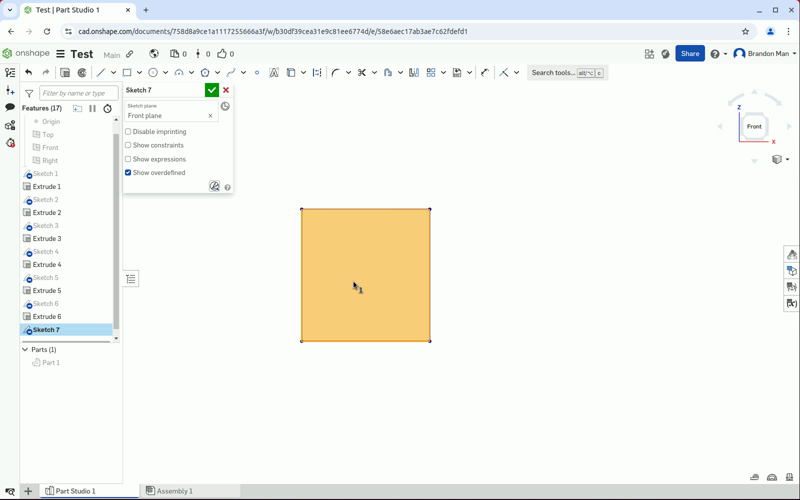
scroll(-6)
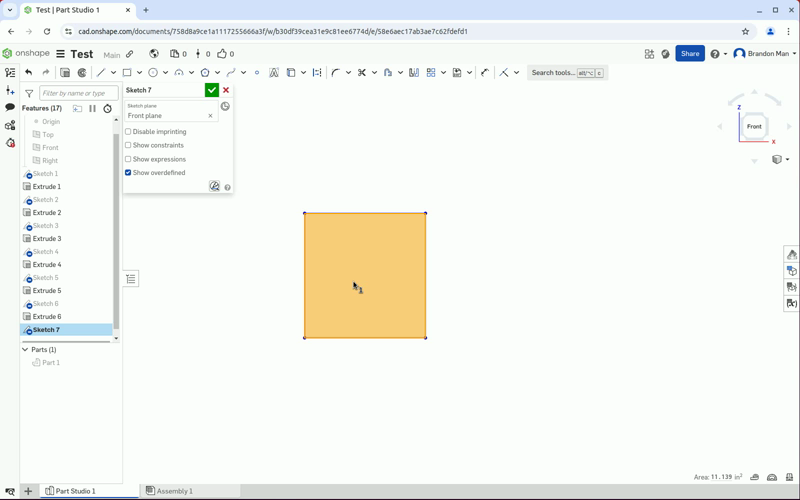
scroll(-6)
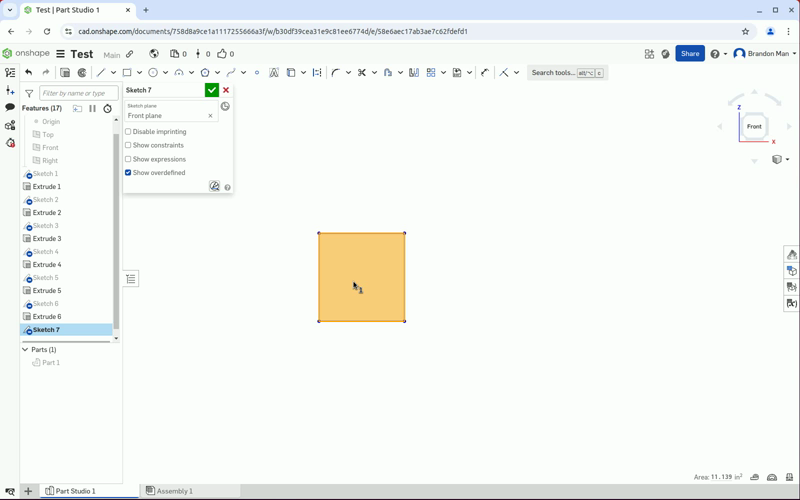
scroll(-6)
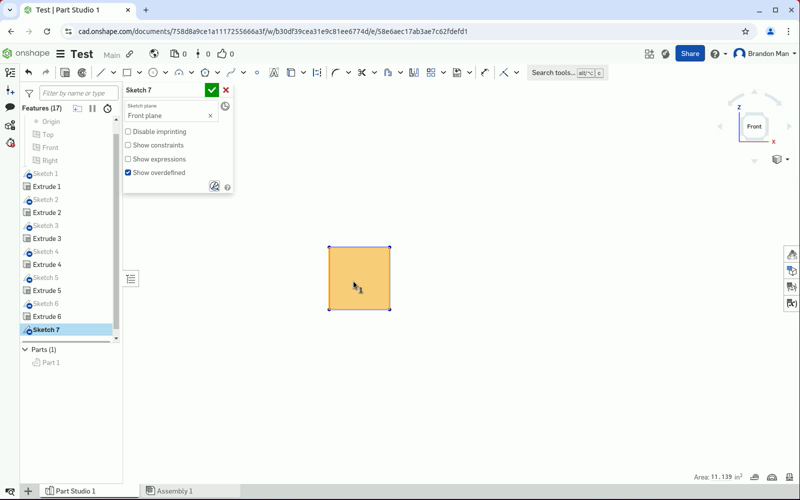
scroll(-6)
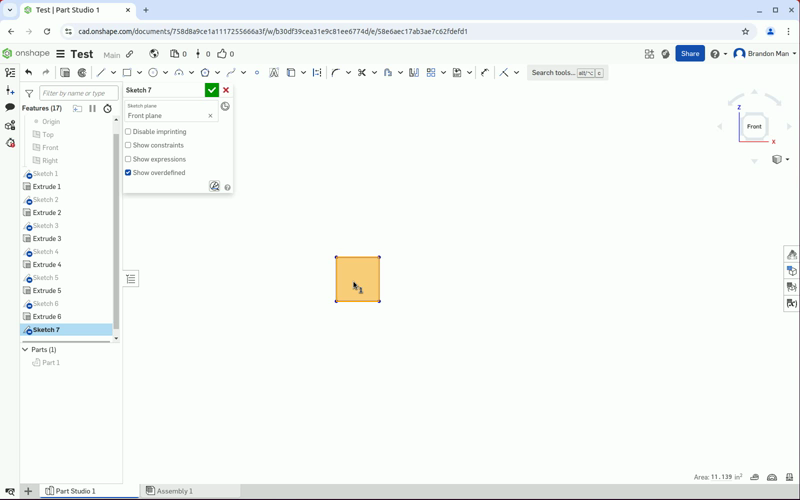
scroll(-6)
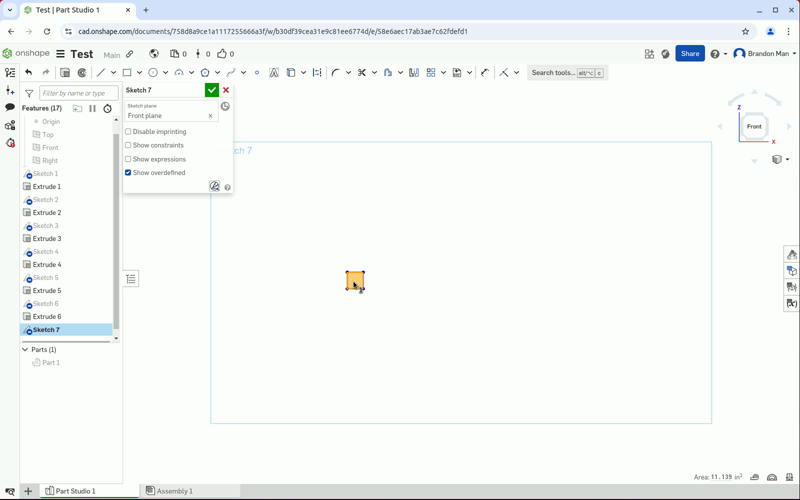
mouse_move(73, 352)
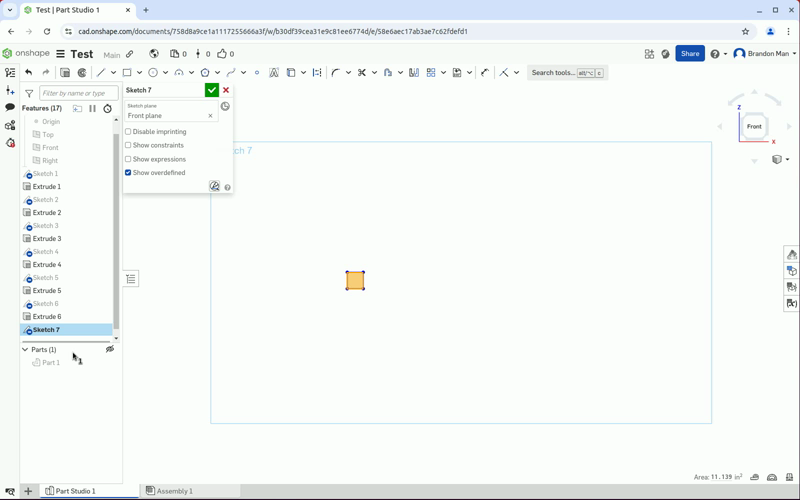
key(shift+y)
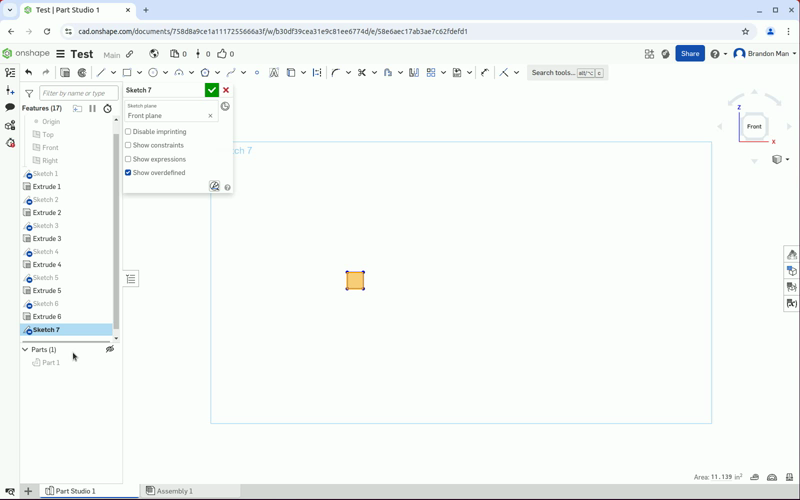
key(shift+e)
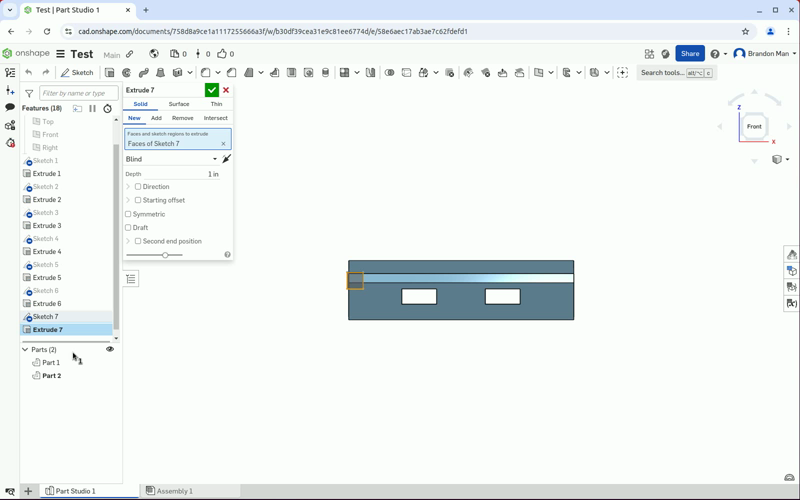
mouse_move(143, 106)
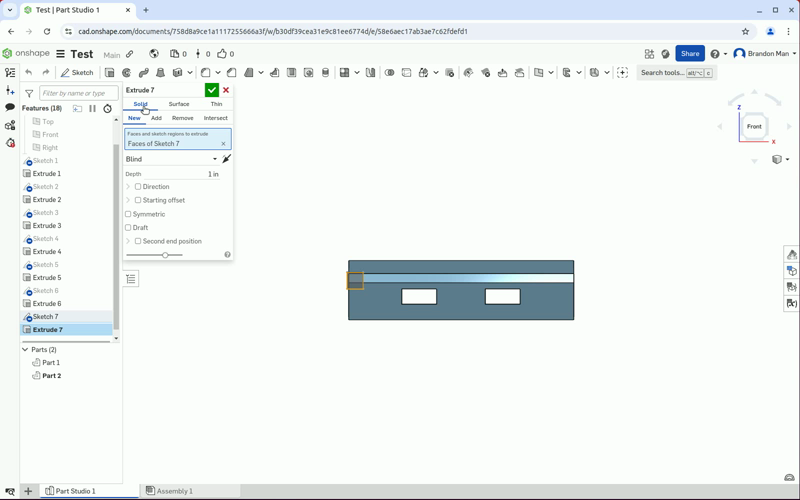
click(143, 106)
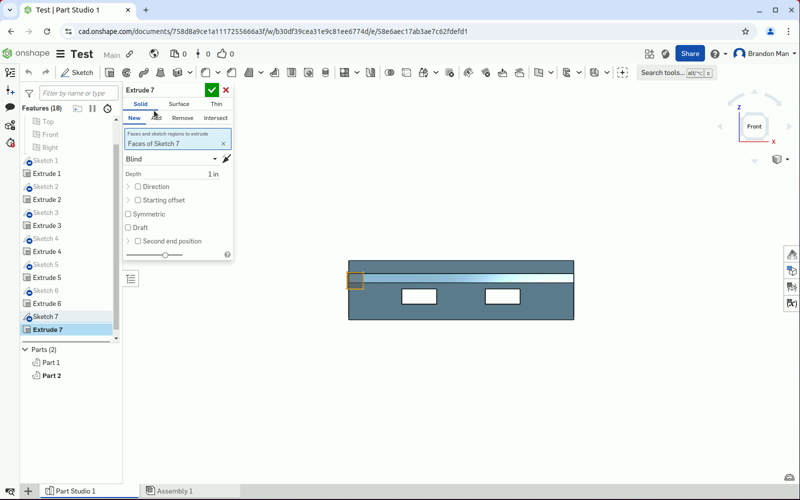
mouse_move(186, 120)
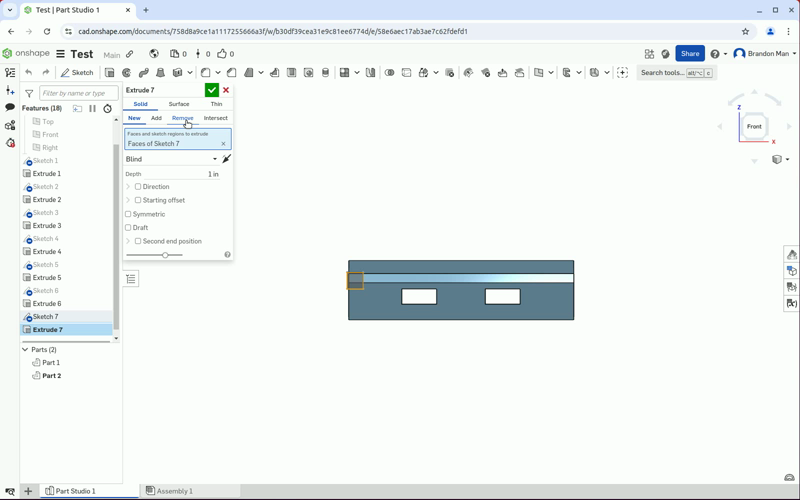
click(186, 120)
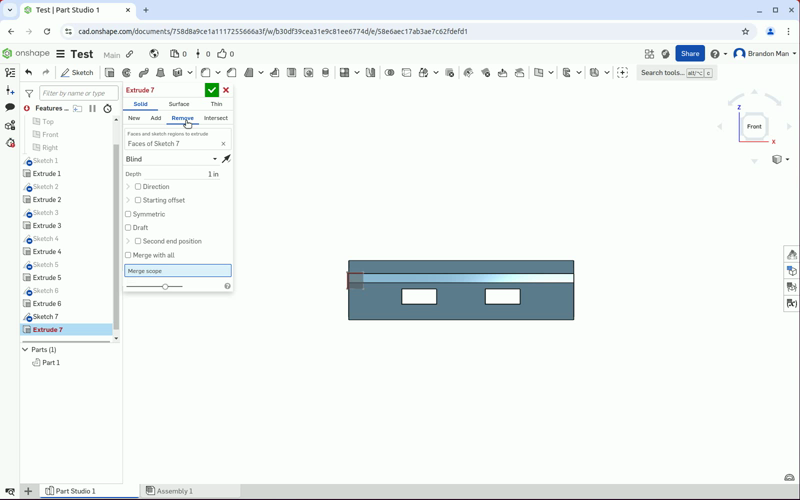
key(tab, 4)
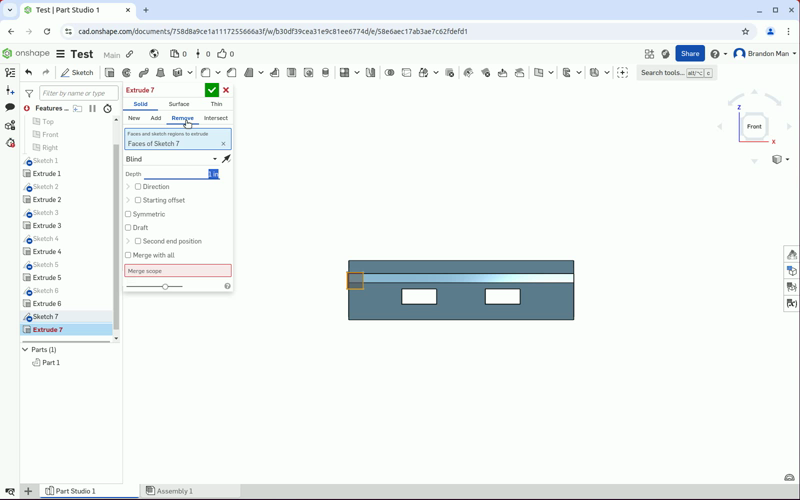
text(19.738)
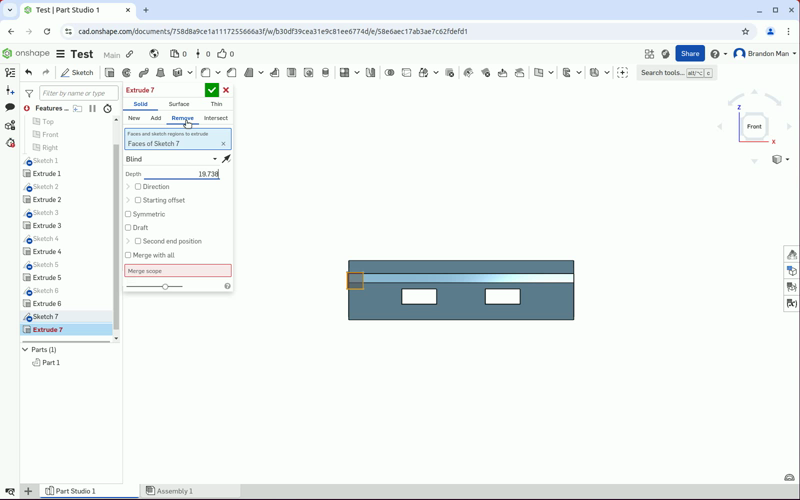
key(tab, 3)
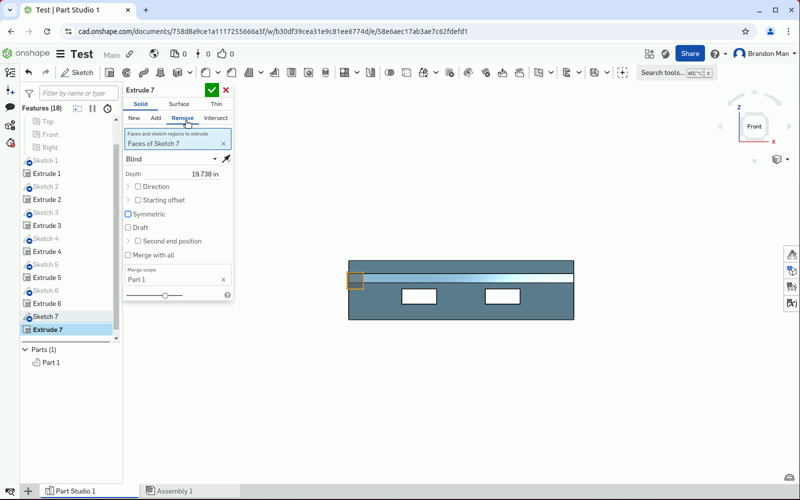
key(space)
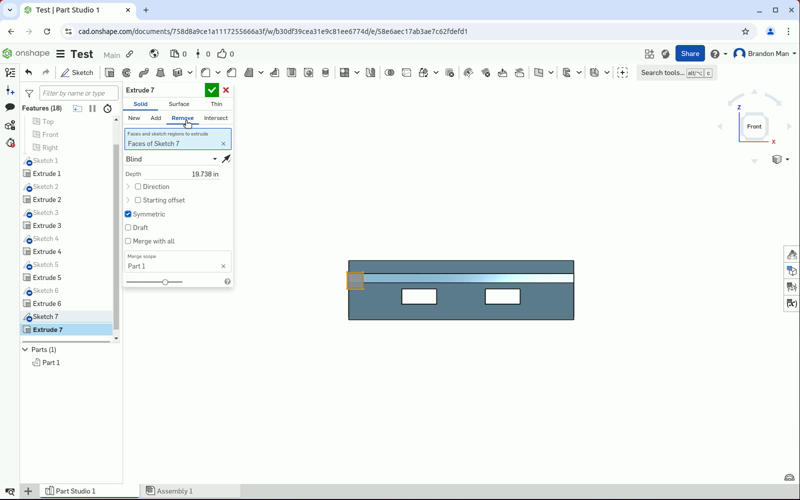
key(tab, 2)
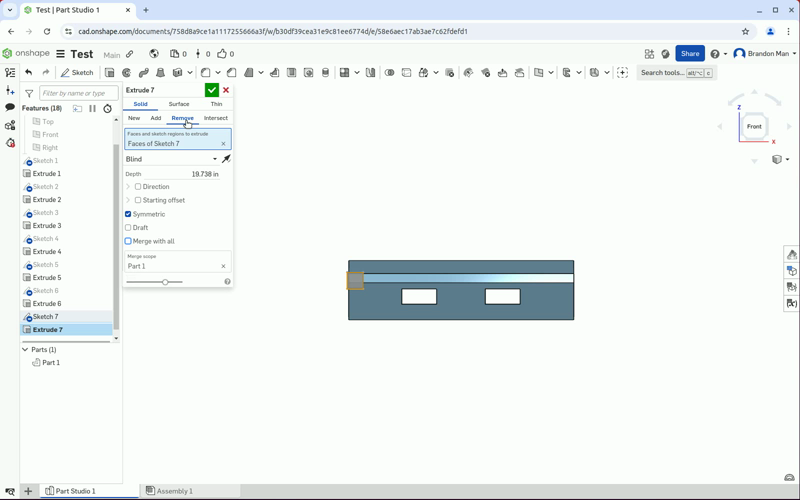
key(space)
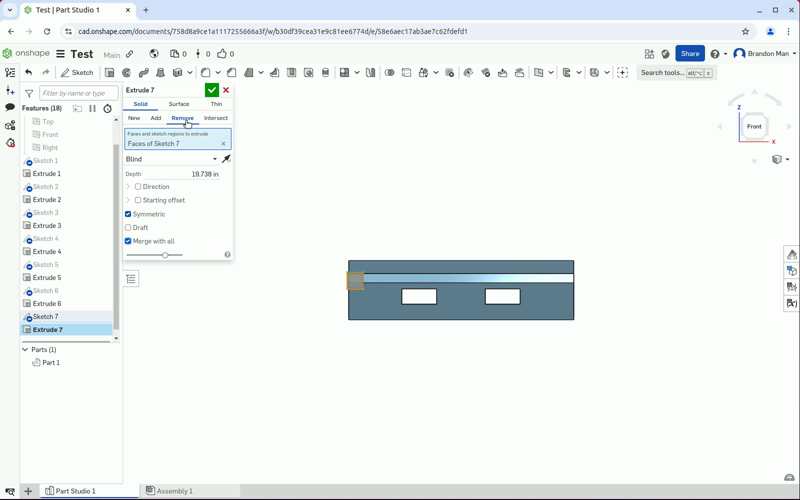
key(enter)
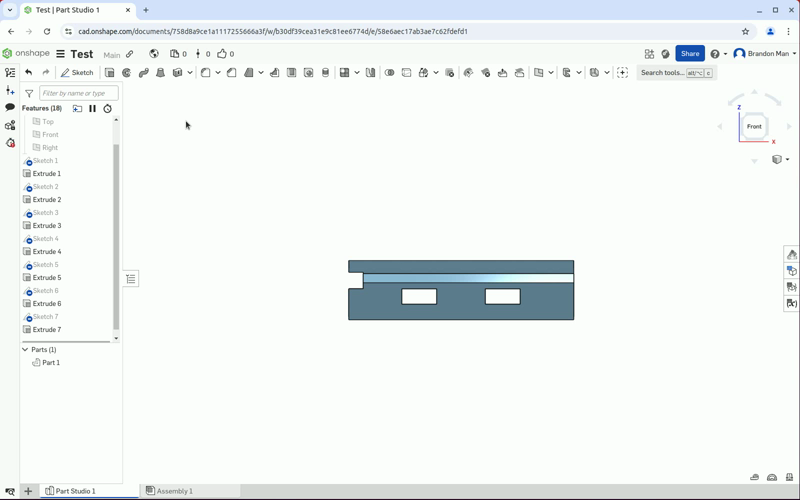
key(shift+h)
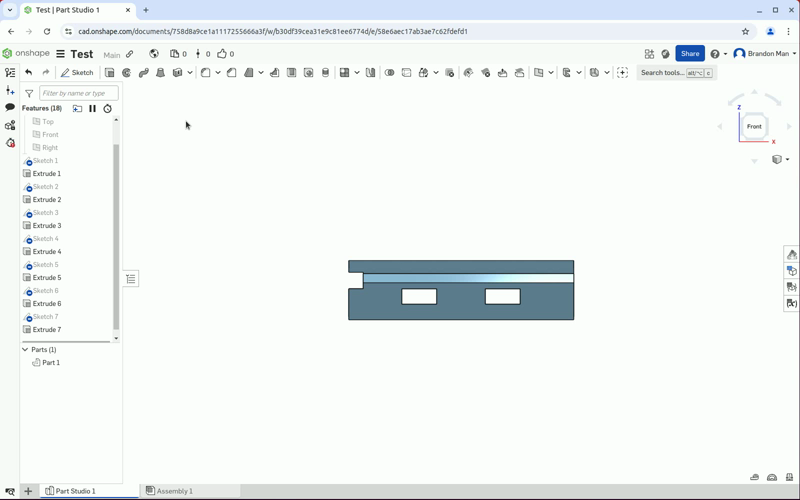
key(shift+h)
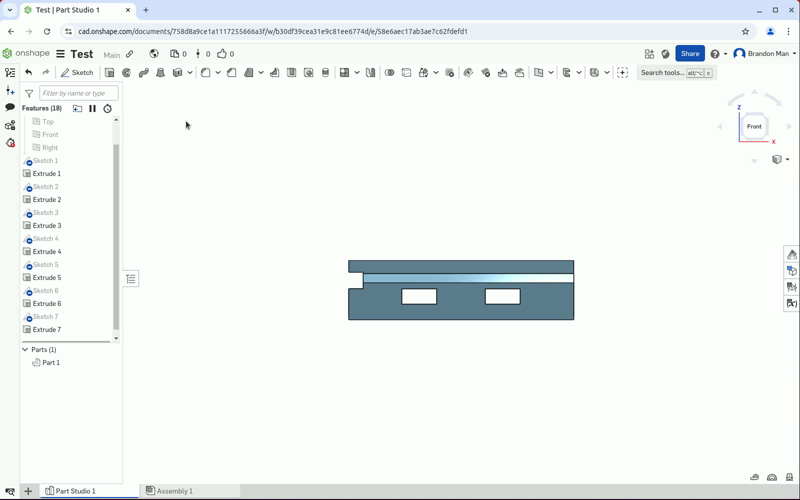
mouse_move(69, 163)
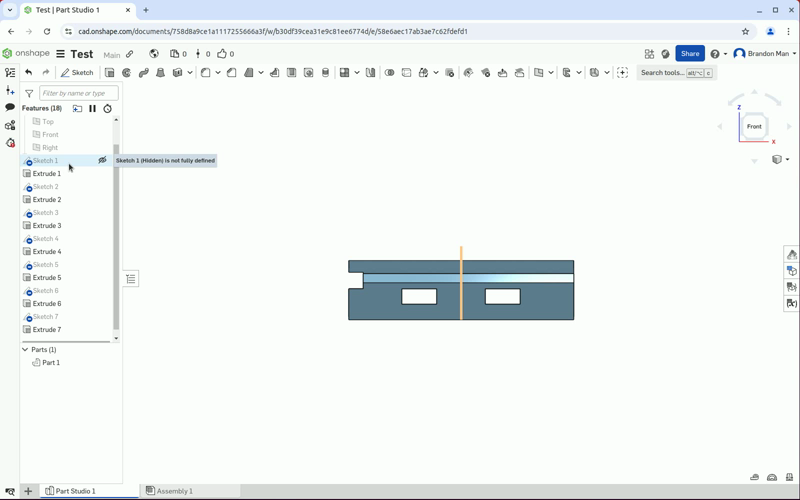
click(69, 163)
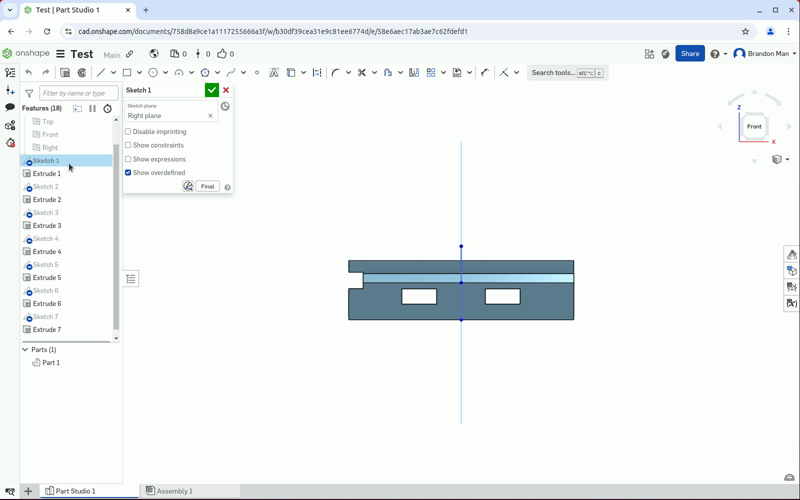
mouse_move(229, 92)
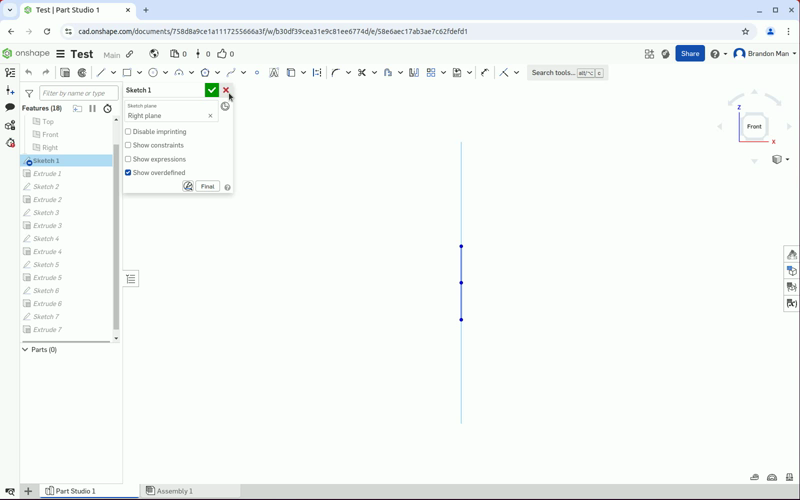
click(229, 92)
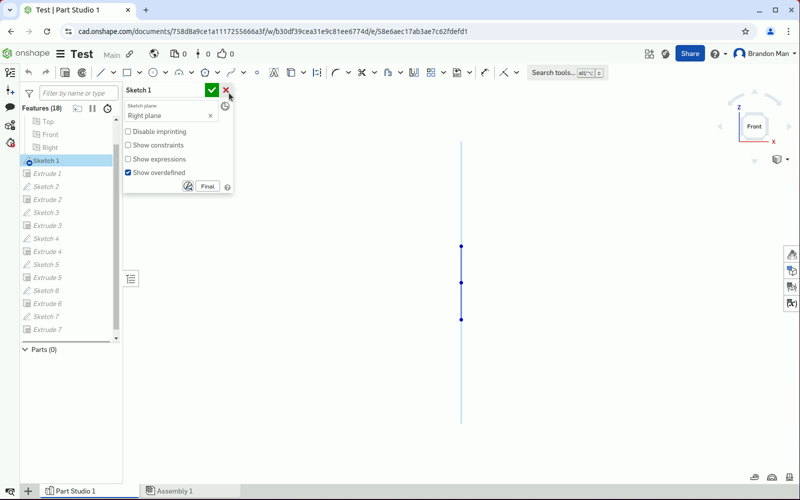
key(shift+s)
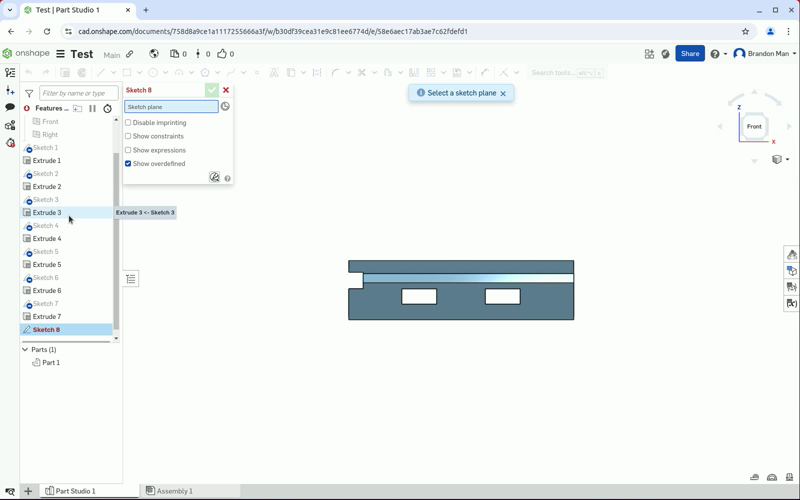
scroll(3)
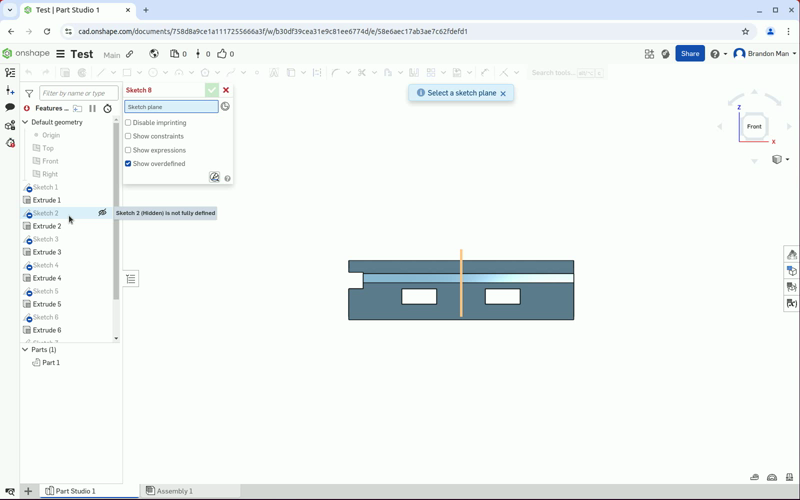
mouse_move(69, 163)
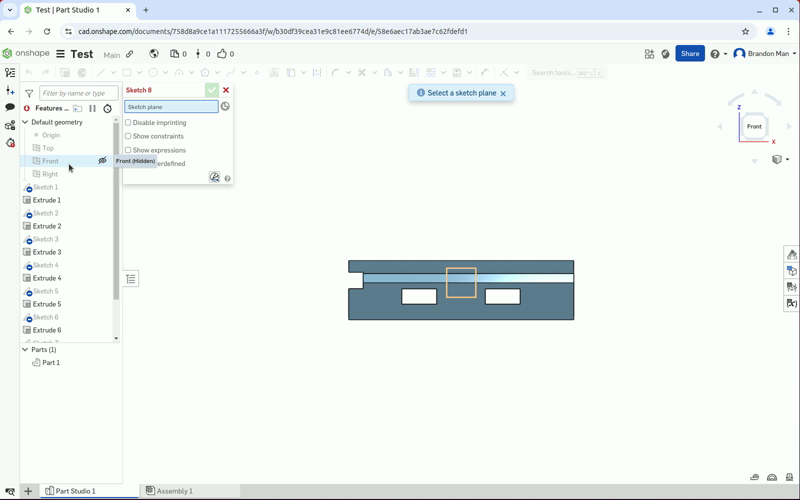
click(69, 163)
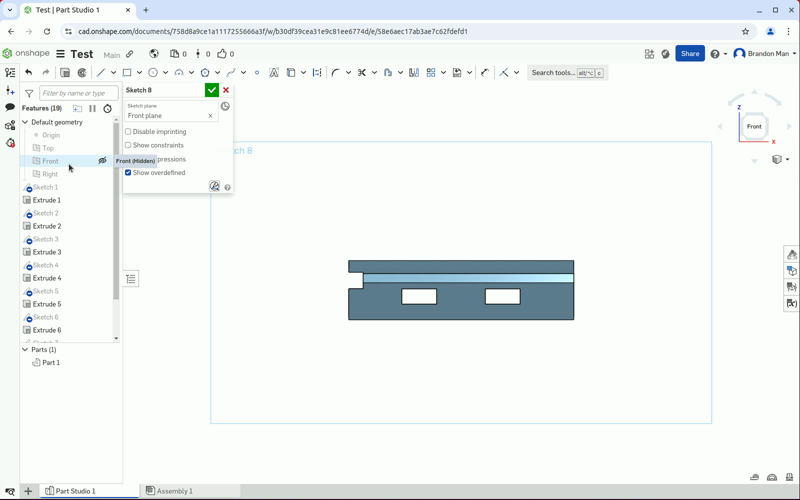
mouse_move(73, 352)
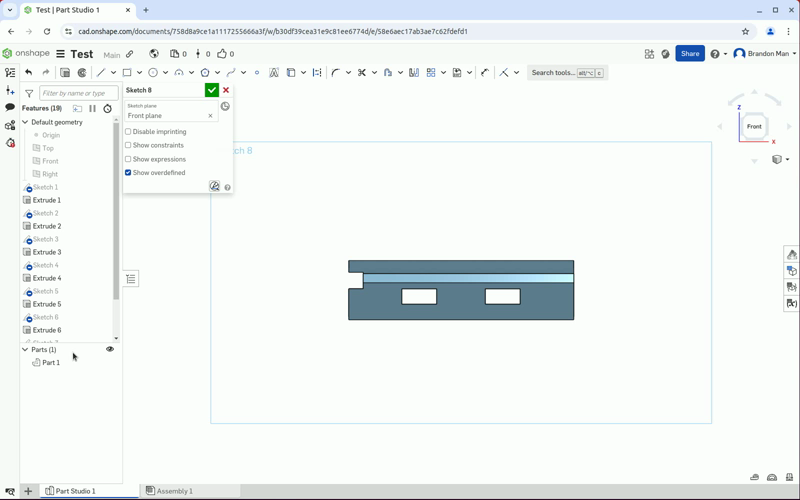
key(y)
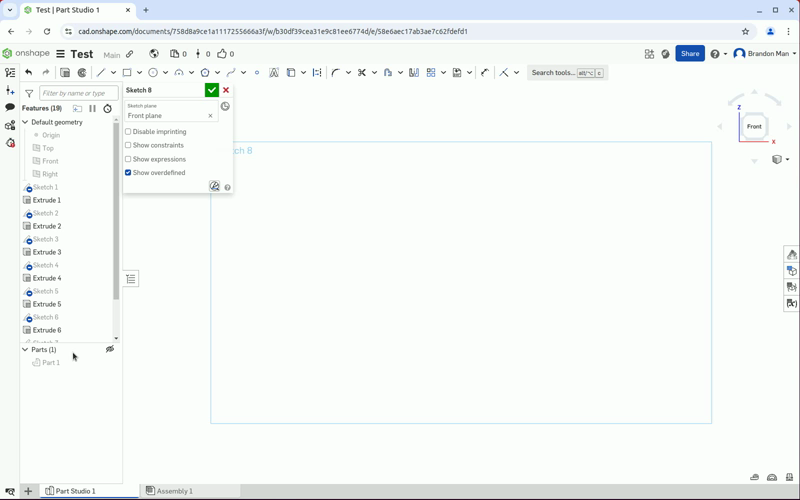
key(l)
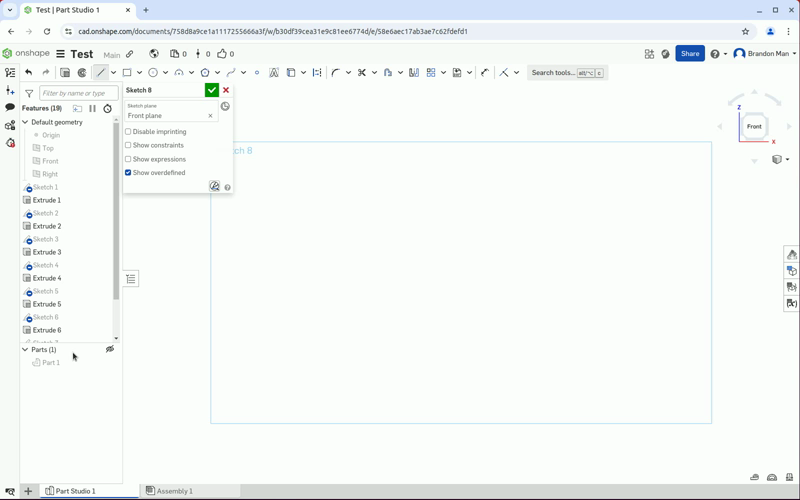
key_down(shift)
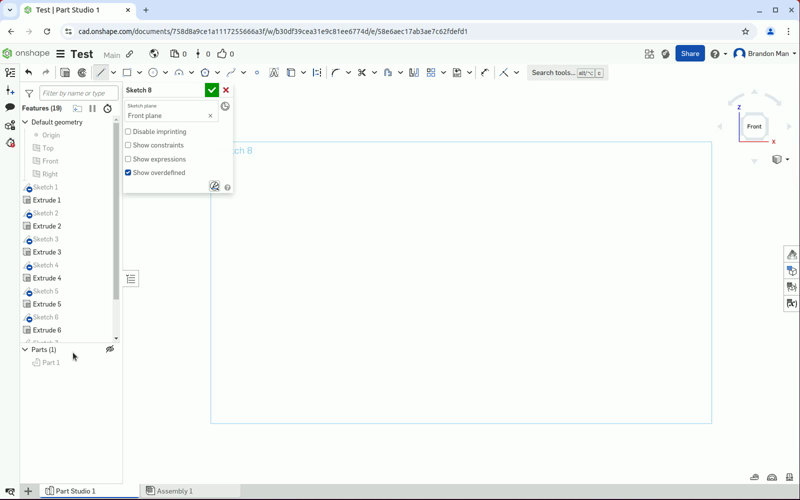
mouse_move(559, 288)
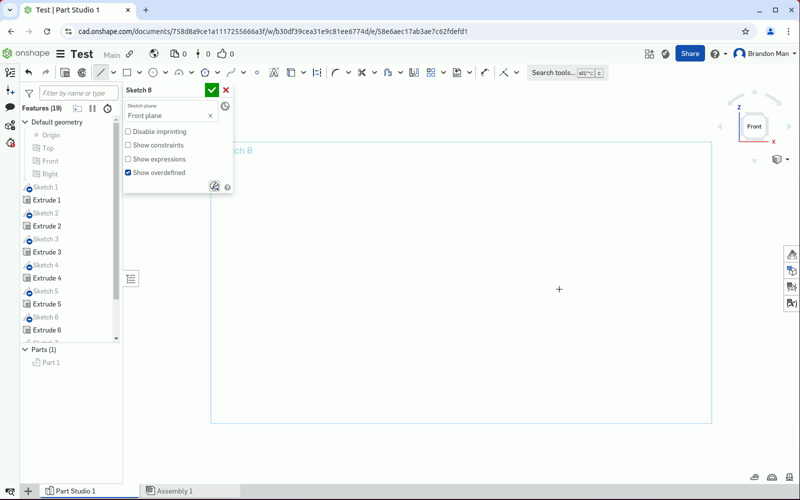
click(559, 288)
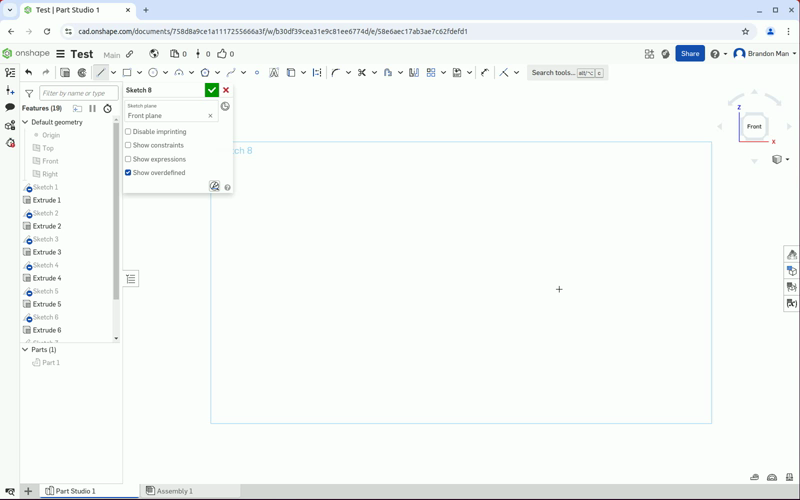
key_up(shift)
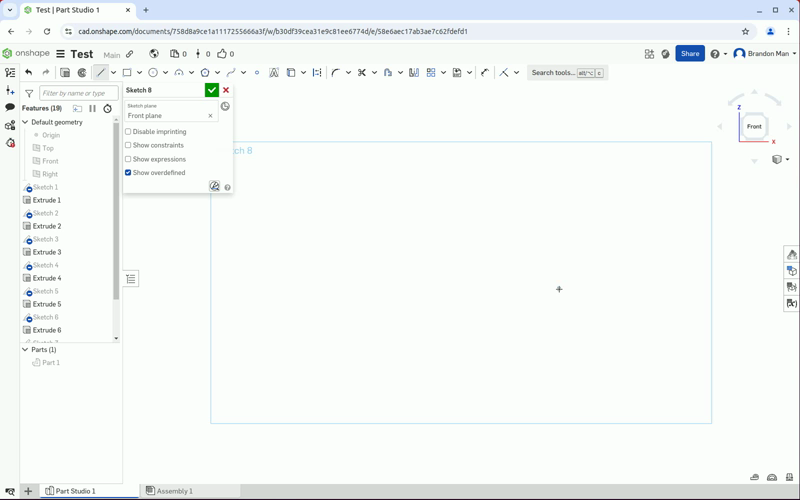
key_down(shift)
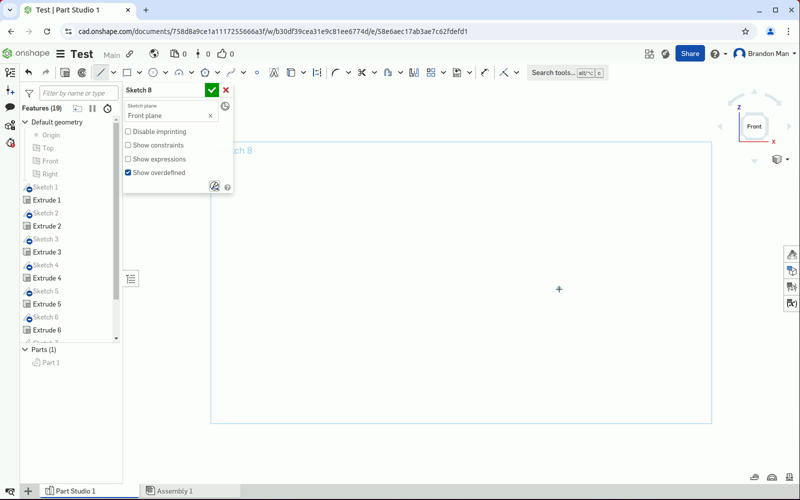
mouse_move(589, 288)
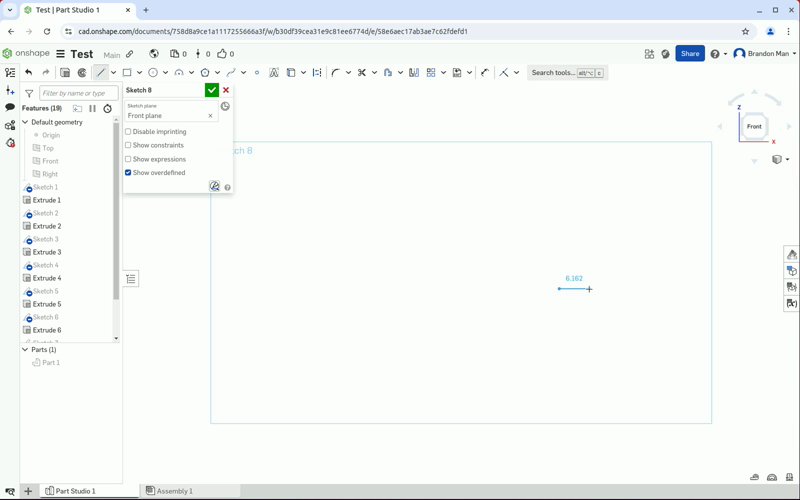
mouse_move(575, 288)
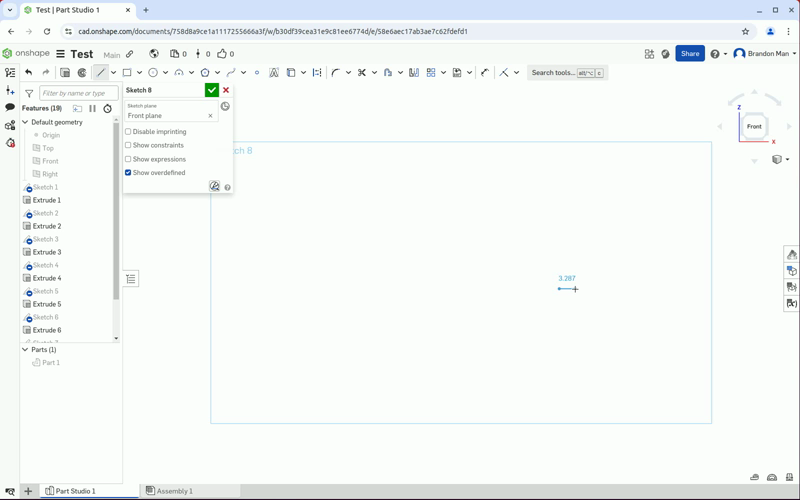
click(575, 288)
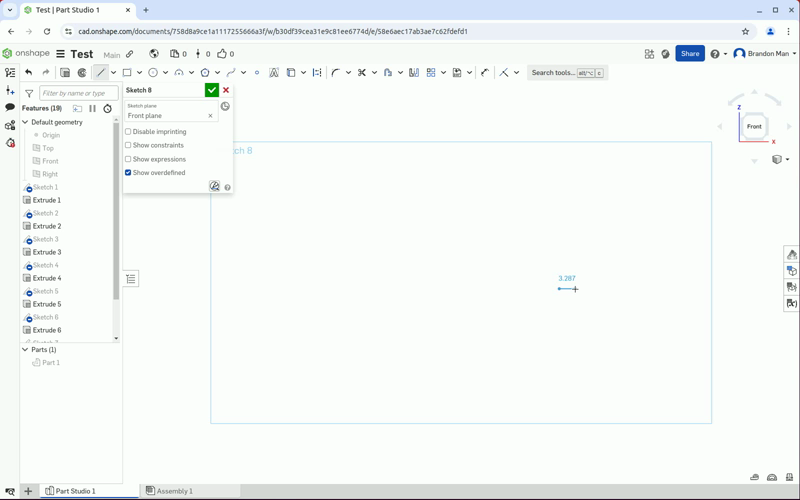
key_up(shift)
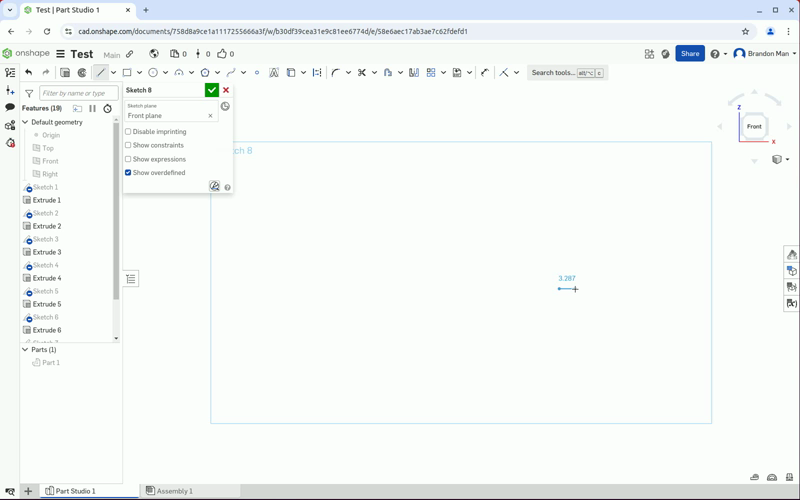
key_down(shift)
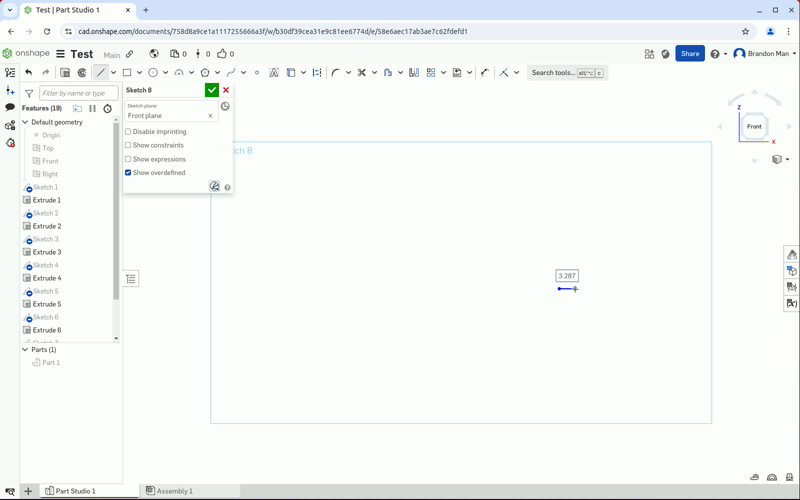
mouse_move(589, 288)
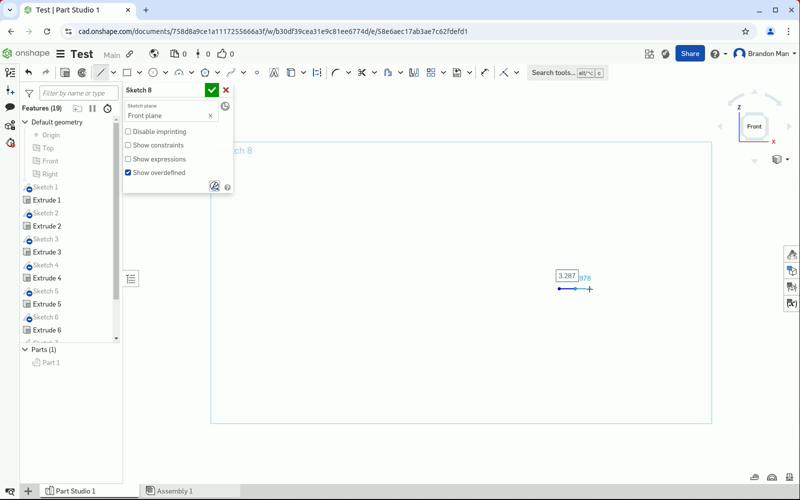
mouse_move(575, 272)
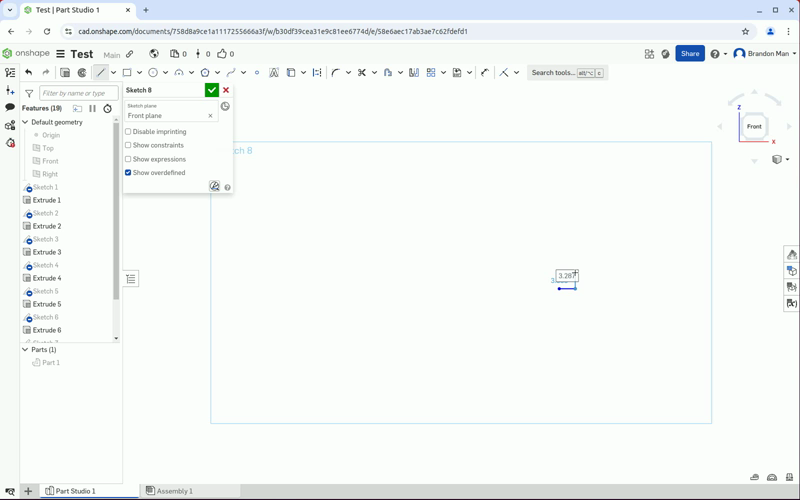
click(575, 272)
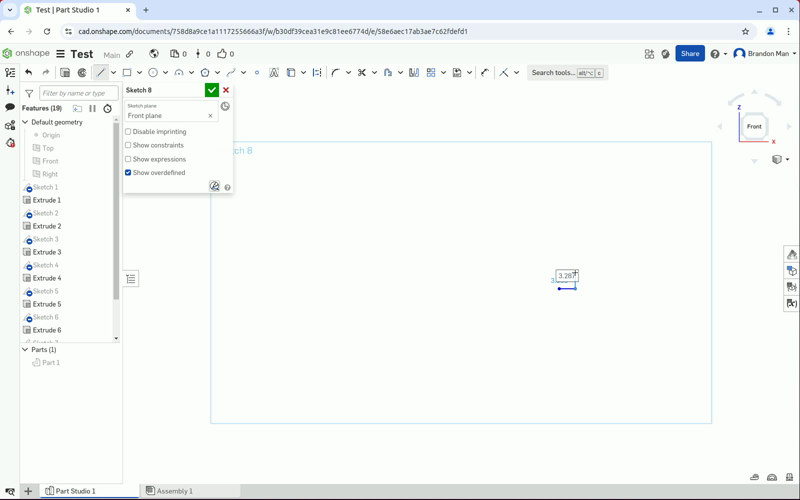
key_up(shift)
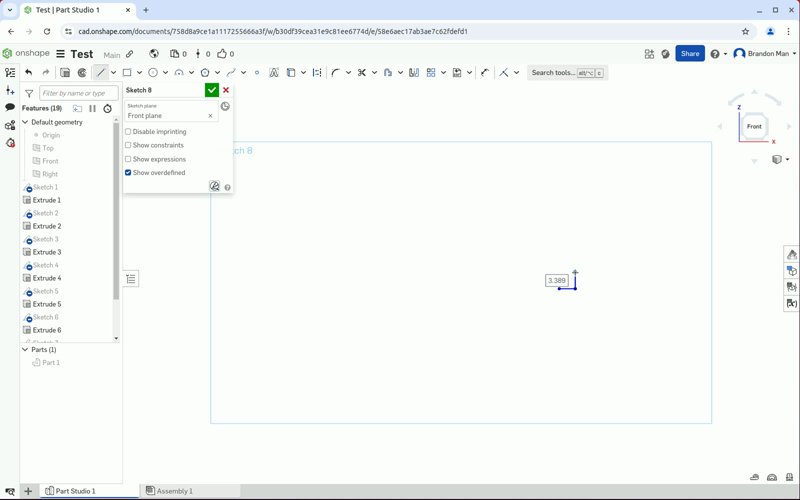
key_down(shift)
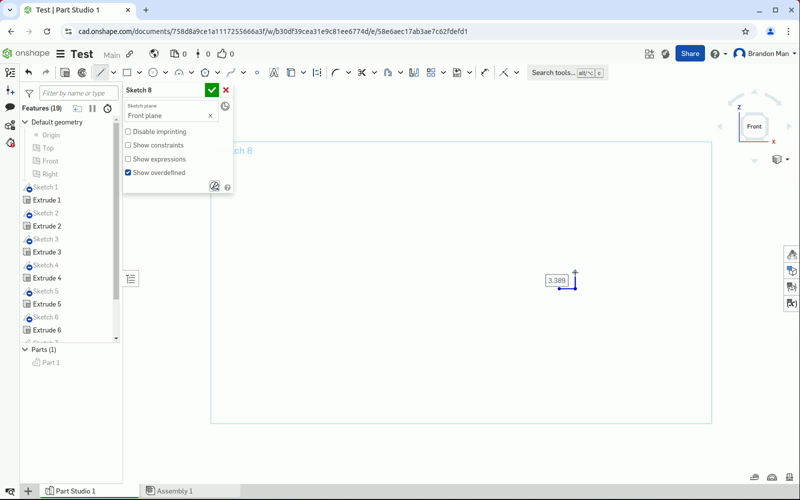
mouse_move(589, 272)
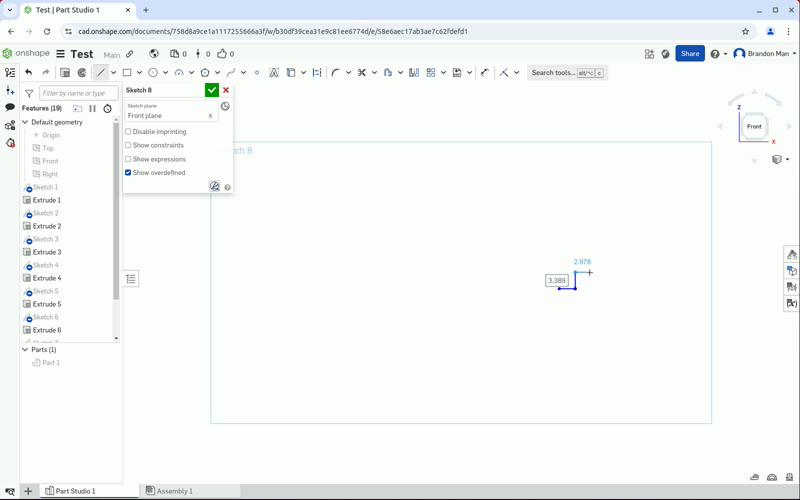
mouse_move(559, 272)
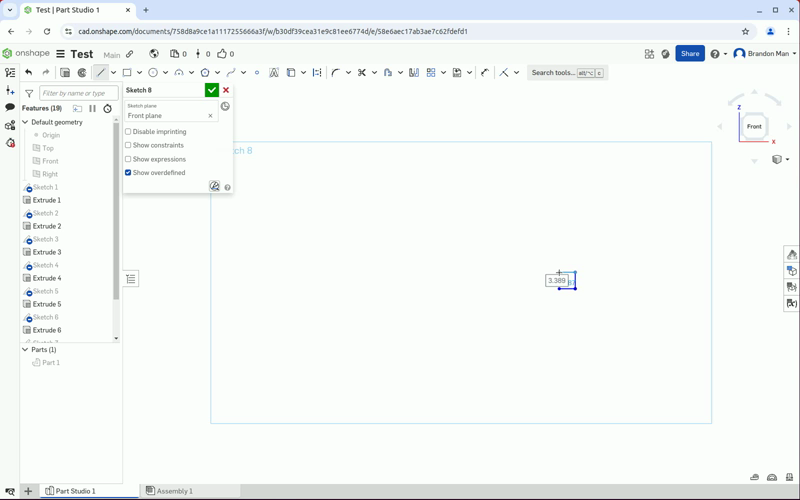
click(559, 272)
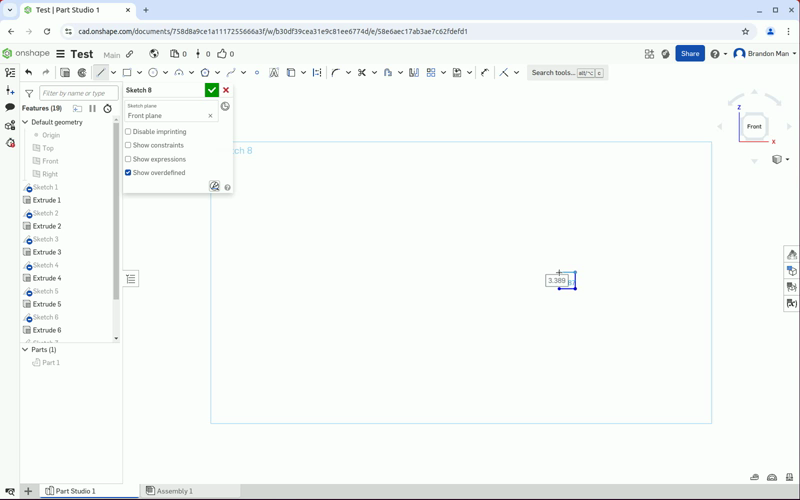
key_up(shift)
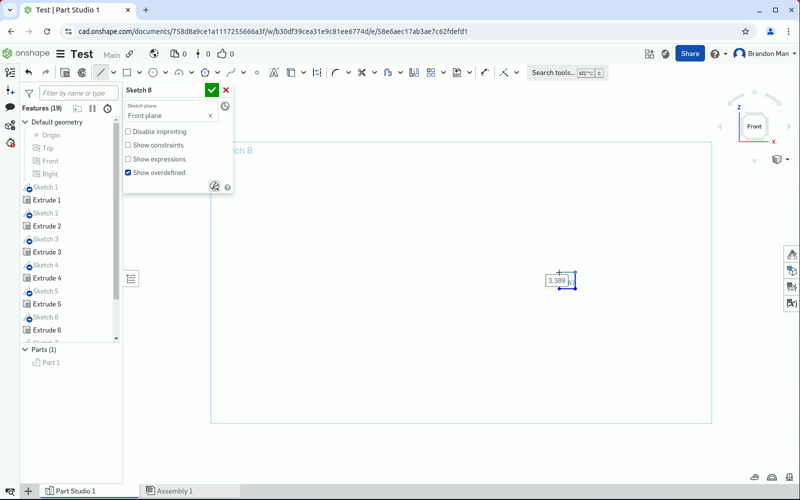
mouse_move(589, 272)
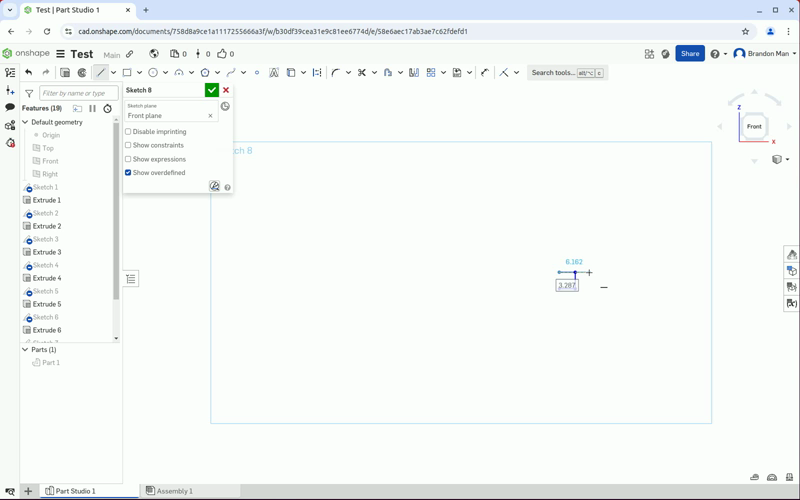
key_down(shift)
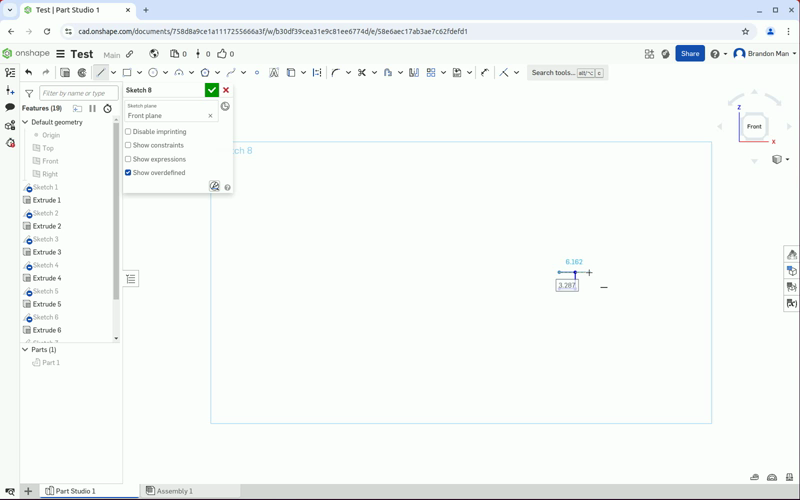
mouse_move(559, 288)
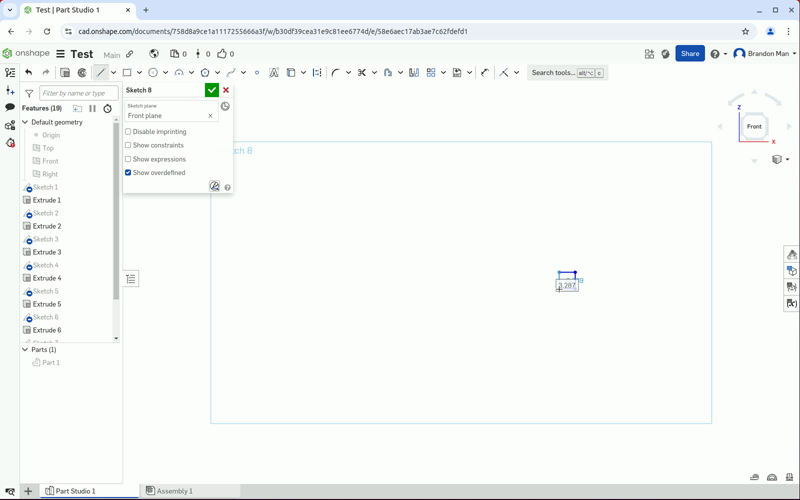
key_up(shift)
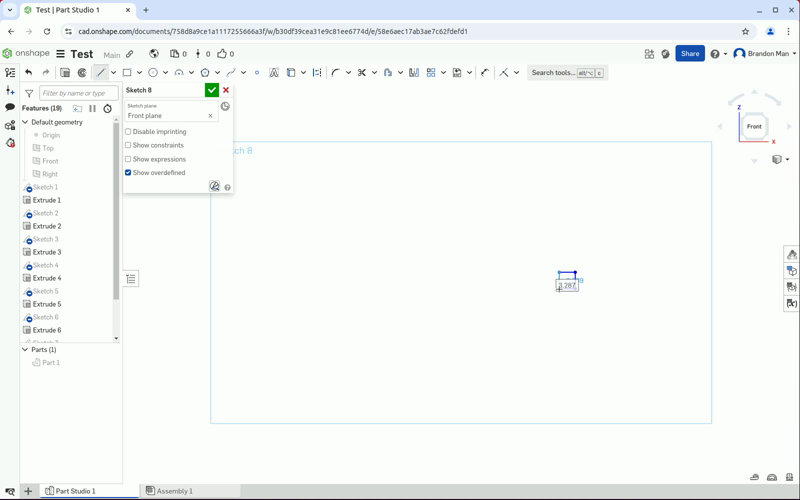
click(559, 288)
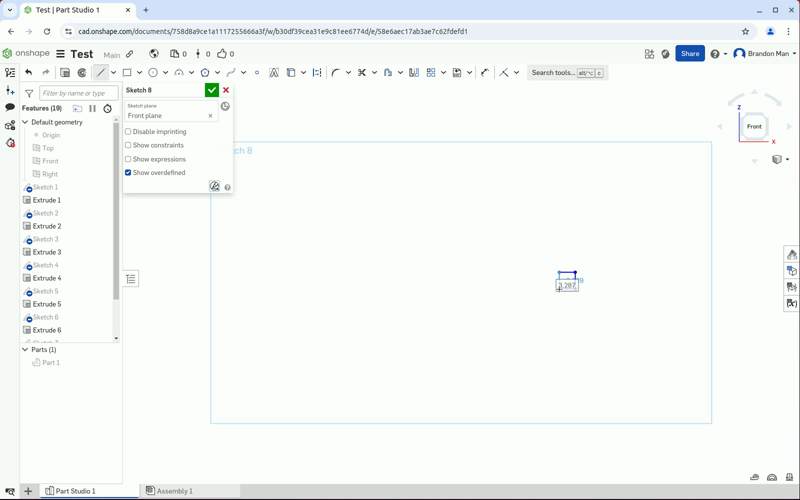
key(esc)
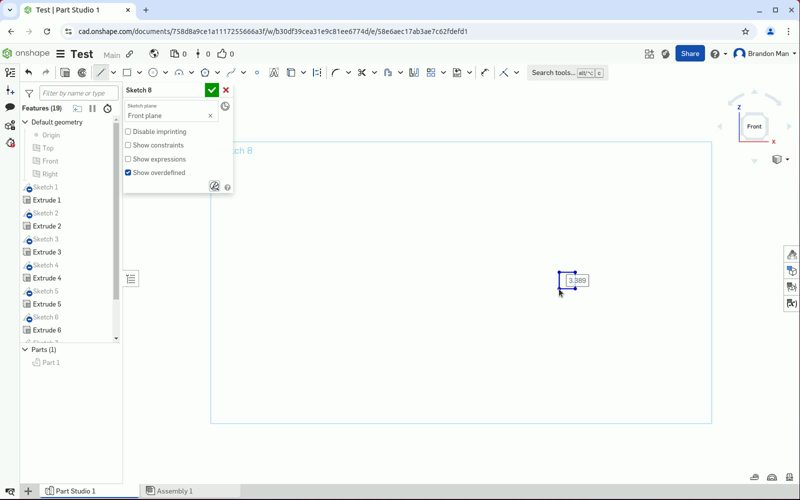
mouse_move(571, 276)
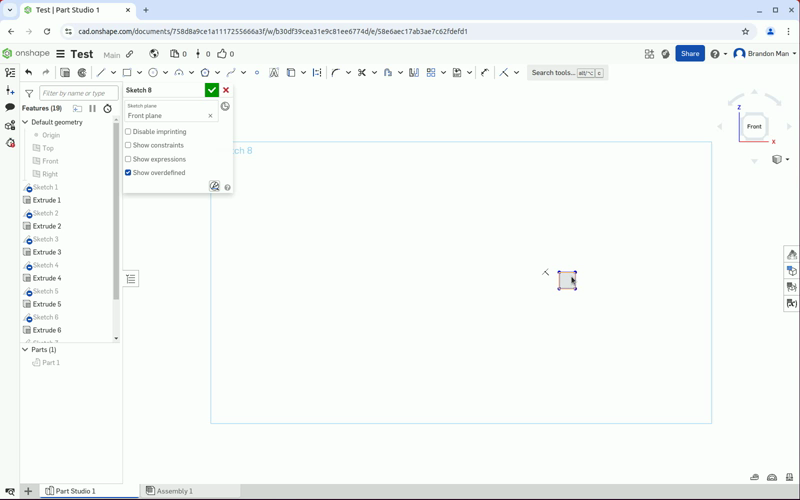
scroll(6)
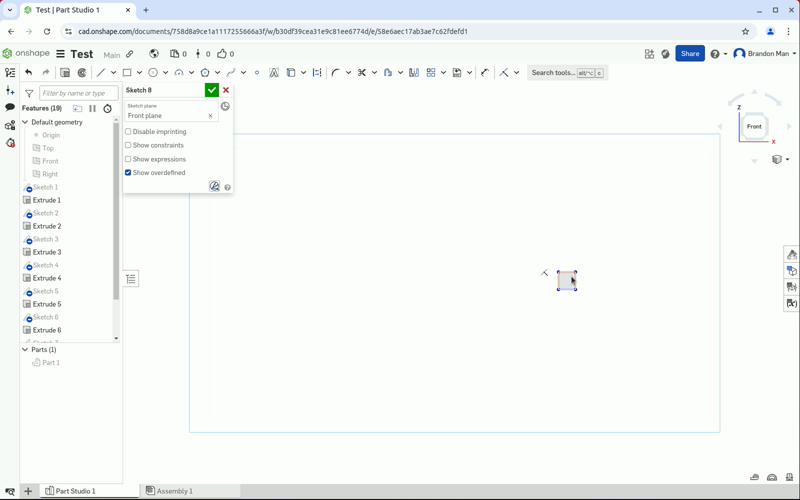
scroll(6)
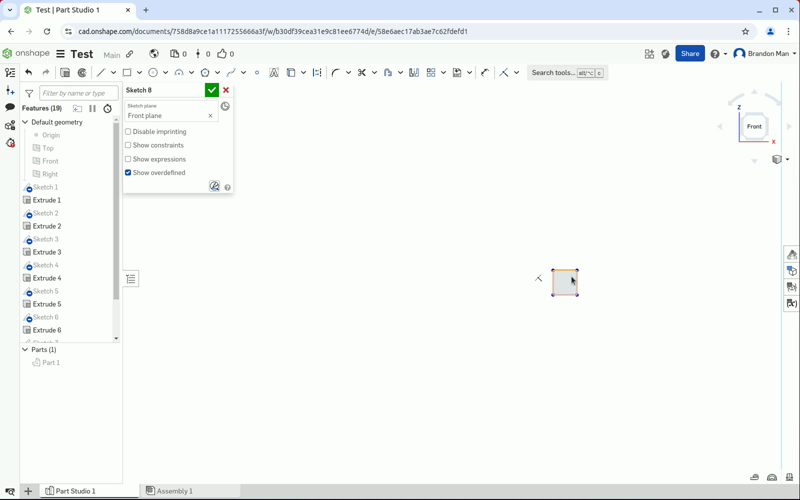
scroll(6)
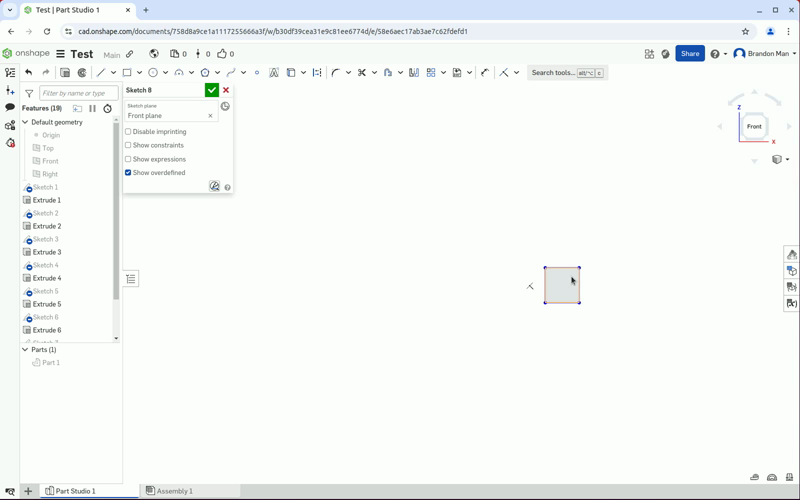
scroll(6)
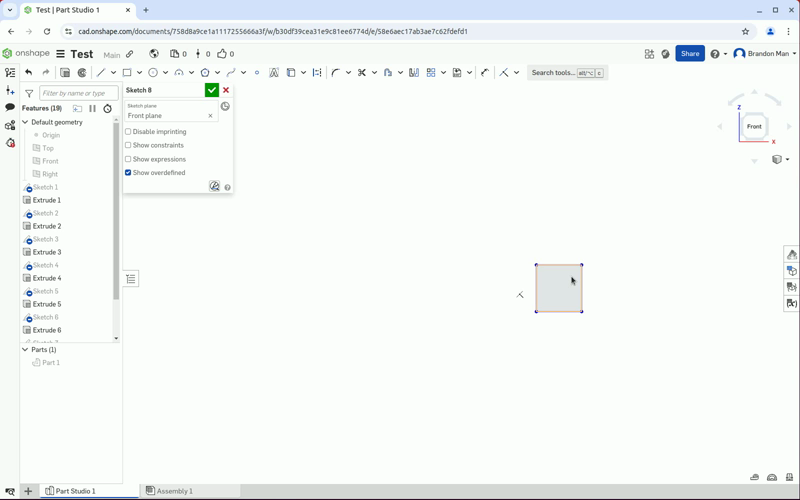
scroll(6)
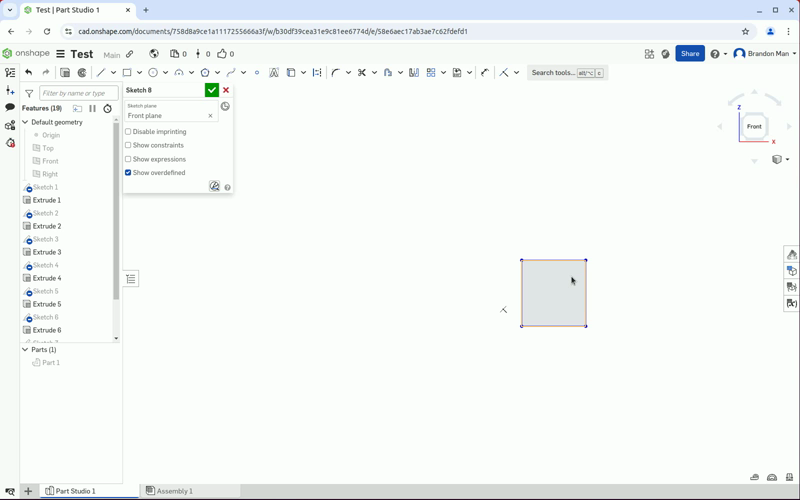
scroll(6)
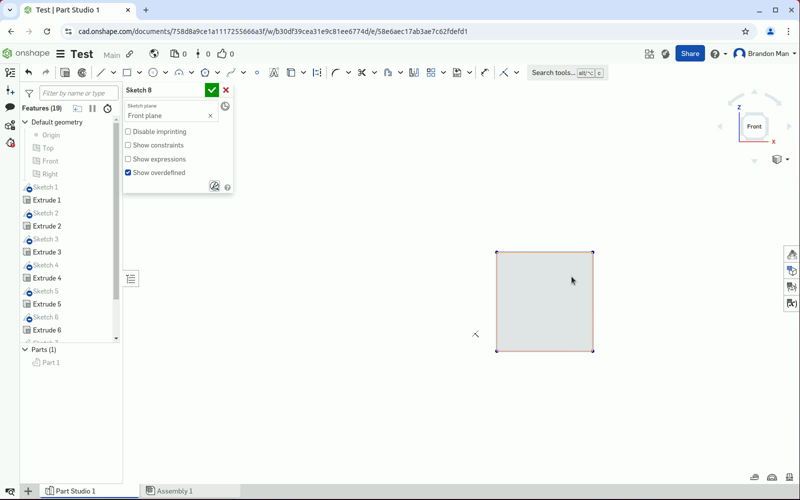
scroll(6)
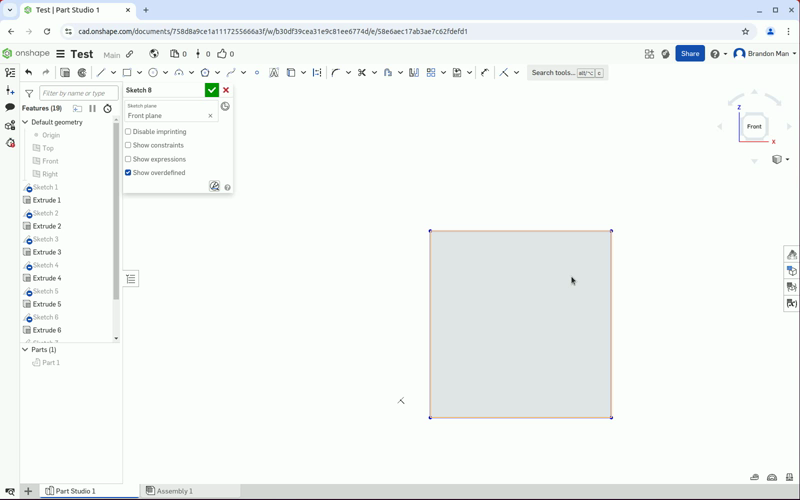
click(571, 276)
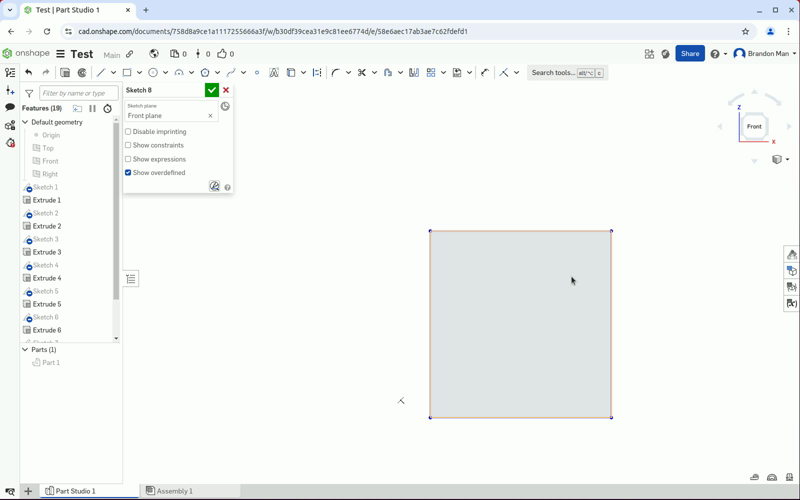
scroll(-6)
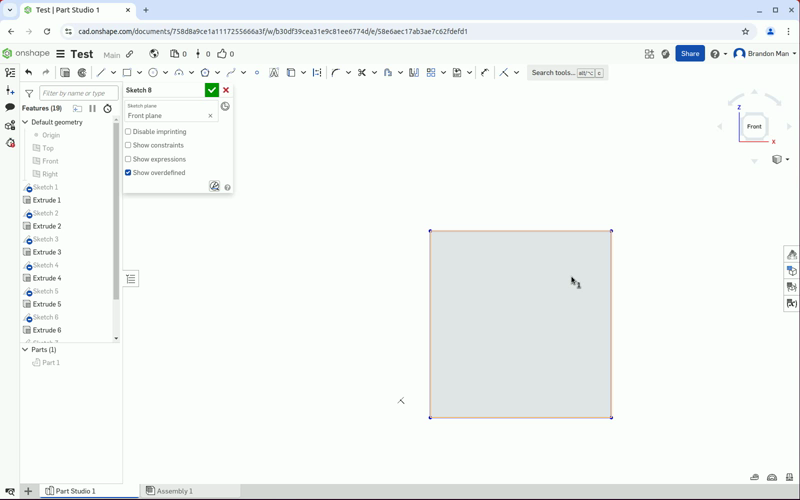
scroll(-6)
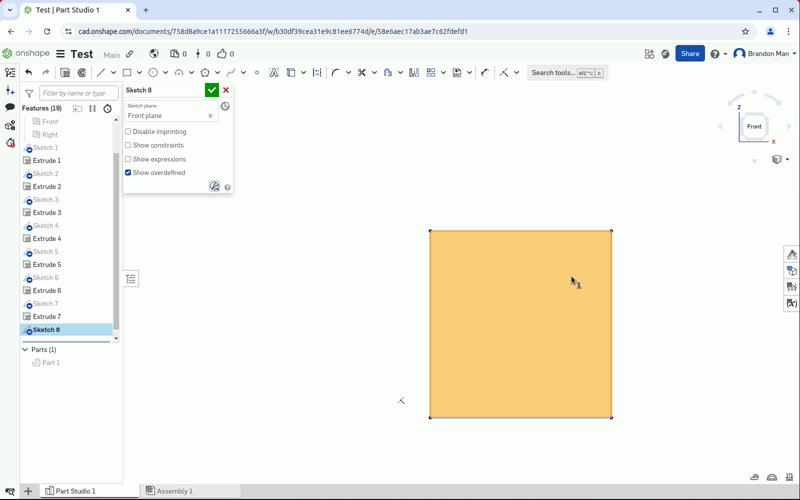
scroll(-6)
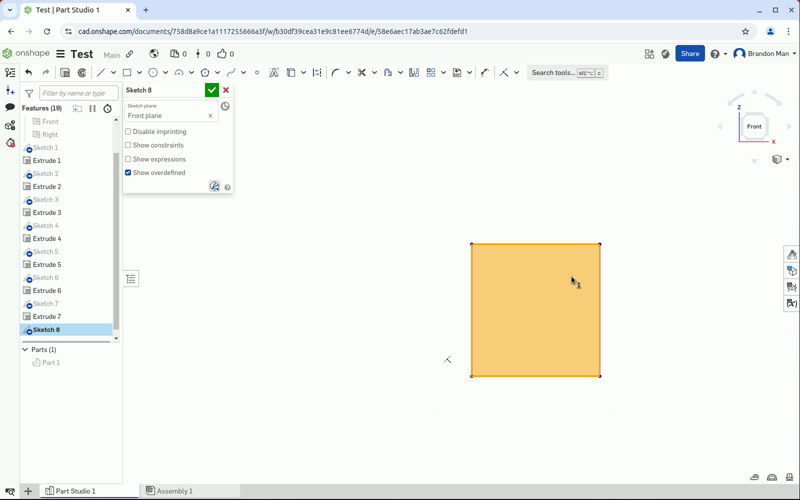
scroll(-6)
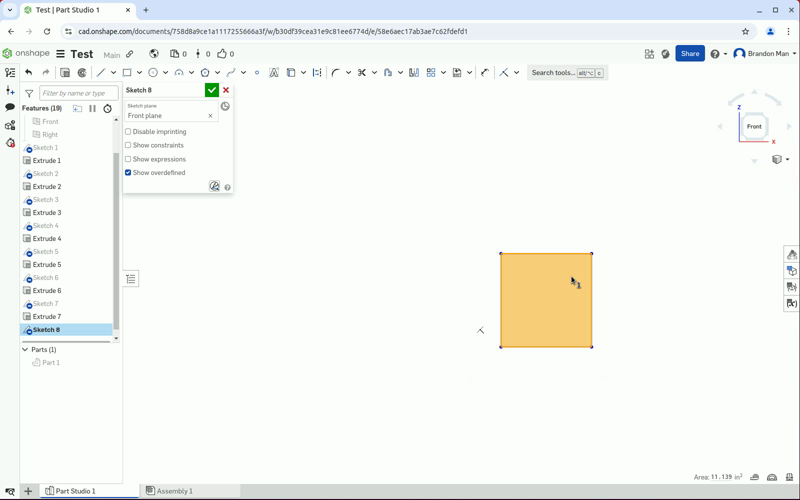
scroll(-6)
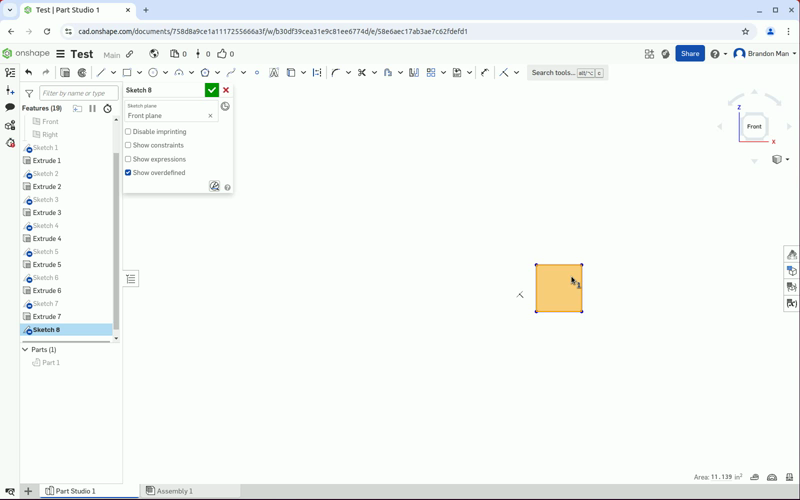
scroll(-6)
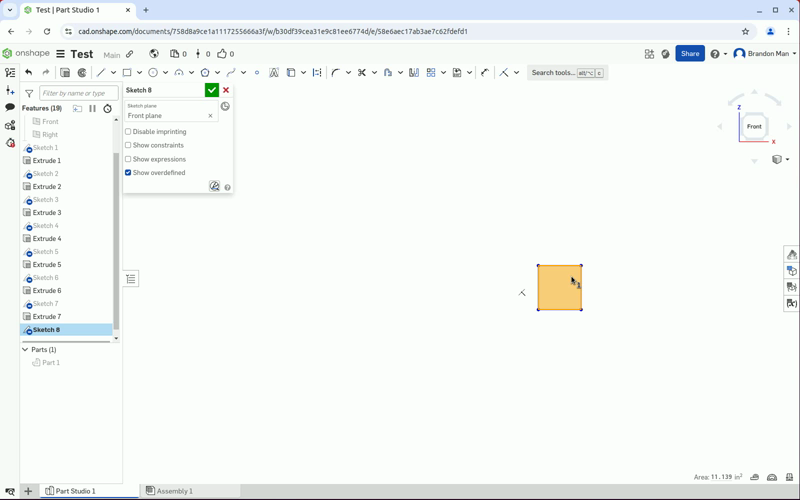
scroll(-6)
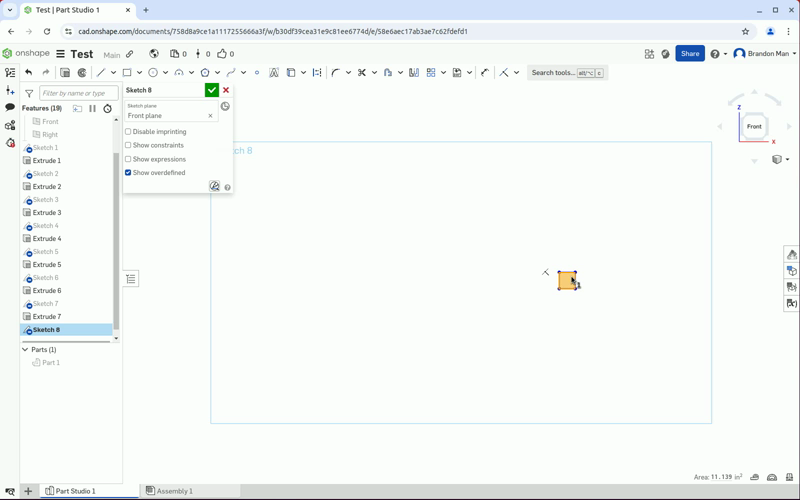
mouse_move(73, 352)
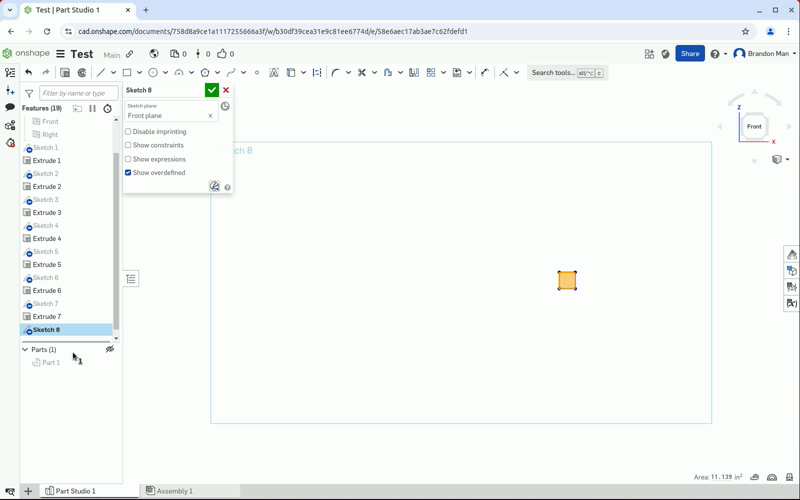
key(shift+y)
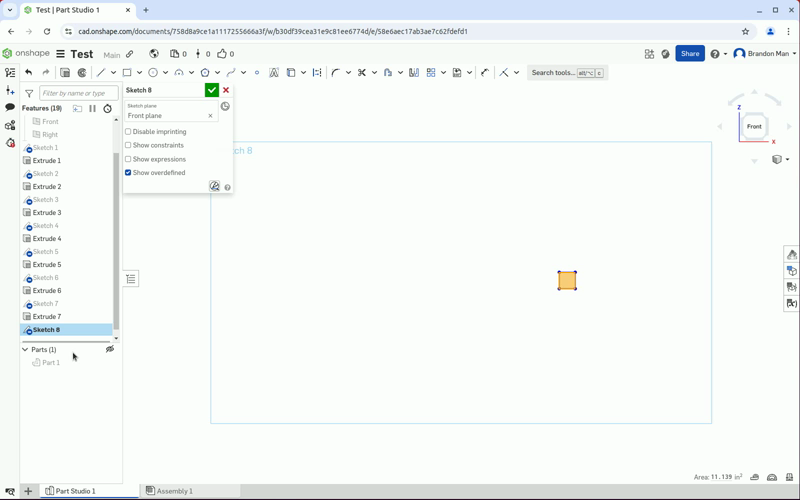
key(shift+e)
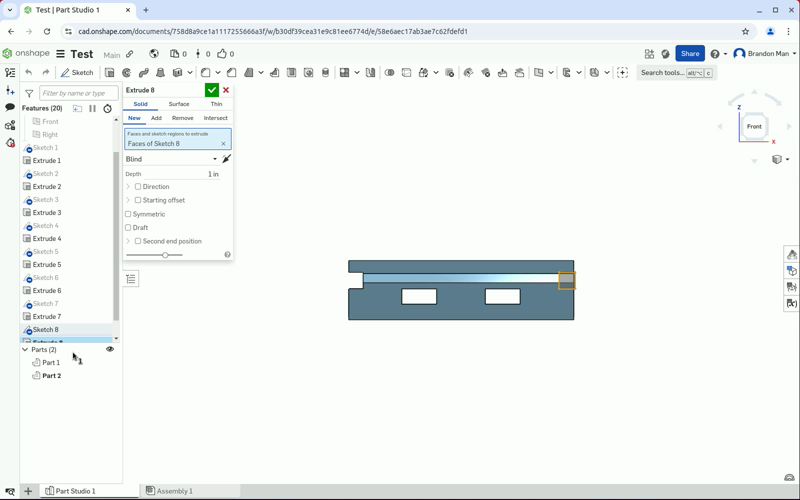
mouse_move(143, 106)
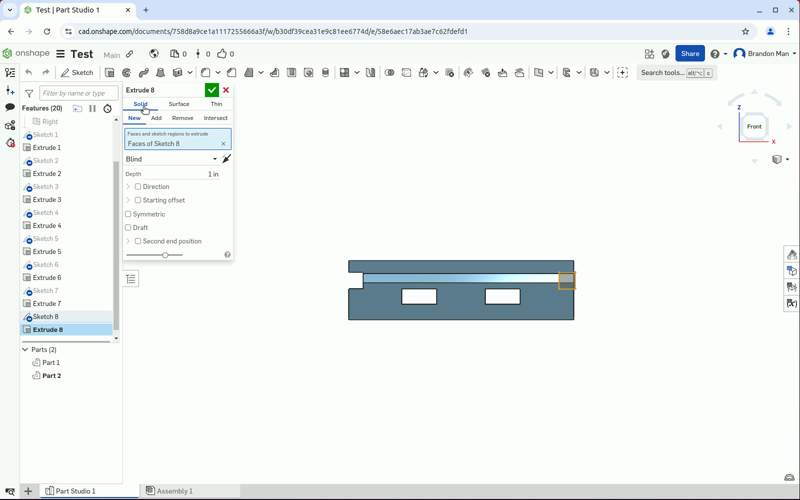
click(143, 106)
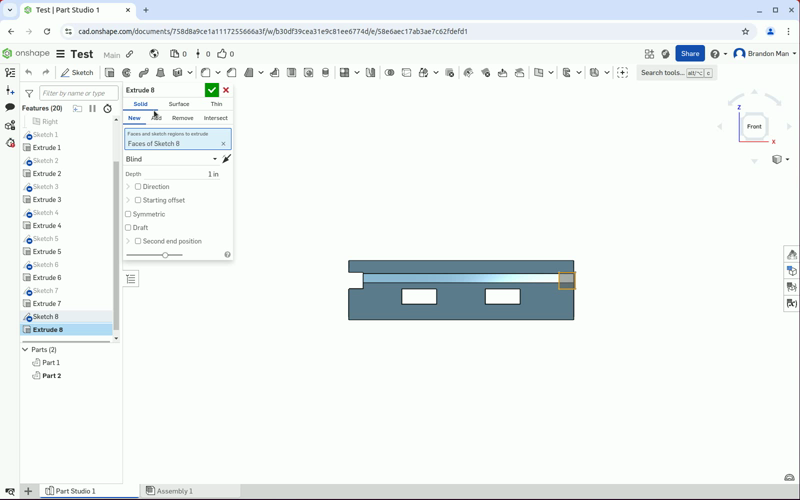
mouse_move(186, 120)
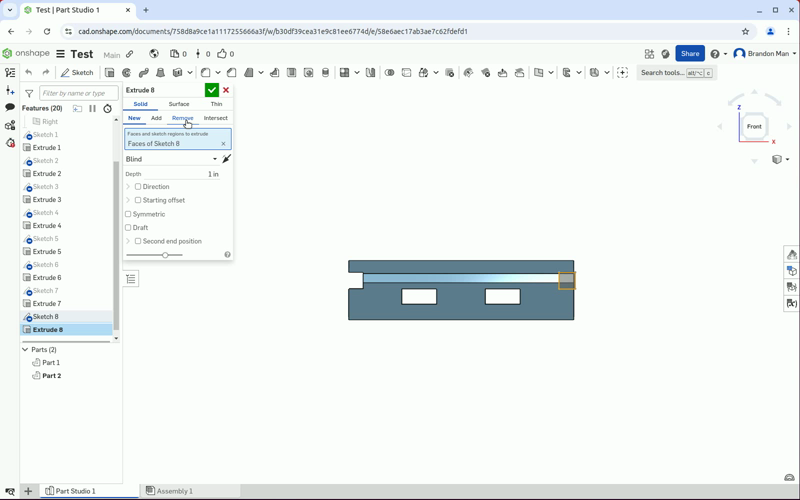
click(186, 120)
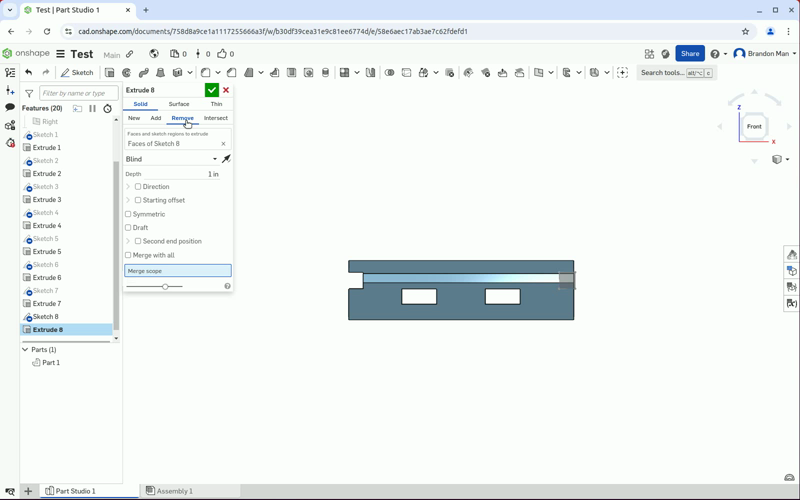
key(tab, 4)
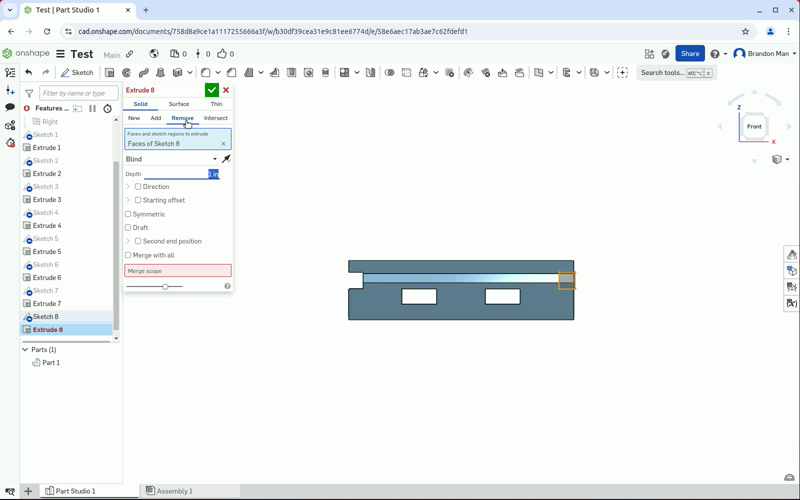
text(19.738)
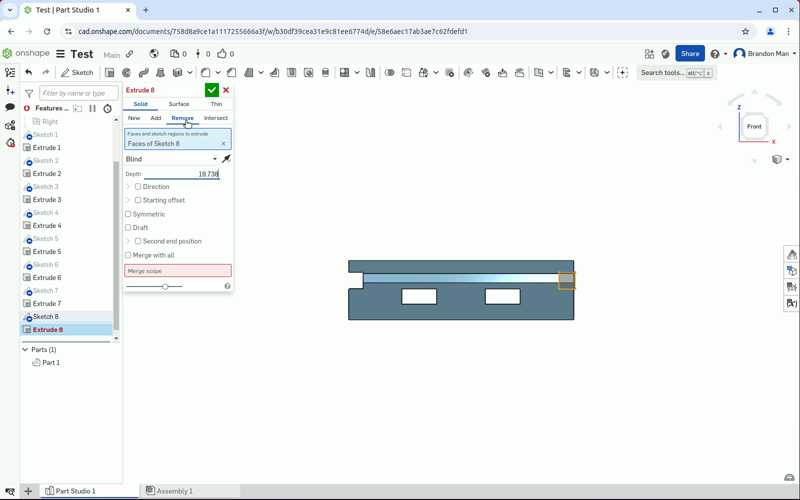
key(tab, 3)
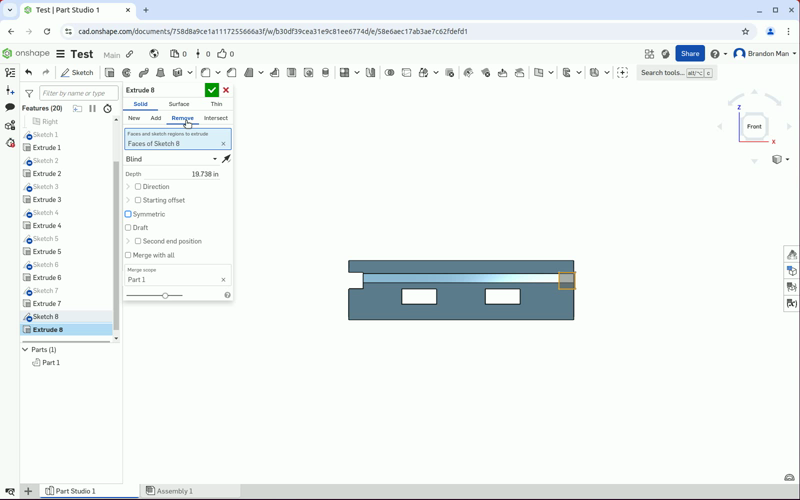
key(space)
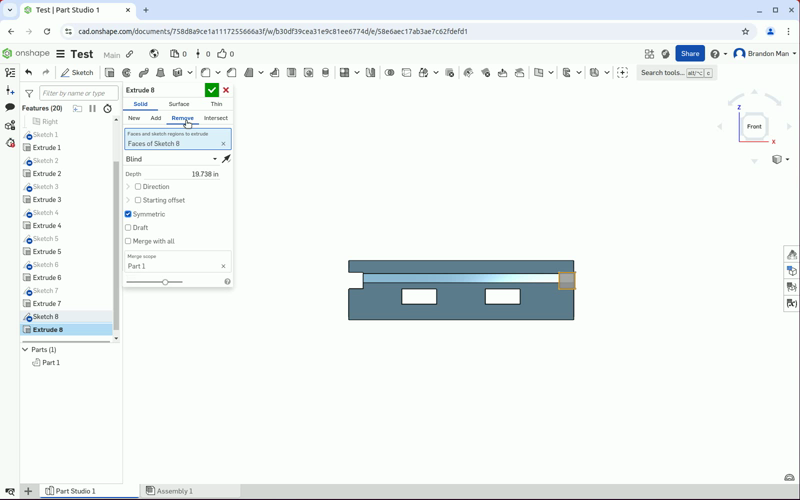
key(tab, 2)
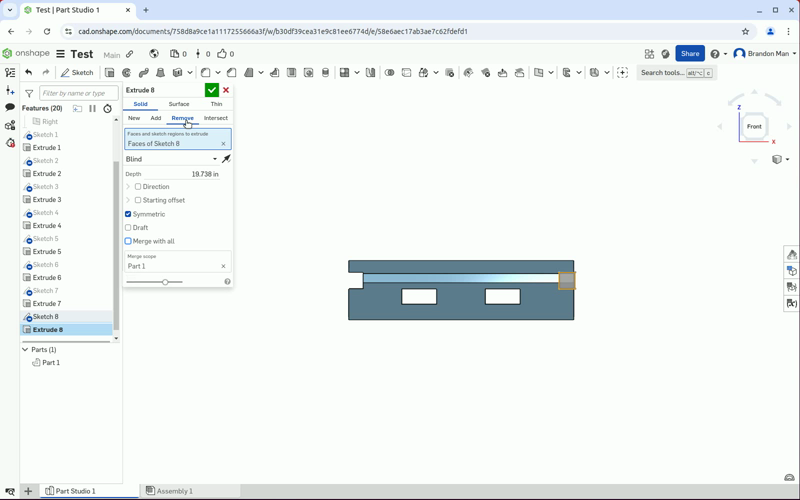
key(space)
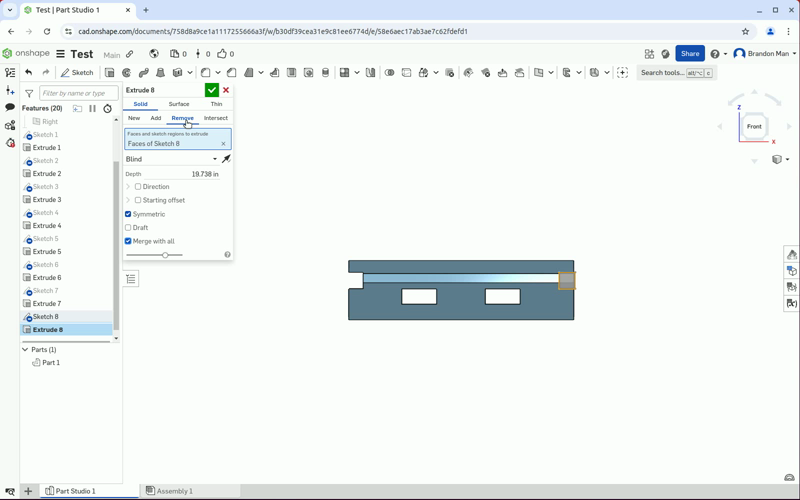
key(enter)
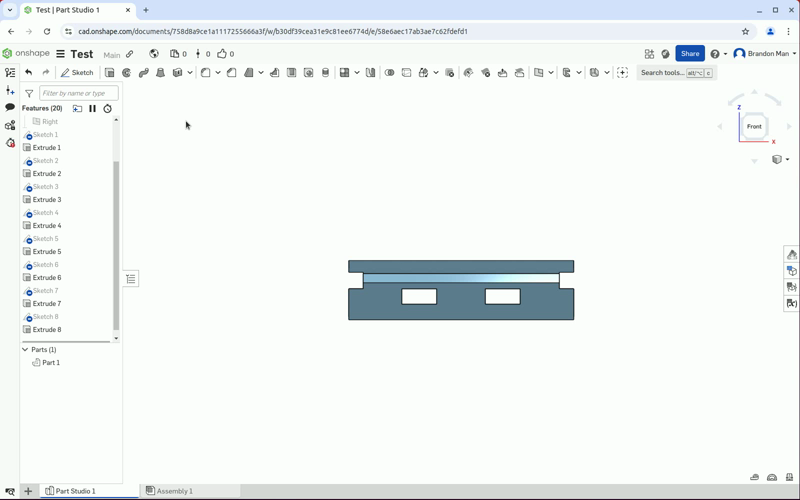
key(shift+h)
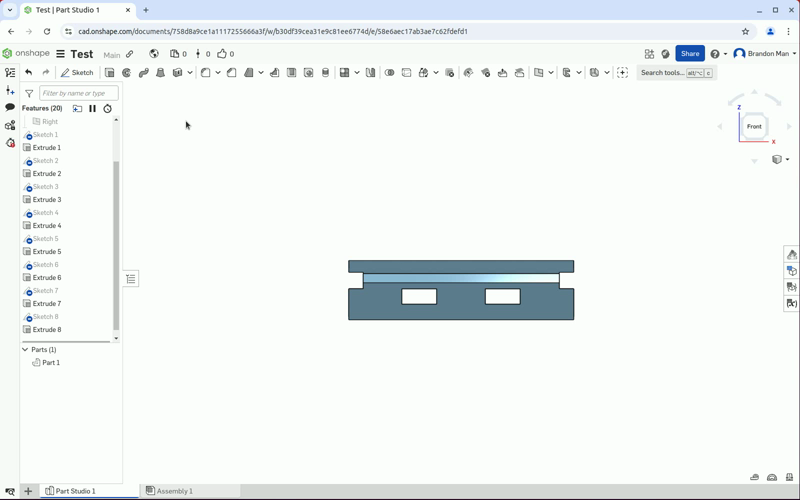
key(shift+h)
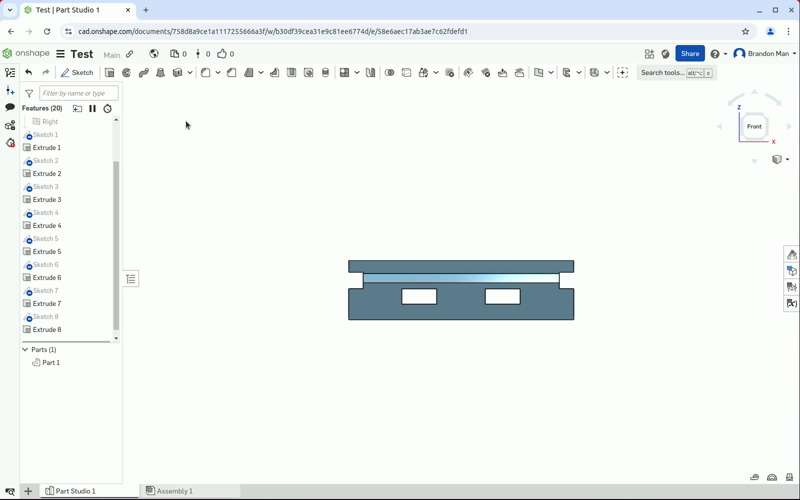
key(shift+7)
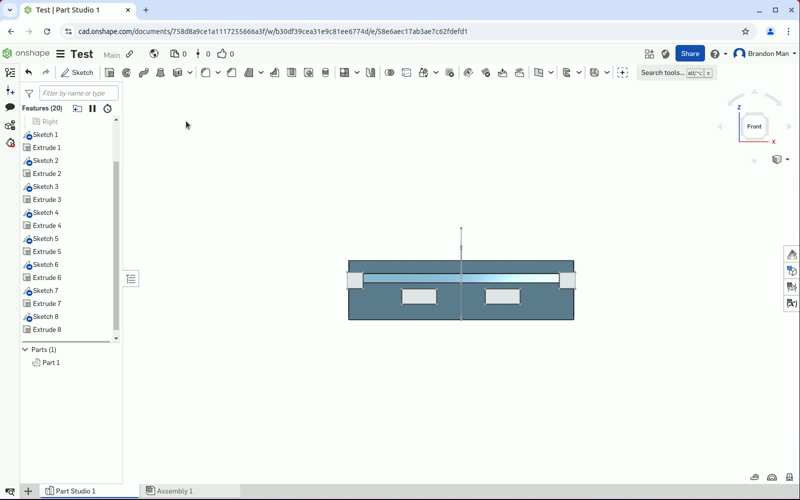
key(left, 2)
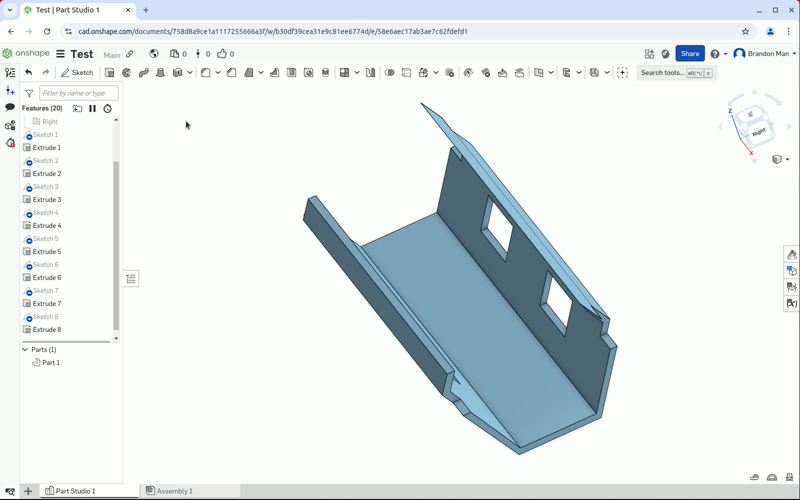
key(down, 2)
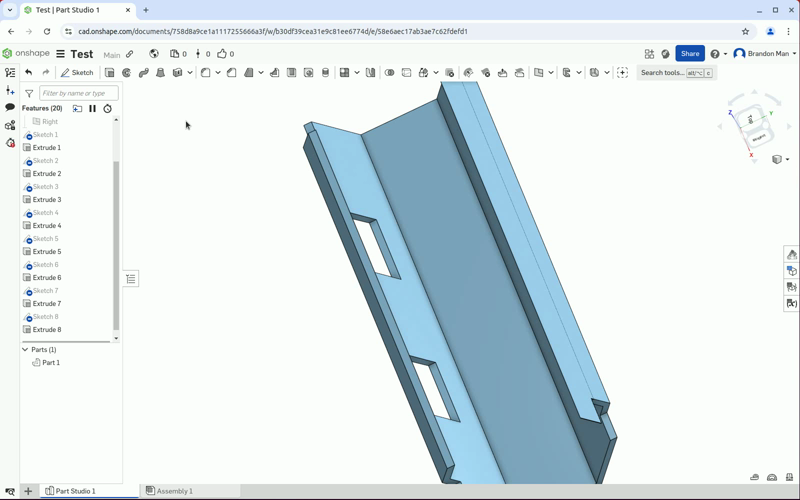
key(up, 2)
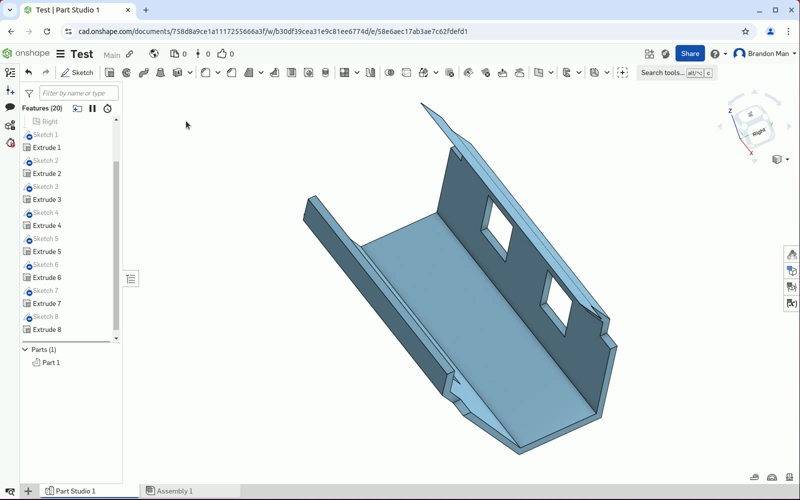
key(right, 2)
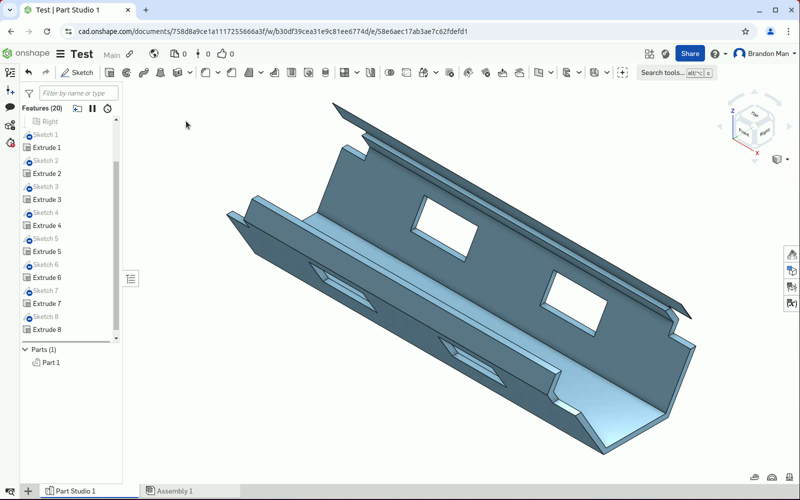
mouse_move(69, 137)
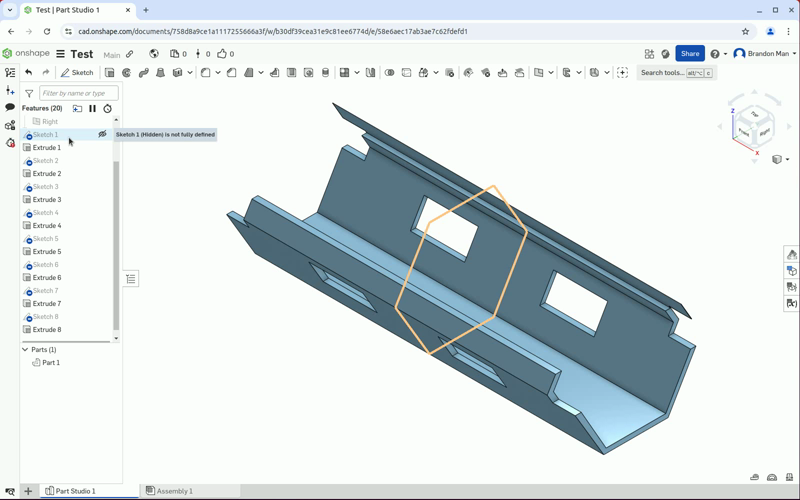
click(69, 137)